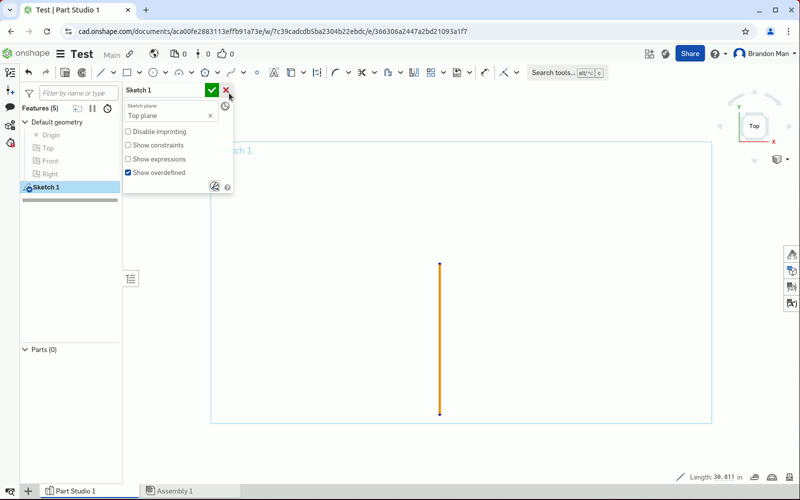
key(shift+h)
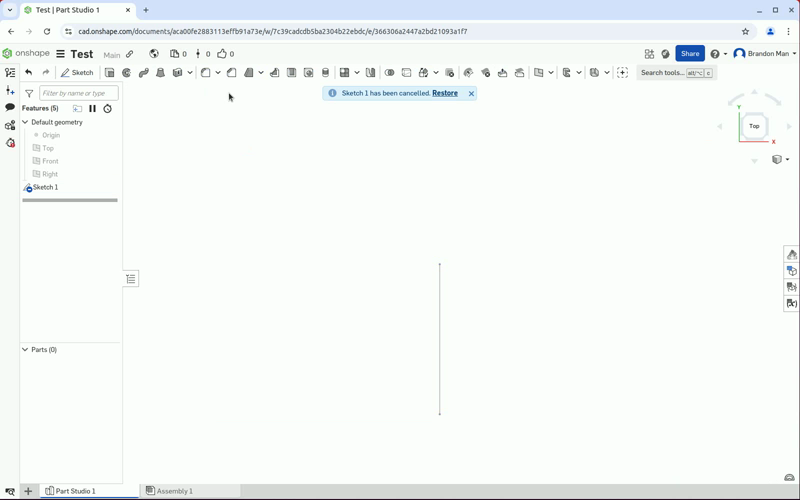
key(shift+s)
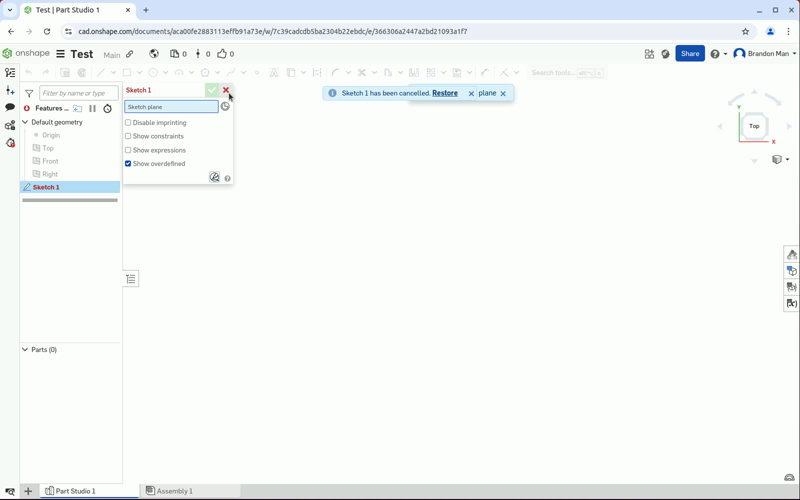
mouse_move(73, 150)
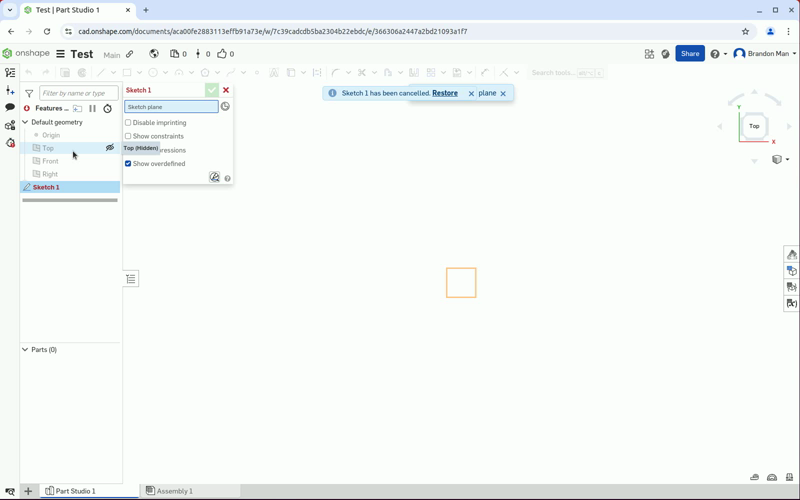
click(73, 150)
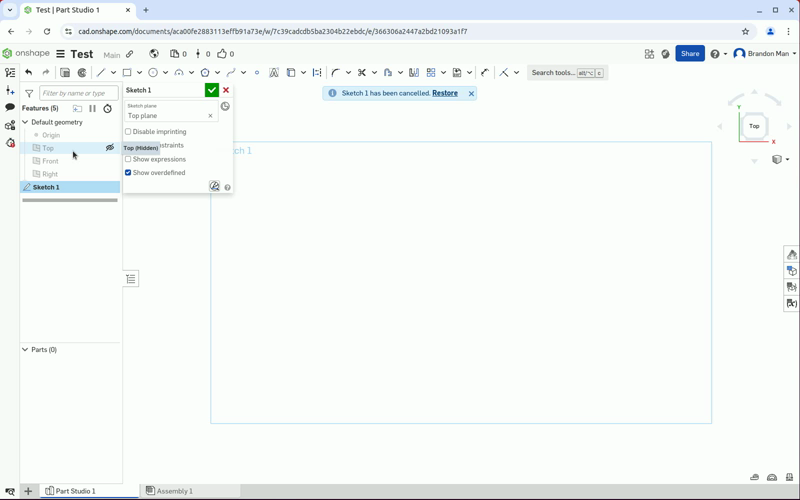
mouse_move(73, 352)
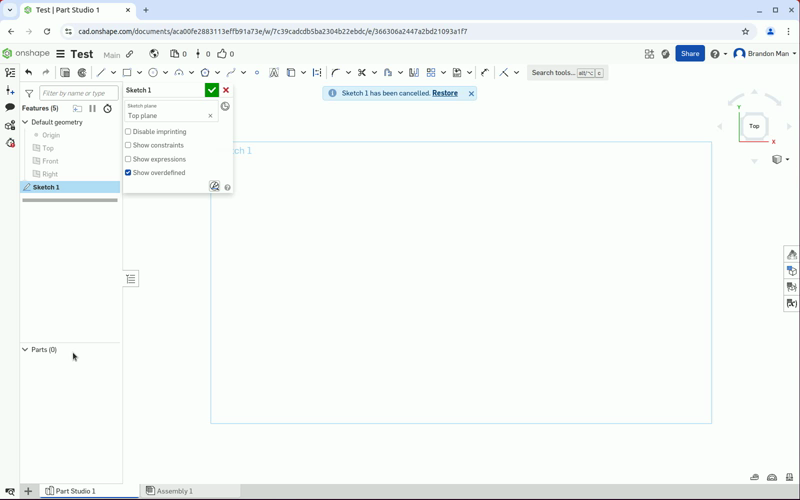
key(y)
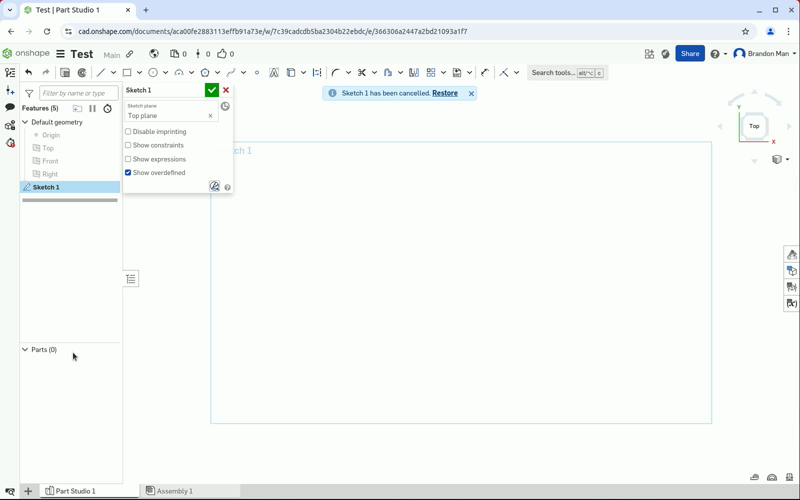
key(l)
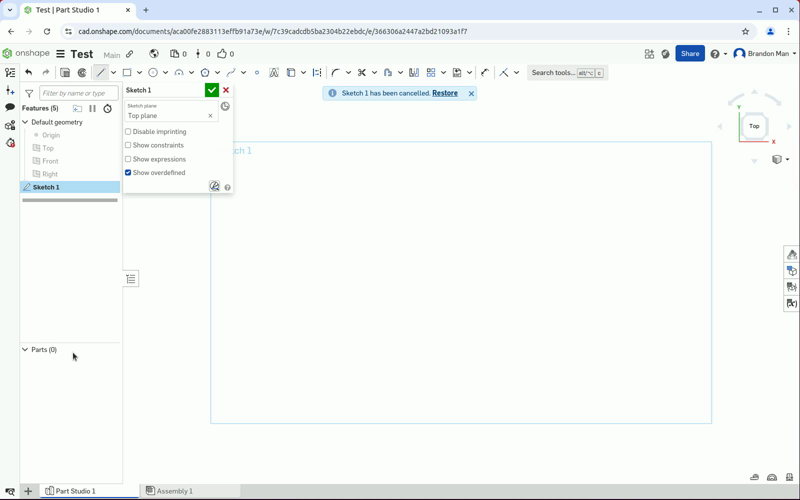
key_down(shift)
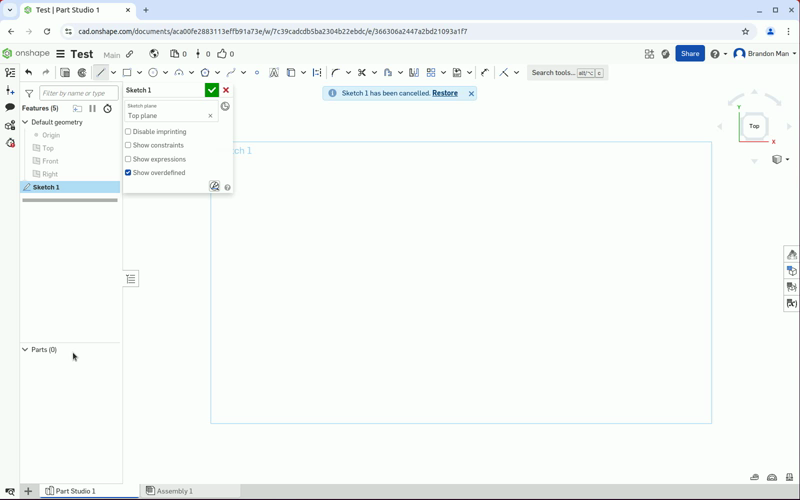
mouse_move(348, 382)
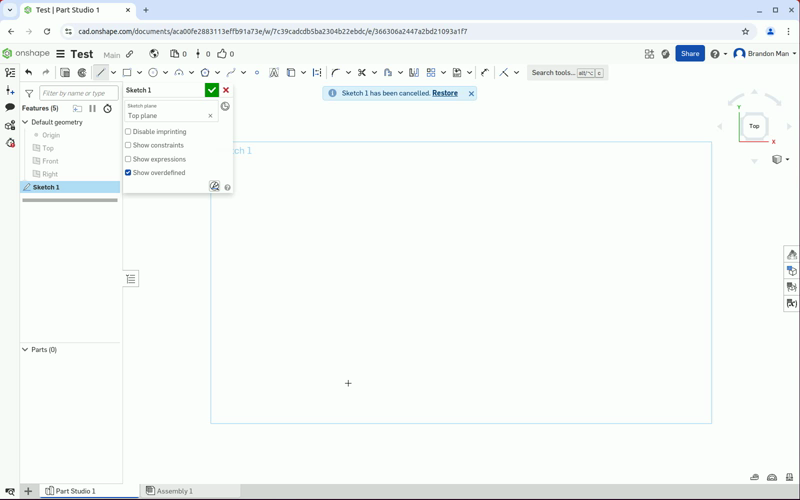
click(348, 382)
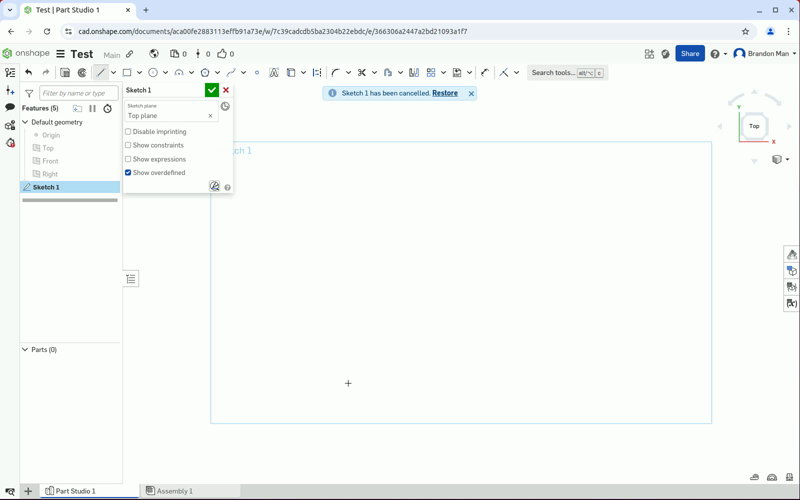
key_up(shift)
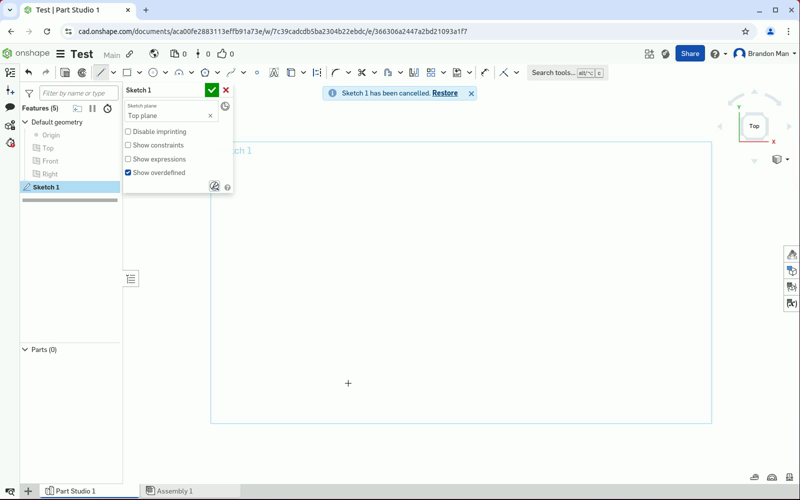
key_down(shift)
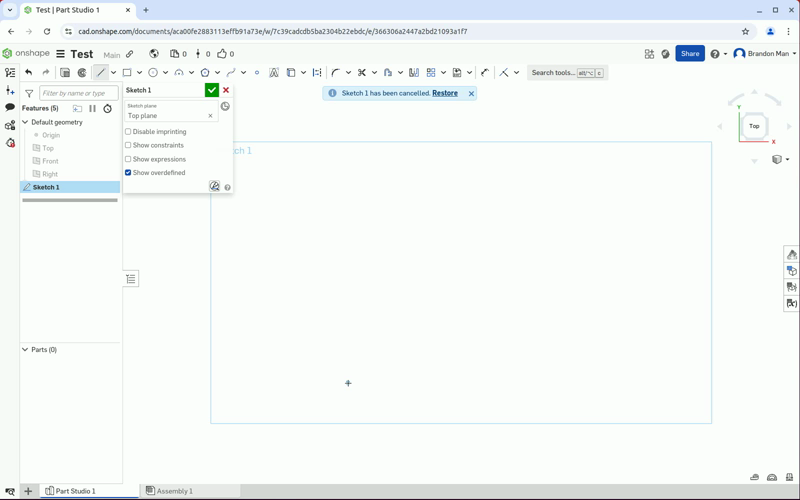
mouse_move(378, 382)
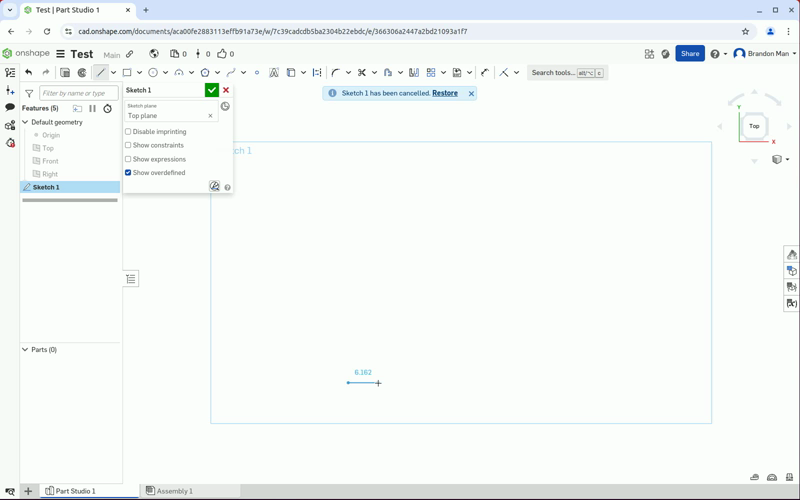
mouse_move(354, 389)
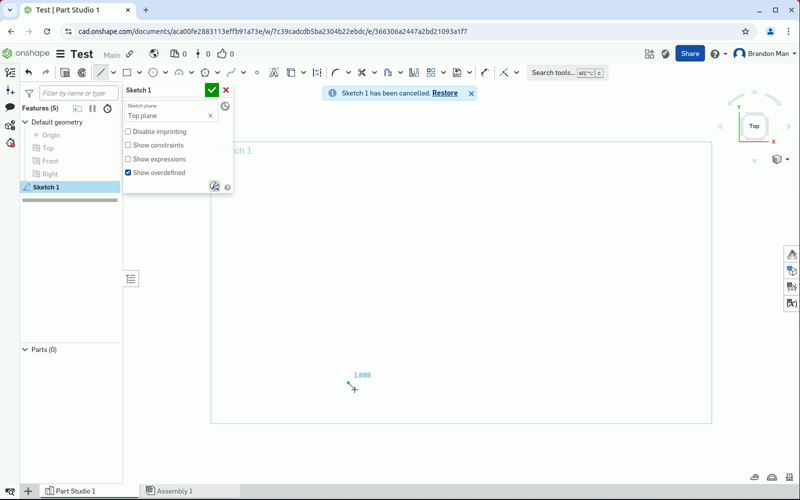
click(354, 389)
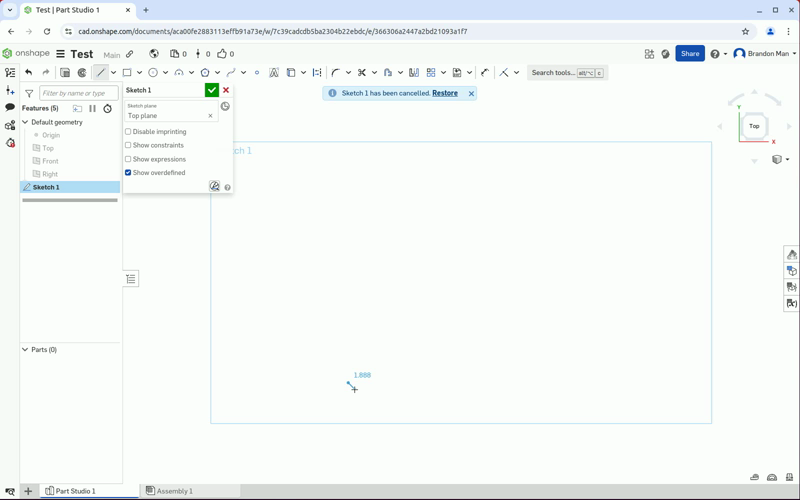
key_up(shift)
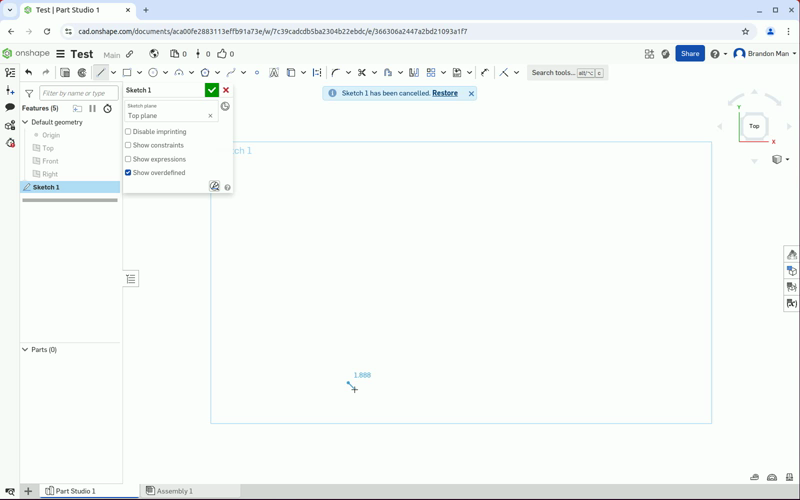
key_down(shift)
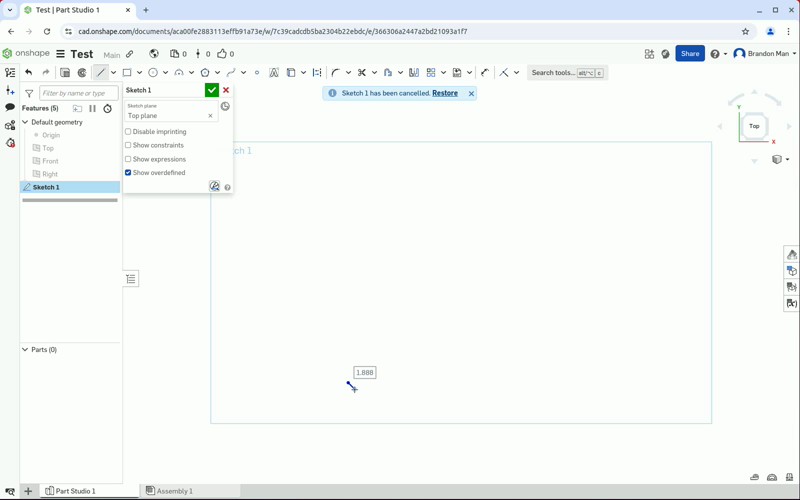
mouse_move(384, 389)
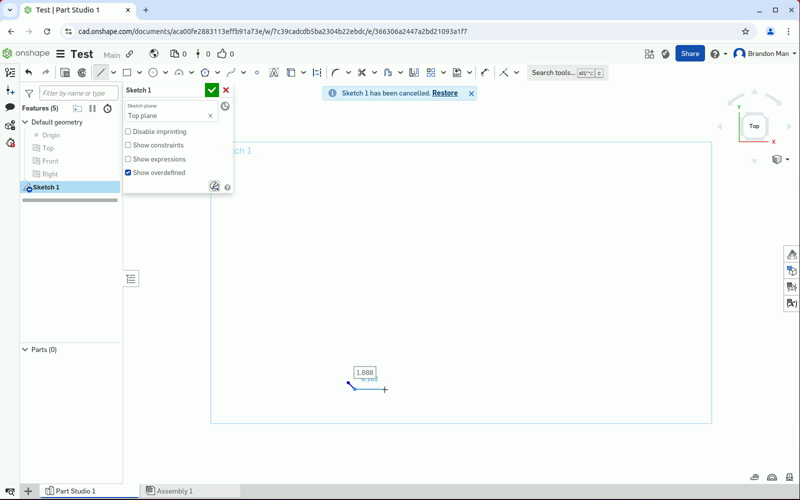
mouse_move(361, 395)
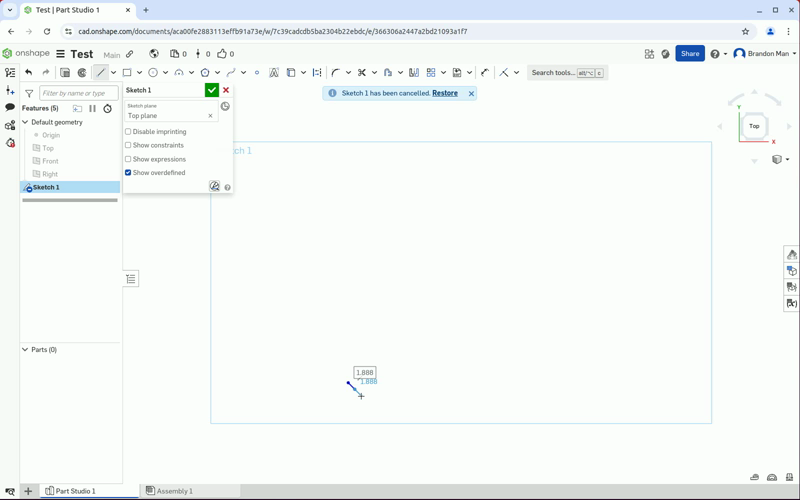
click(361, 395)
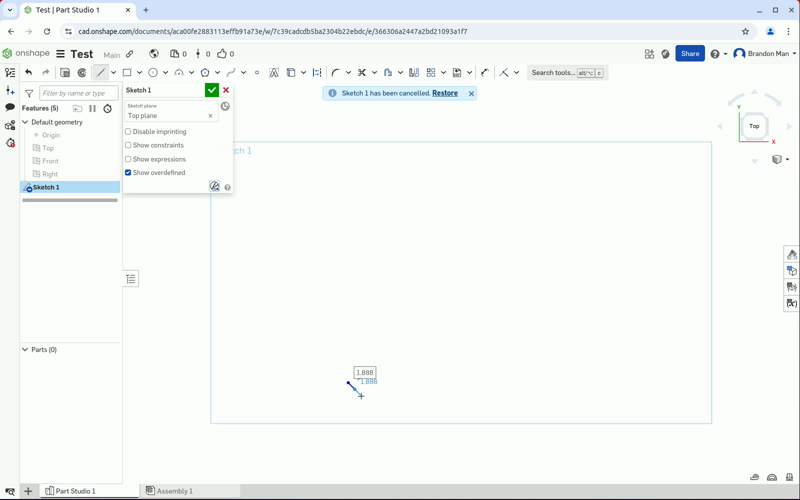
key_up(shift)
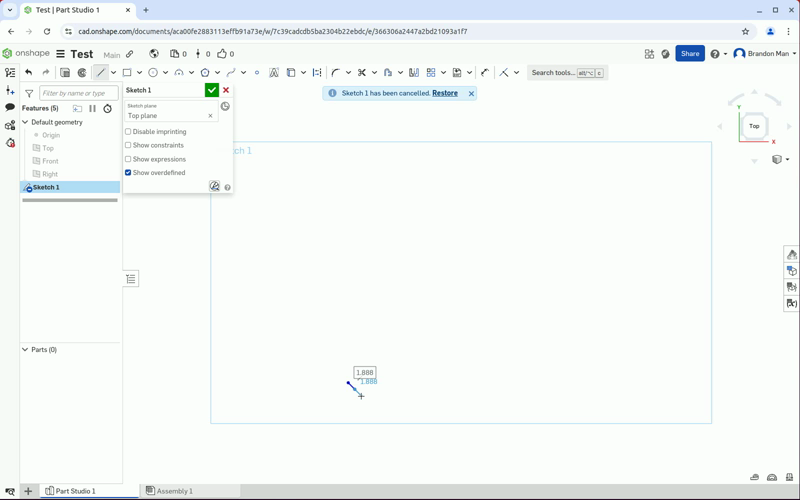
key_down(shift)
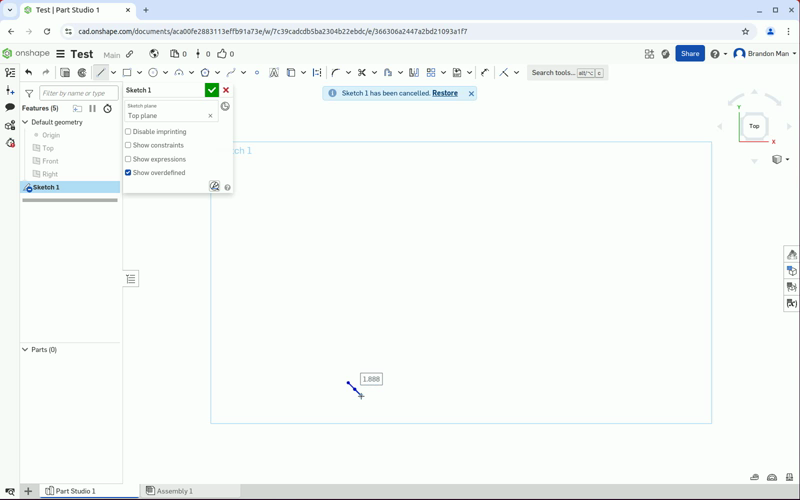
mouse_move(404, 351)
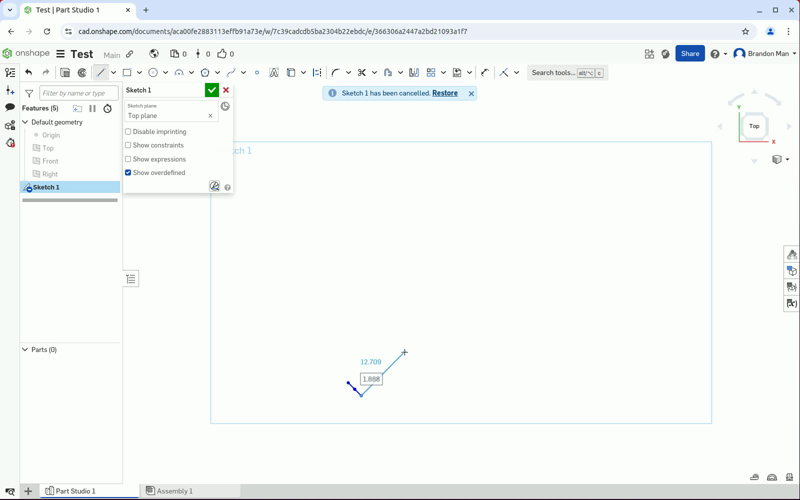
click(404, 351)
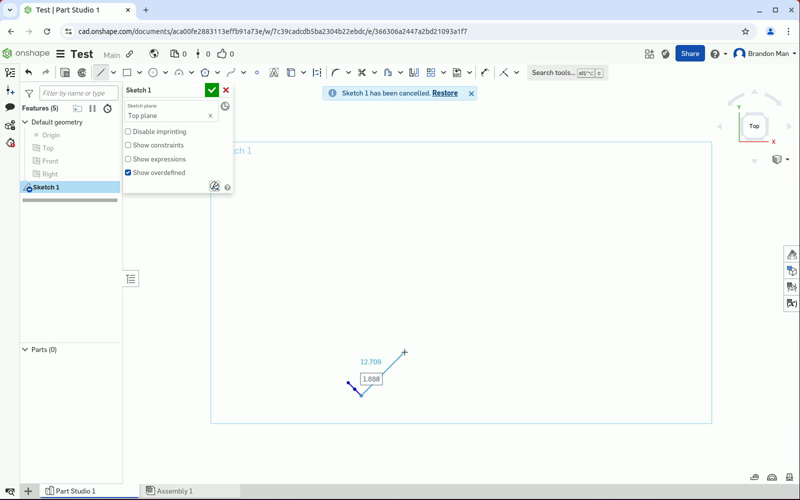
key_up(shift)
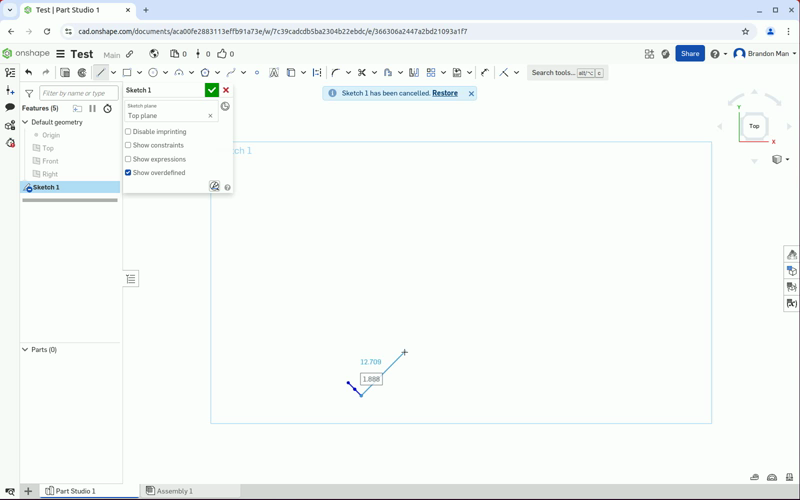
key_down(shift)
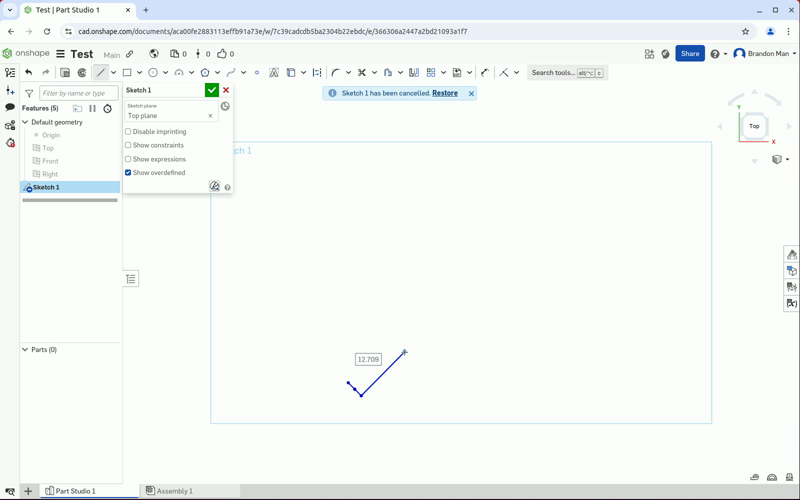
mouse_move(434, 351)
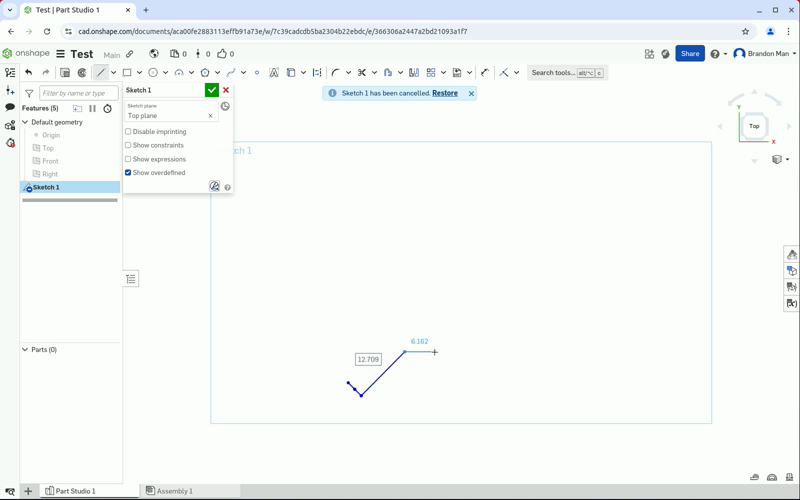
mouse_move(392, 351)
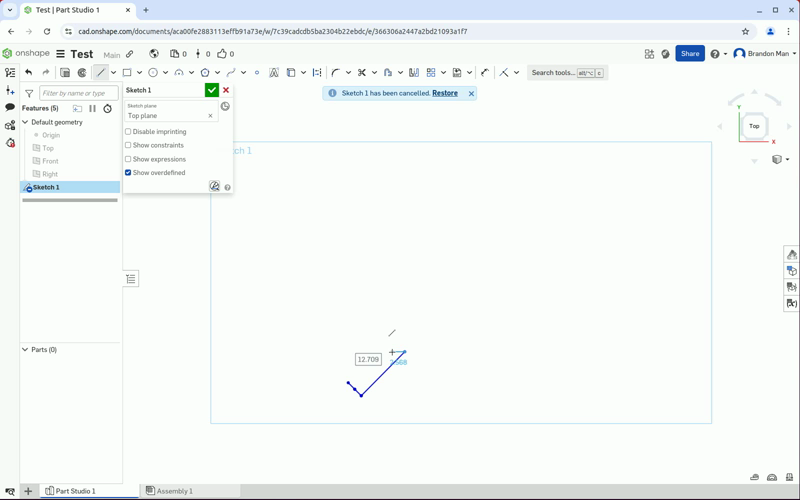
click(392, 351)
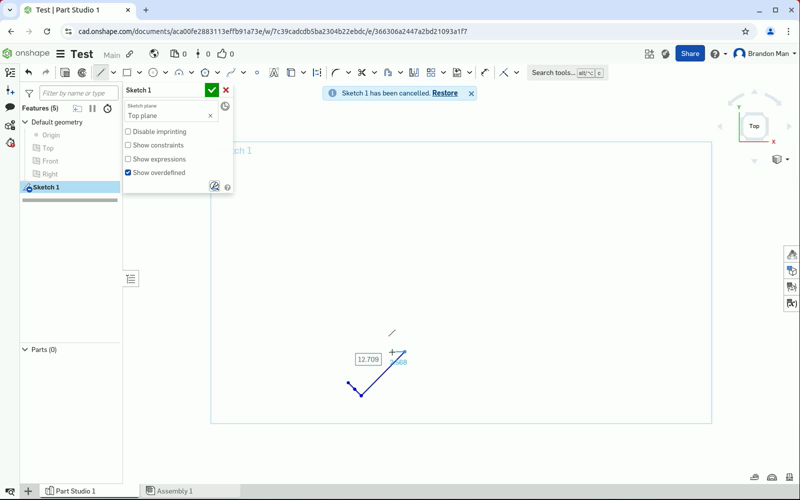
key_up(shift)
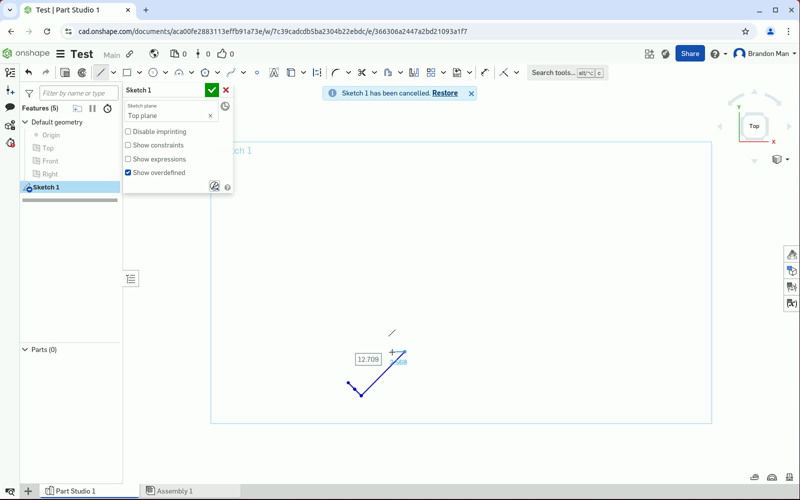
key_down(shift)
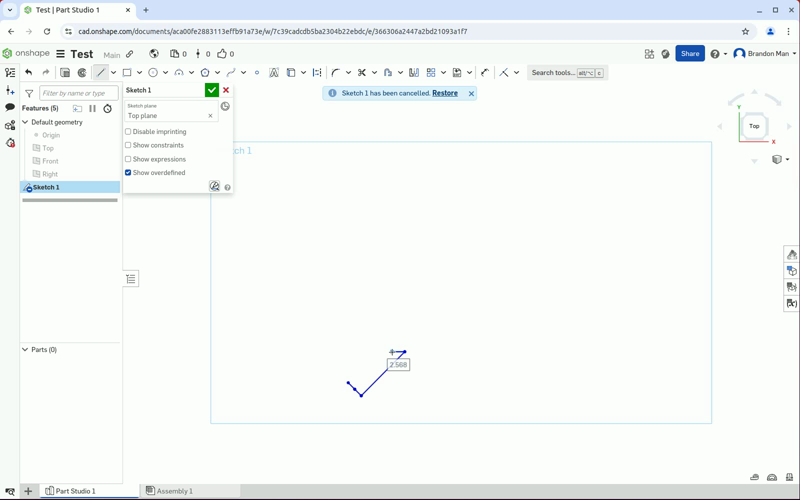
mouse_move(422, 351)
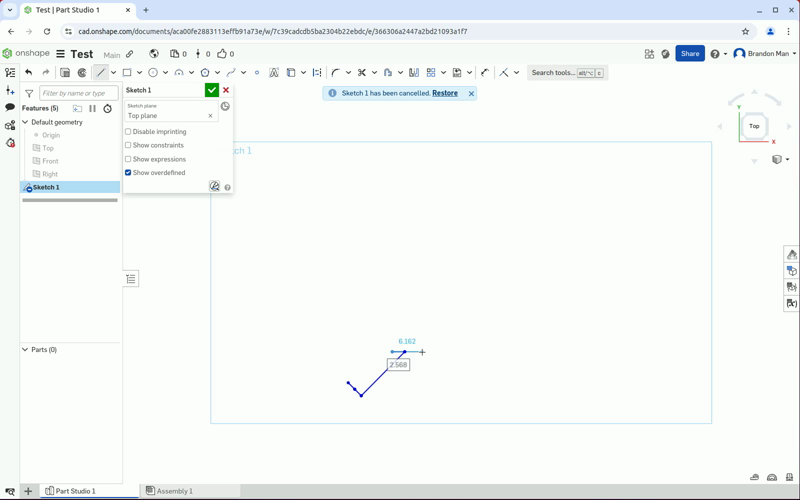
mouse_move(392, 338)
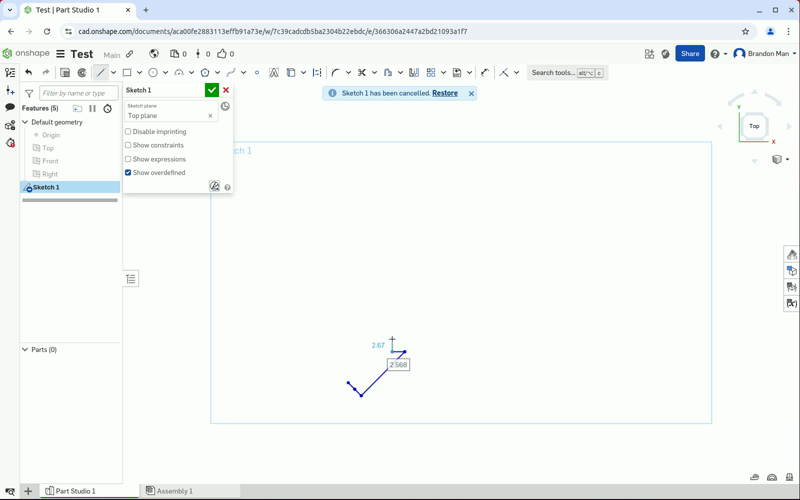
click(392, 338)
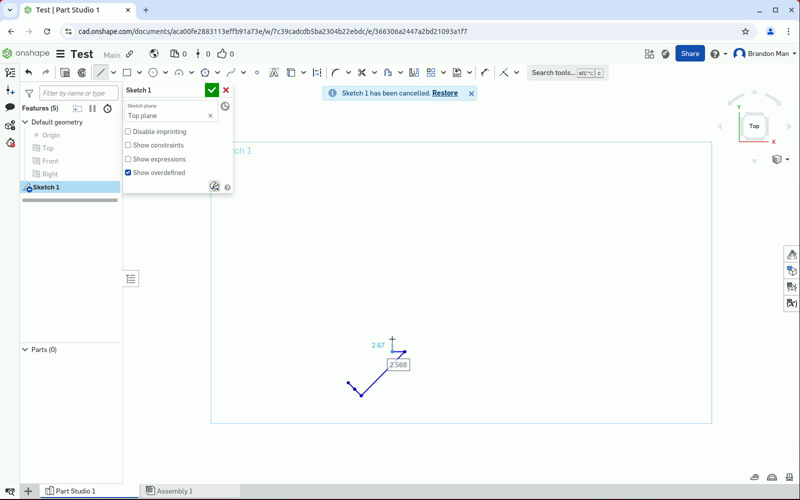
key_up(shift)
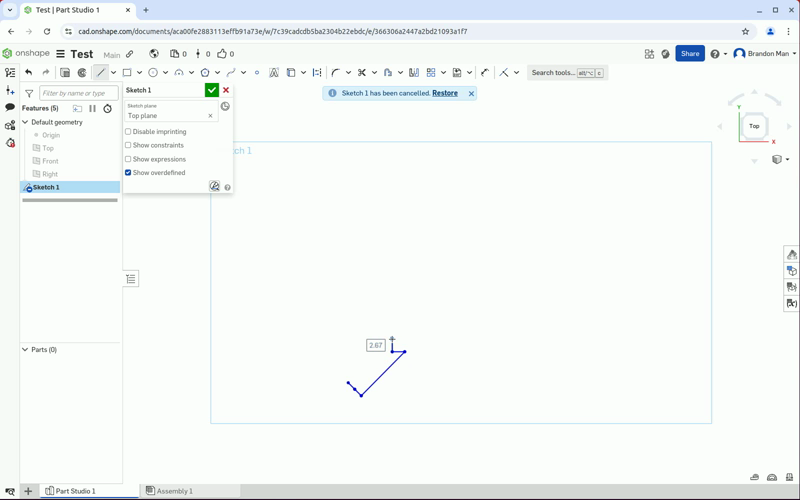
key_down(shift)
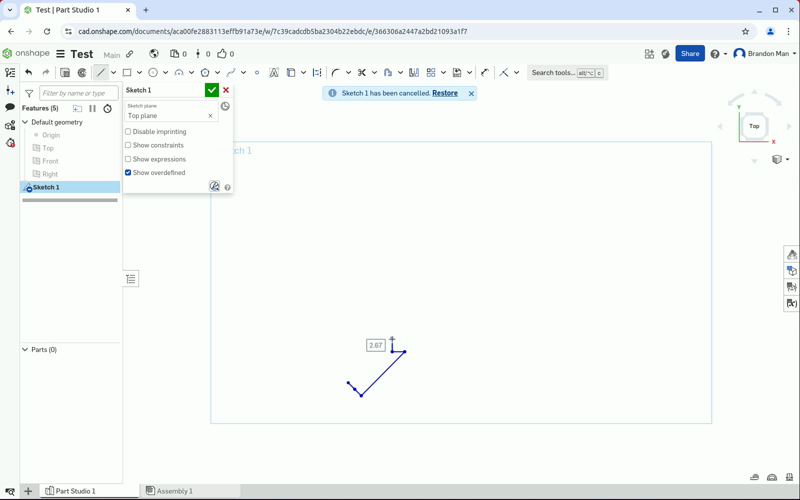
mouse_move(348, 382)
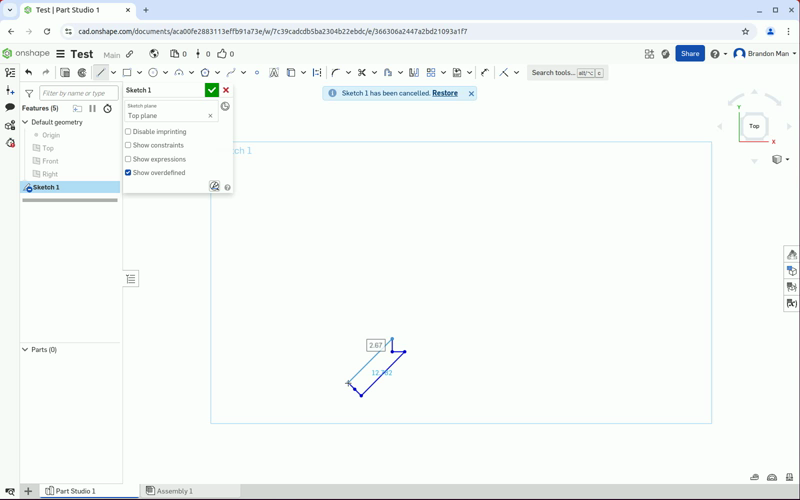
key_up(shift)
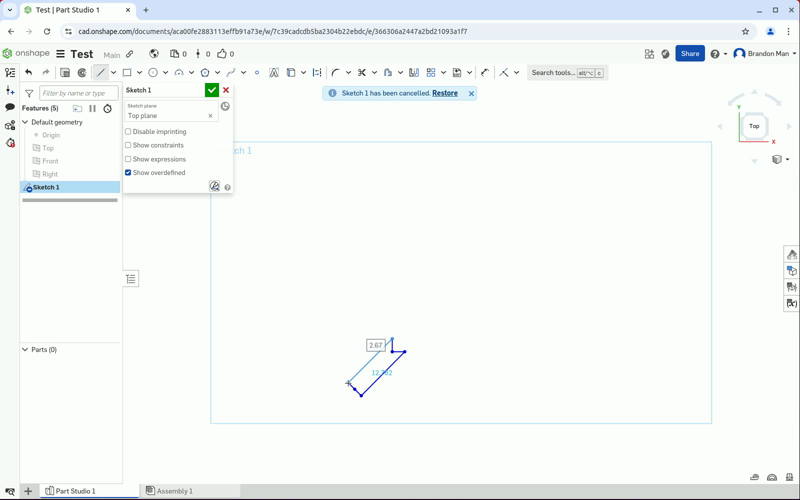
click(348, 382)
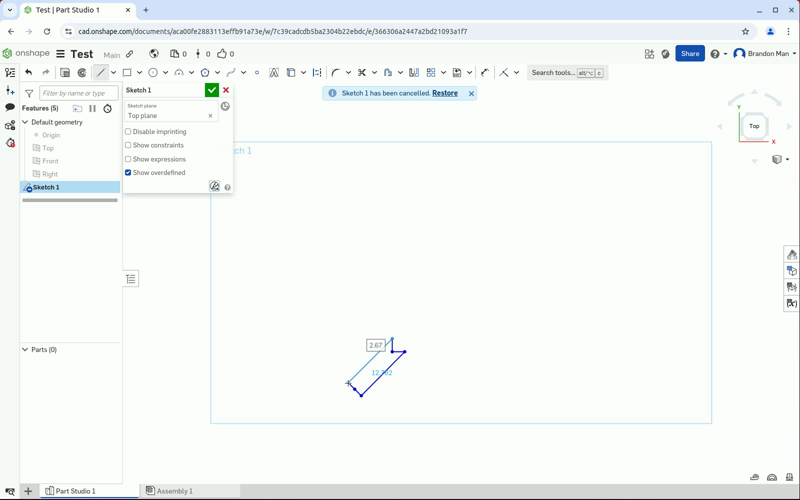
key(esc)
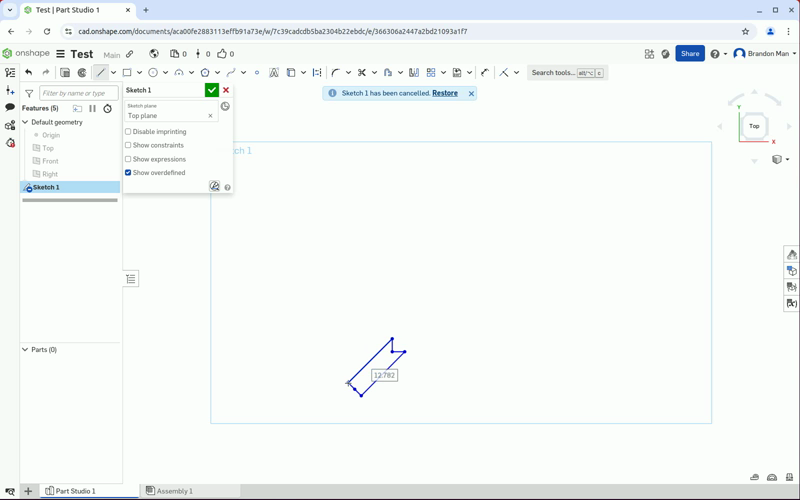
mouse_move(373, 360)
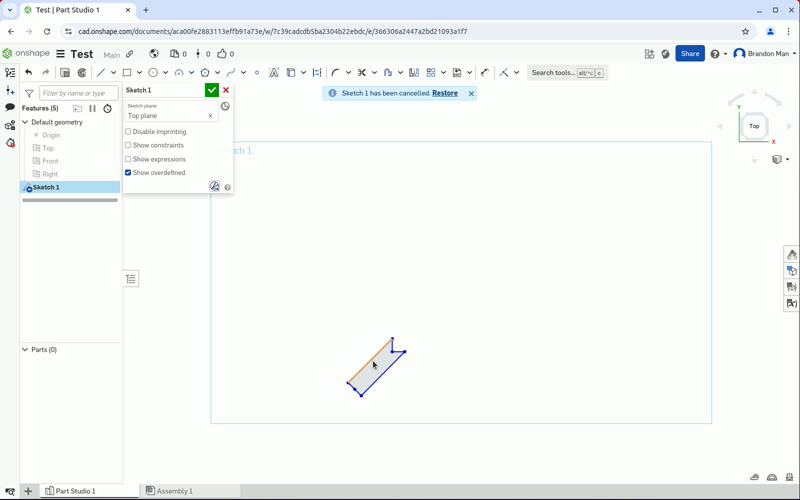
scroll(6)
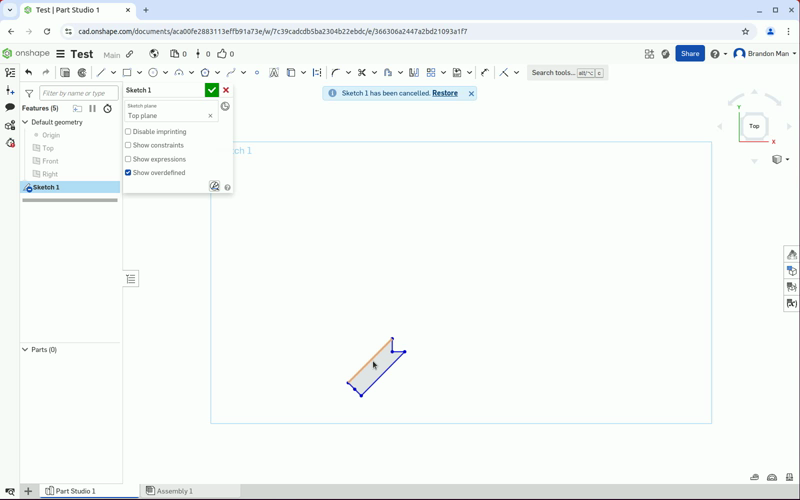
scroll(6)
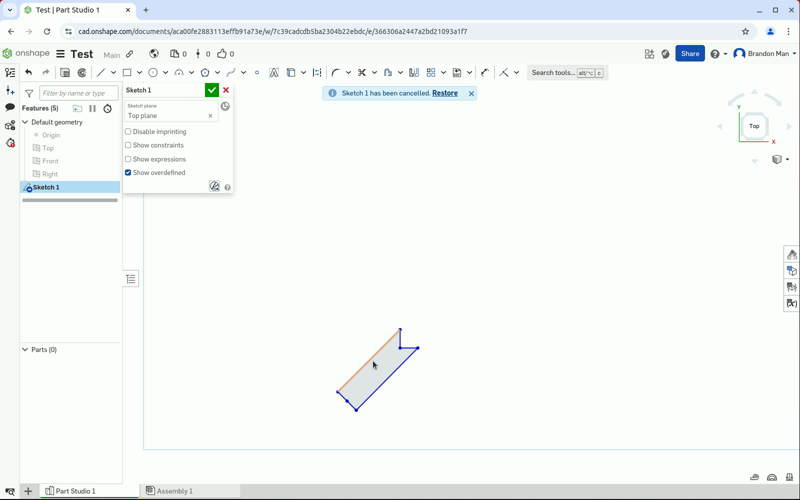
scroll(6)
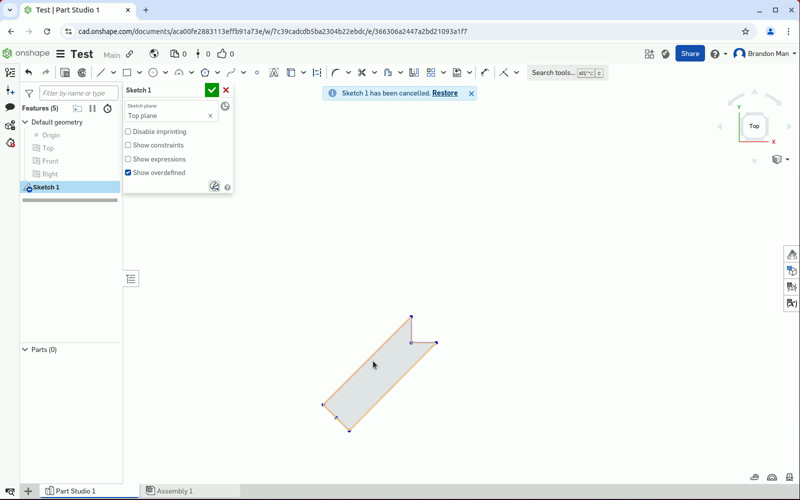
scroll(6)
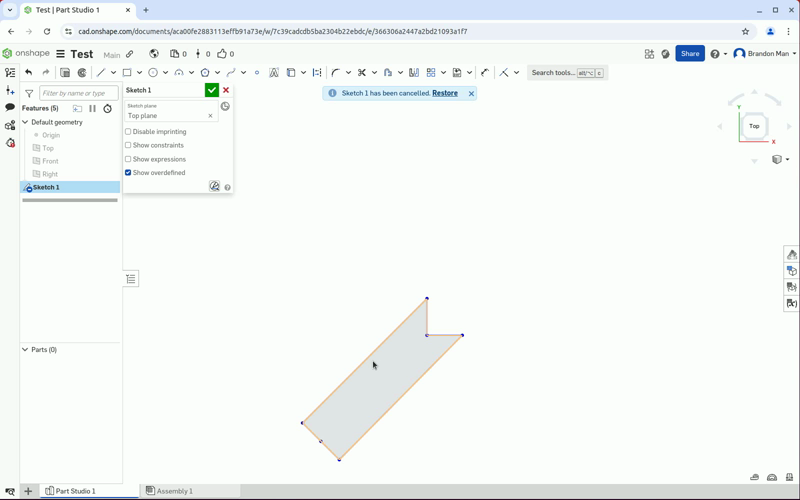
scroll(6)
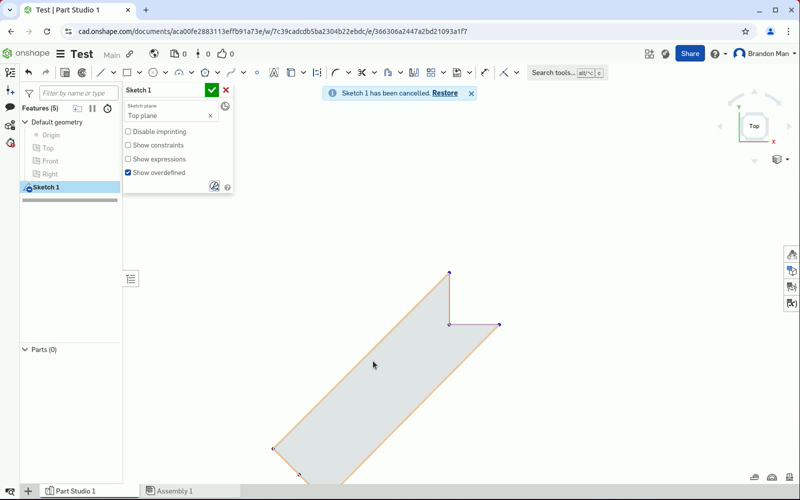
scroll(6)
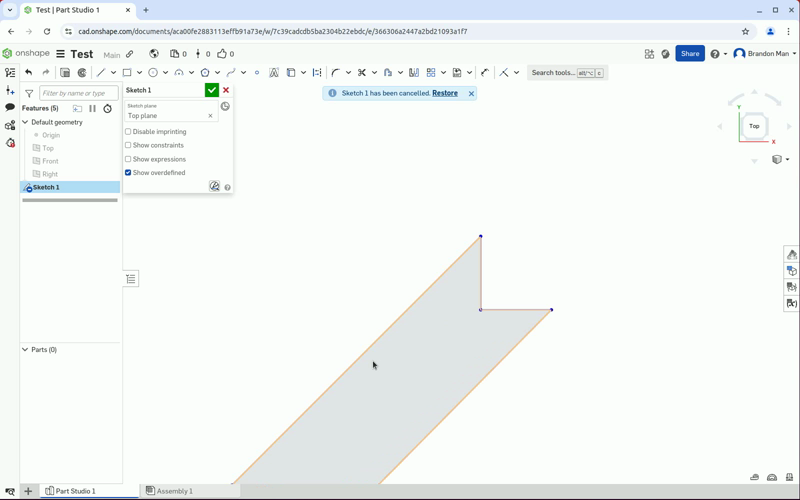
scroll(6)
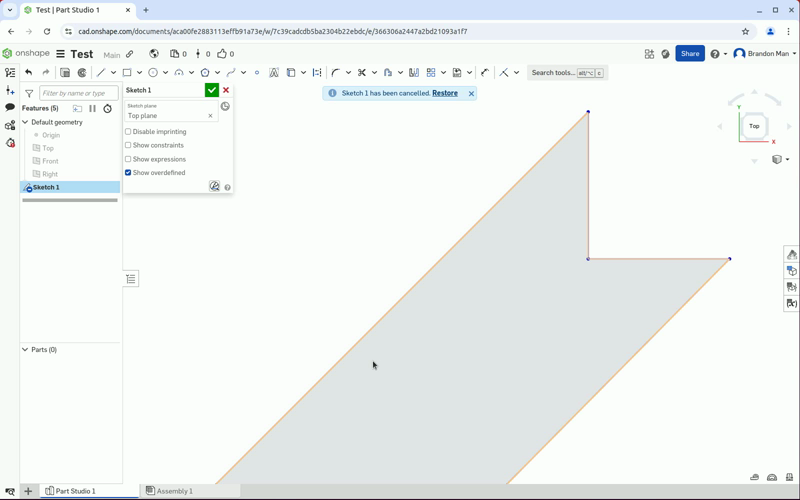
click(373, 360)
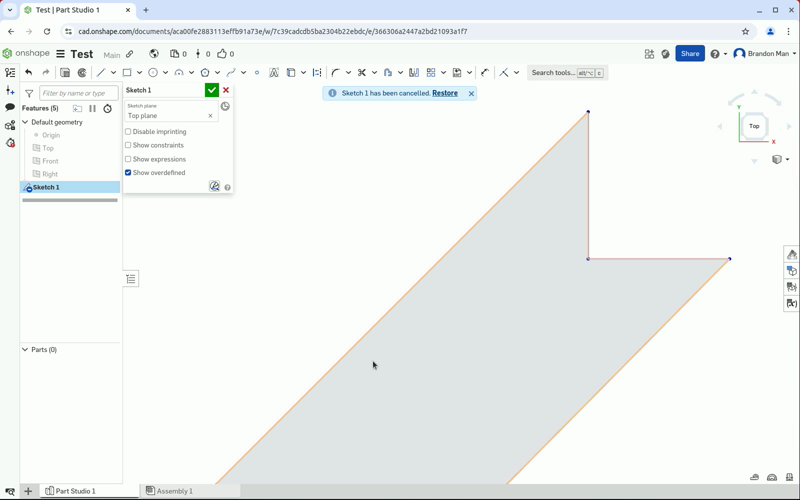
scroll(-6)
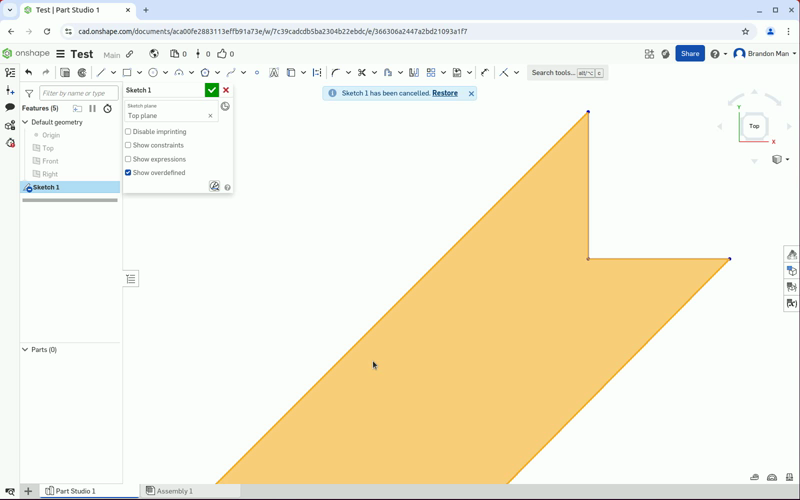
scroll(-6)
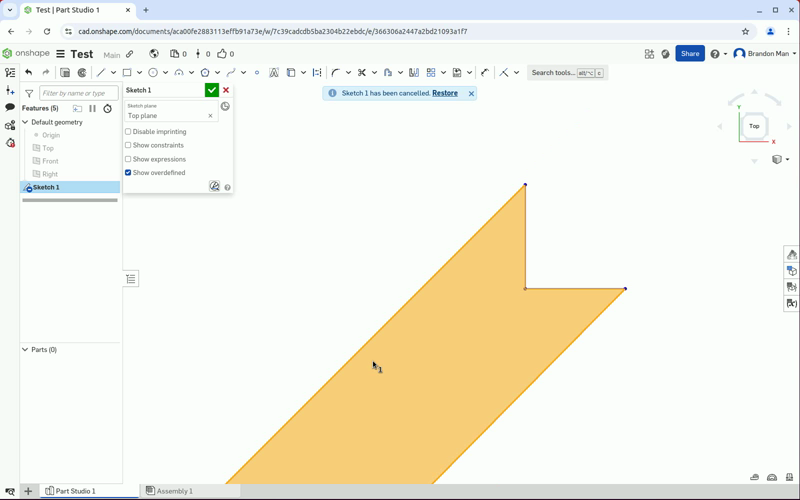
scroll(-6)
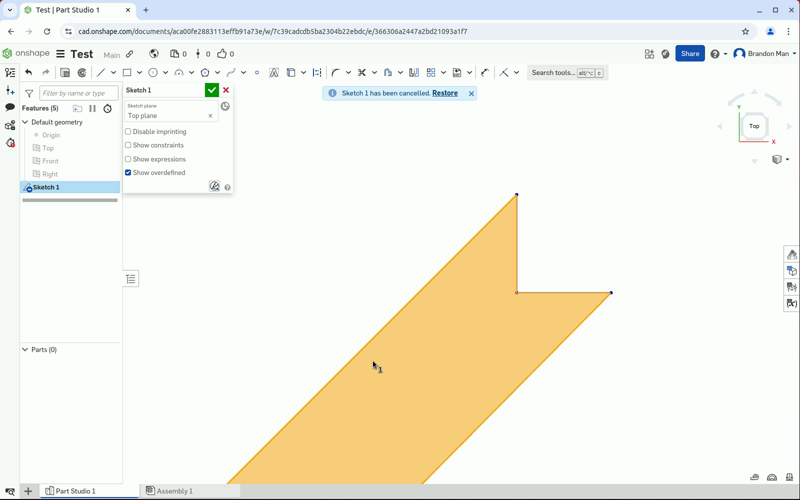
scroll(-6)
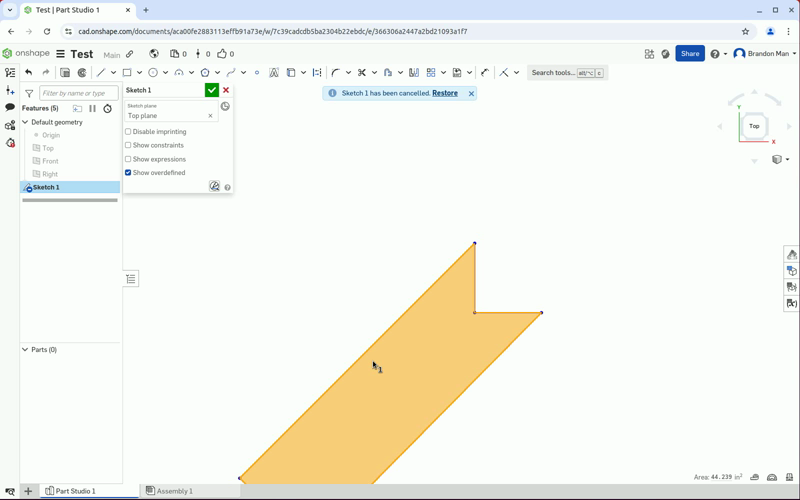
scroll(-6)
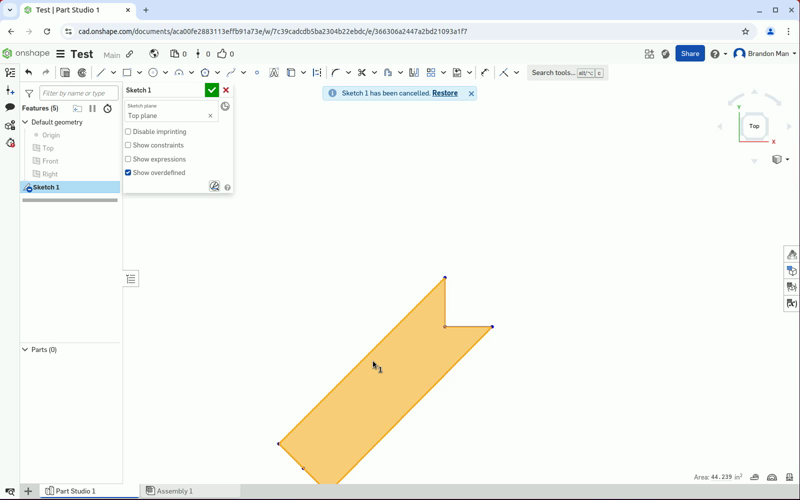
scroll(-6)
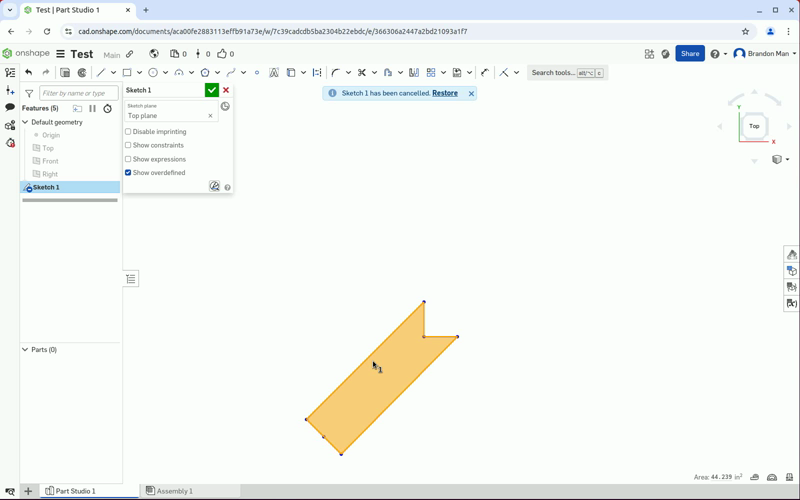
scroll(-6)
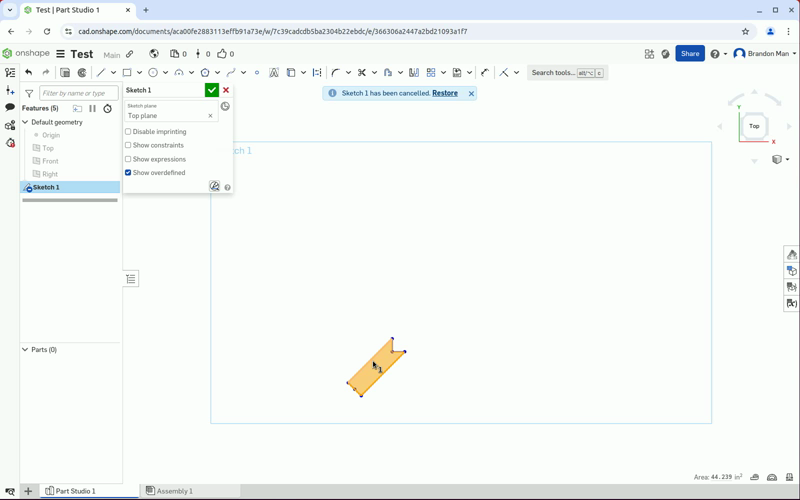
mouse_move(73, 352)
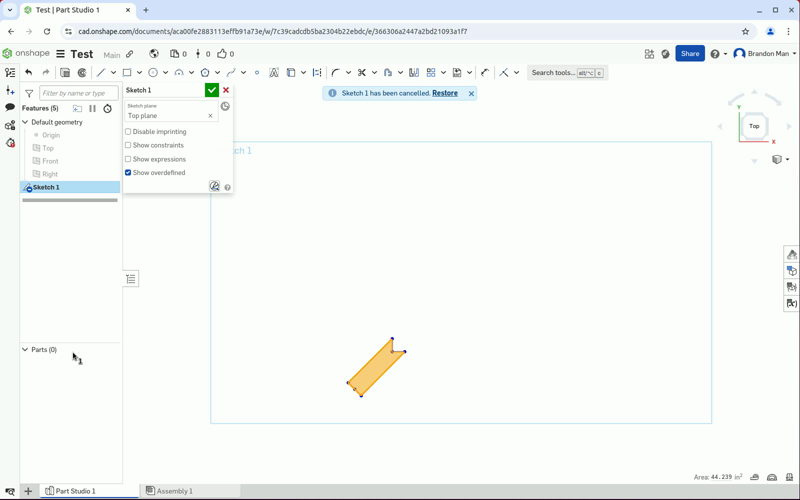
key(shift+y)
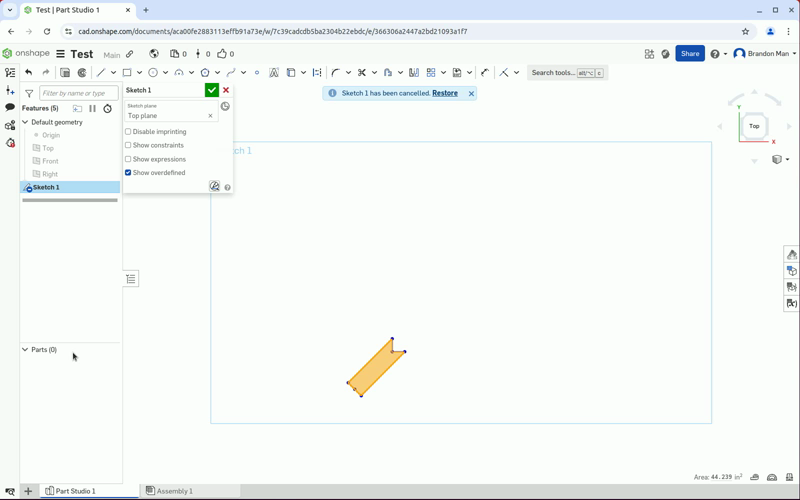
key(shift+e)
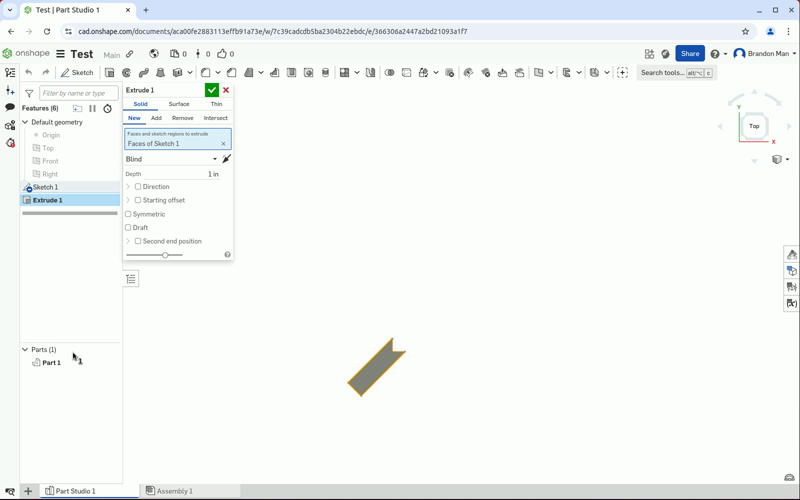
mouse_move(143, 106)
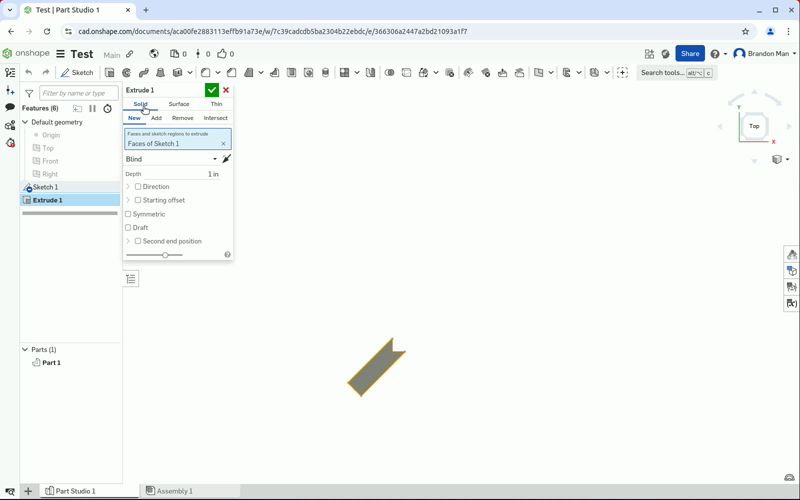
click(143, 106)
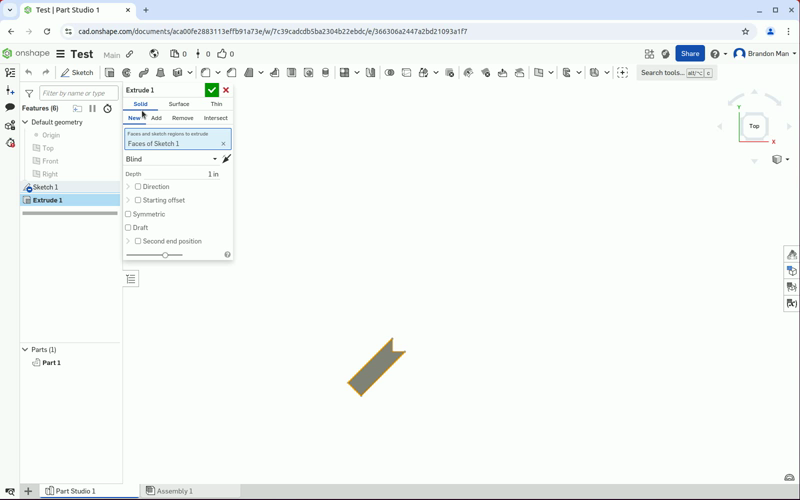
mouse_move(137, 120)
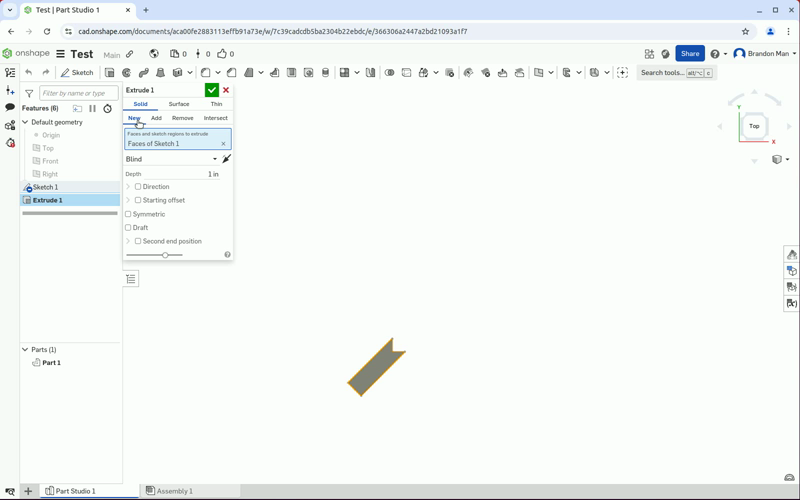
click(137, 120)
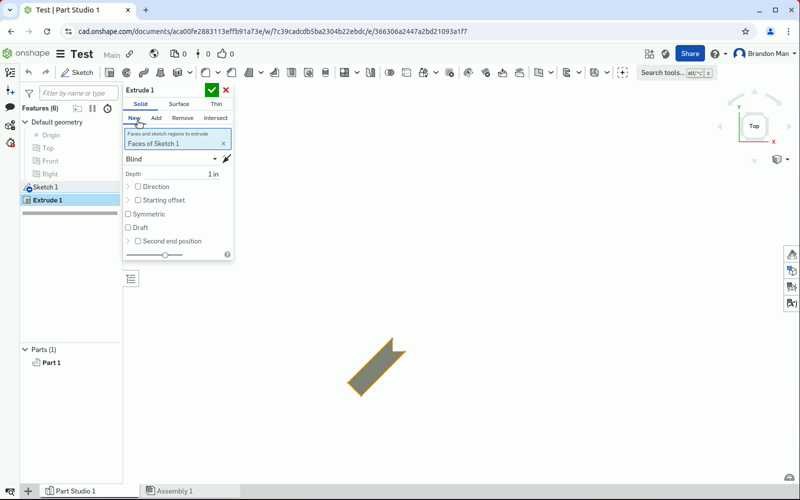
key(tab, 4)
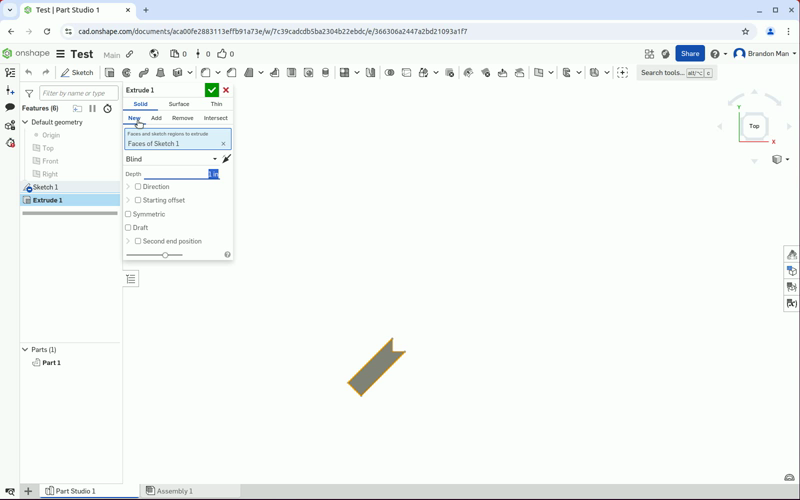
text(1.204)
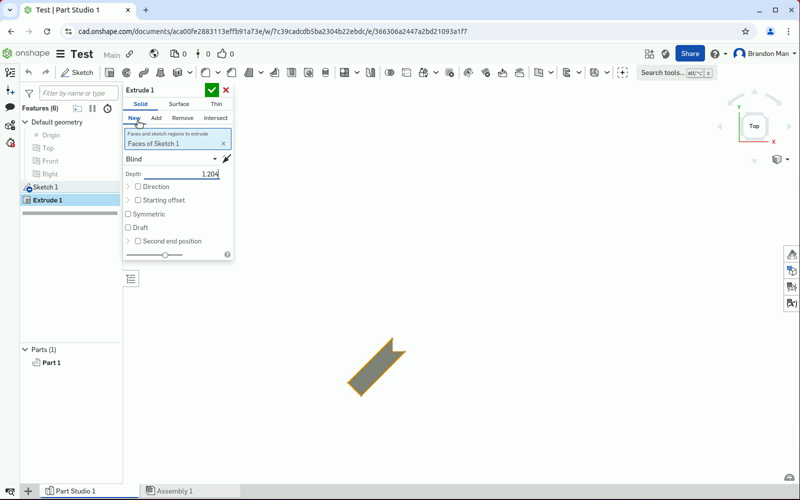
key(enter)
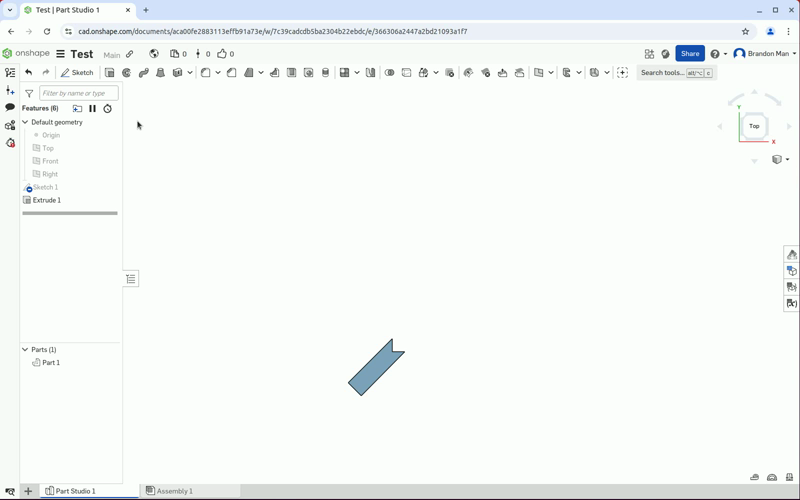
key(shift+h)
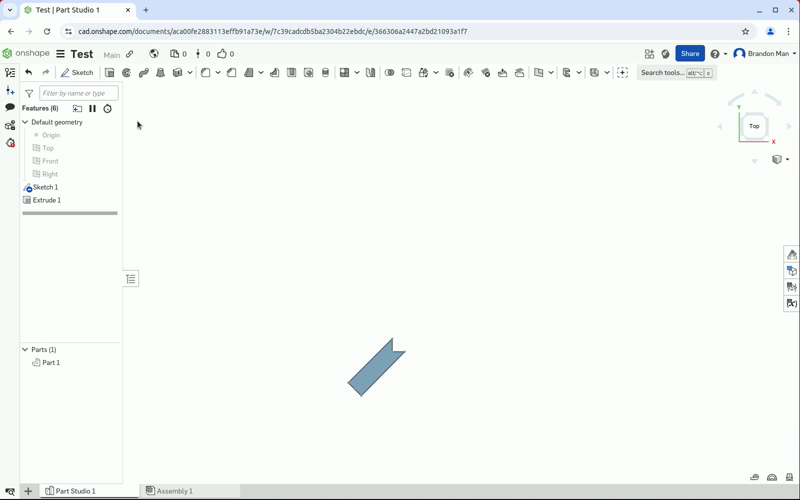
key(shift+h)
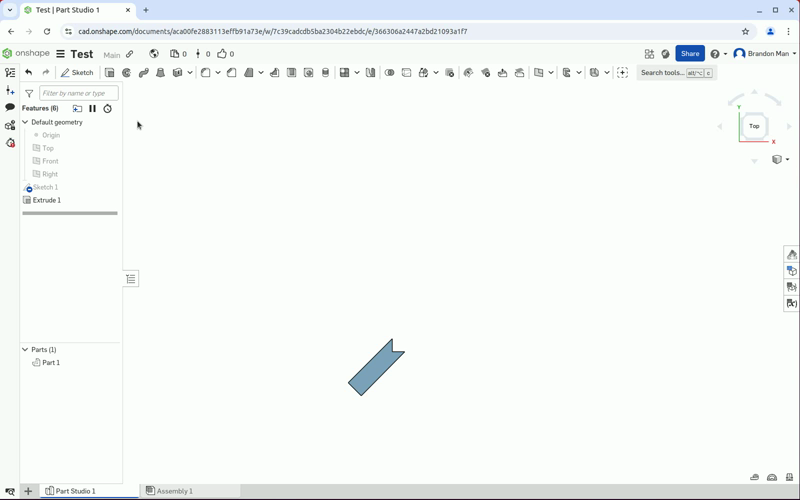
mouse_move(73, 189)
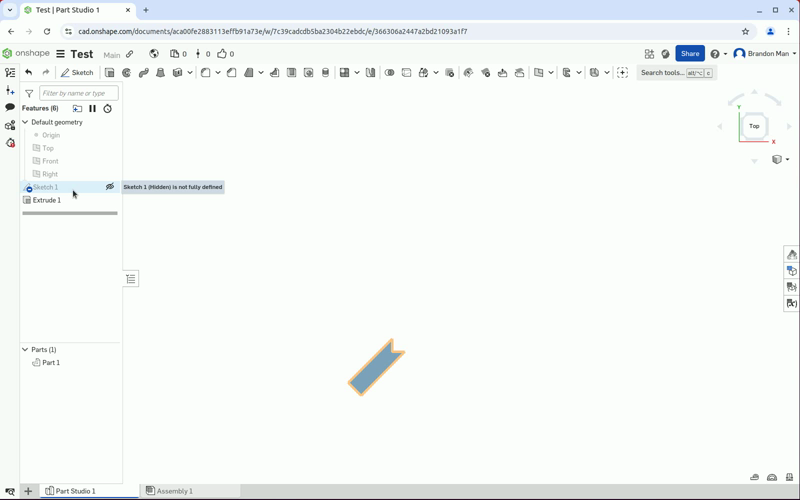
click(73, 189)
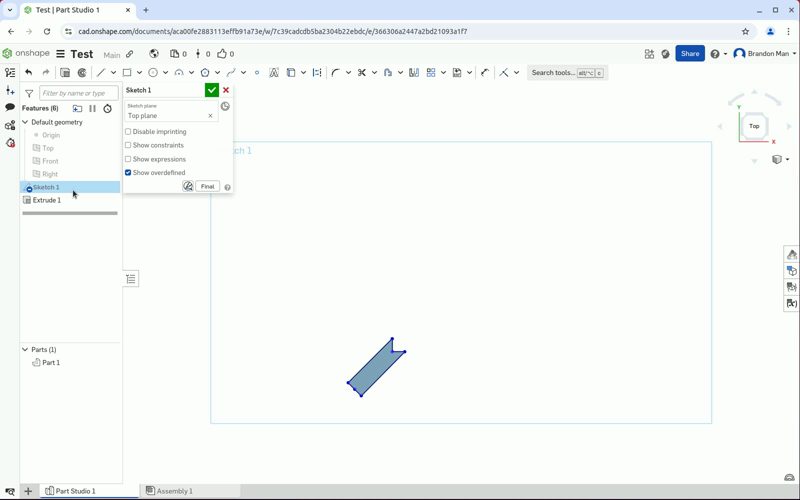
mouse_move(229, 92)
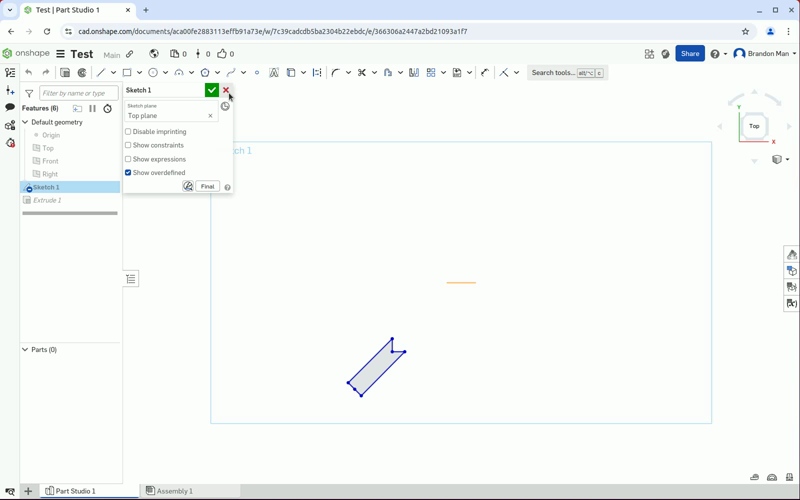
click(229, 92)
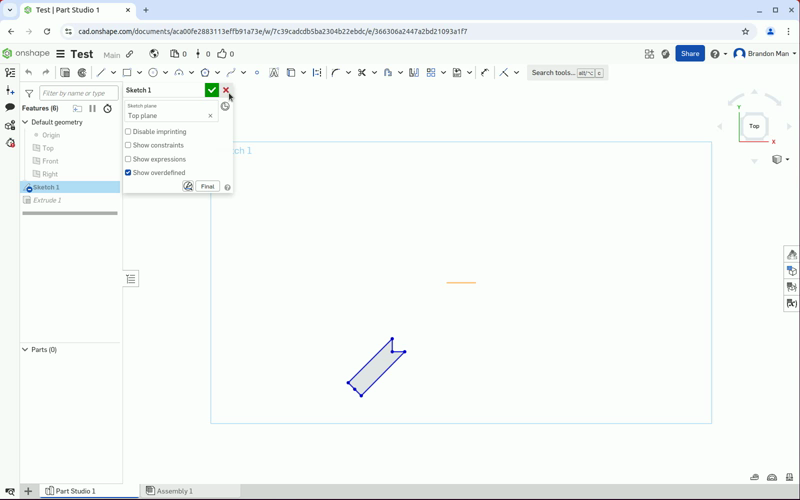
key(shift+s)
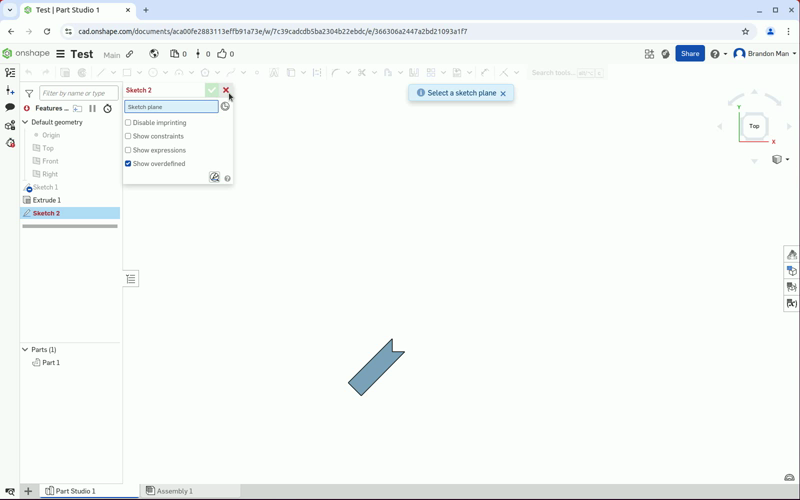
mouse_move(73, 150)
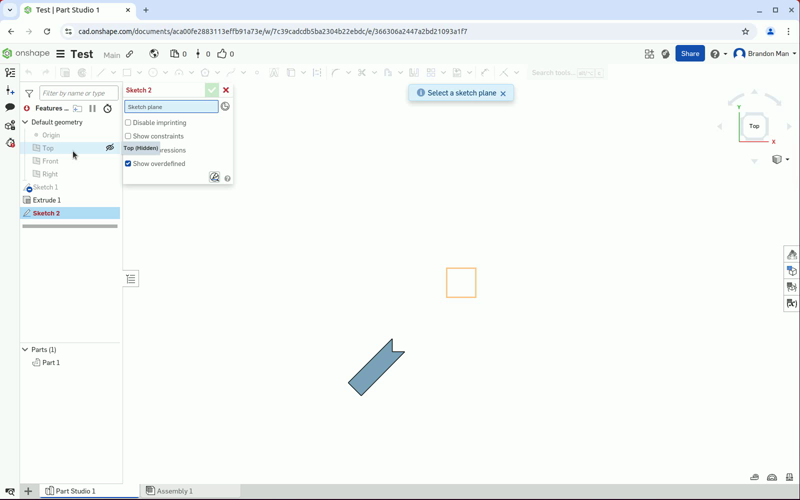
click(73, 150)
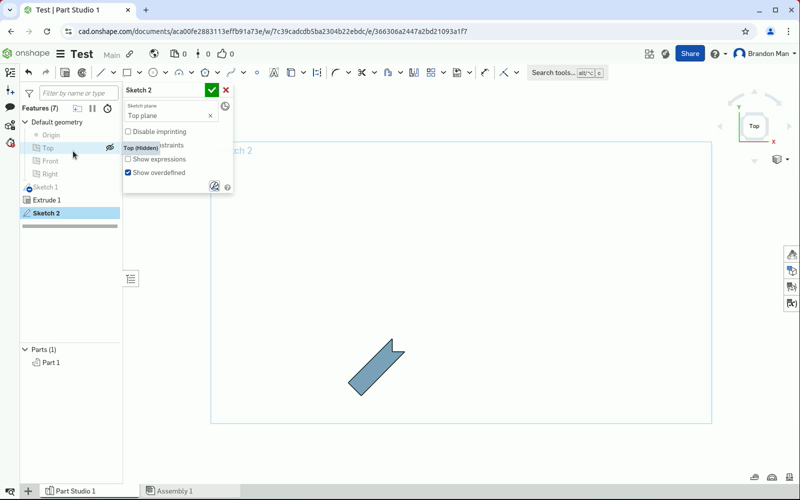
mouse_move(73, 352)
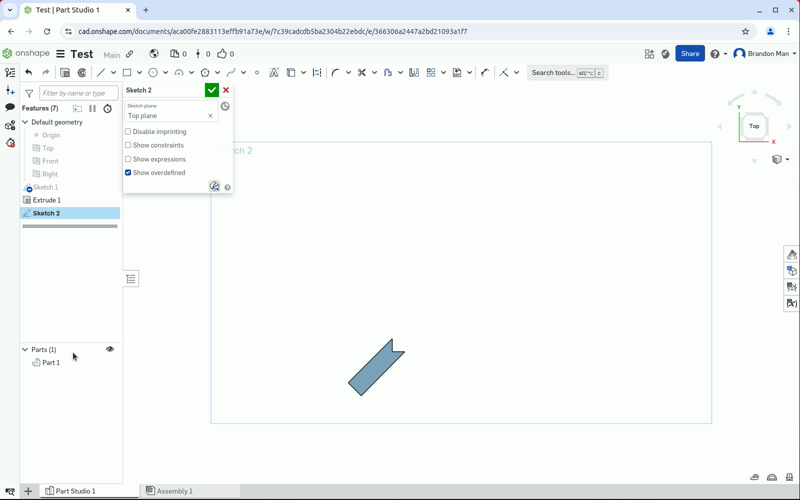
key(y)
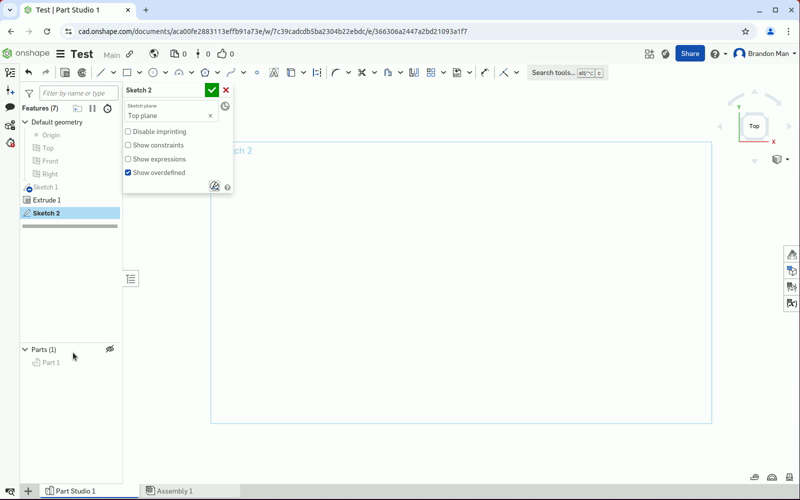
key(l)
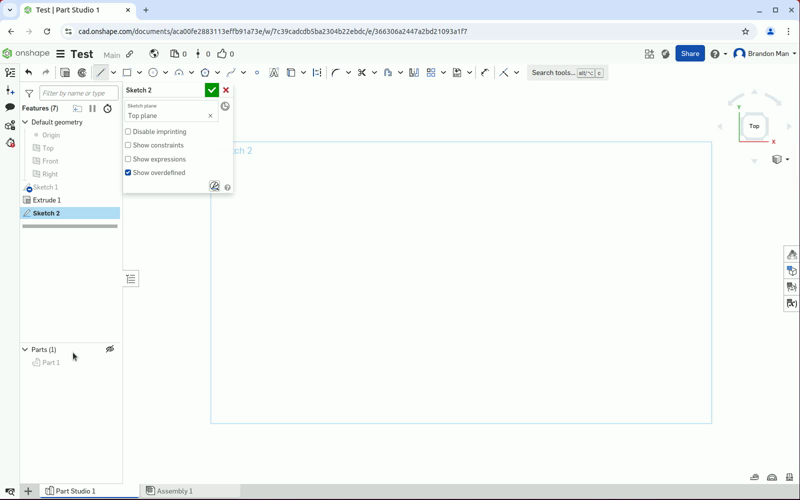
key_down(shift)
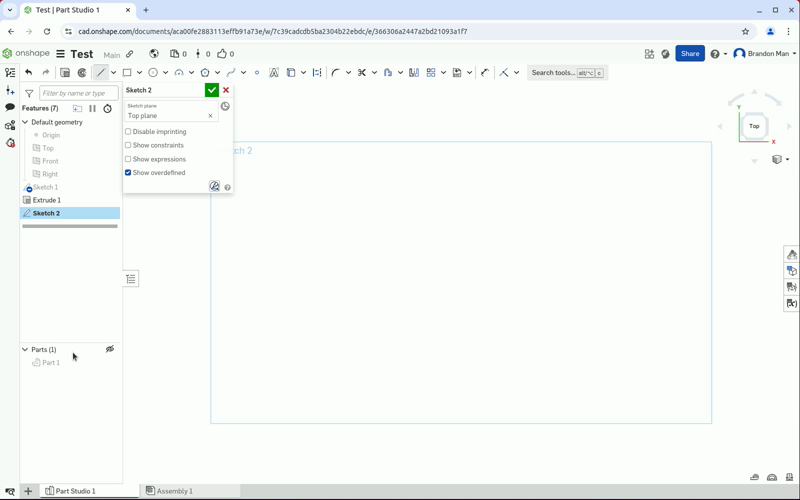
mouse_move(516, 352)
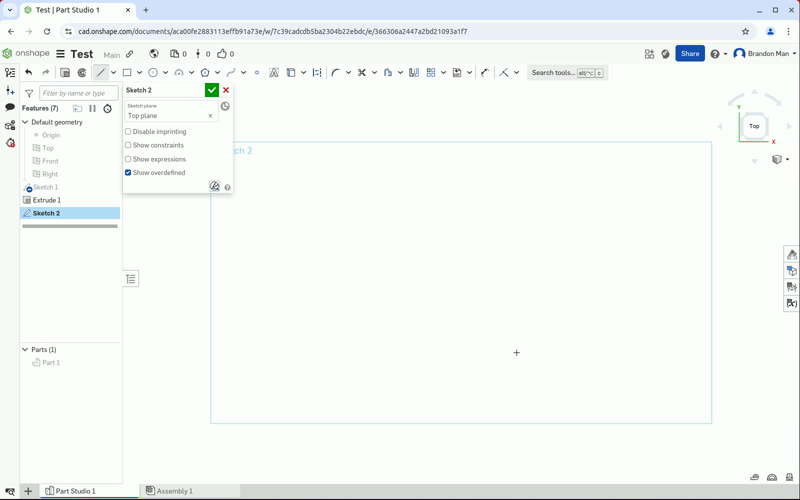
click(516, 352)
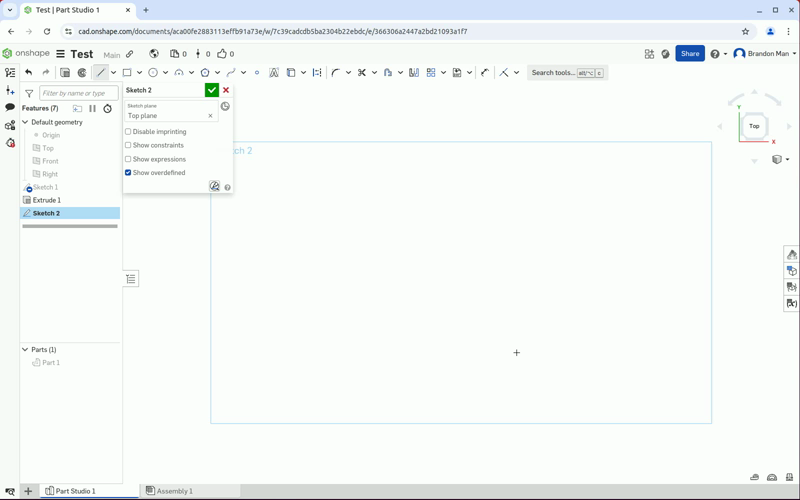
key_up(shift)
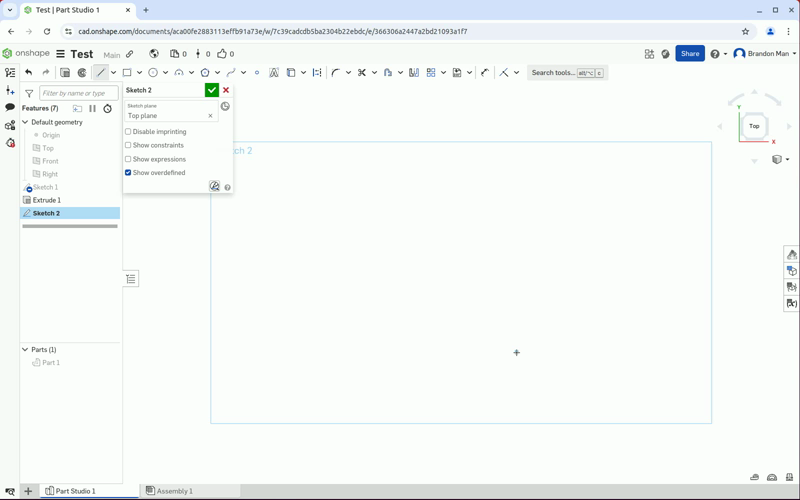
key_down(shift)
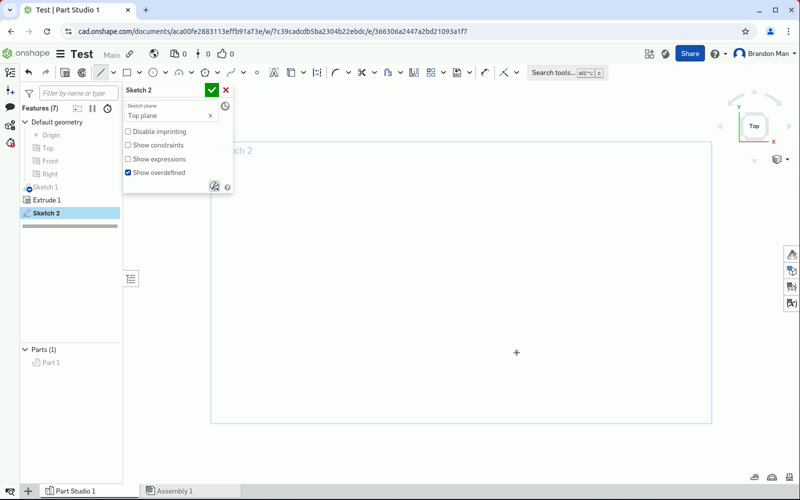
mouse_move(560, 395)
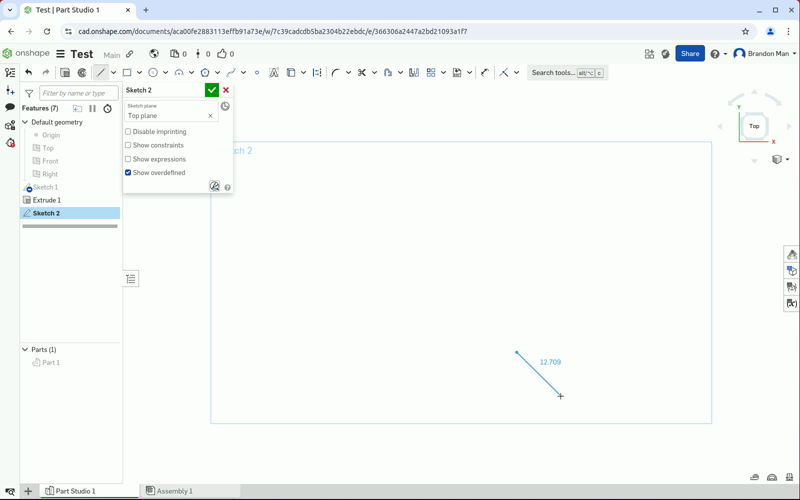
click(560, 395)
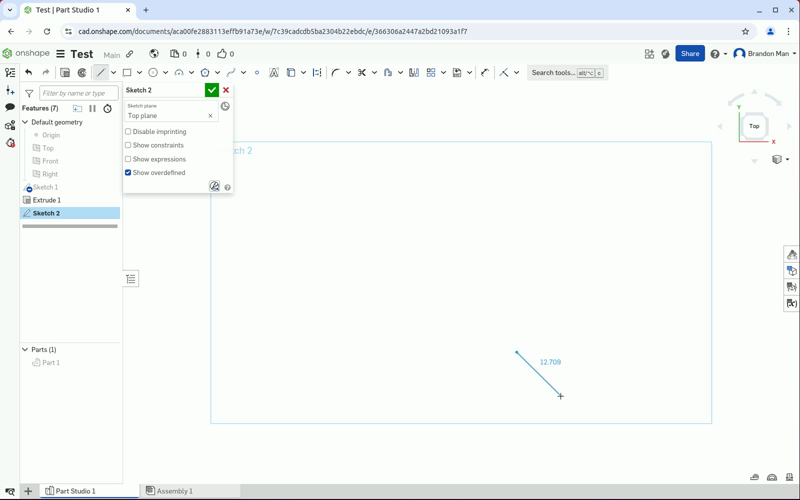
key_up(shift)
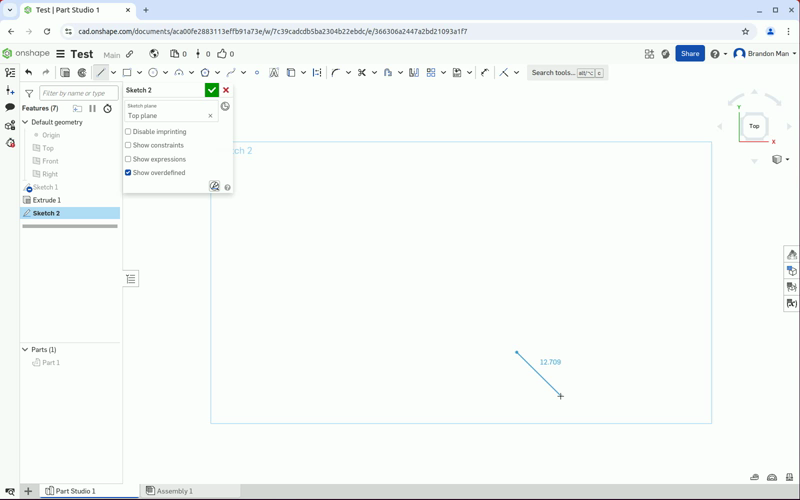
key_down(shift)
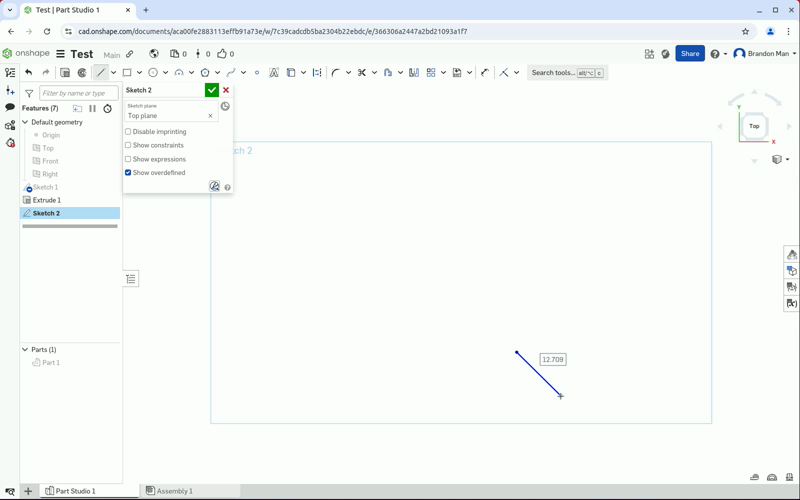
mouse_move(589, 395)
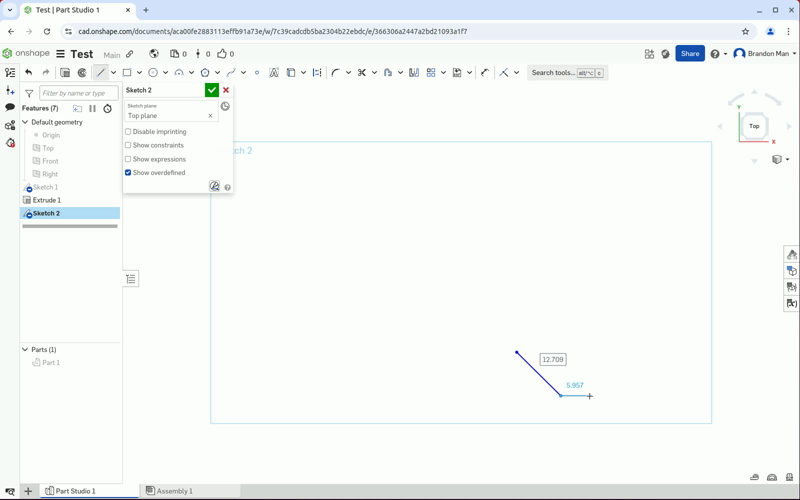
mouse_move(567, 389)
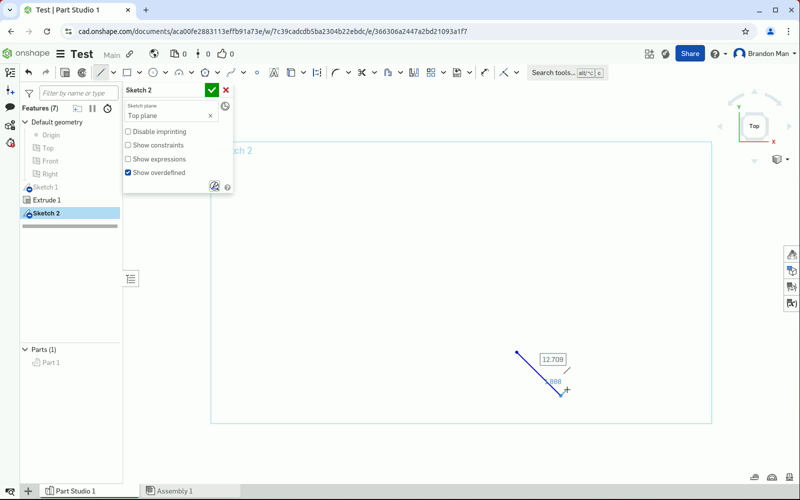
click(567, 389)
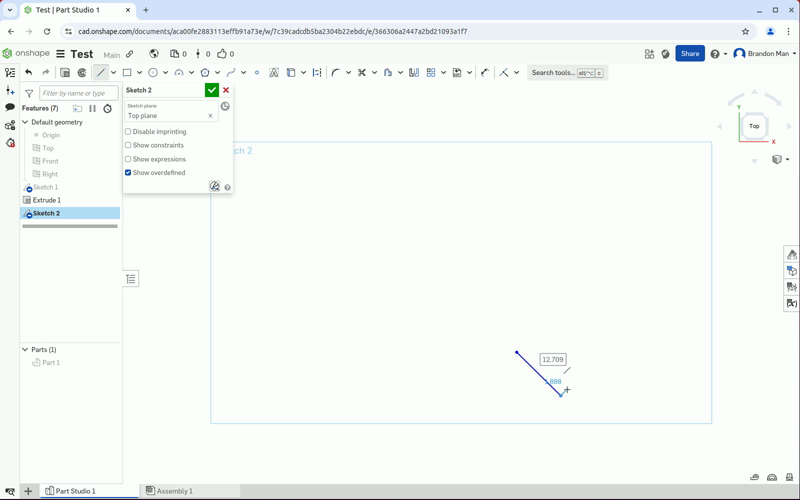
key_up(shift)
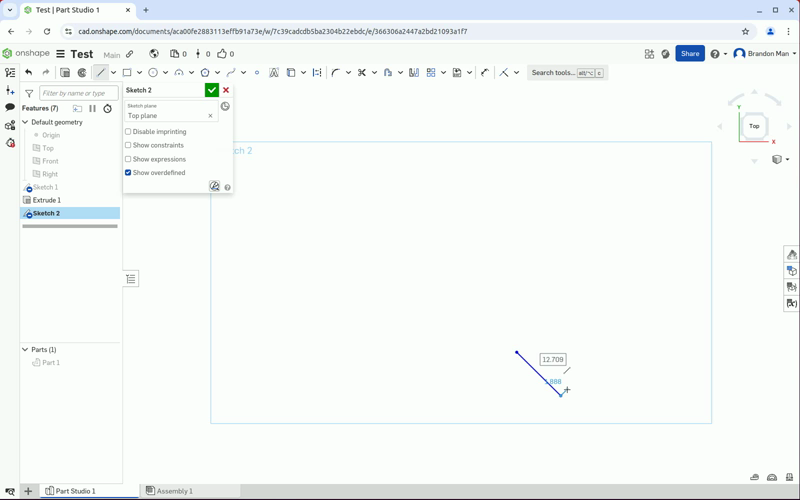
key_down(shift)
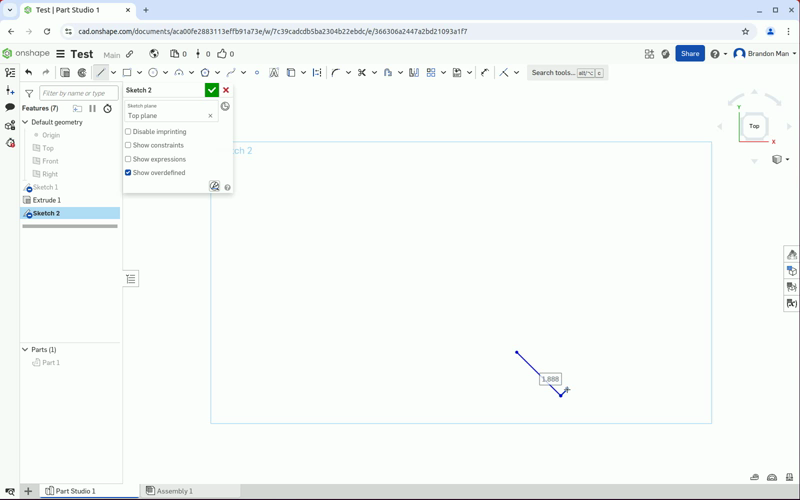
mouse_move(589, 389)
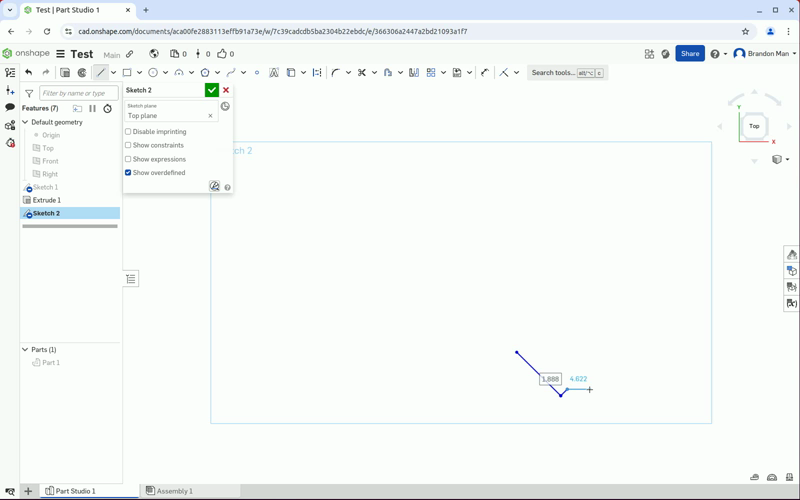
mouse_move(573, 382)
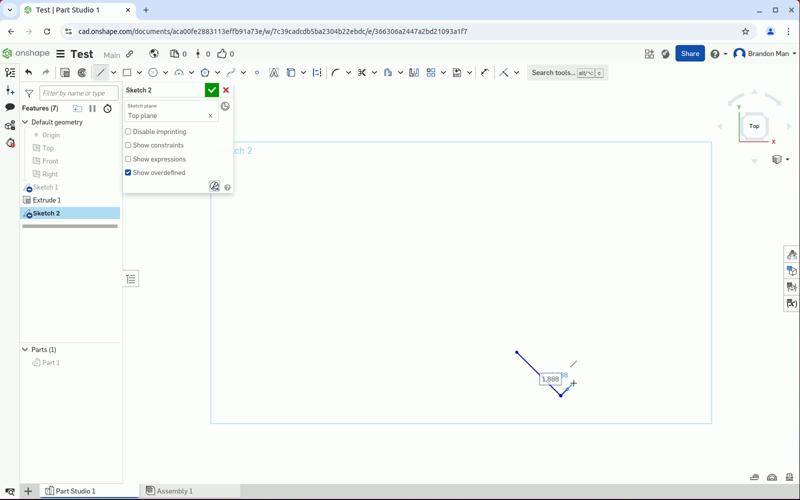
click(573, 382)
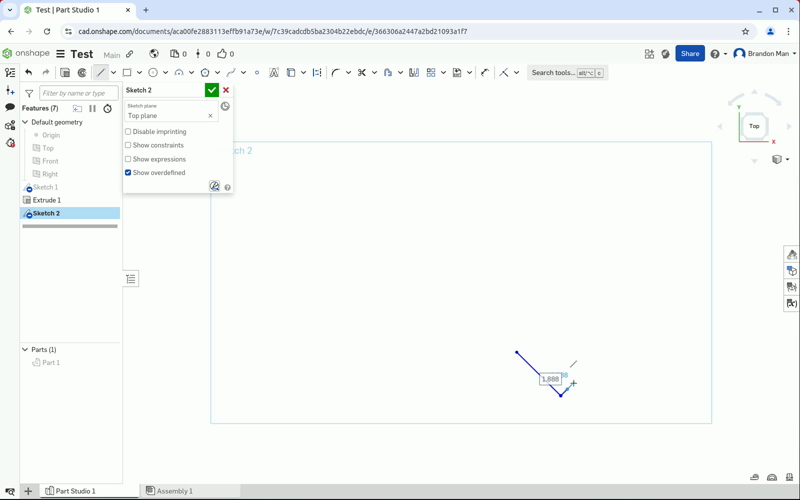
key_up(shift)
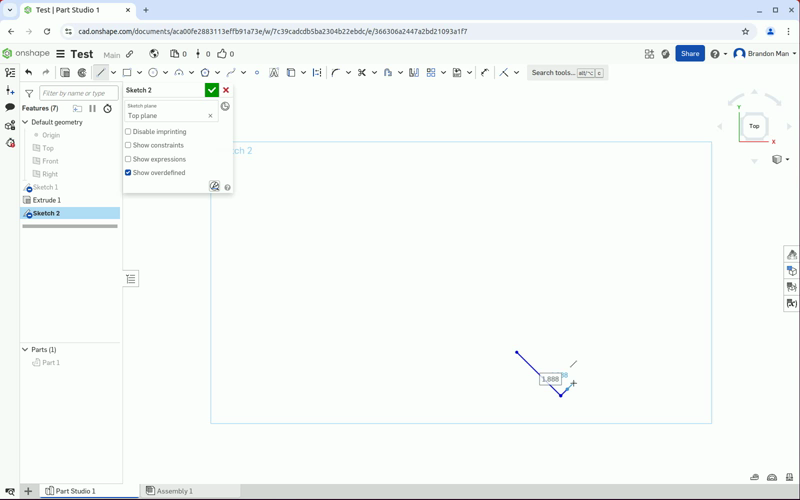
key_down(shift)
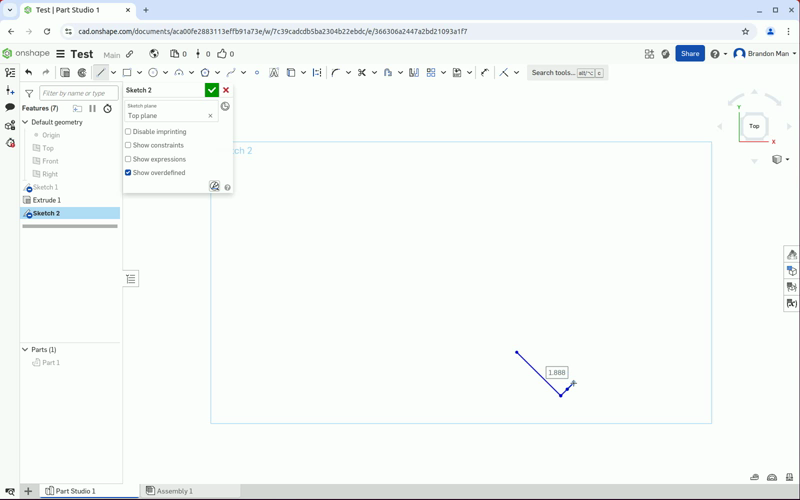
mouse_move(530, 339)
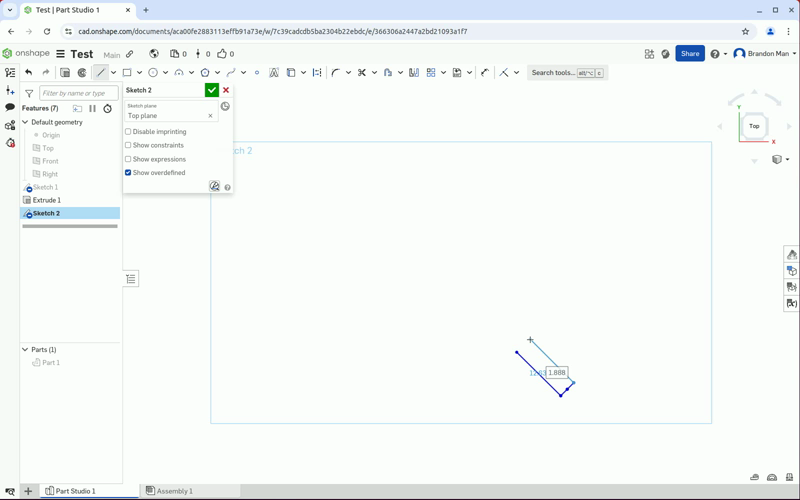
click(530, 339)
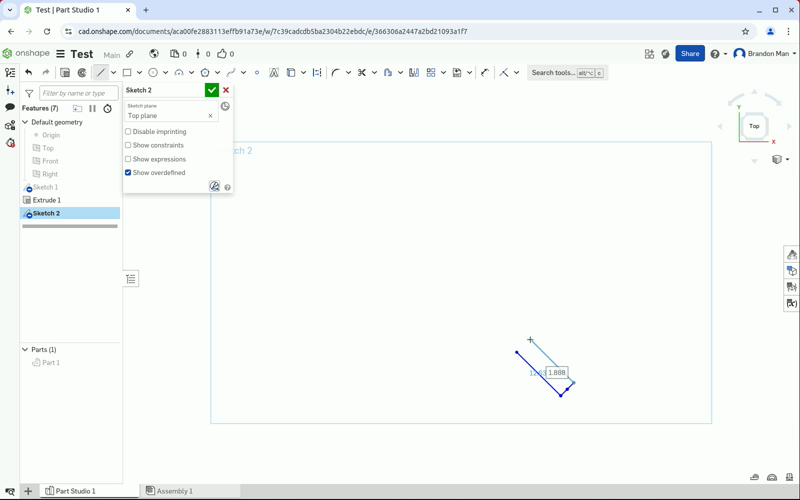
key_up(shift)
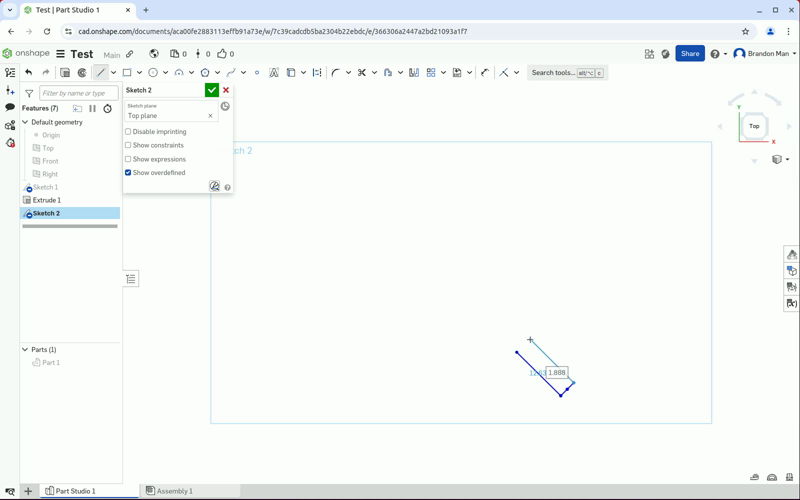
key_down(shift)
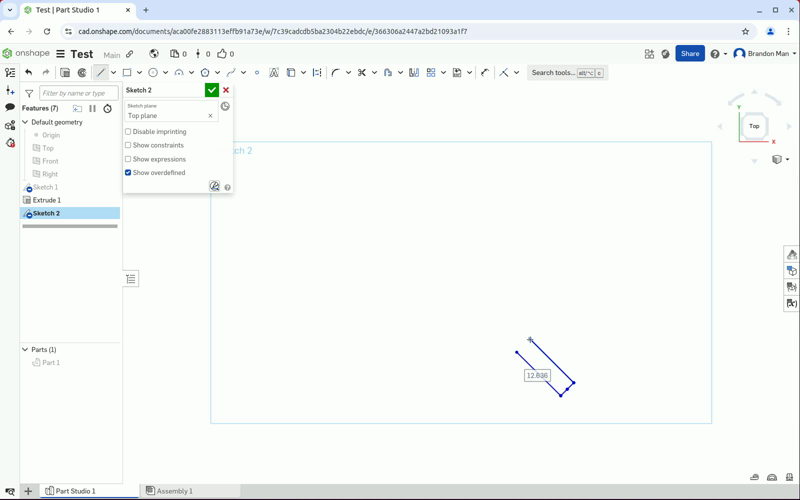
mouse_move(560, 339)
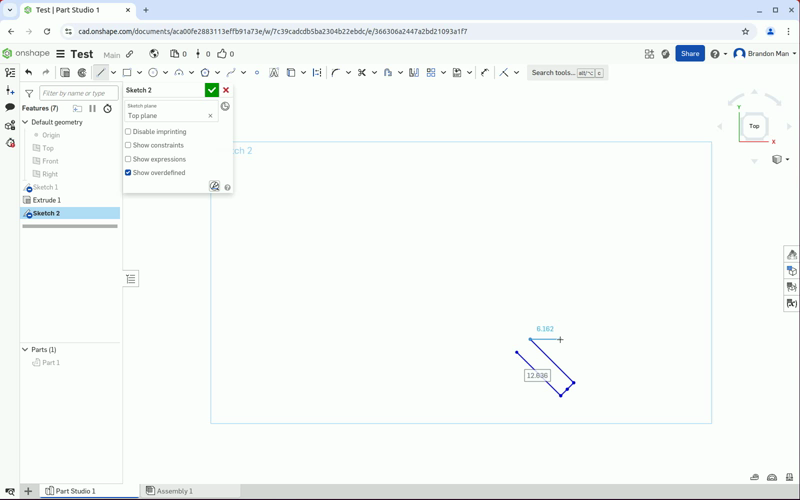
mouse_move(530, 352)
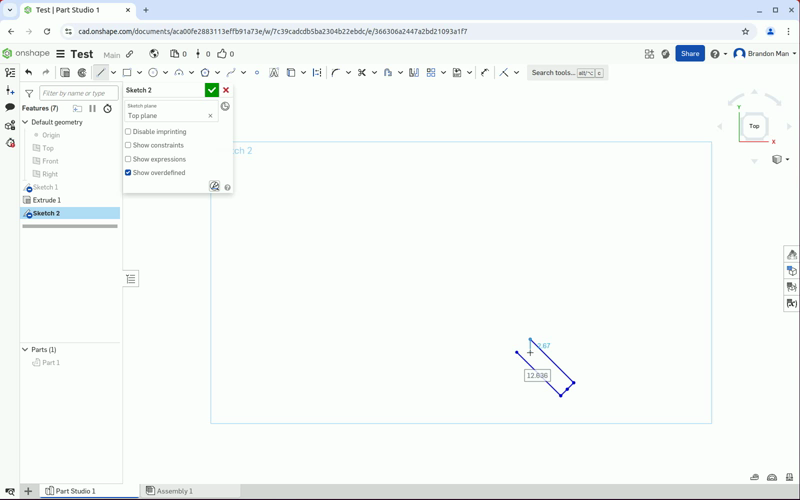
click(530, 352)
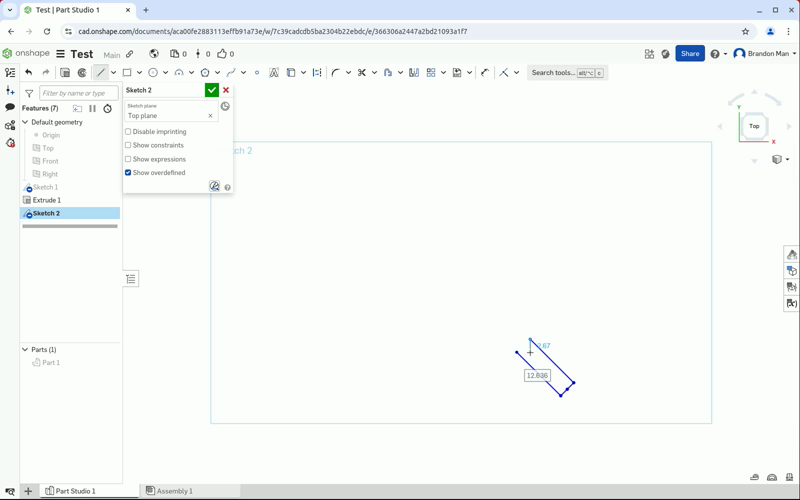
key_up(shift)
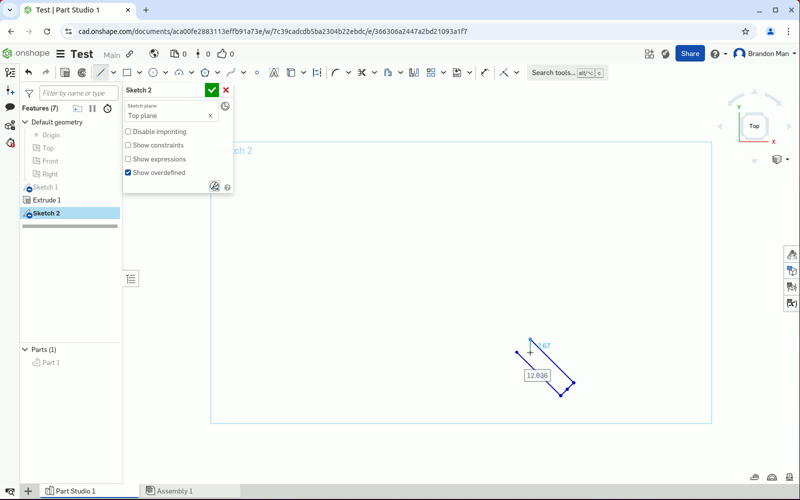
mouse_move(560, 352)
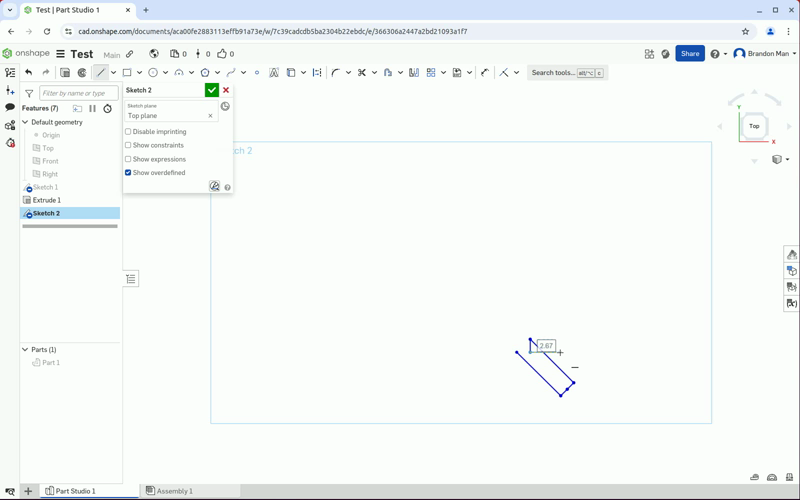
key_down(shift)
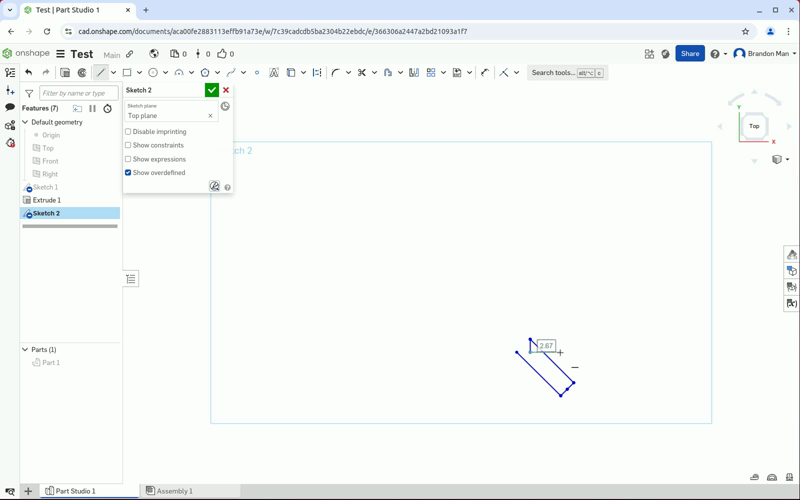
mouse_move(516, 352)
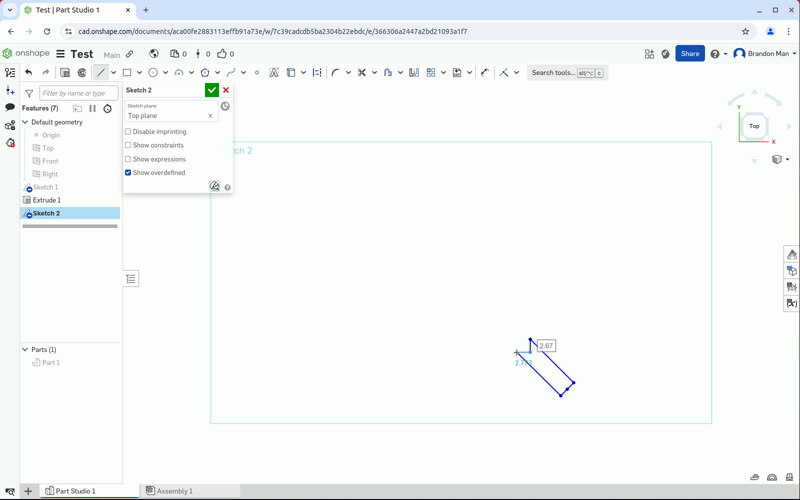
key_up(shift)
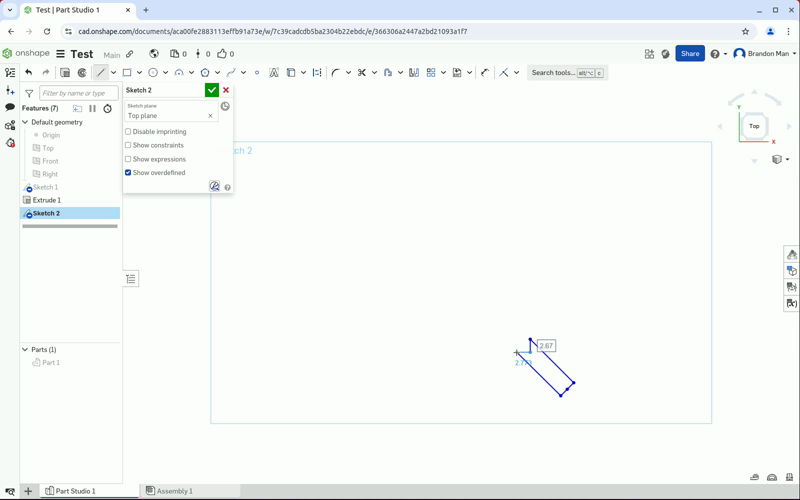
click(516, 352)
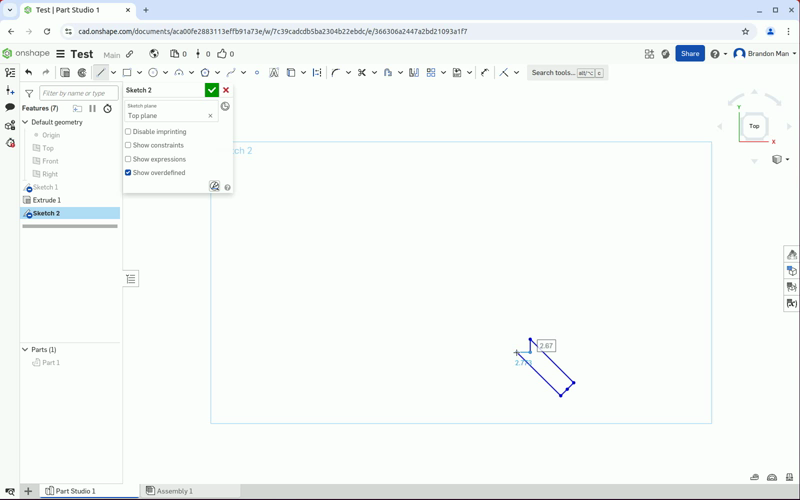
key(esc)
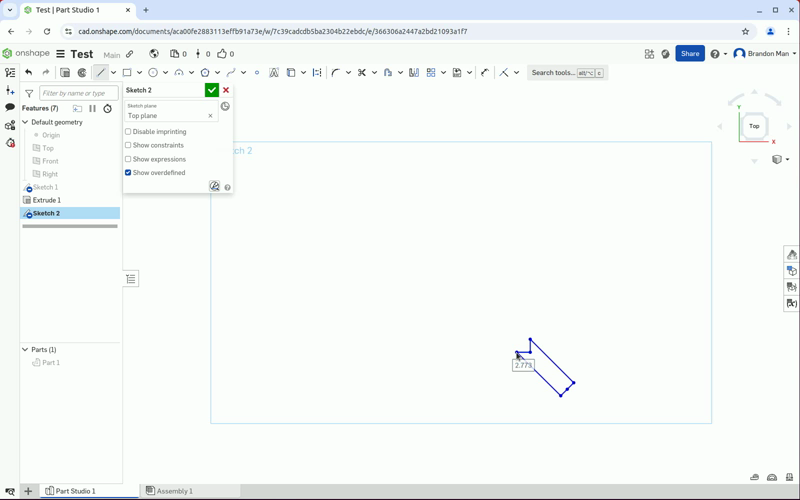
mouse_move(539, 370)
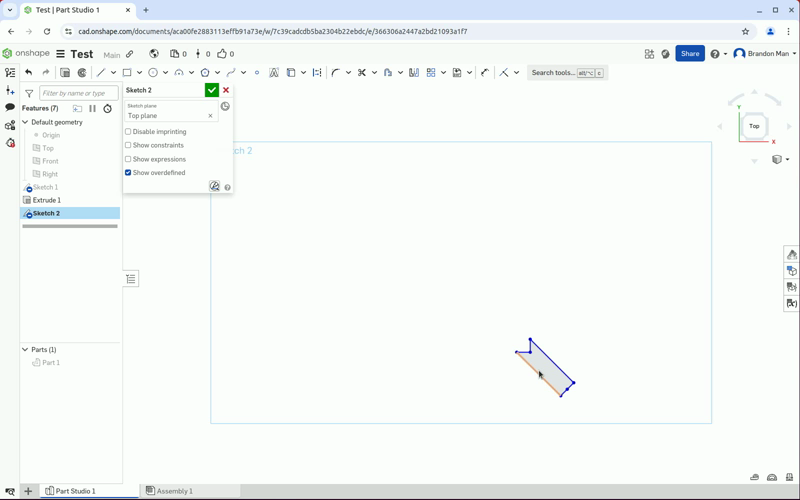
scroll(6)
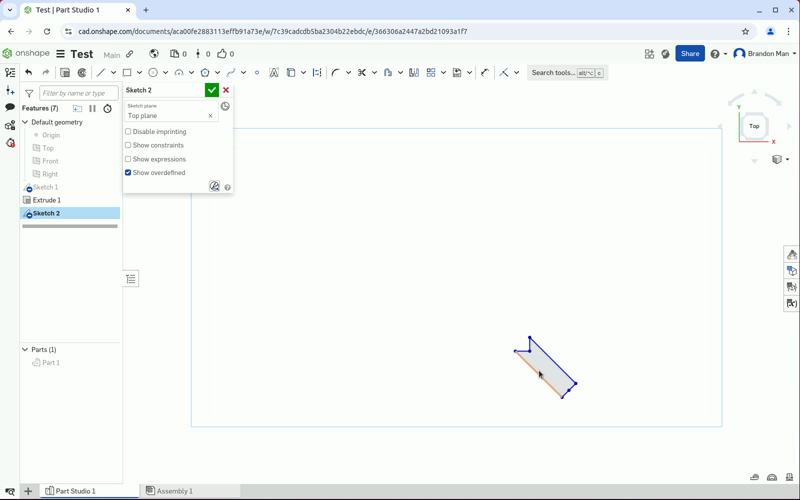
scroll(6)
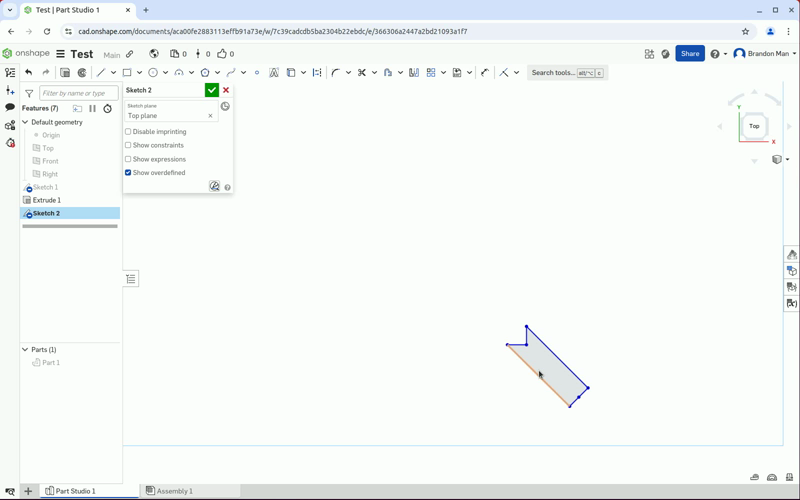
scroll(6)
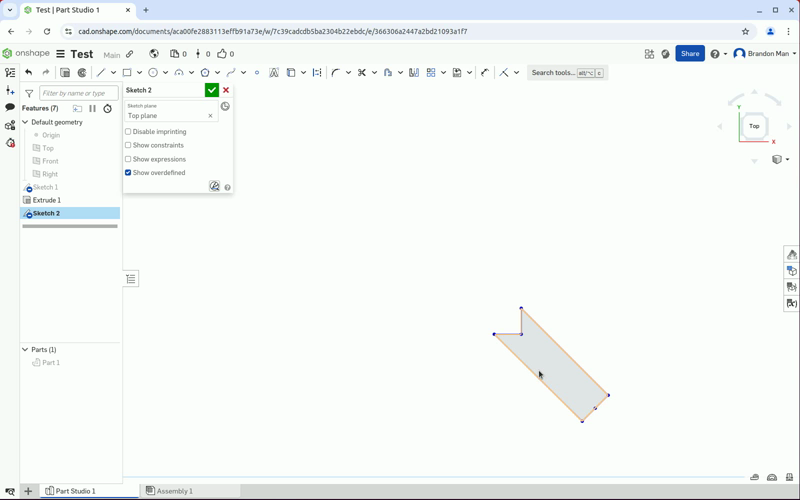
scroll(6)
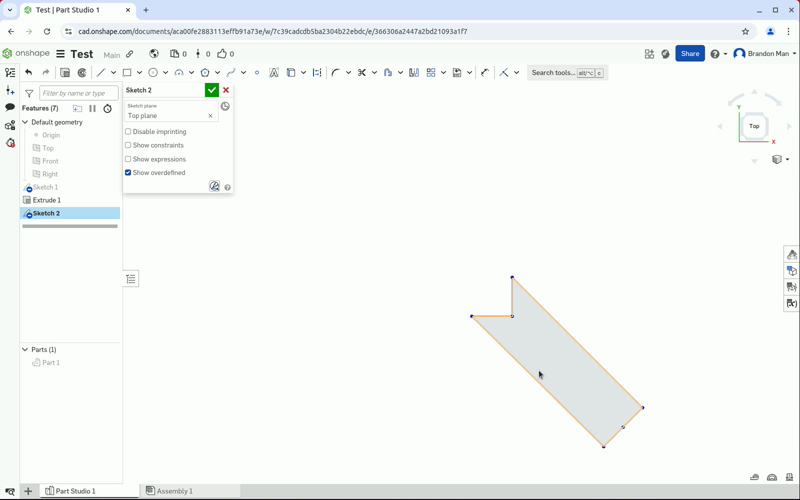
scroll(6)
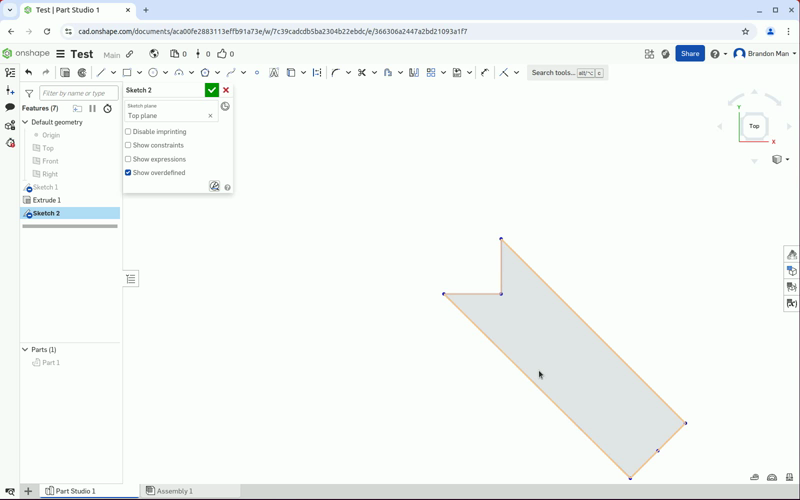
scroll(6)
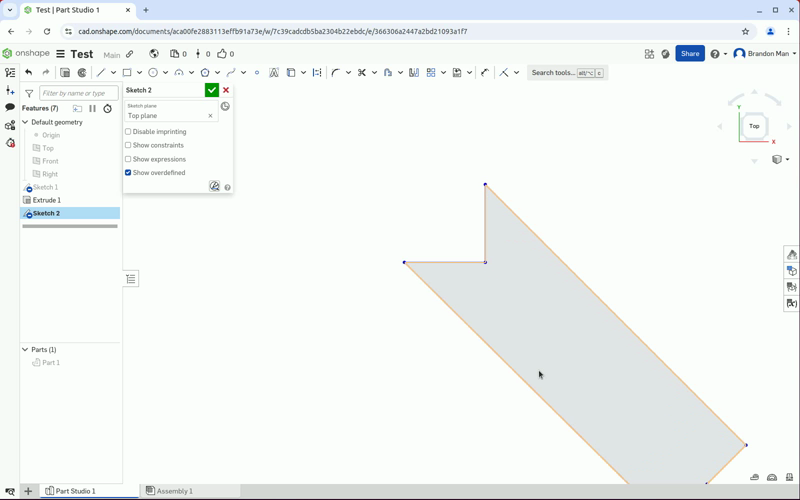
scroll(6)
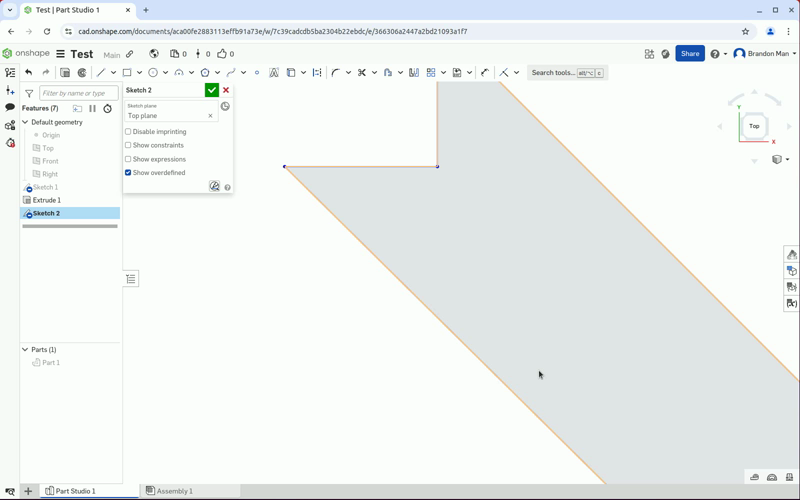
click(539, 370)
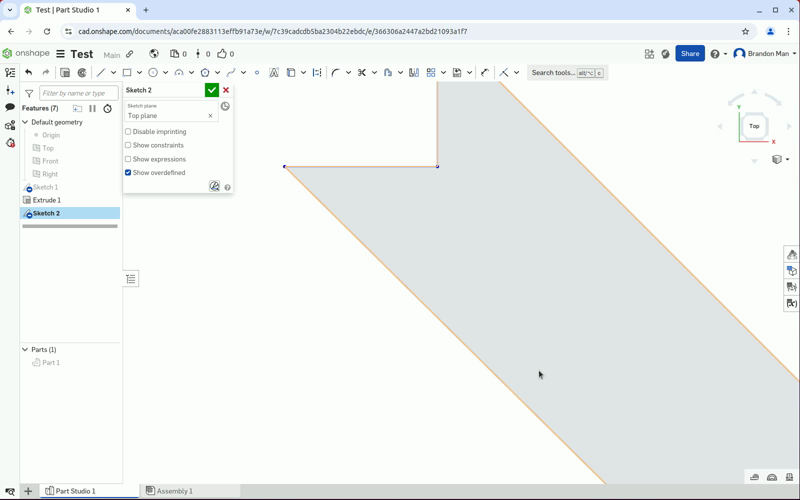
scroll(-6)
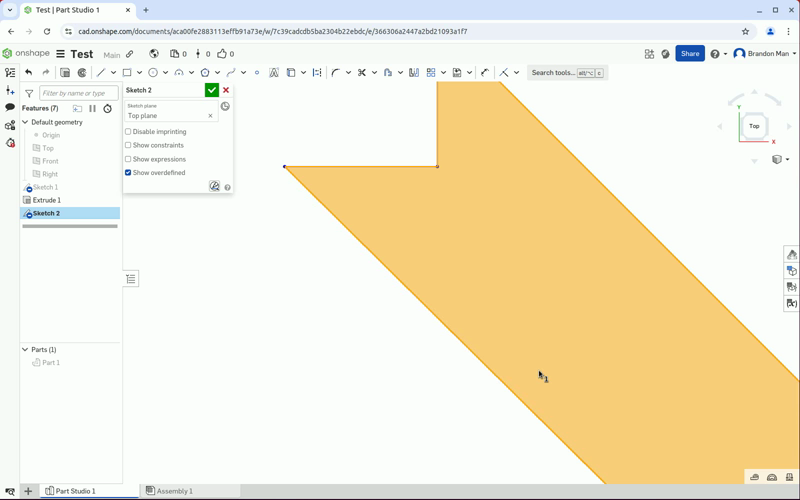
scroll(-6)
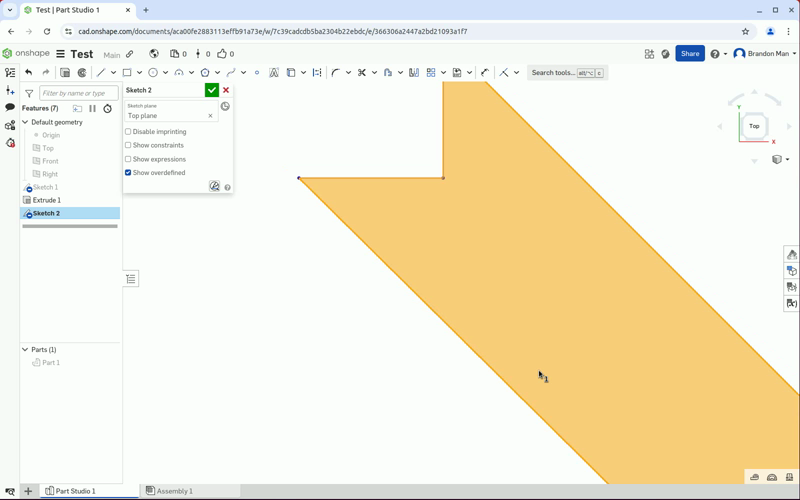
scroll(-6)
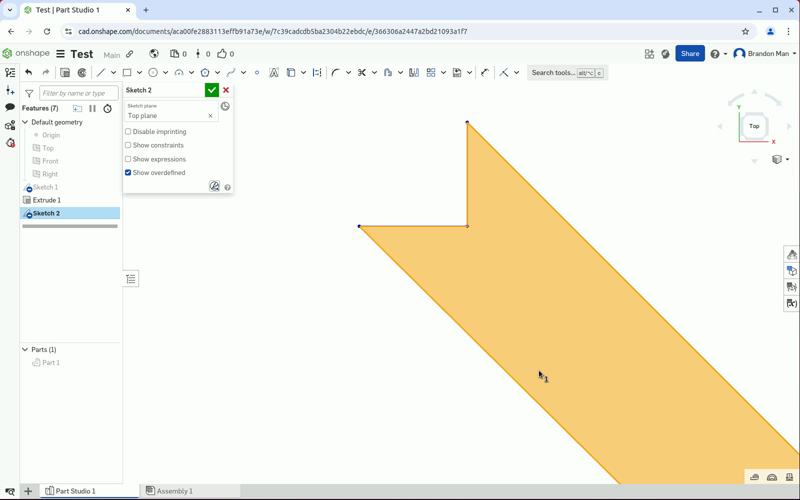
scroll(-6)
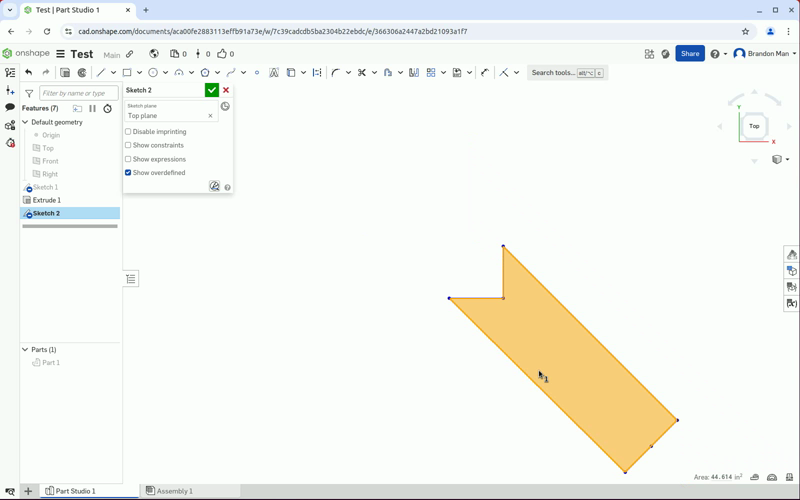
scroll(-6)
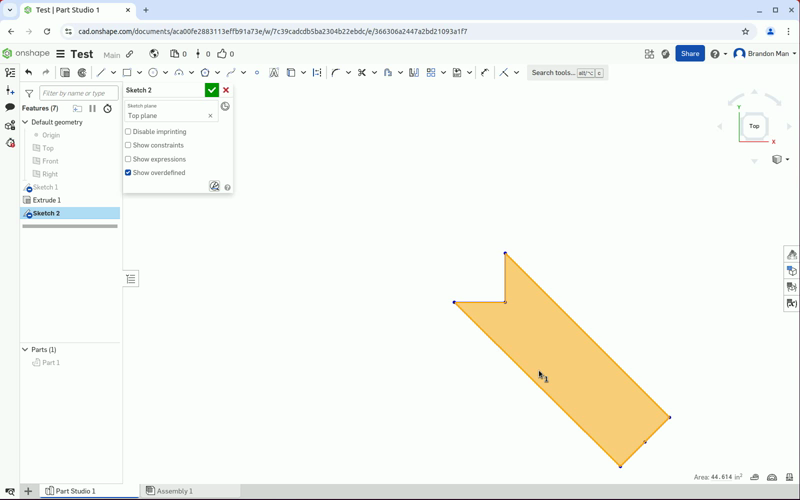
scroll(-6)
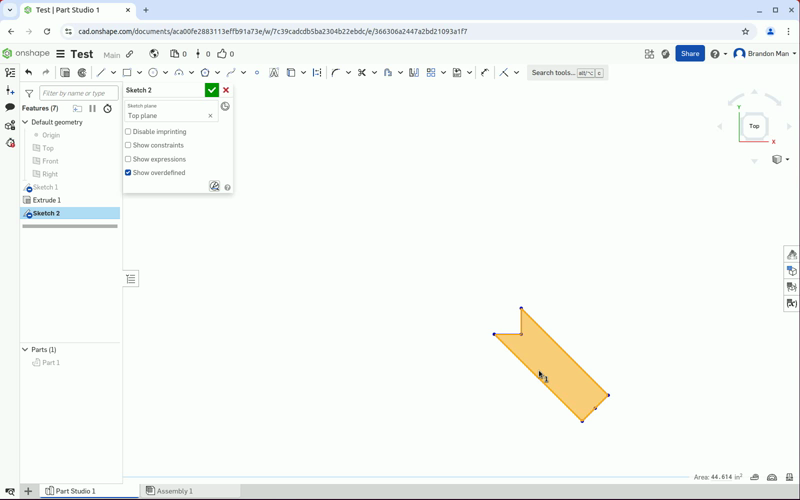
scroll(-6)
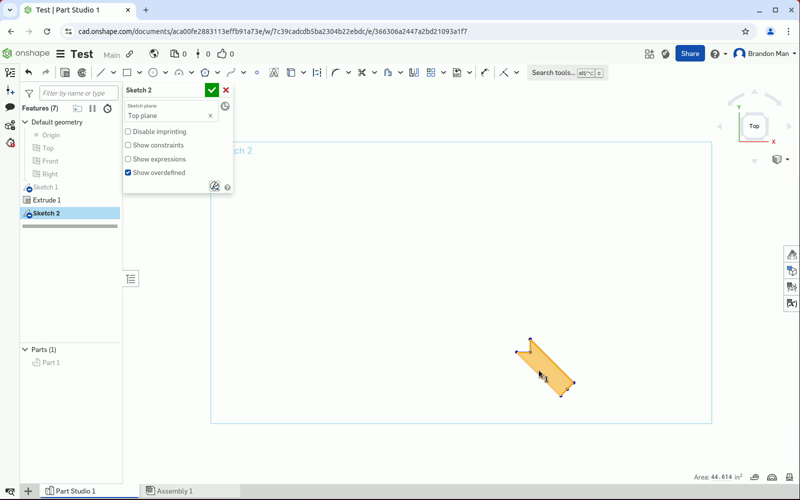
mouse_move(73, 352)
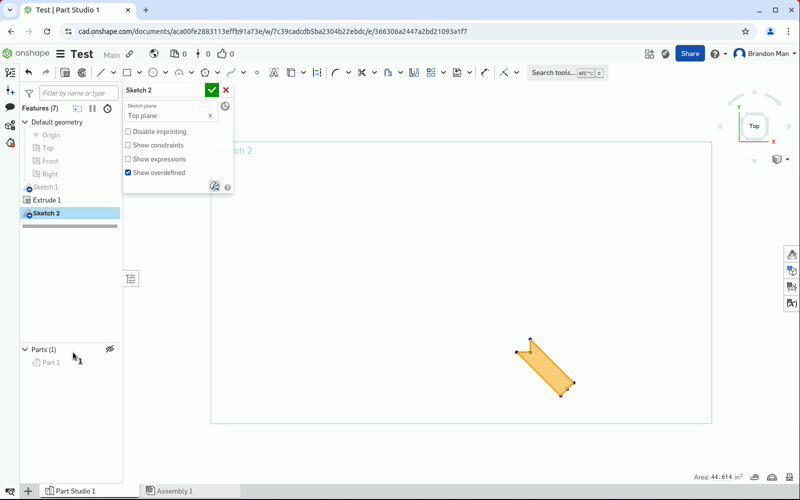
key(shift+y)
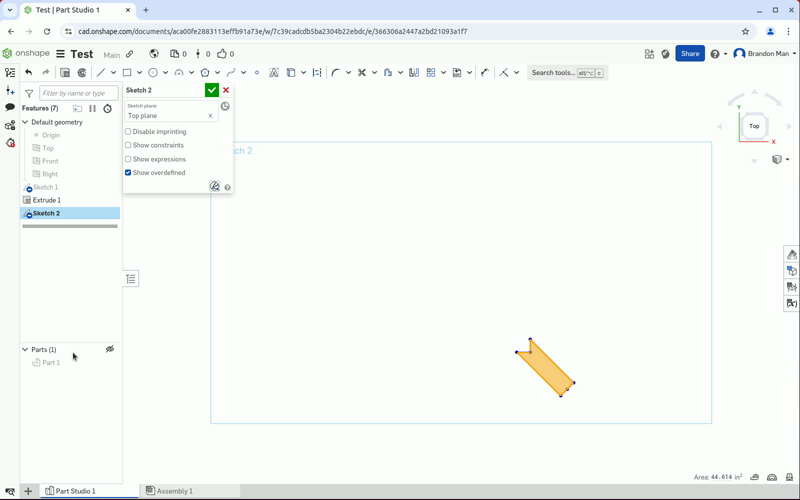
key(shift+e)
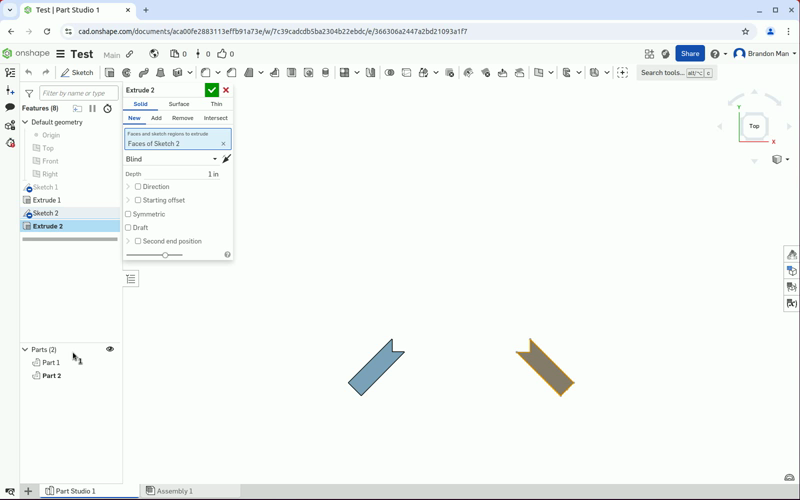
mouse_move(143, 106)
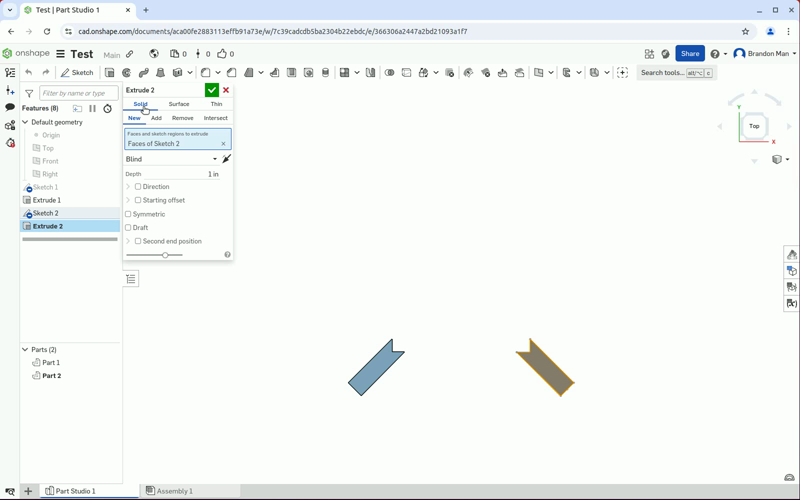
click(143, 106)
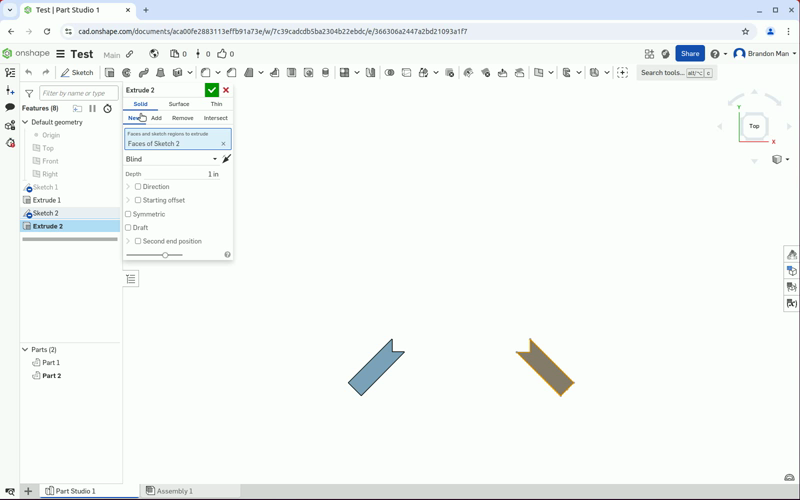
mouse_move(137, 120)
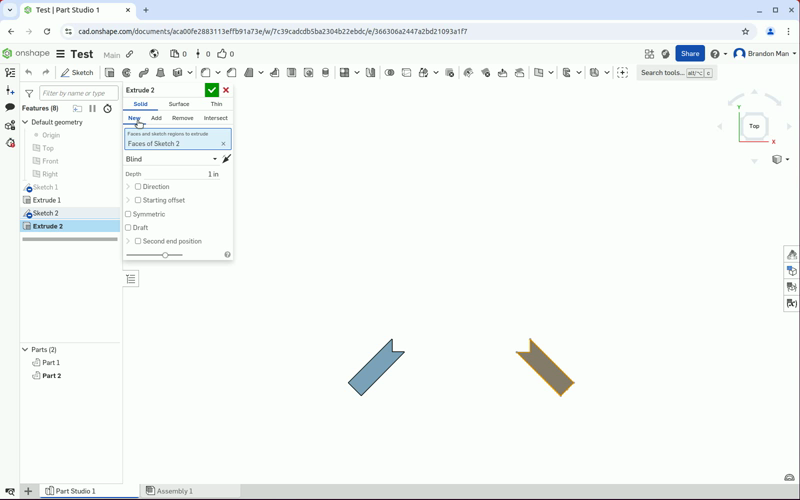
click(137, 120)
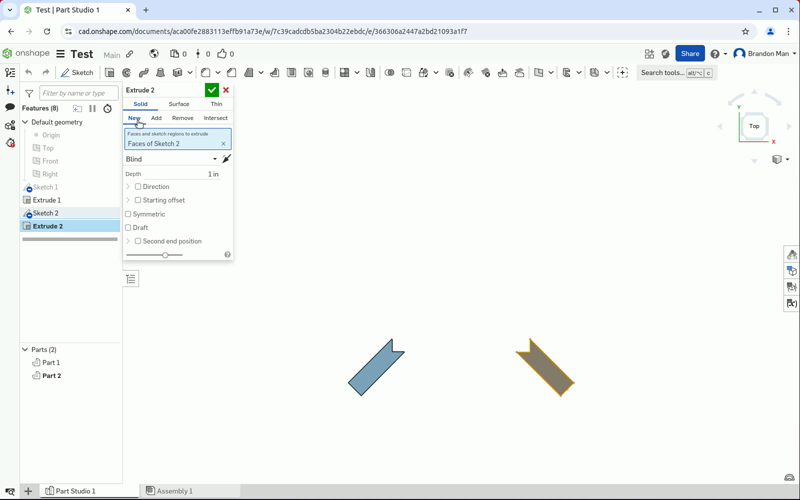
key(tab, 4)
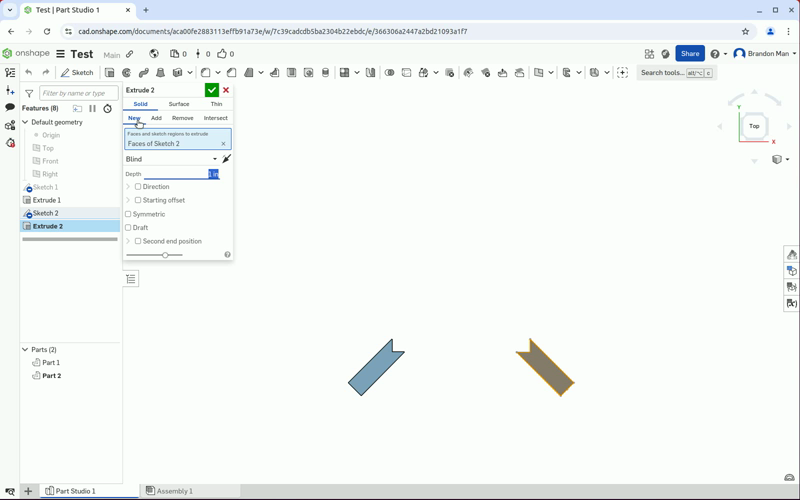
text(1.204)
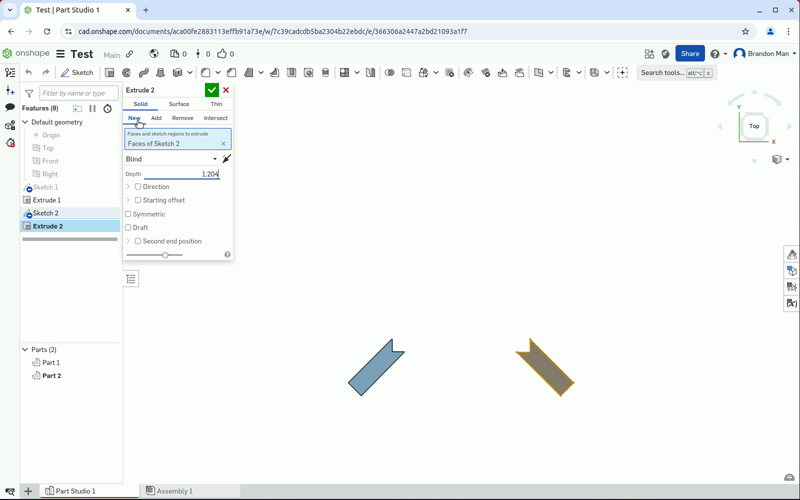
key(enter)
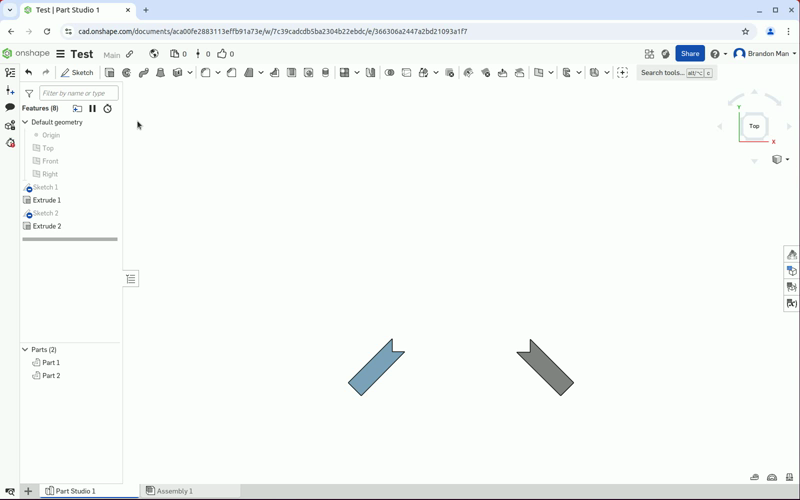
key(shift+h)
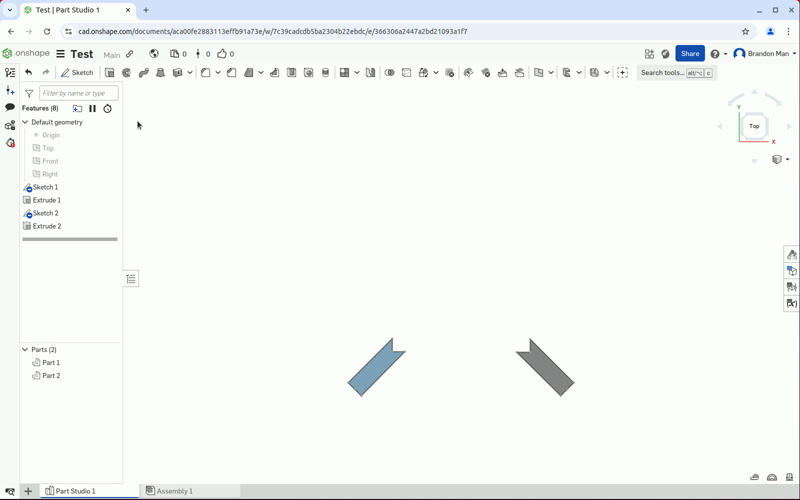
key(shift+h)
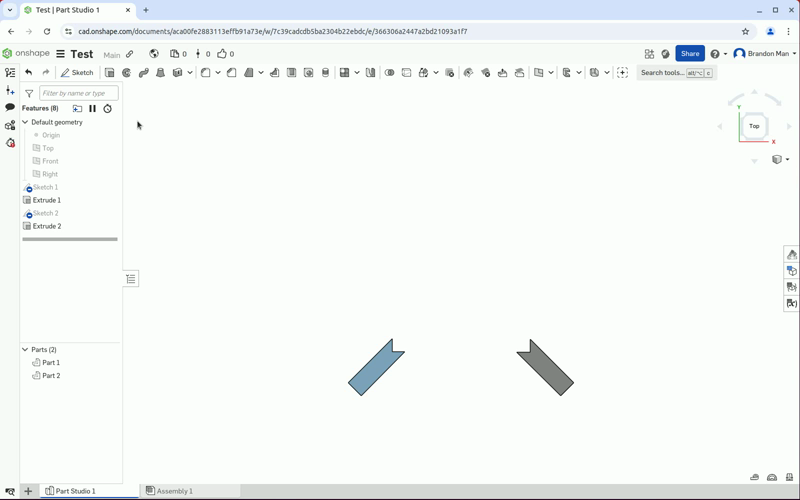
mouse_move(73, 189)
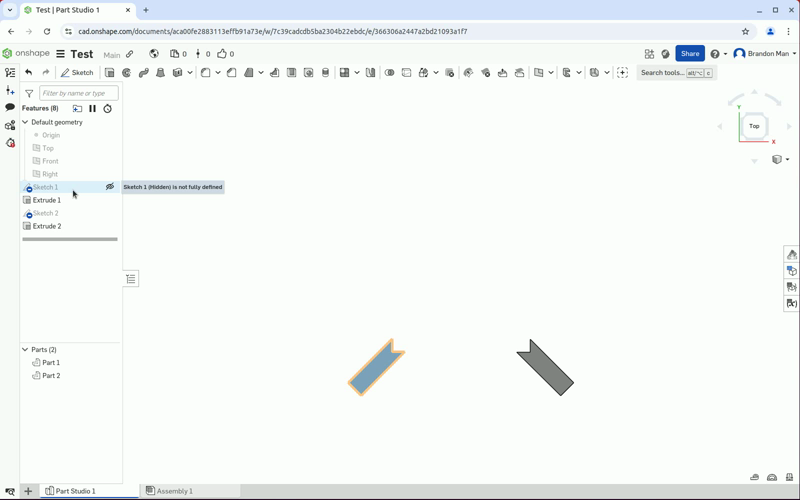
click(73, 189)
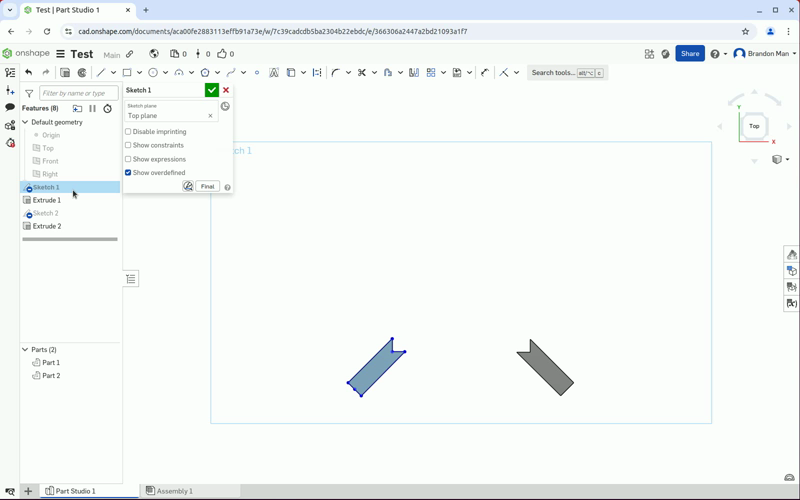
mouse_move(229, 92)
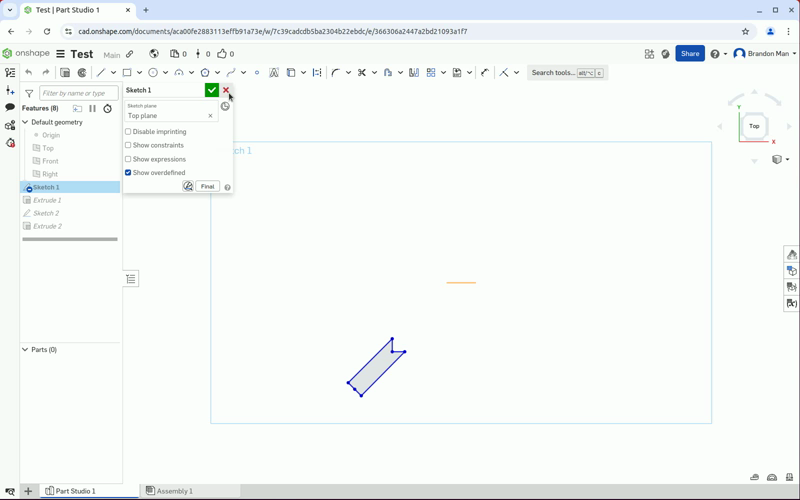
click(229, 92)
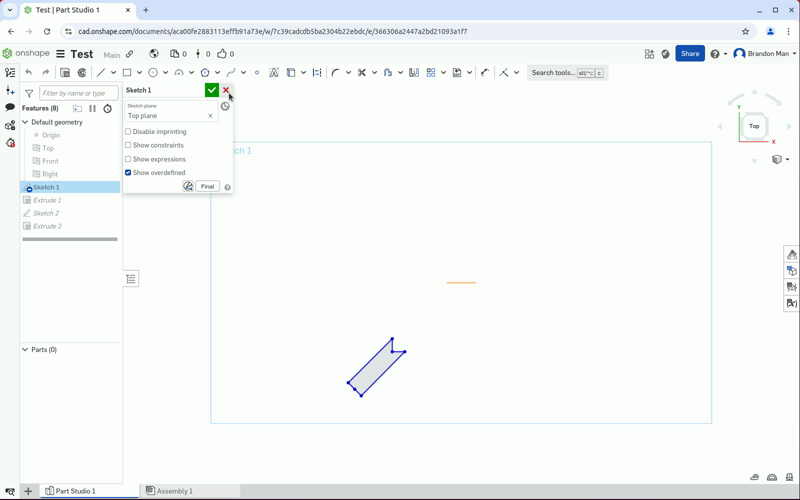
key(shift+s)
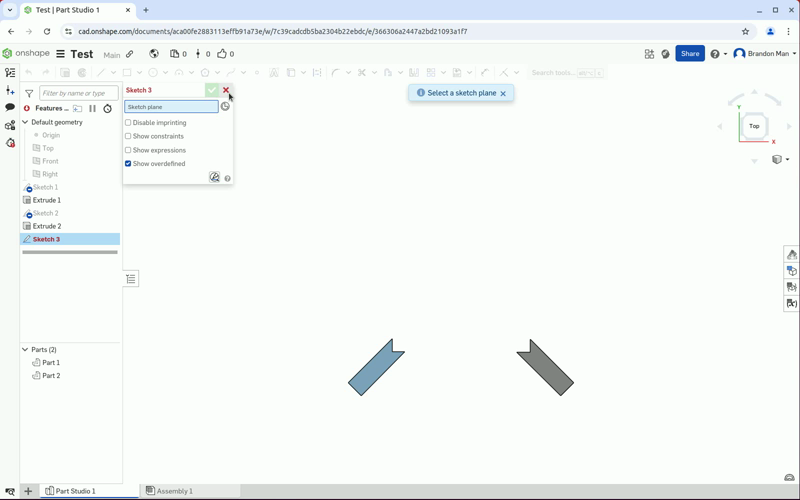
mouse_move(73, 150)
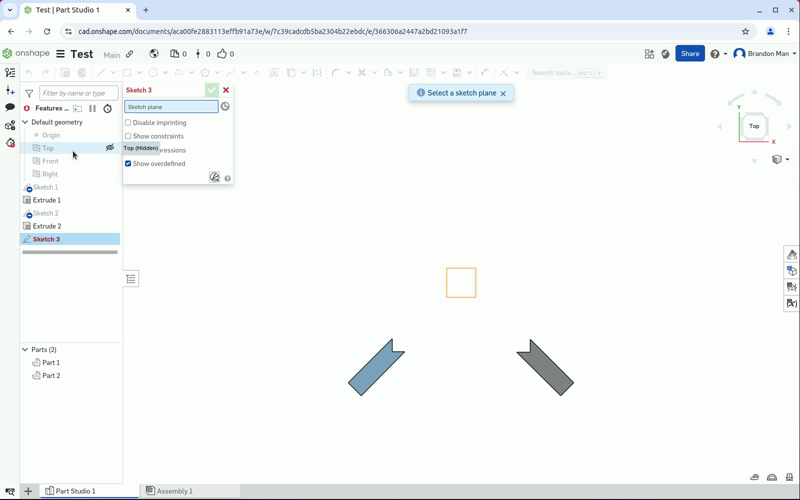
click(73, 150)
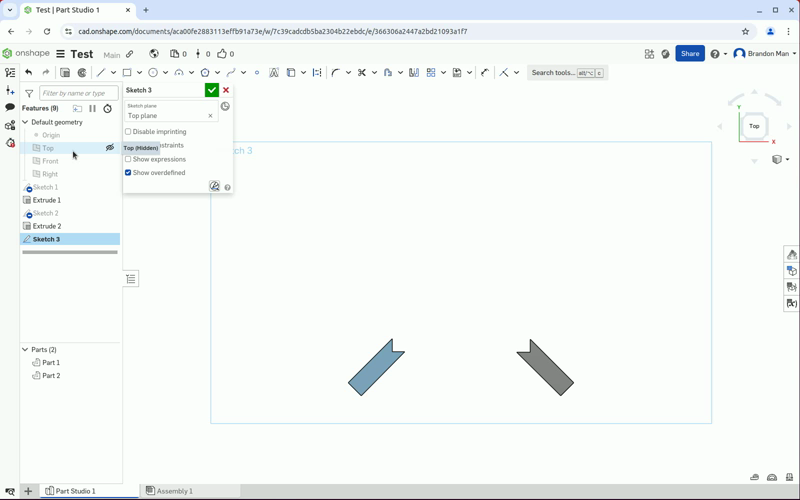
mouse_move(73, 352)
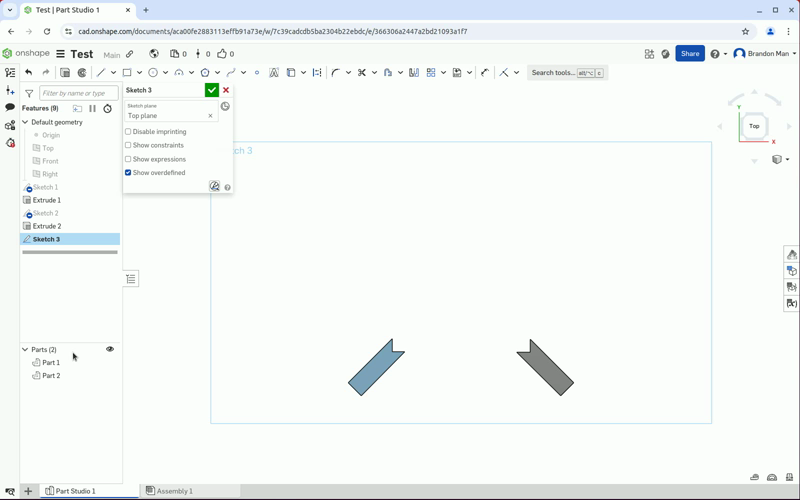
key(y)
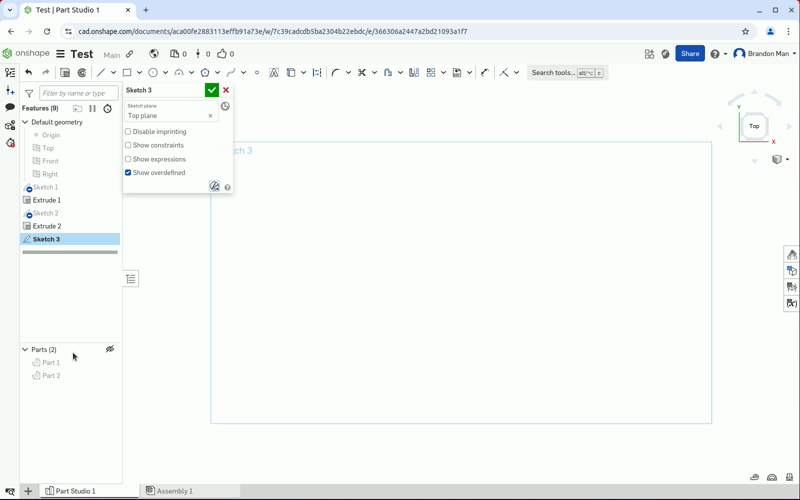
key(l)
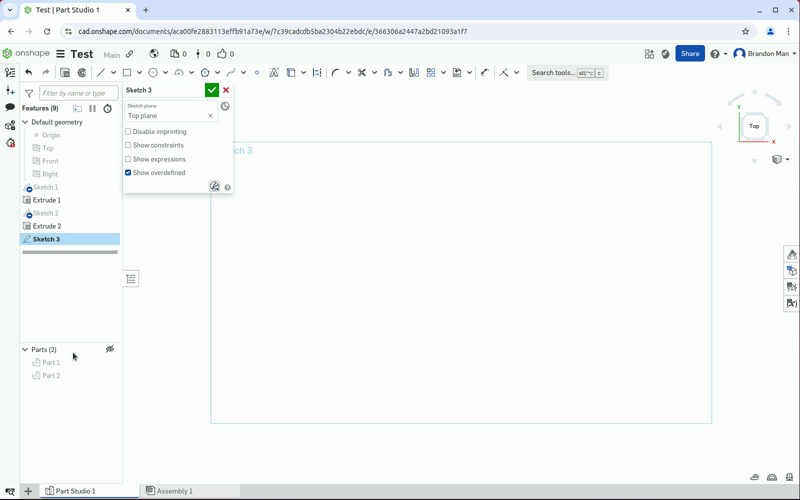
key_down(shift)
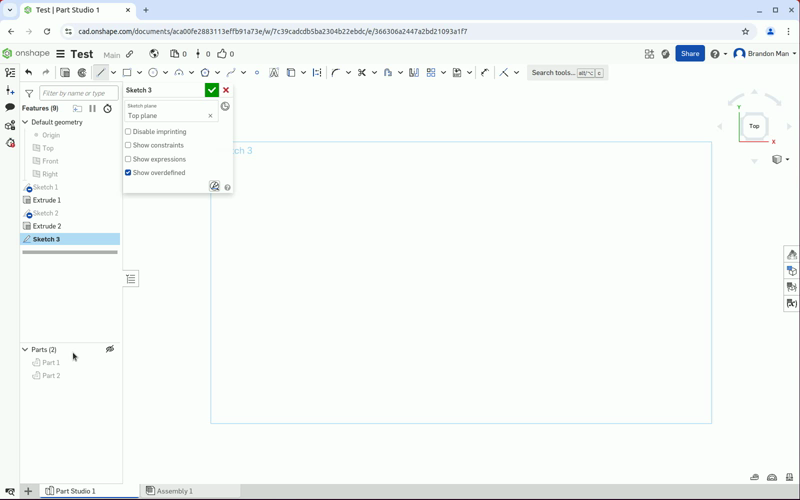
mouse_move(348, 183)
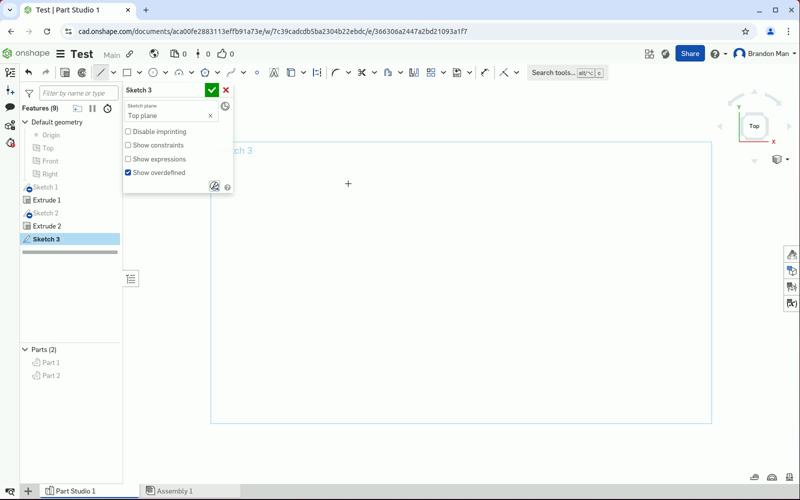
click(348, 183)
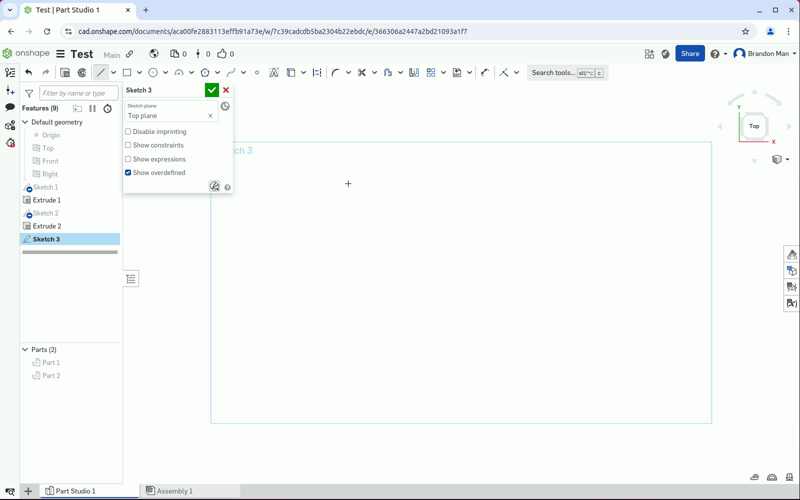
key_up(shift)
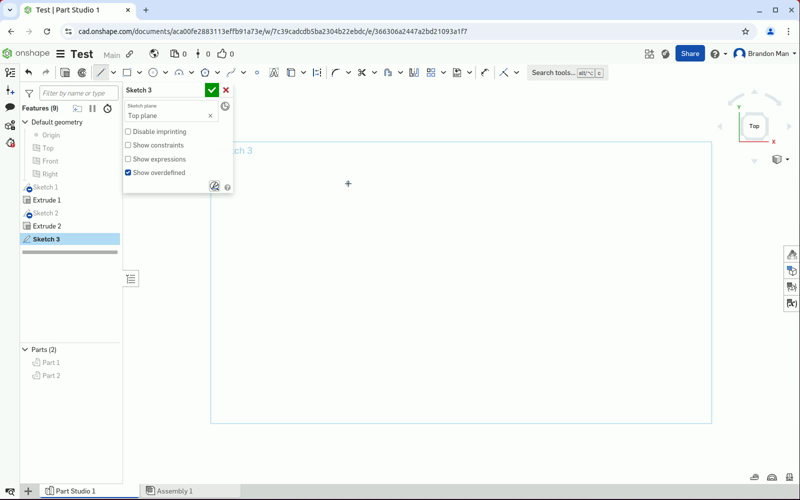
key_down(shift)
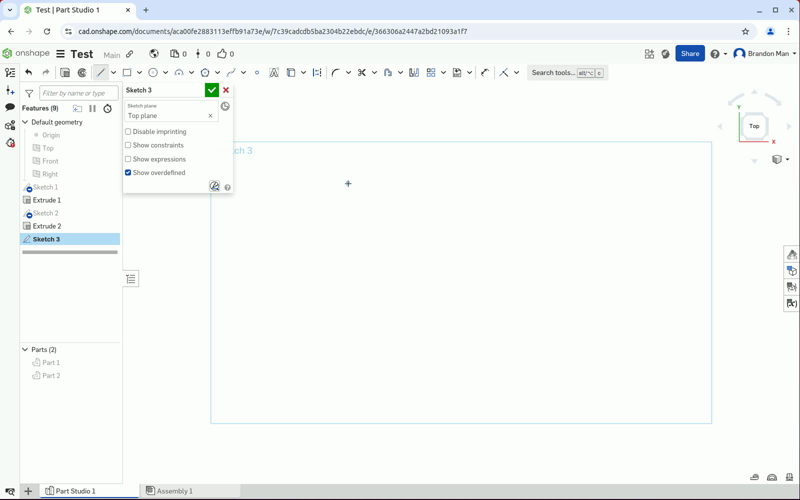
mouse_move(392, 227)
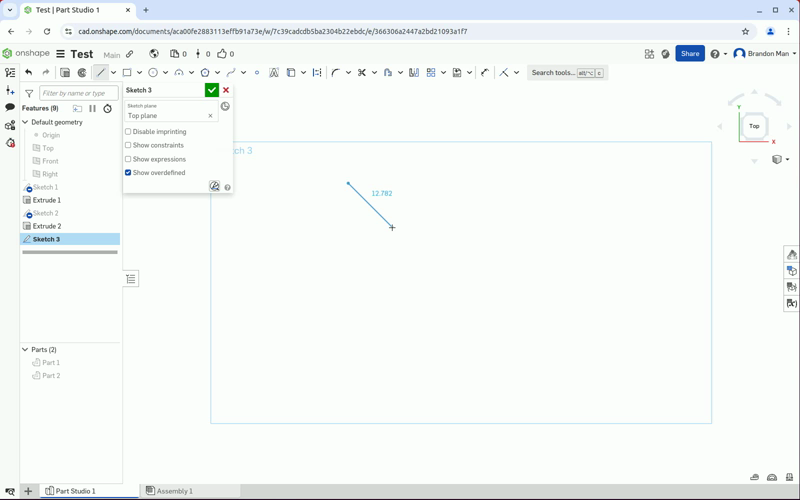
click(392, 227)
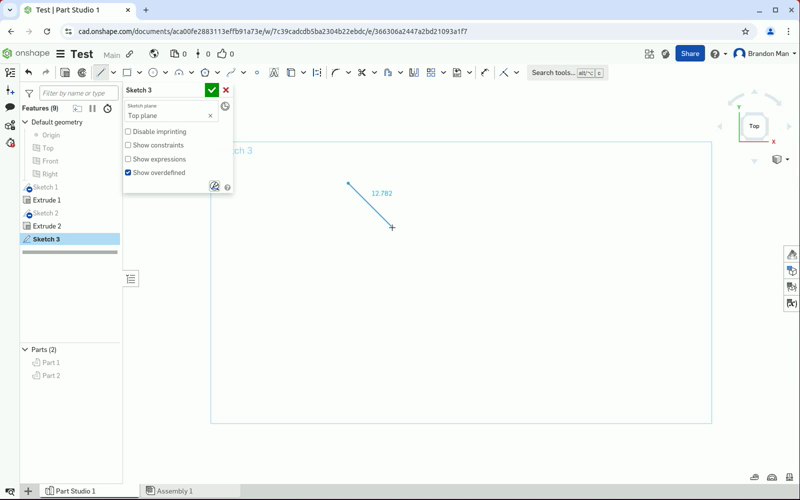
key_up(shift)
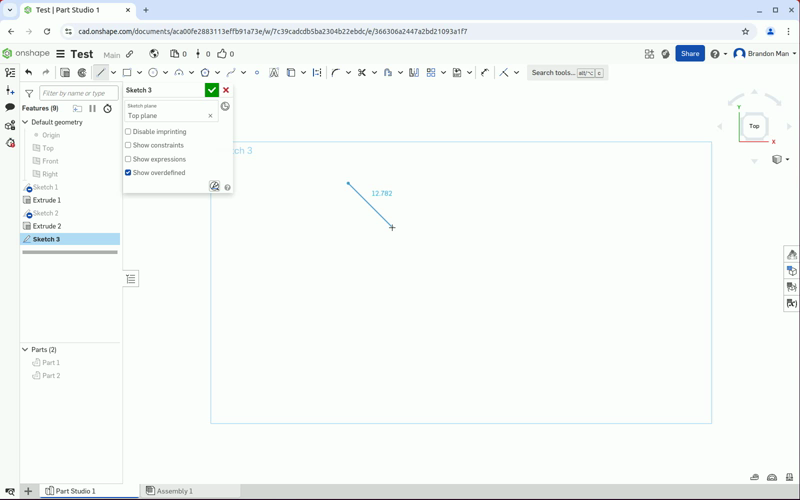
key_down(shift)
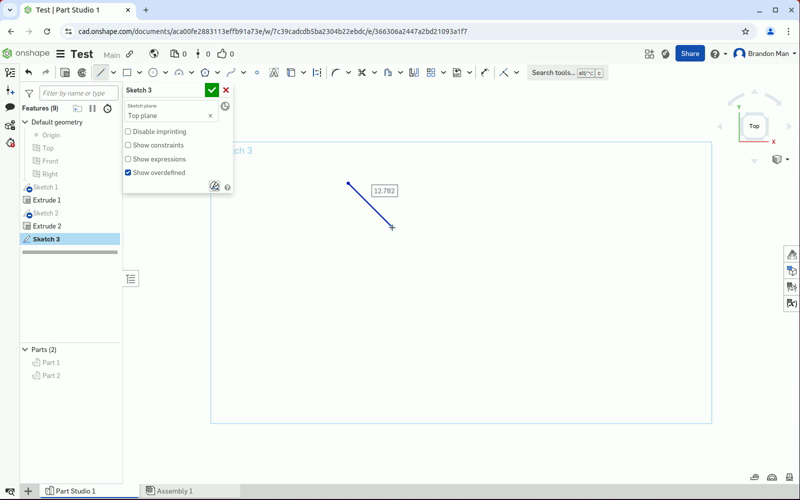
mouse_move(422, 227)
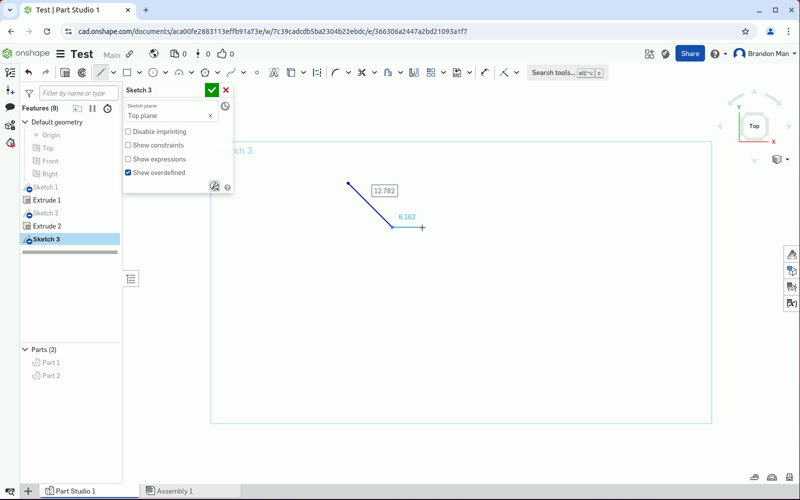
mouse_move(392, 213)
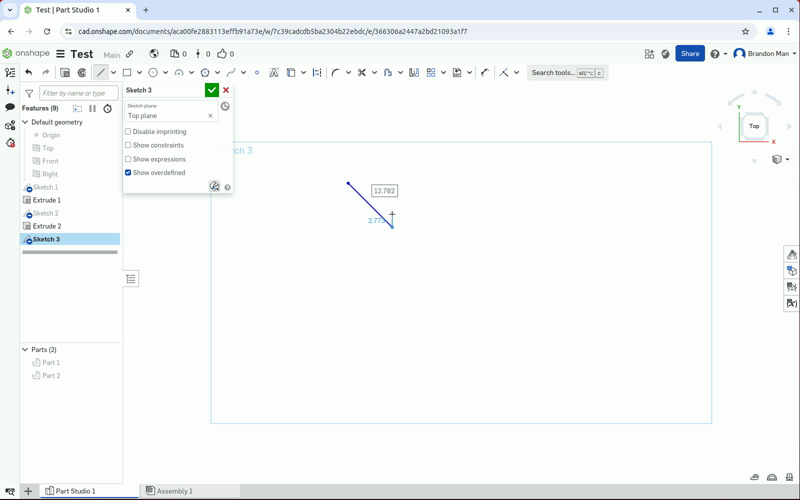
click(392, 213)
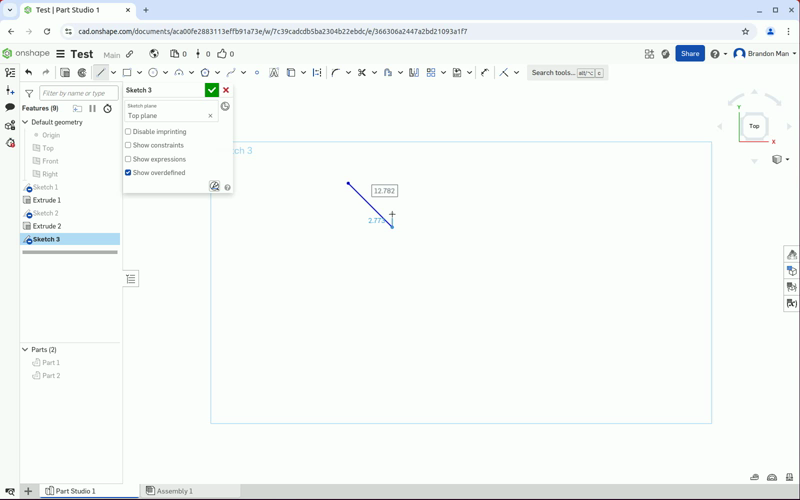
key_up(shift)
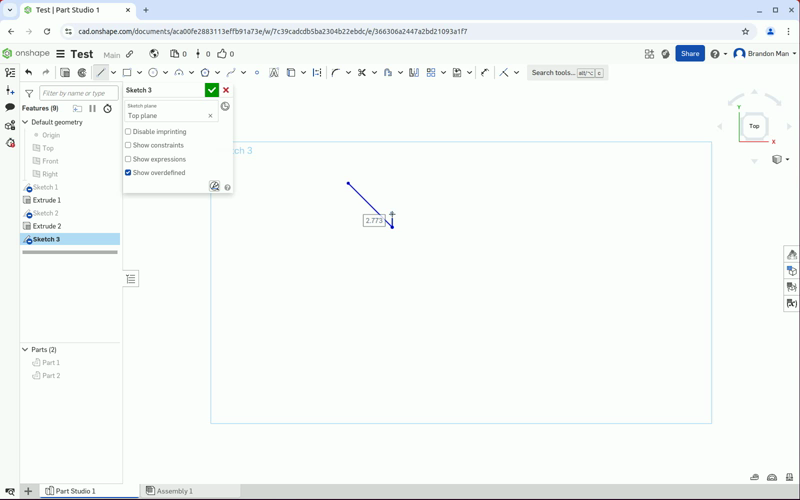
key_down(shift)
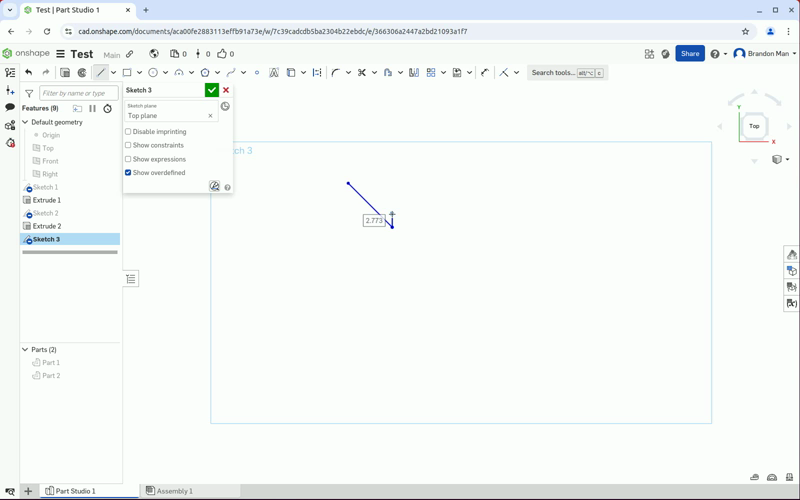
mouse_move(422, 213)
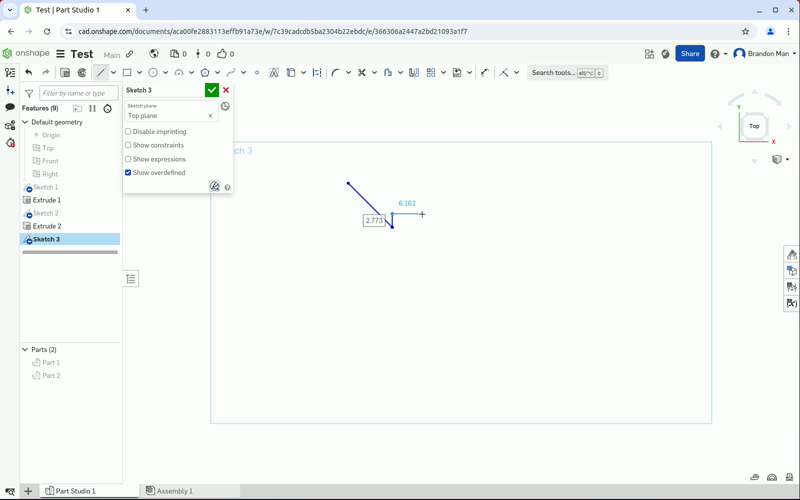
mouse_move(404, 213)
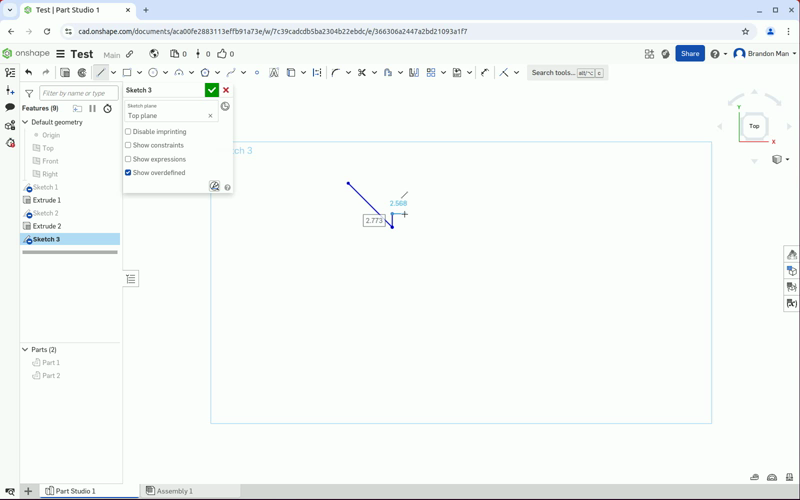
click(404, 213)
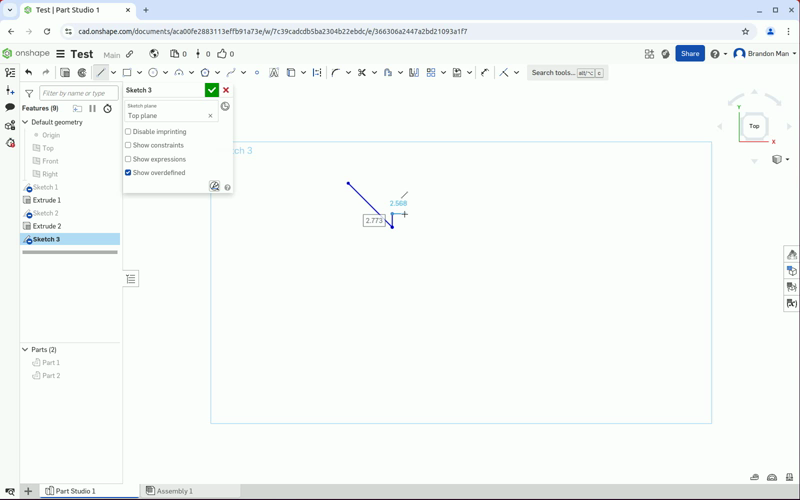
key_up(shift)
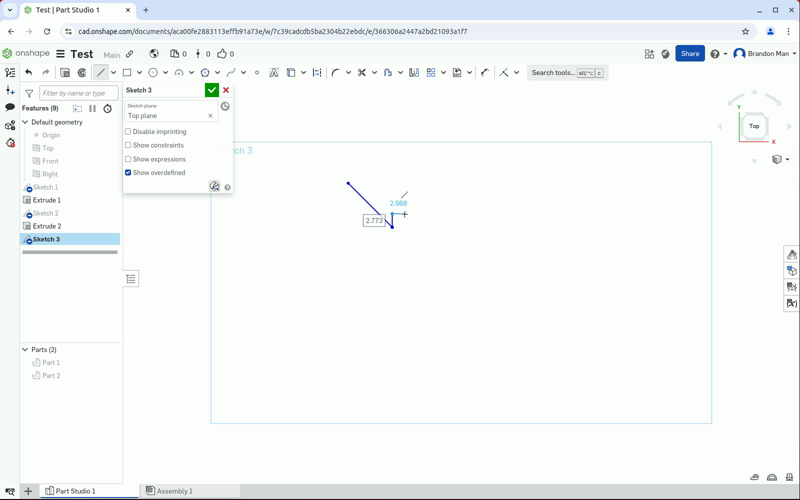
key_down(shift)
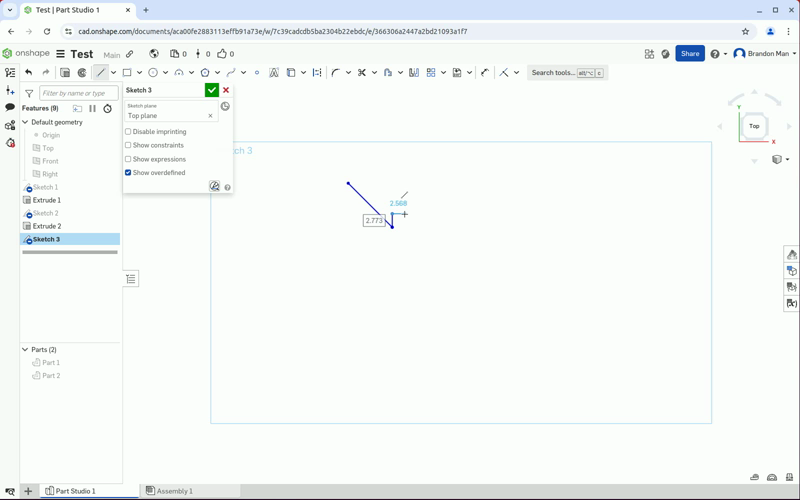
mouse_move(361, 170)
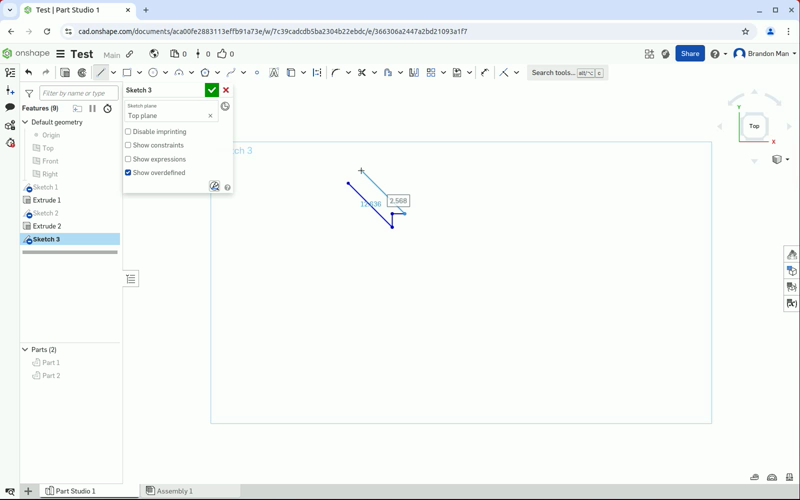
click(361, 170)
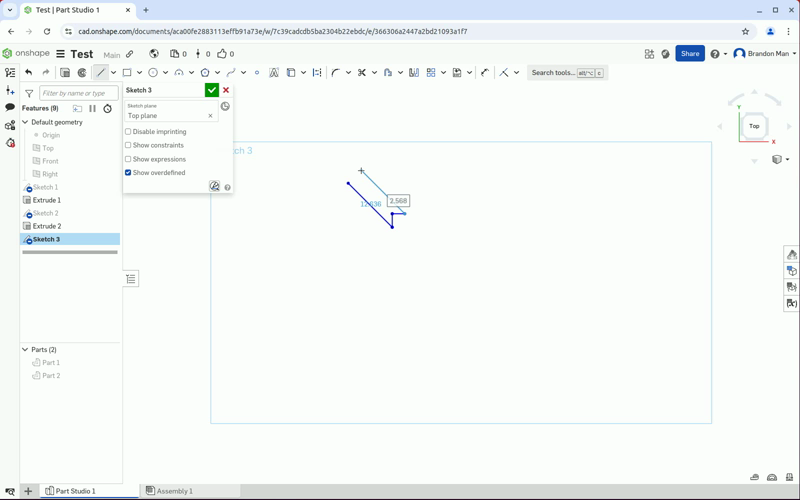
key_up(shift)
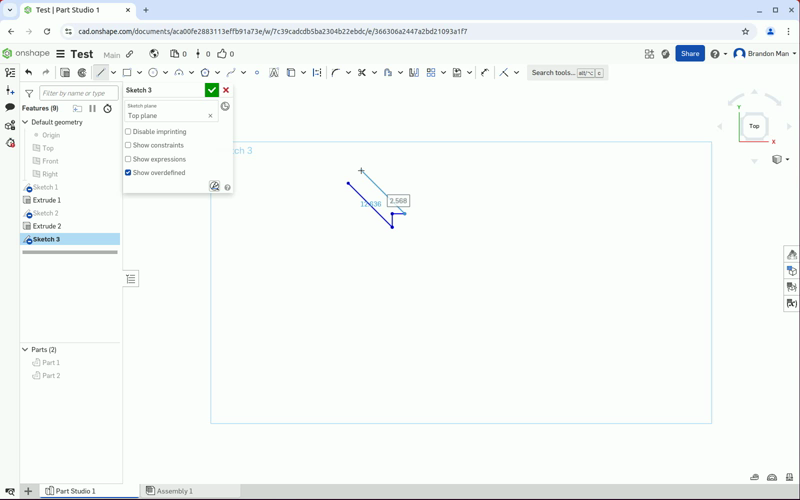
key_down(shift)
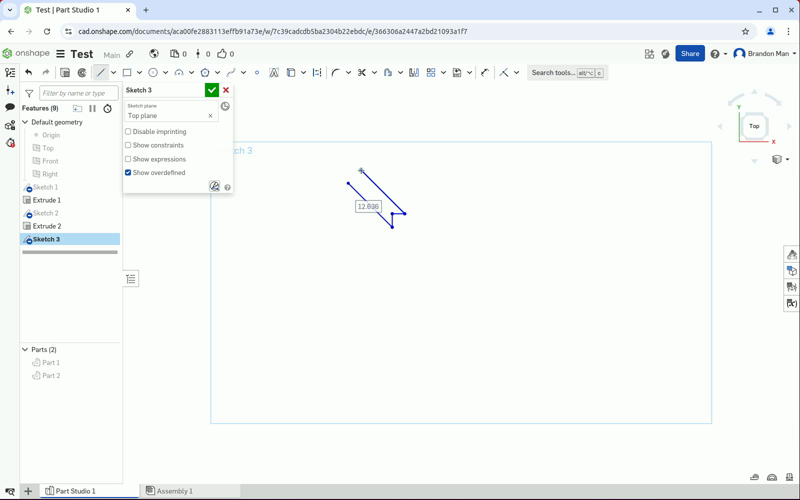
mouse_move(391, 170)
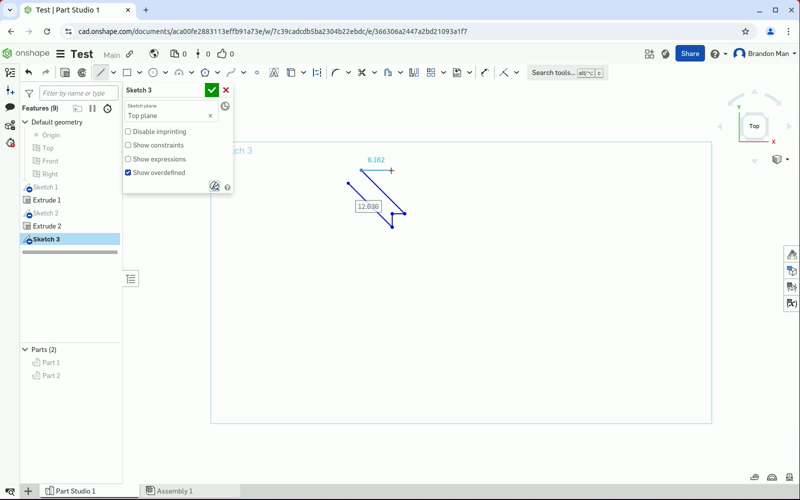
mouse_move(354, 176)
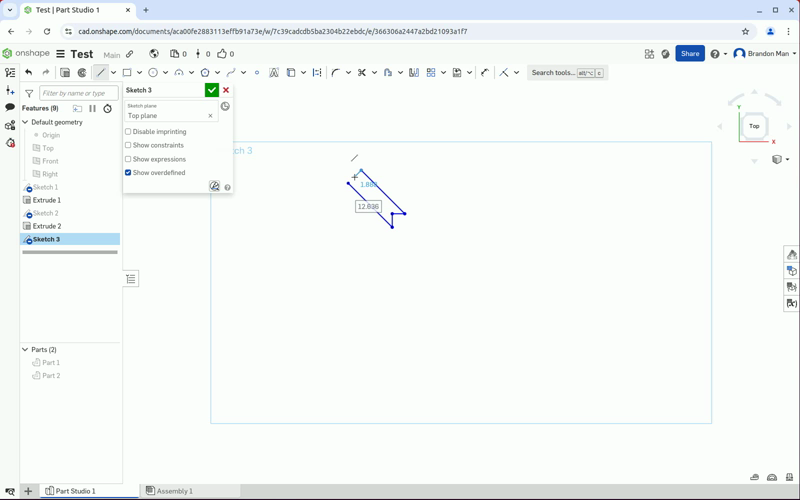
click(354, 176)
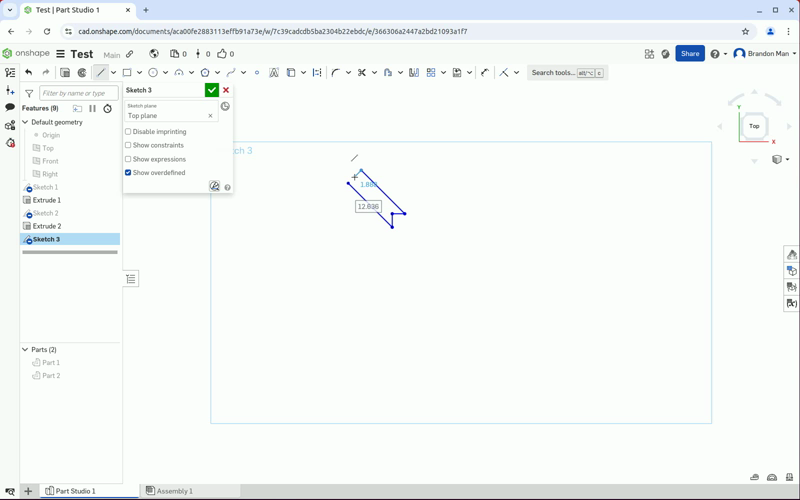
key_up(shift)
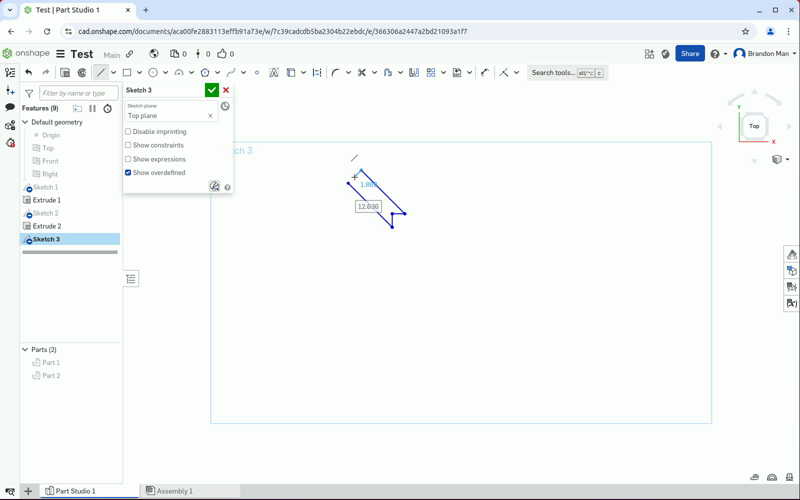
mouse_move(384, 176)
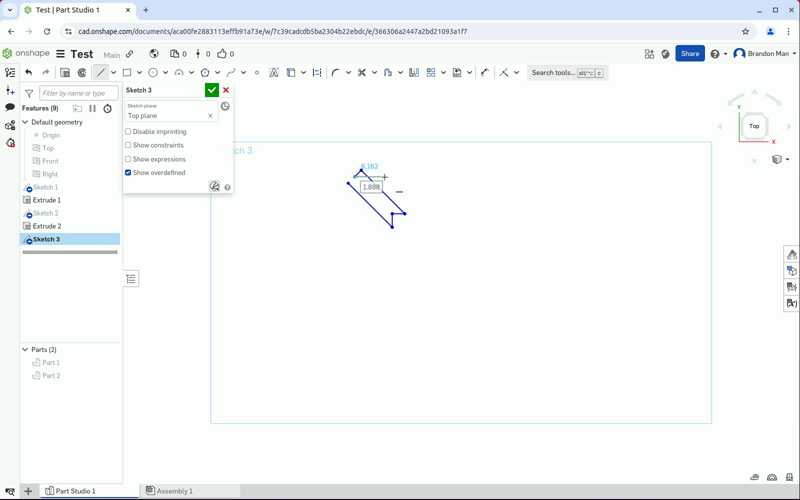
key_down(shift)
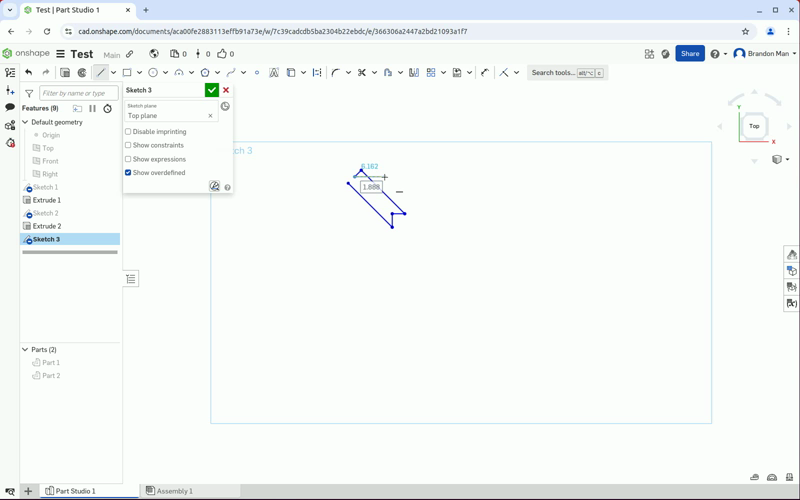
mouse_move(348, 183)
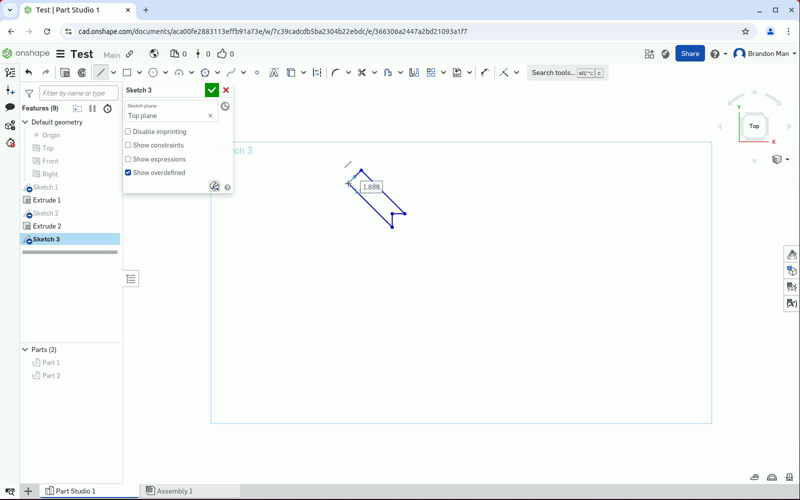
key_up(shift)
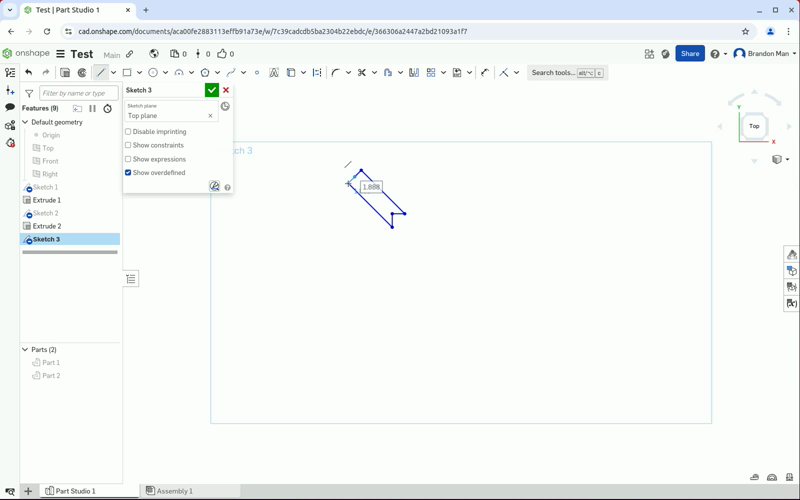
click(348, 183)
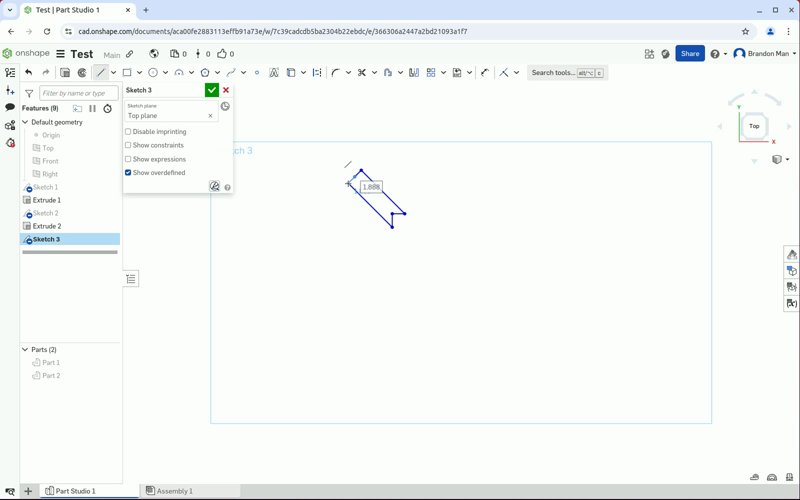
key(esc)
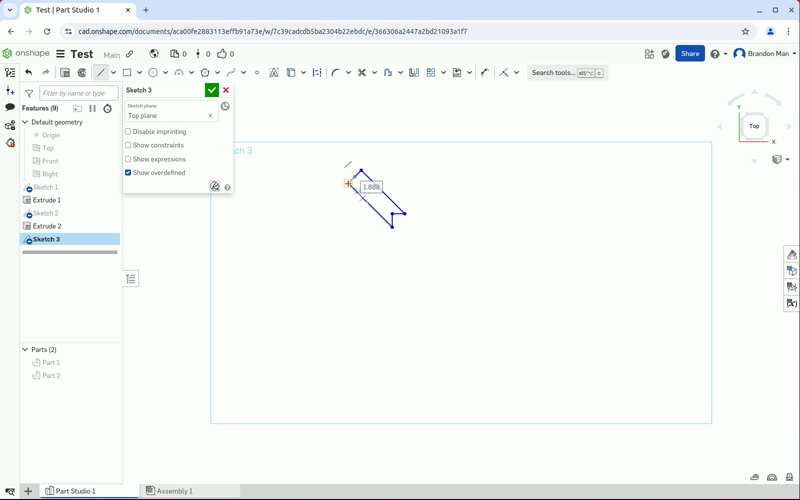
mouse_move(368, 181)
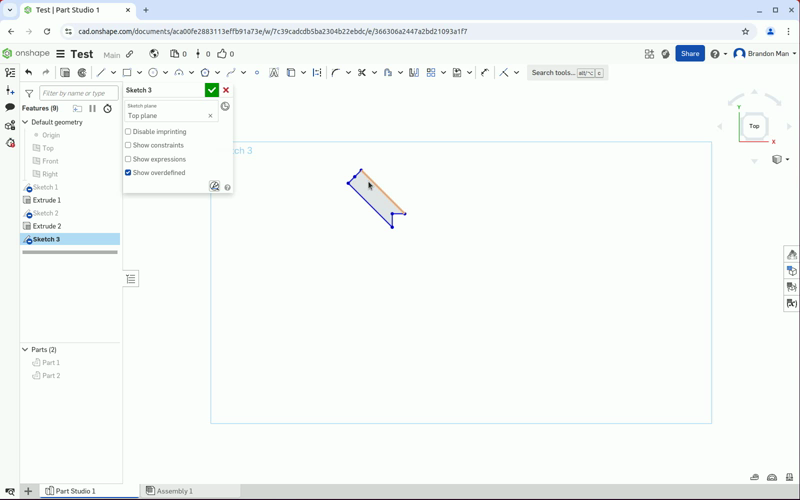
scroll(6)
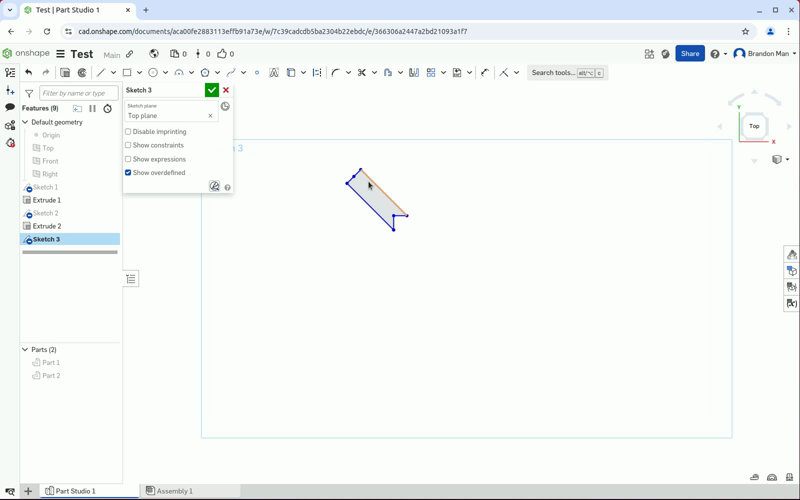
scroll(6)
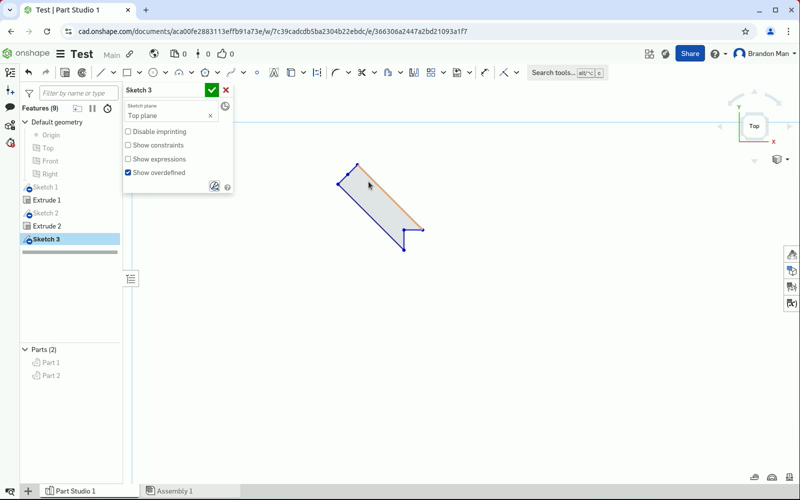
scroll(6)
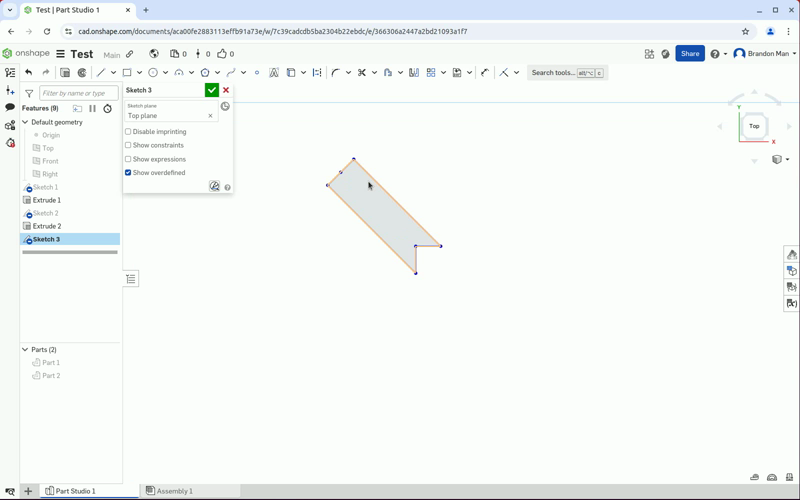
scroll(6)
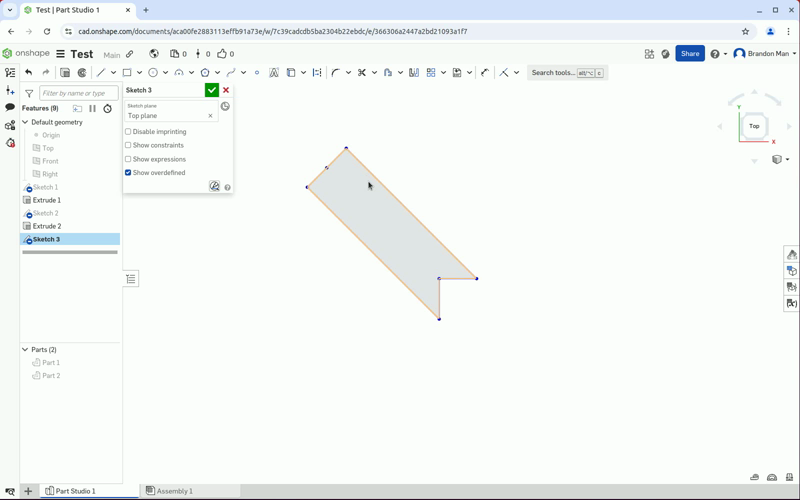
scroll(6)
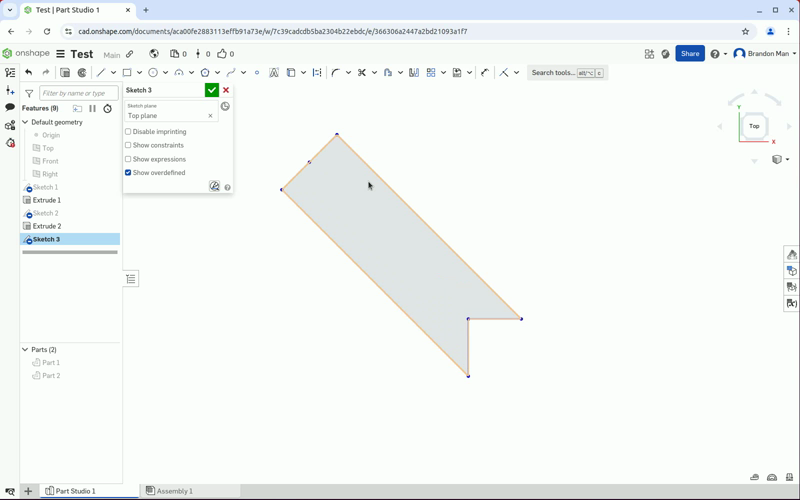
scroll(6)
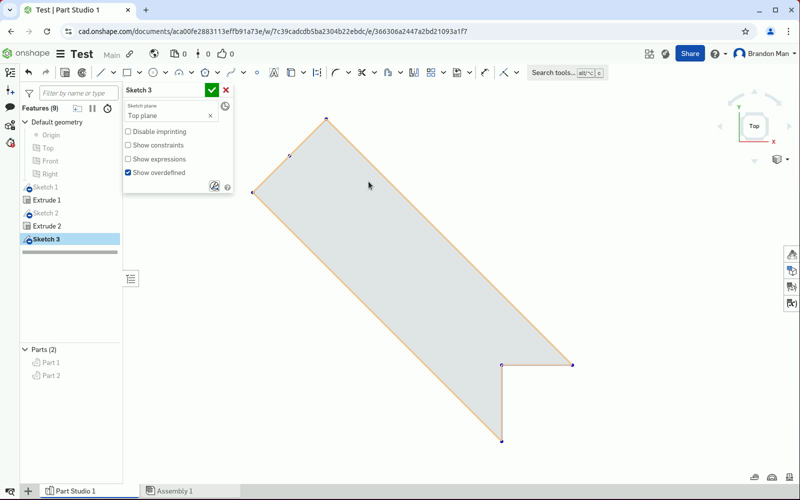
scroll(6)
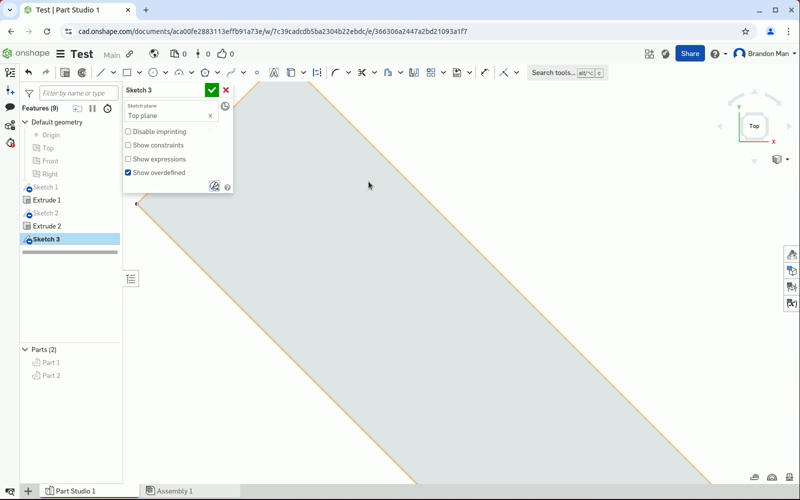
click(368, 181)
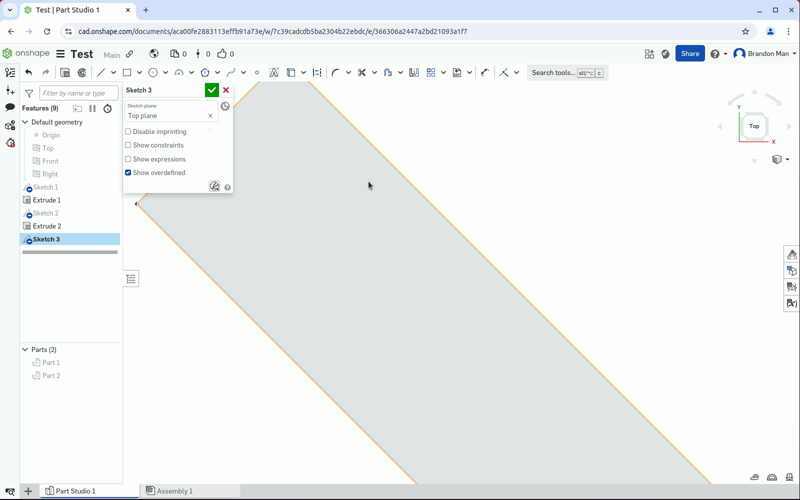
scroll(-6)
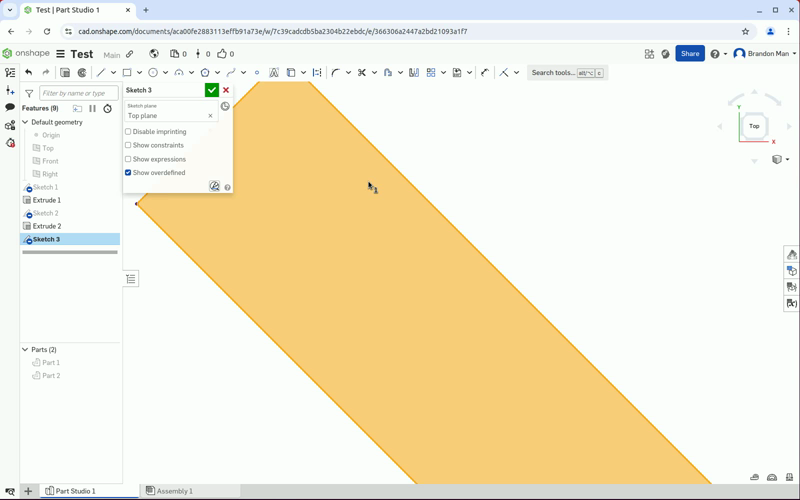
scroll(-6)
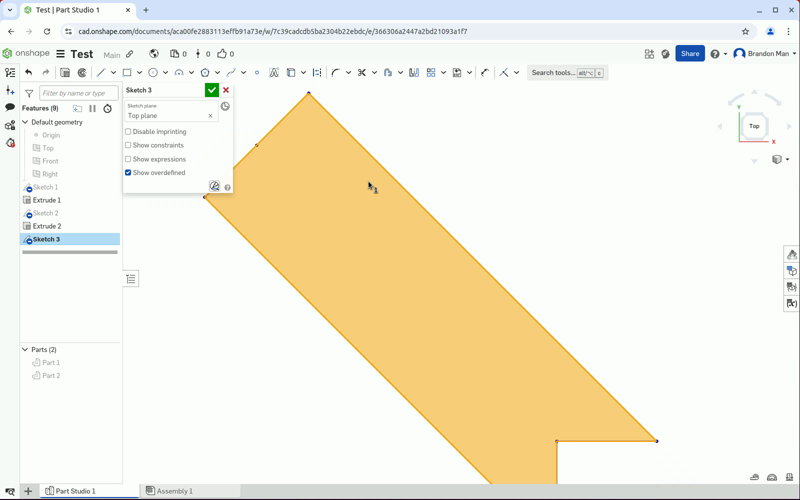
scroll(-6)
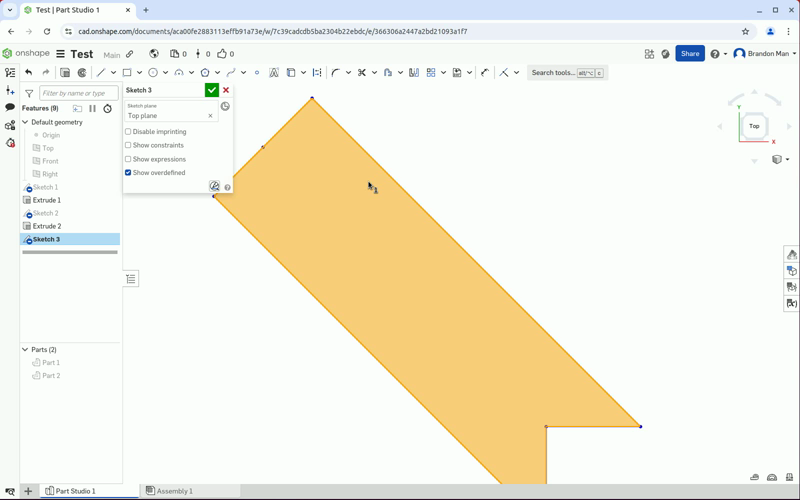
scroll(-6)
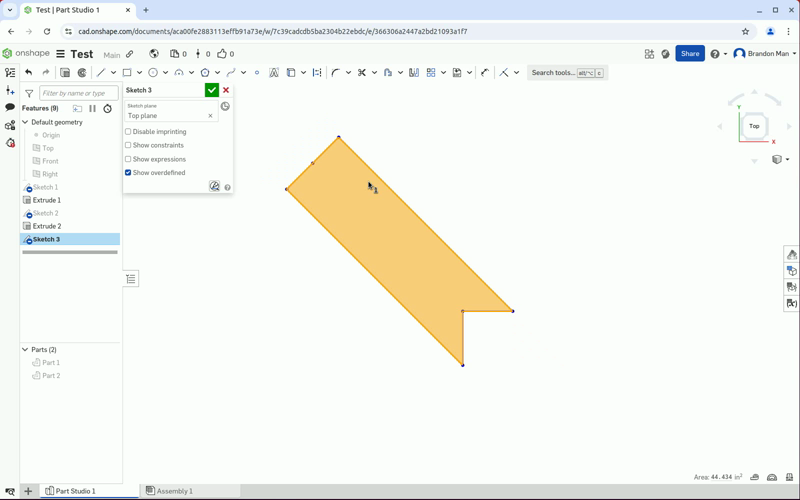
scroll(-6)
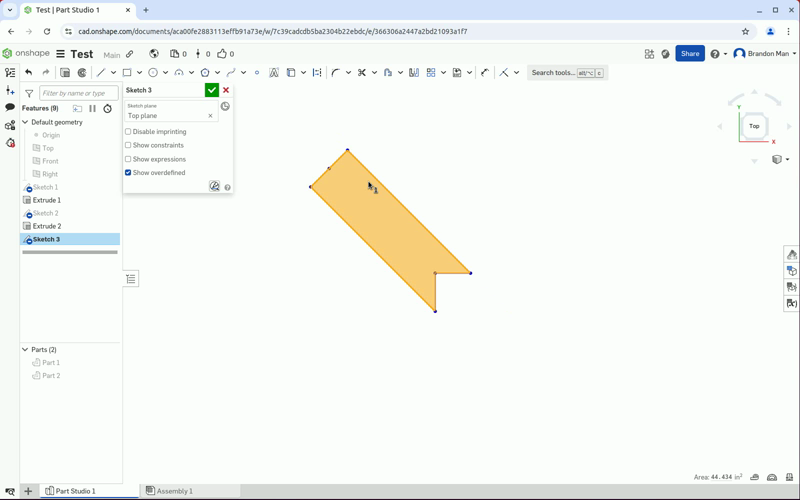
scroll(-6)
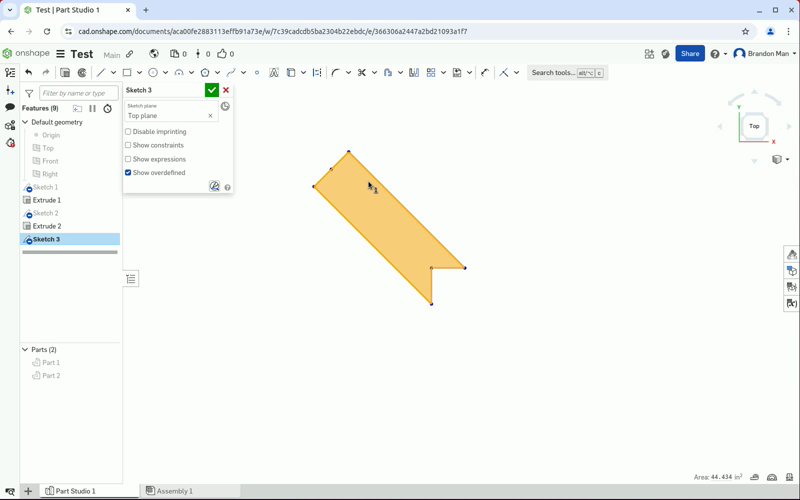
scroll(-6)
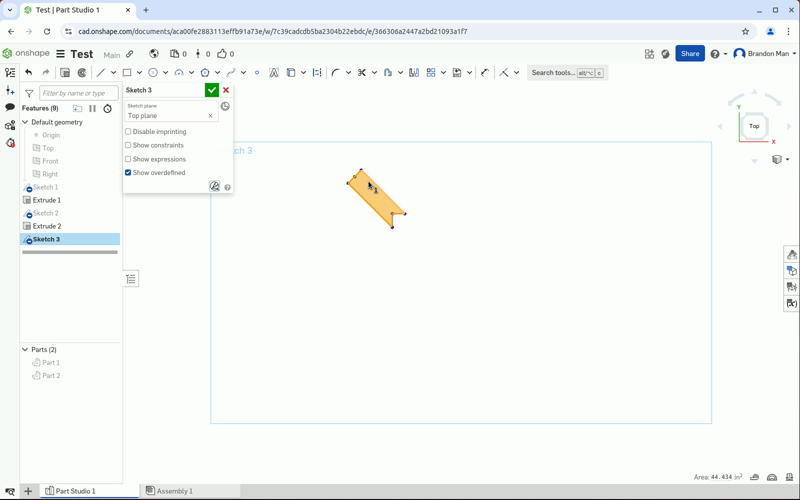
mouse_move(73, 352)
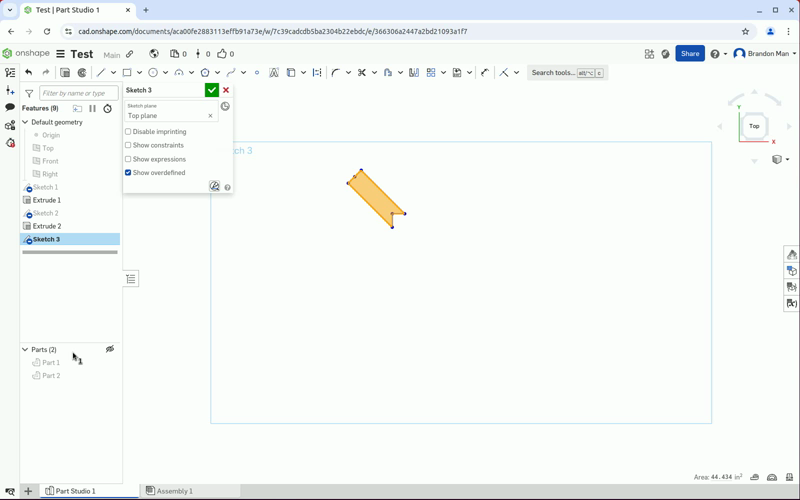
key(shift+y)
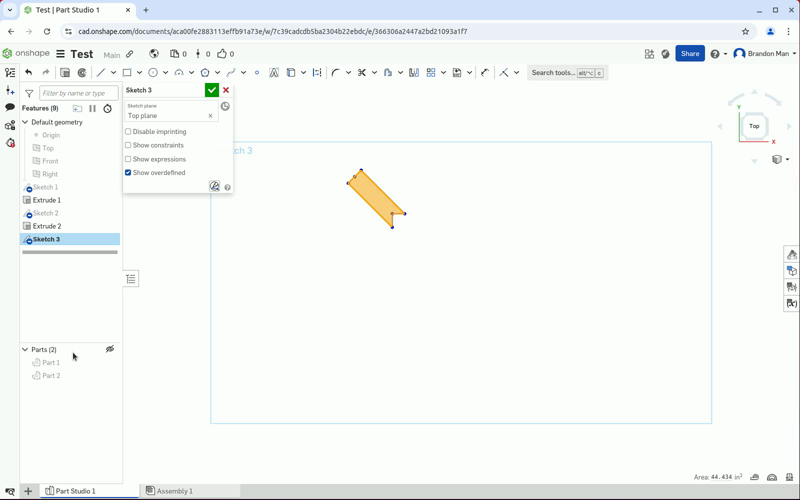
key(shift+e)
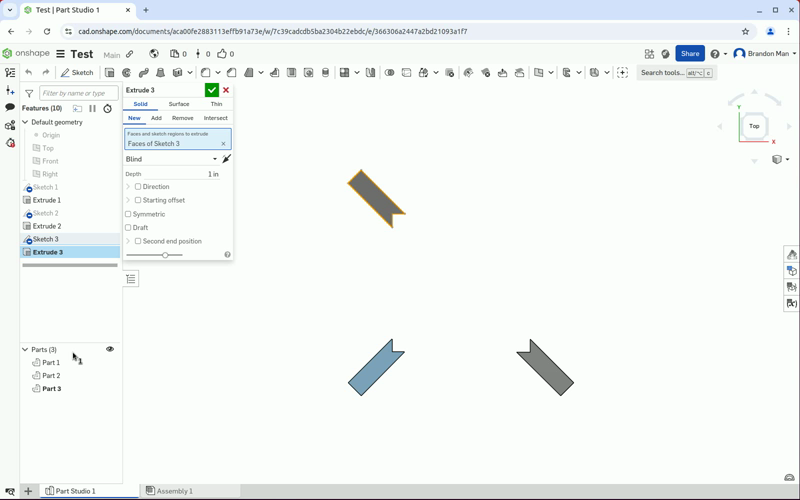
mouse_move(143, 106)
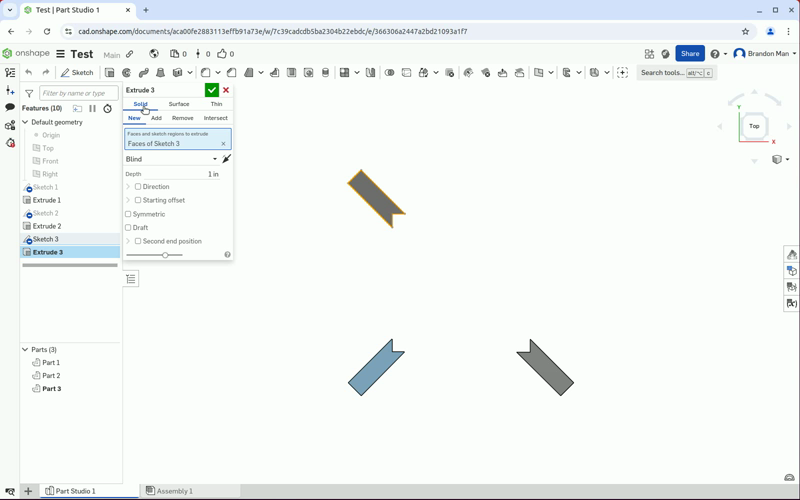
click(143, 106)
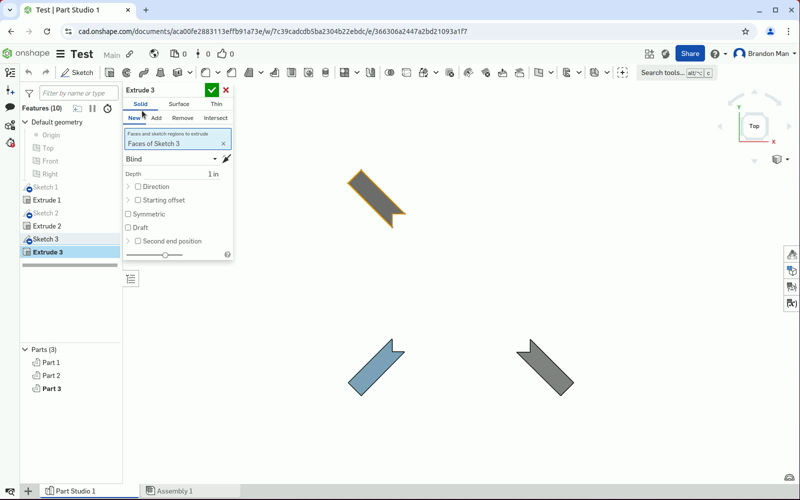
mouse_move(137, 120)
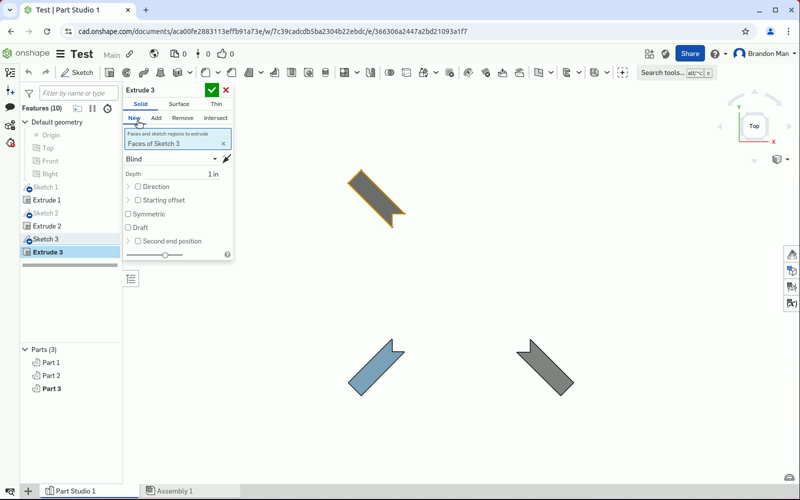
click(137, 120)
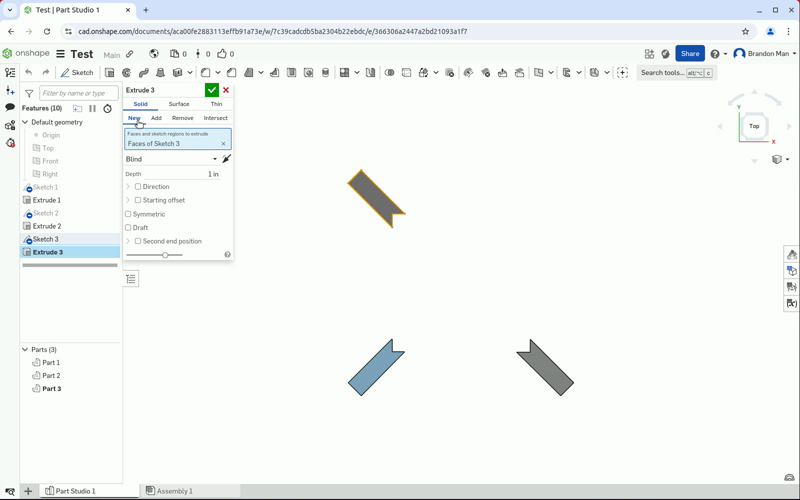
key(tab, 4)
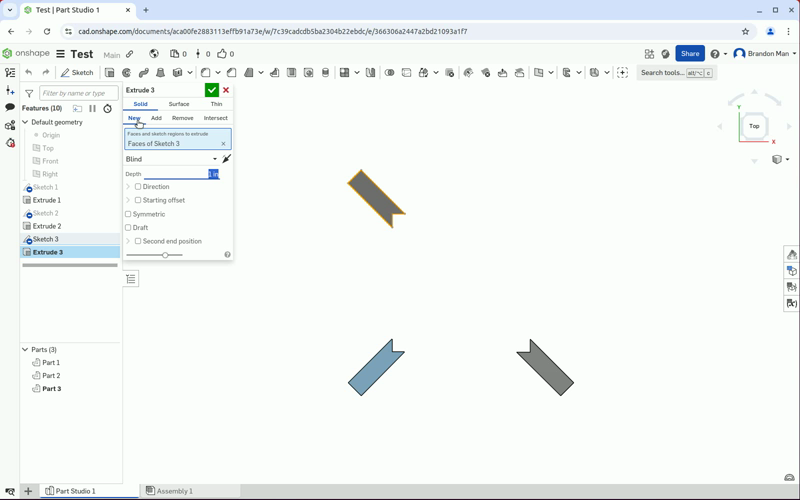
text(1.204)
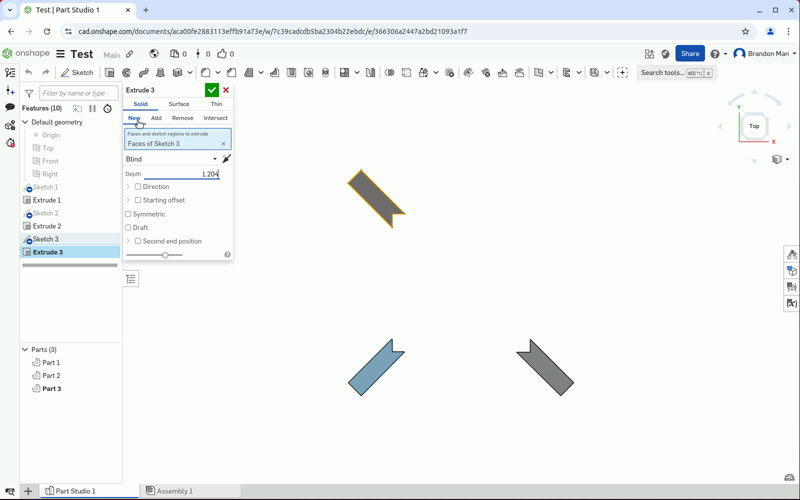
key(enter)
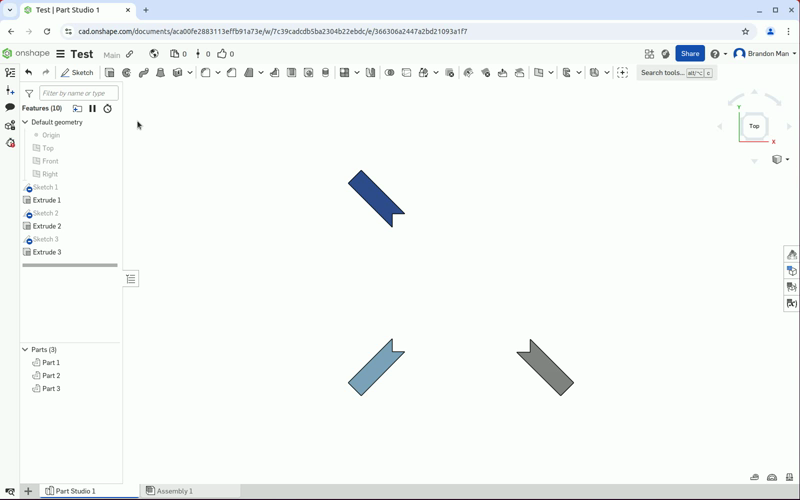
key(shift+h)
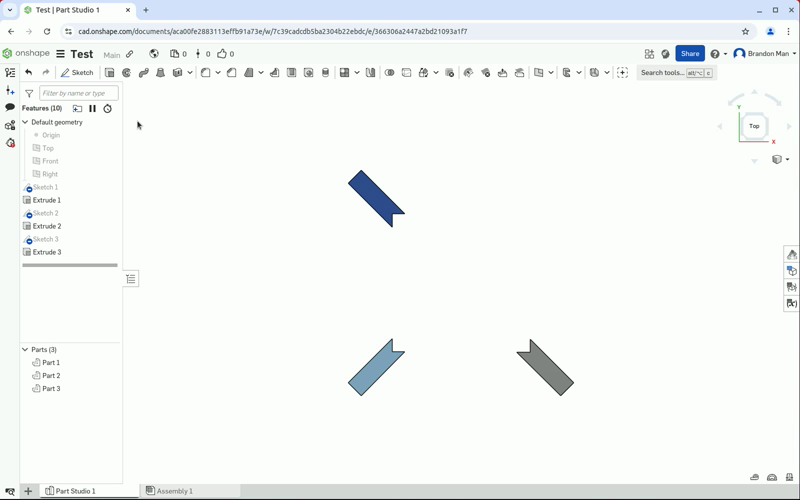
key(shift+h)
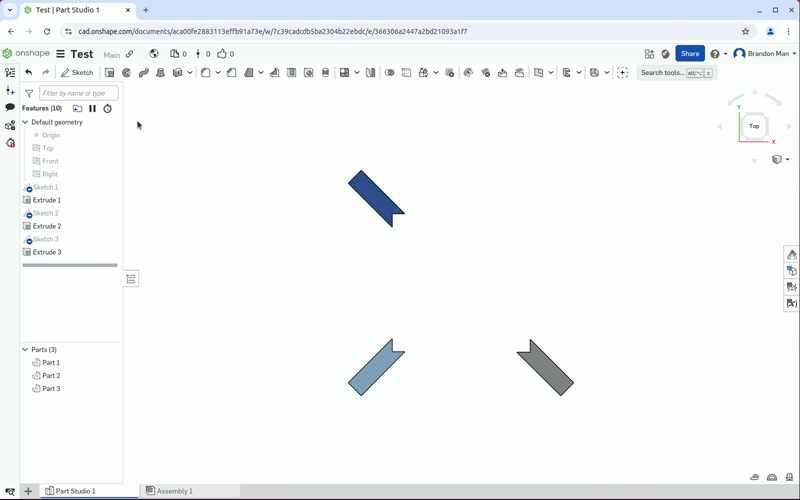
mouse_move(73, 189)
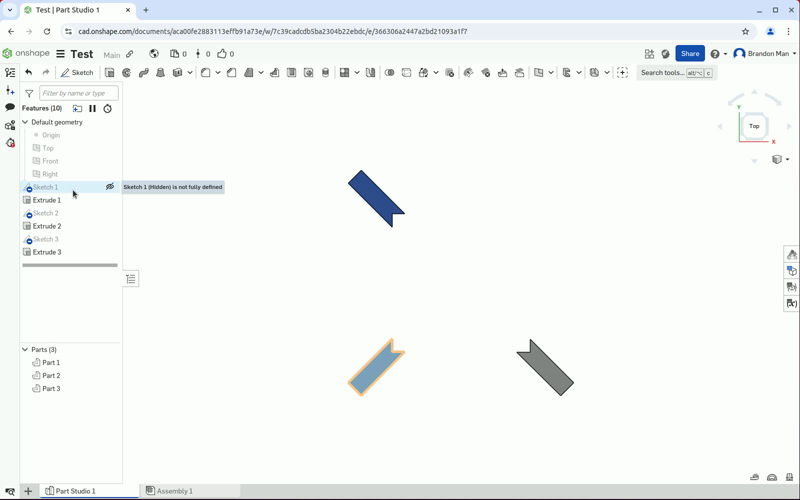
click(73, 189)
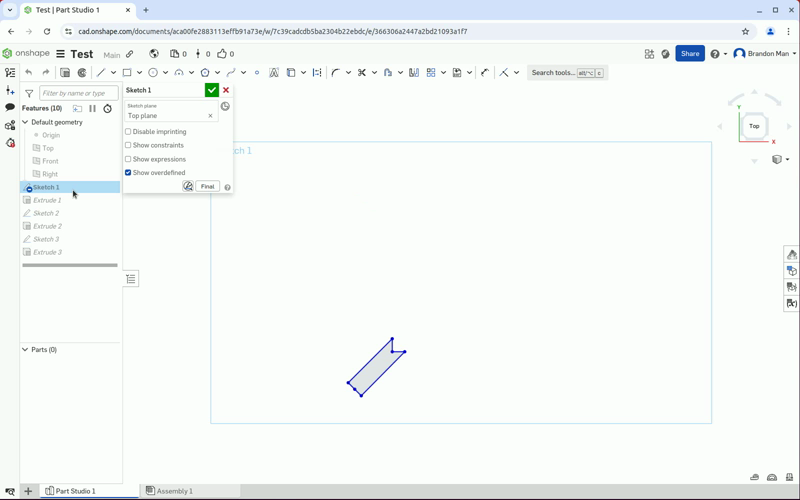
mouse_move(229, 92)
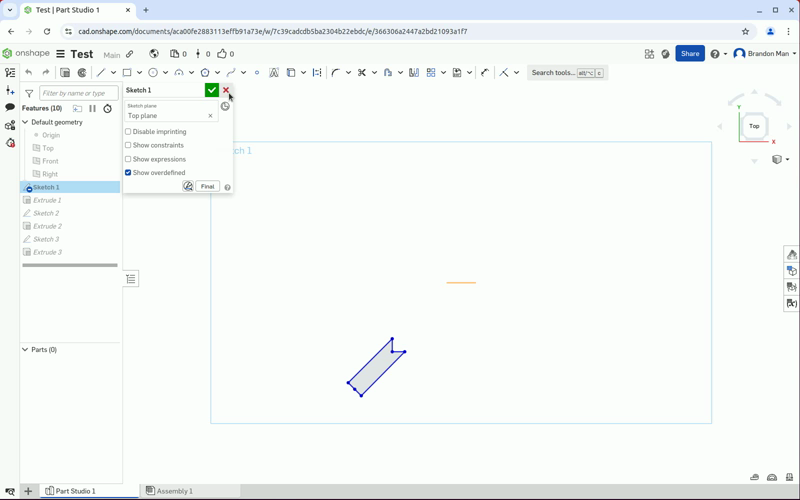
click(229, 92)
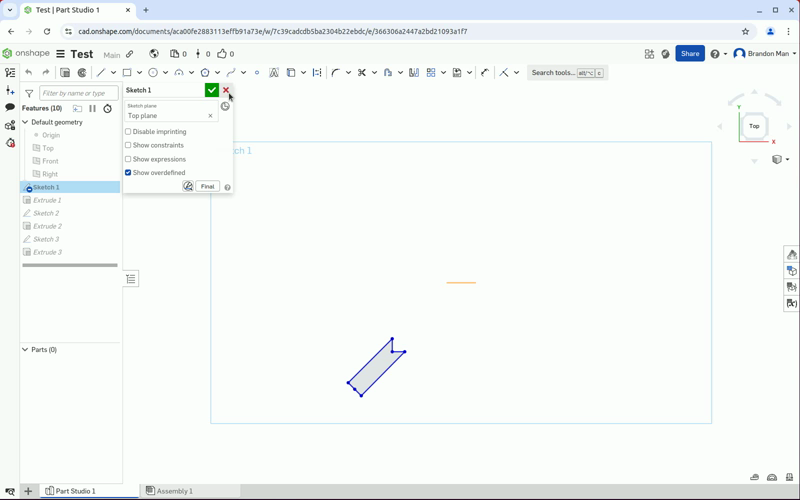
key(shift+s)
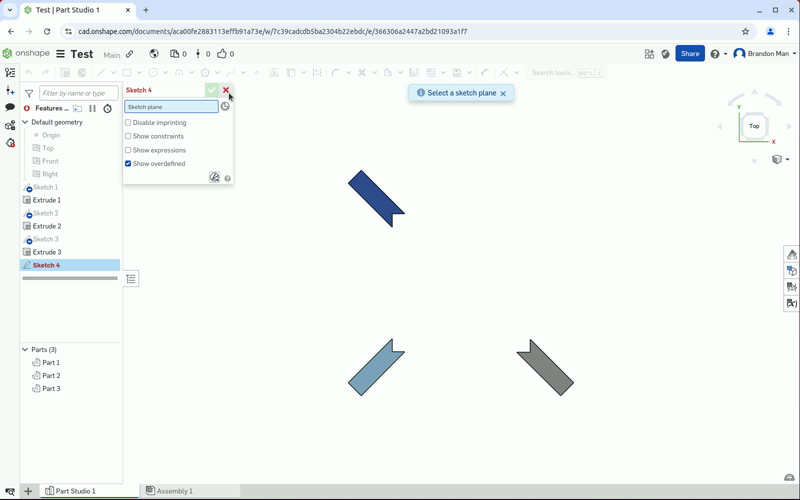
mouse_move(73, 150)
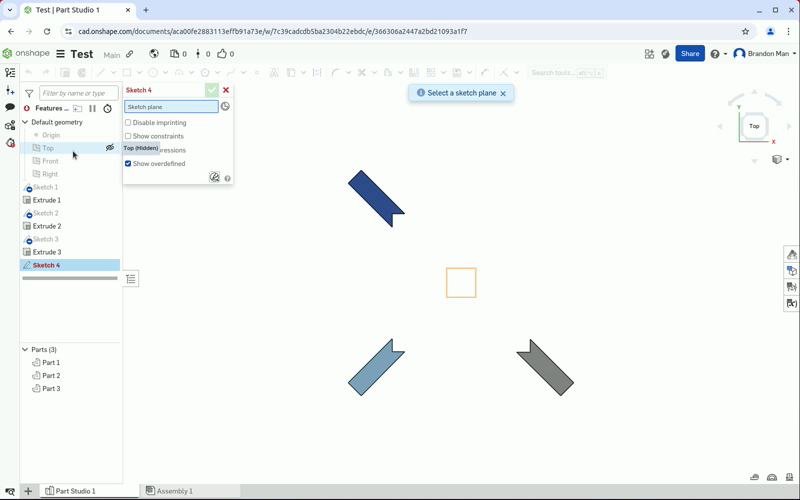
click(73, 150)
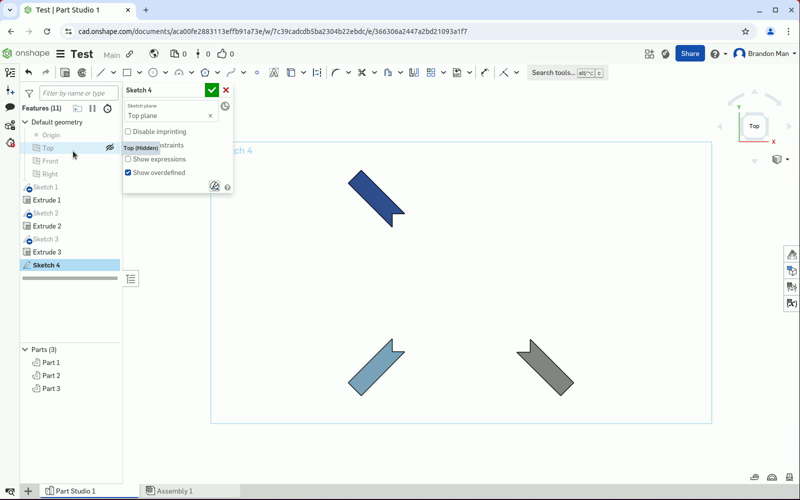
mouse_move(73, 352)
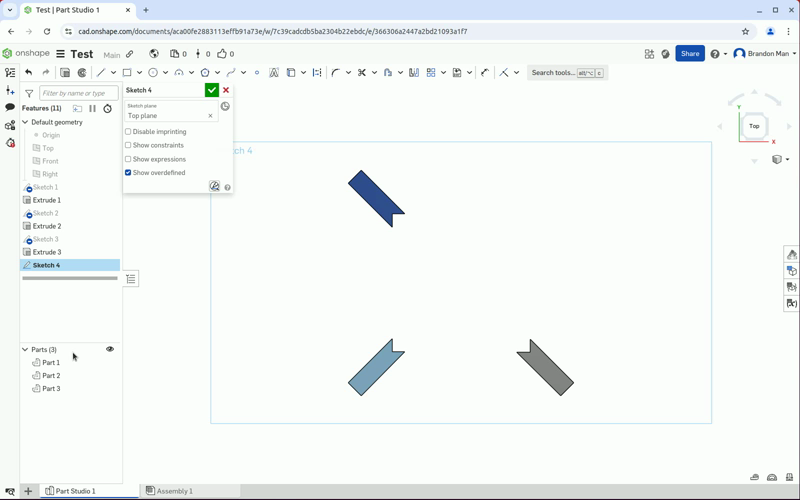
key(y)
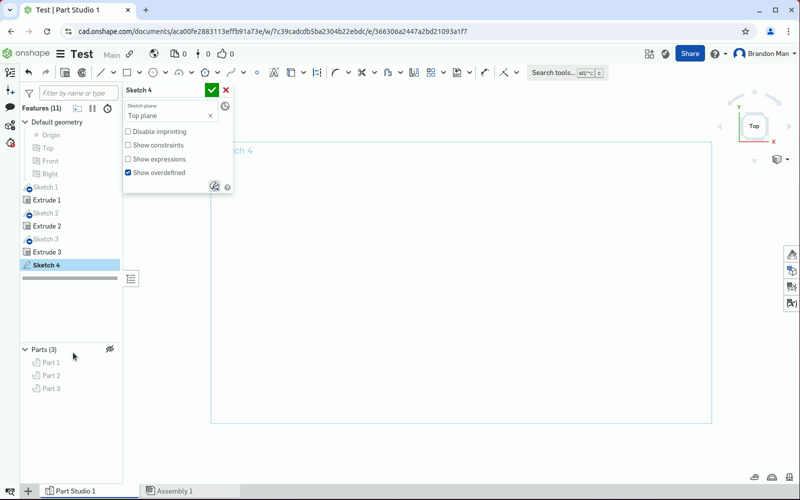
key(l)
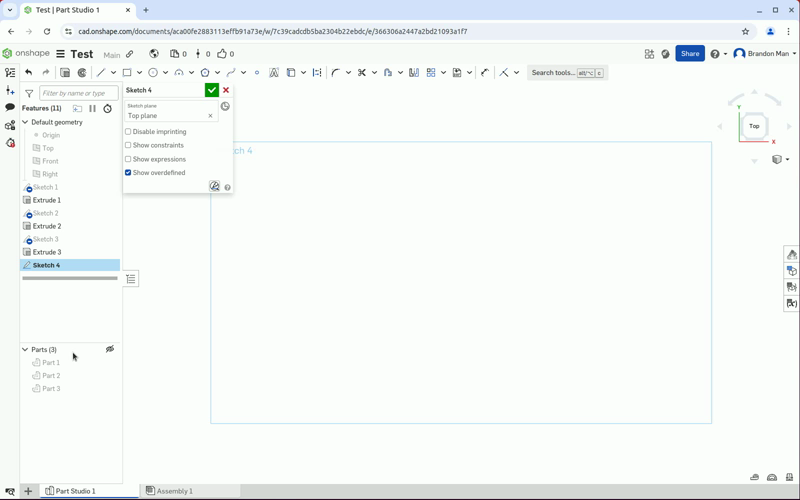
key_down(shift)
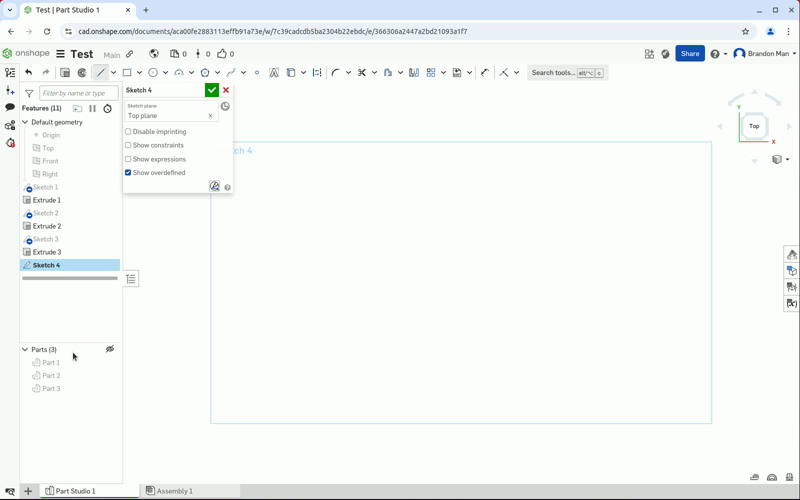
mouse_move(516, 213)
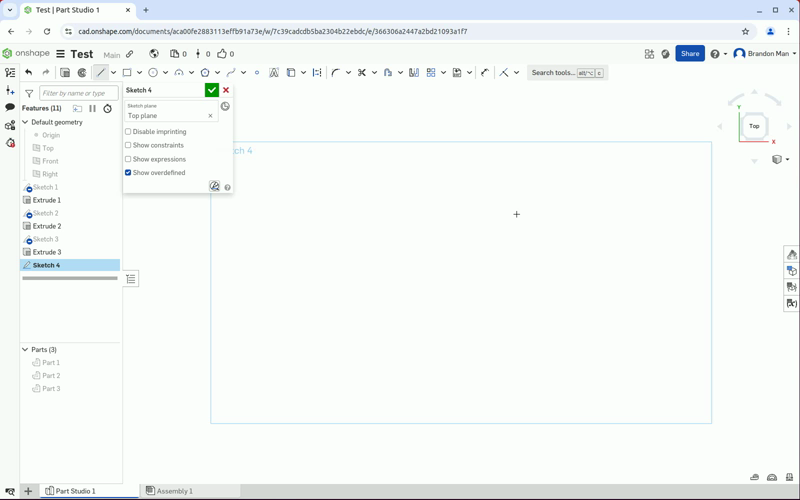
click(516, 213)
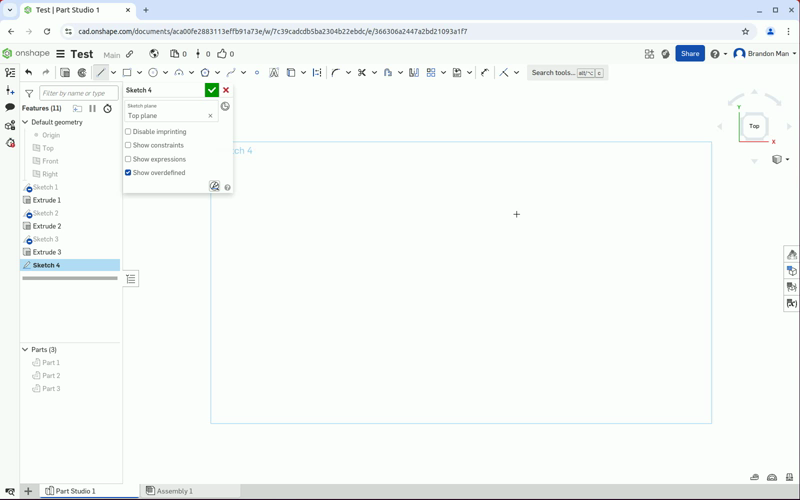
key_up(shift)
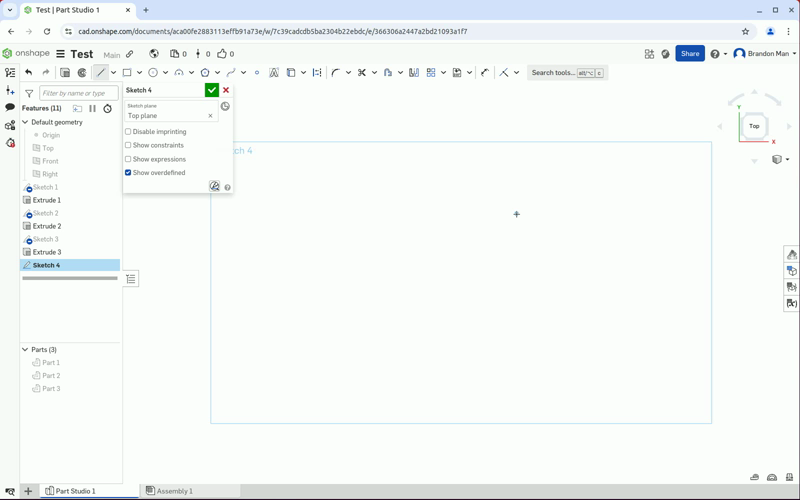
key_down(shift)
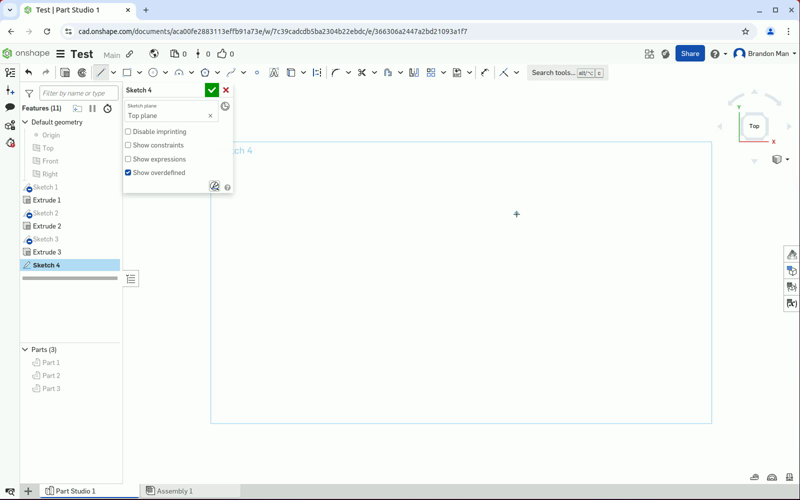
mouse_move(546, 213)
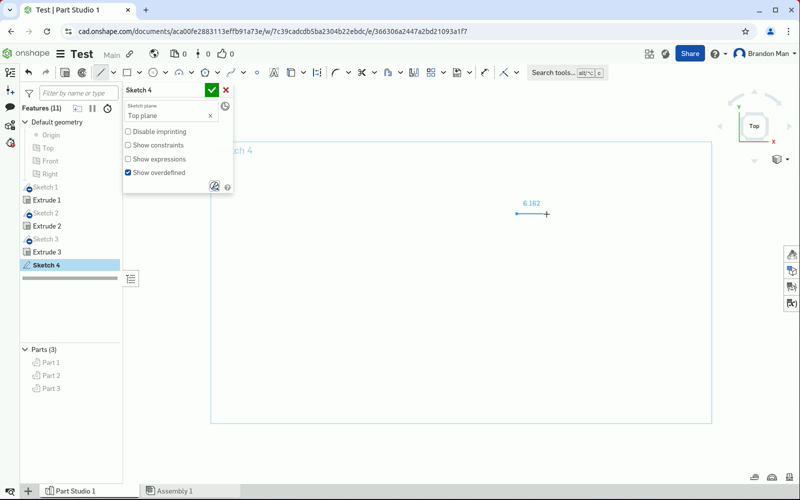
mouse_move(530, 213)
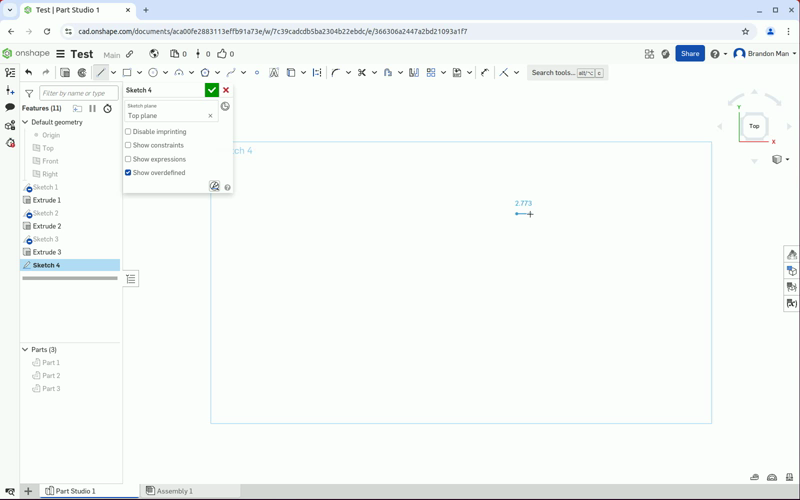
click(530, 213)
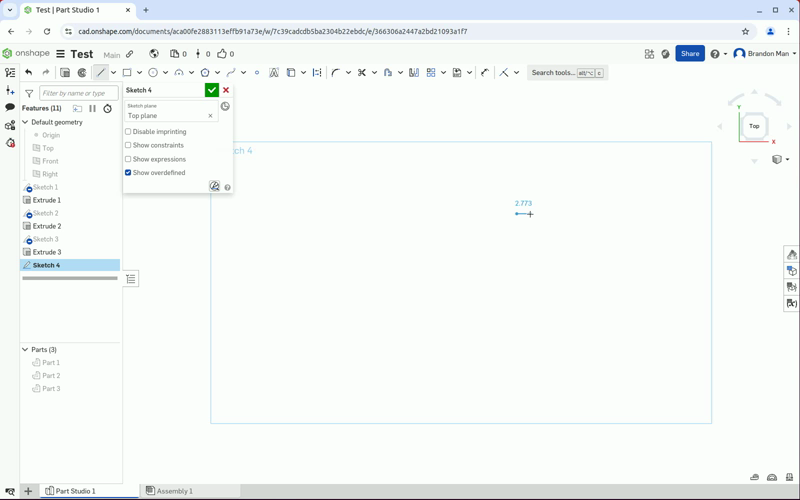
key_up(shift)
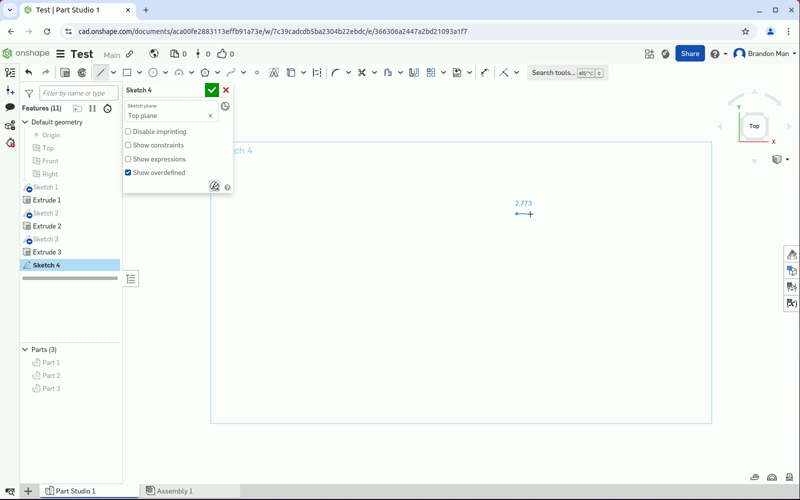
key_down(shift)
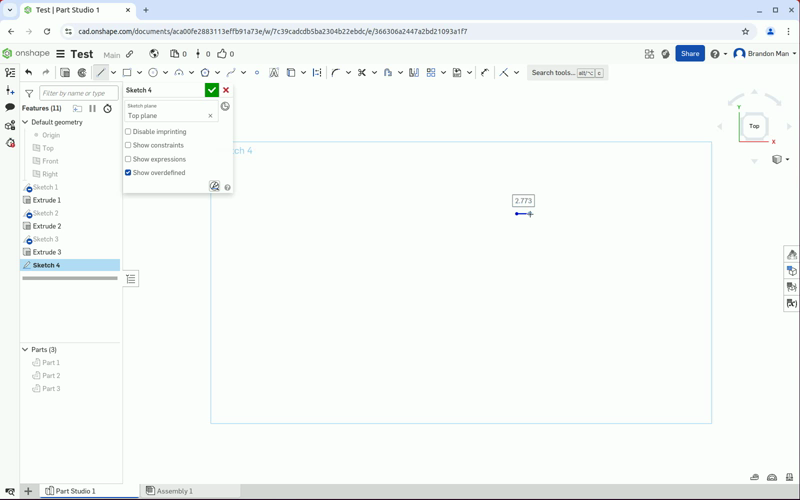
mouse_move(560, 213)
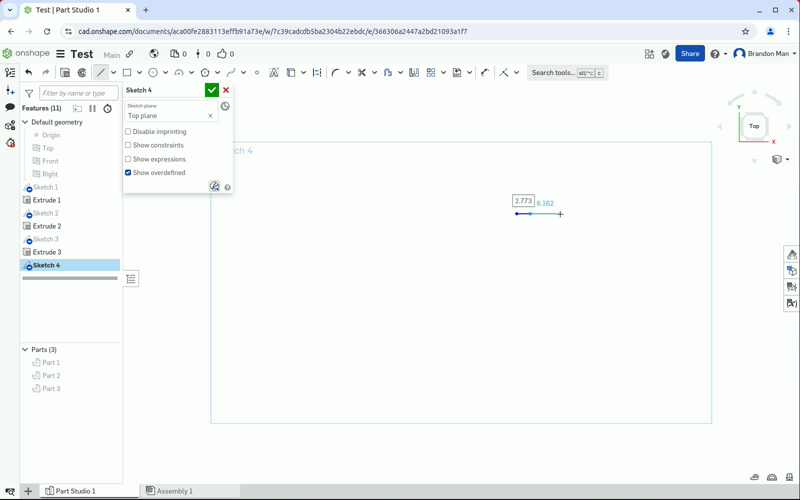
mouse_move(530, 226)
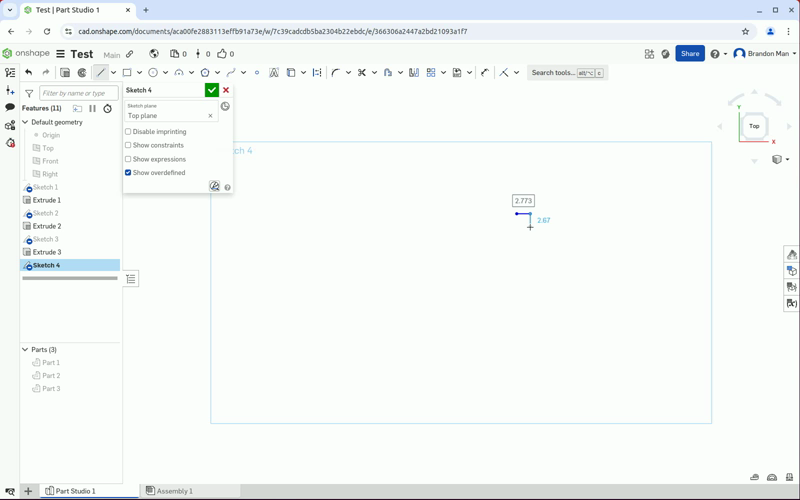
click(530, 226)
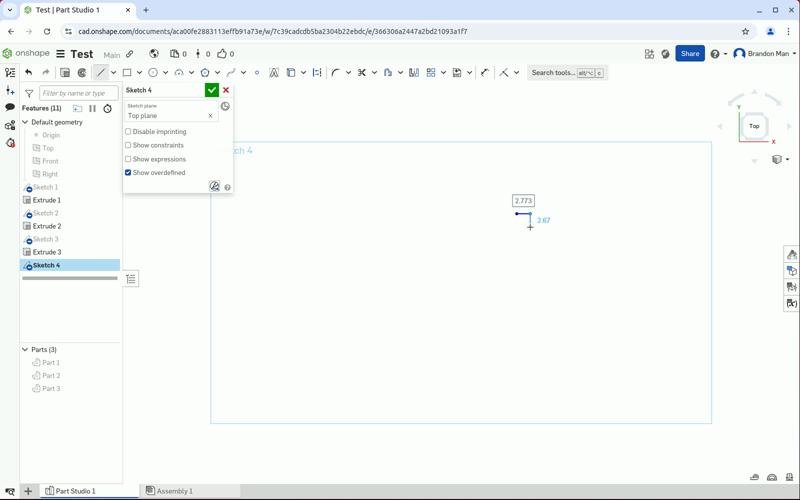
key_up(shift)
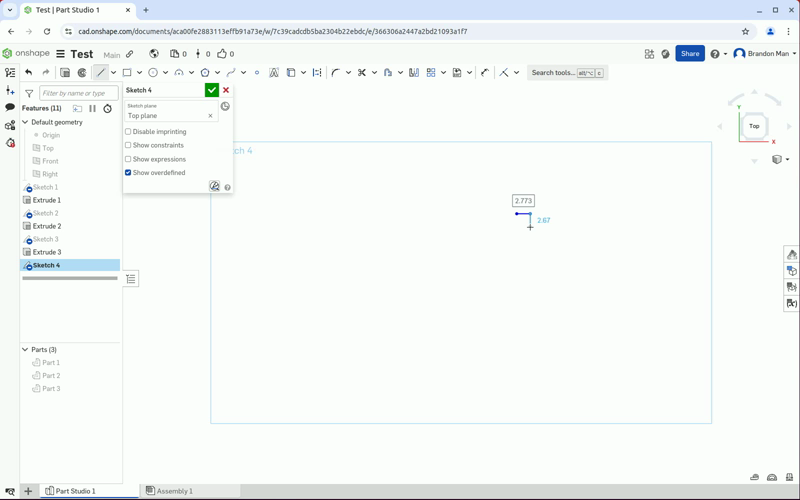
key_down(shift)
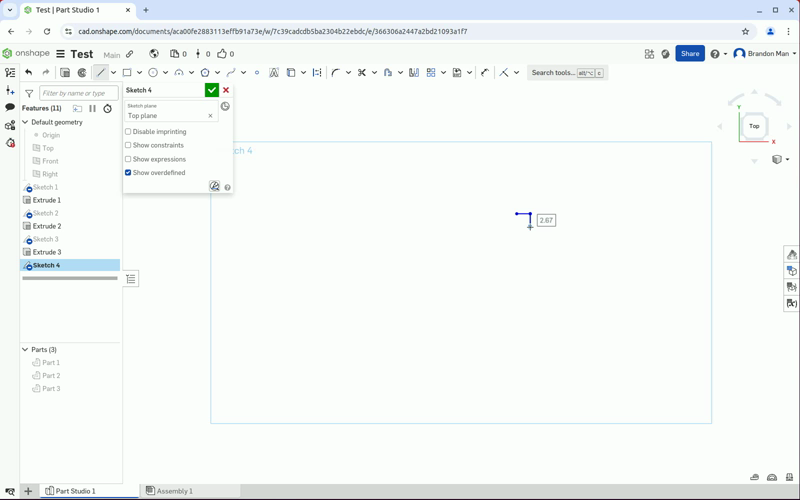
mouse_move(573, 183)
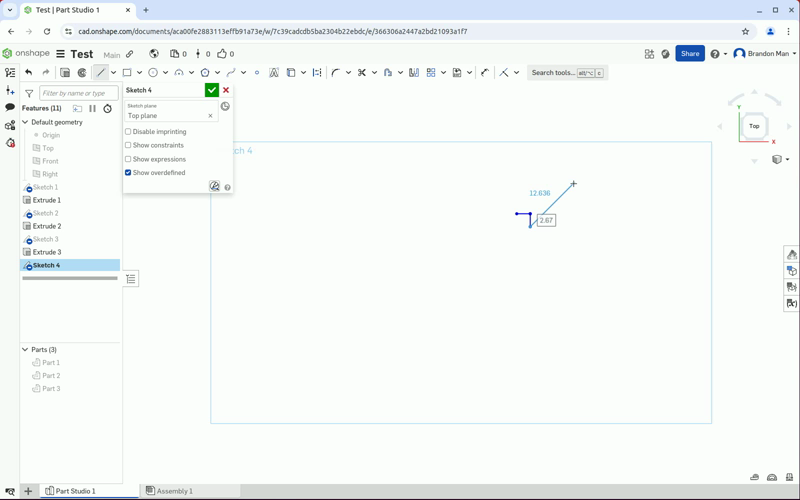
click(573, 183)
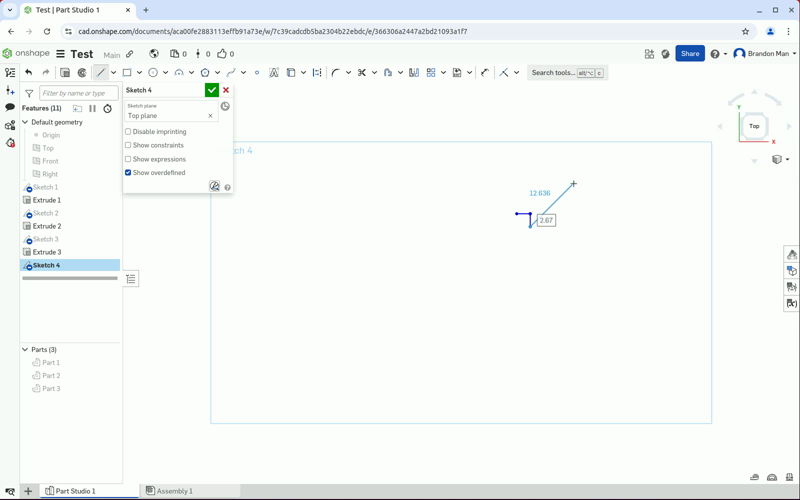
key_up(shift)
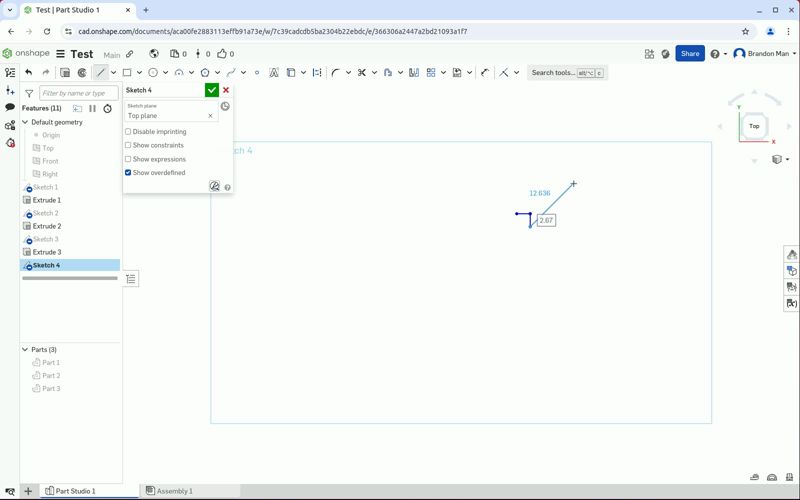
key_down(shift)
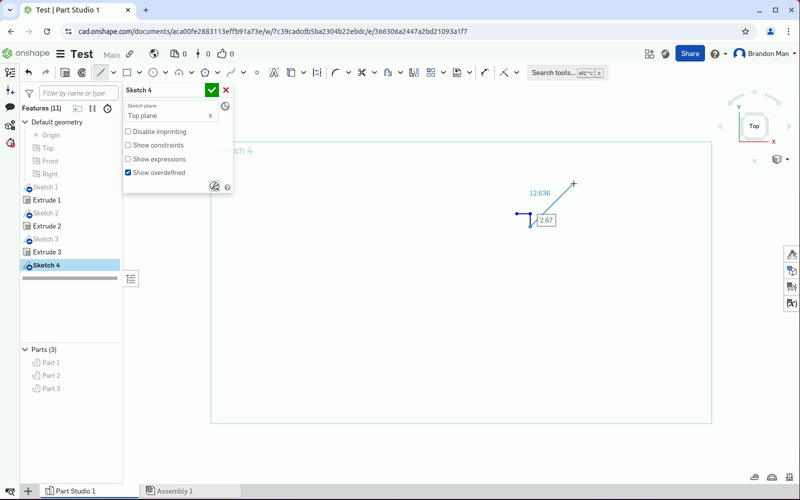
mouse_move(589, 183)
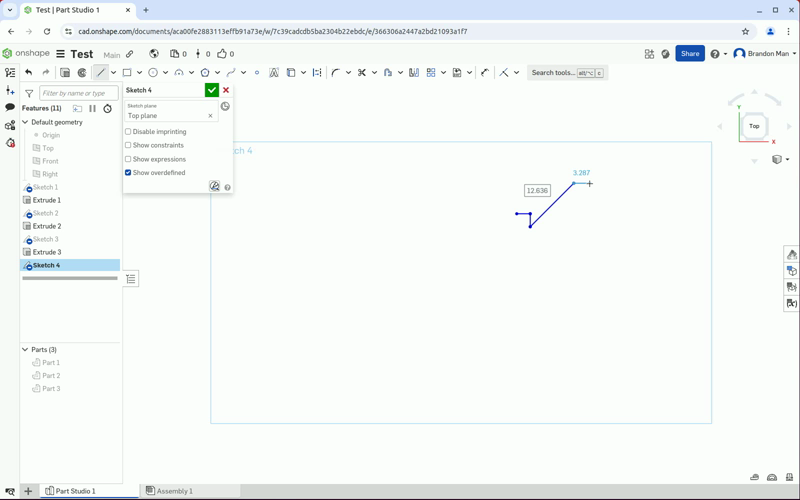
mouse_move(567, 176)
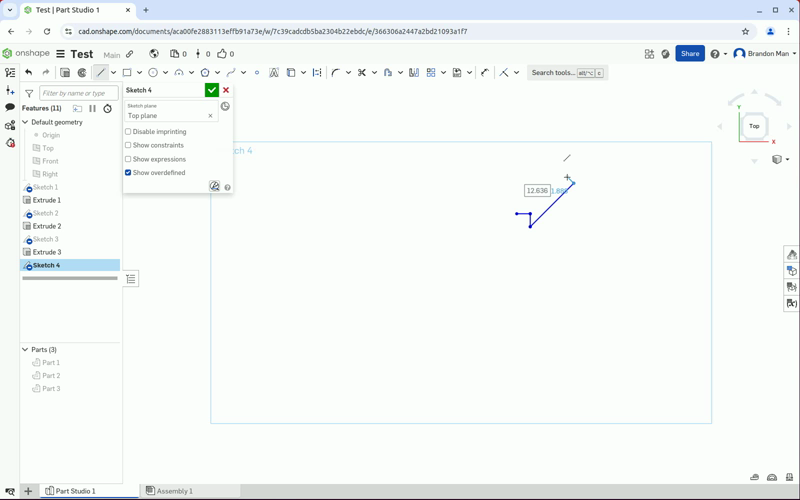
click(567, 176)
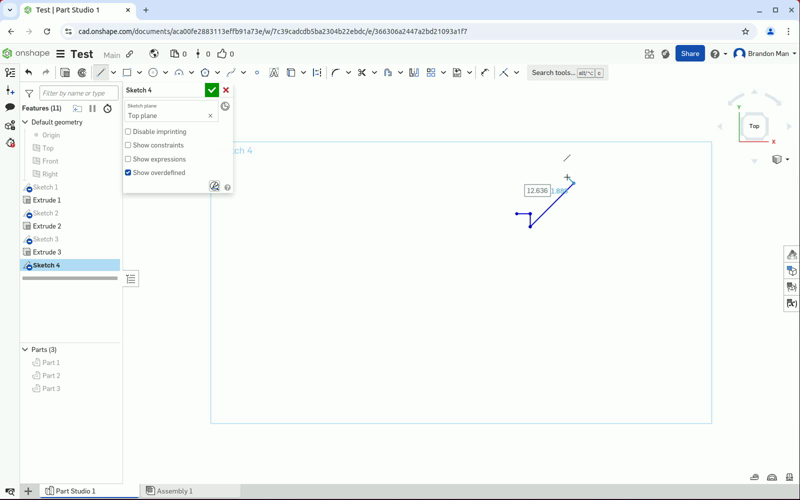
key_up(shift)
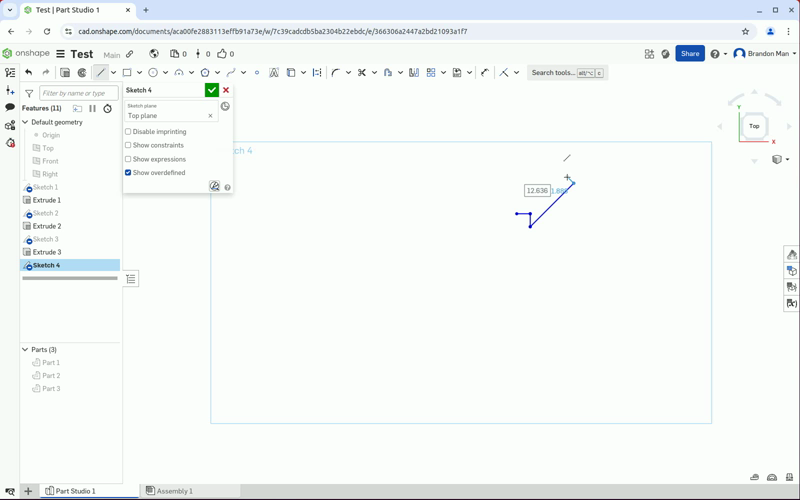
key_down(shift)
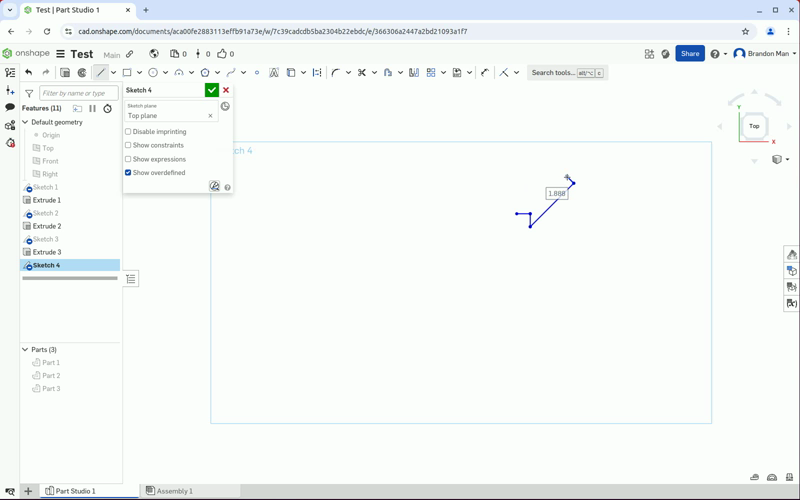
mouse_move(589, 176)
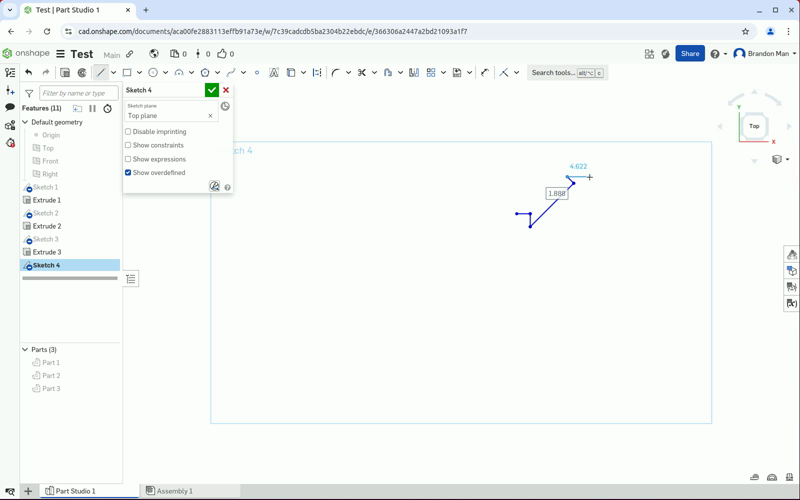
mouse_move(560, 170)
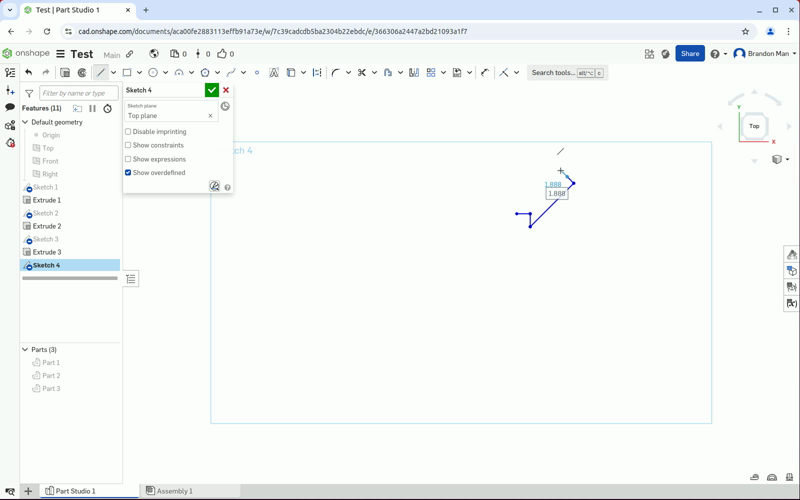
click(560, 170)
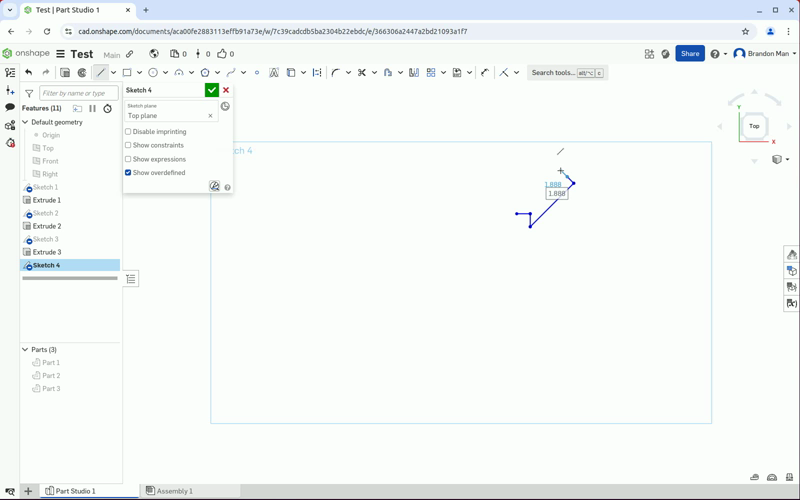
key_up(shift)
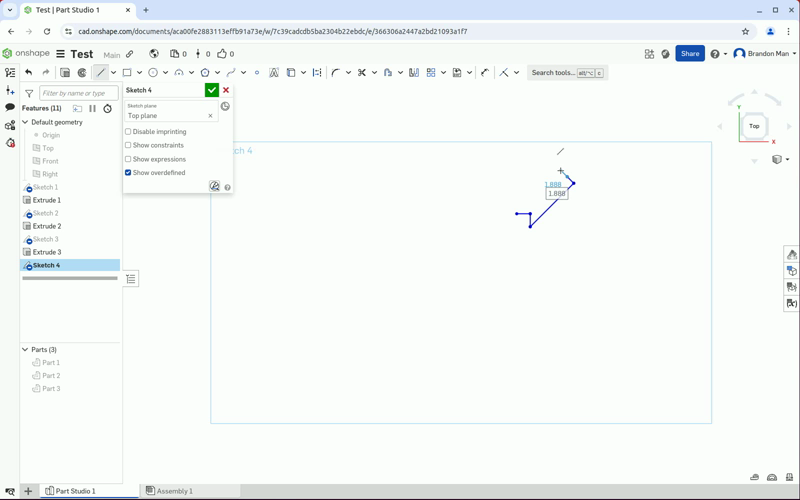
key_down(shift)
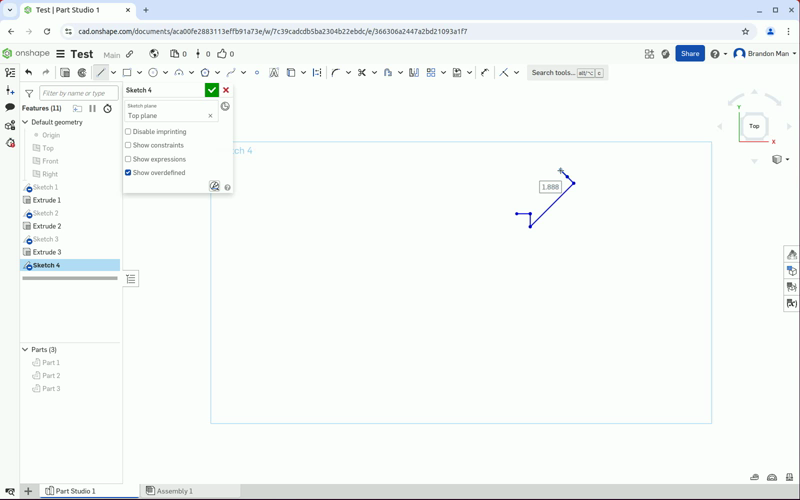
mouse_move(516, 213)
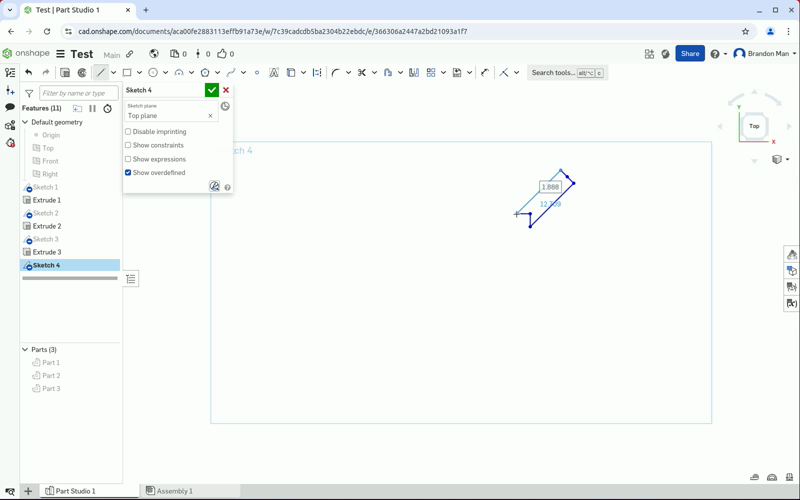
key_up(shift)
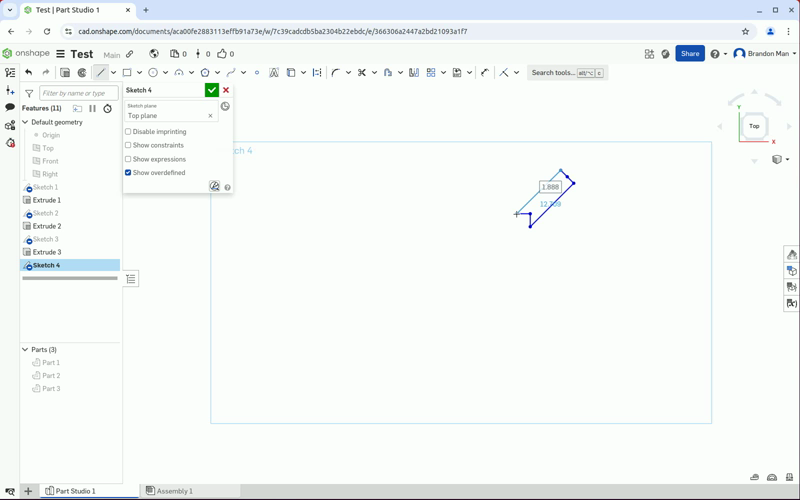
click(516, 213)
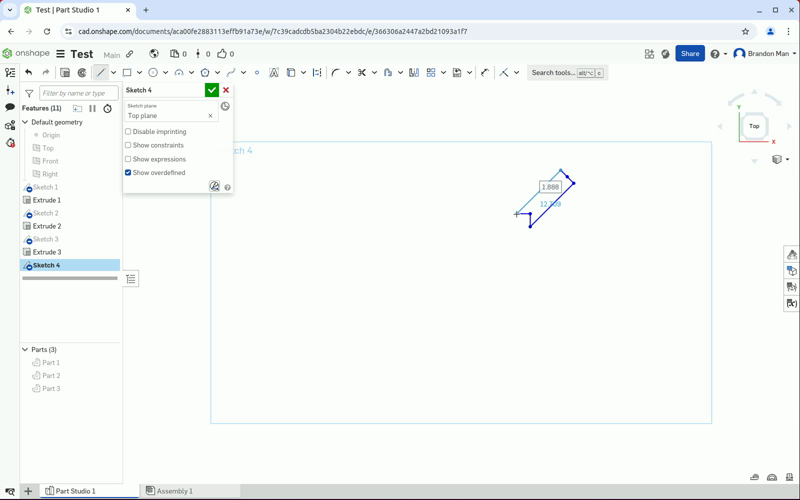
key(esc)
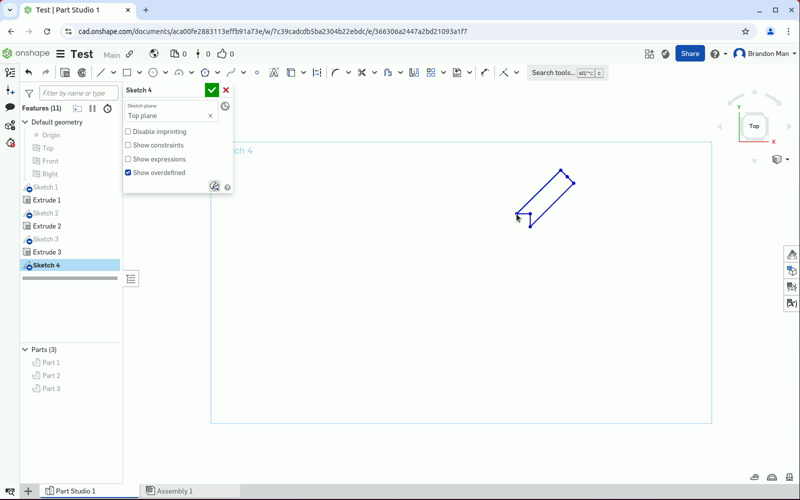
mouse_move(540, 196)
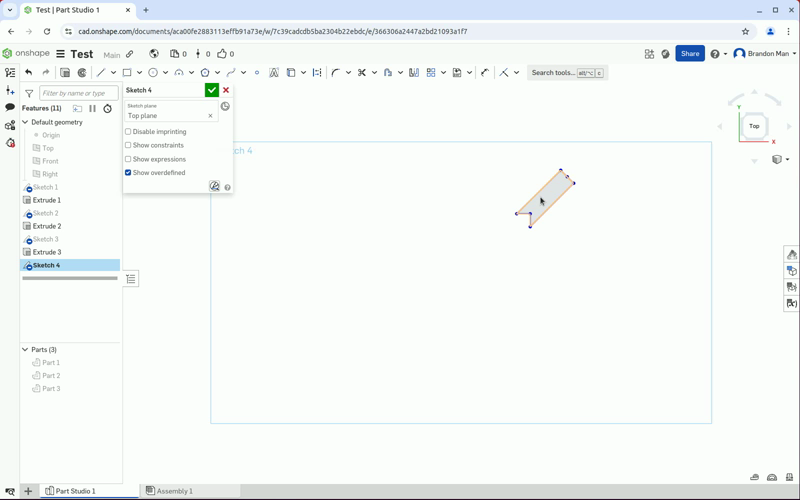
scroll(6)
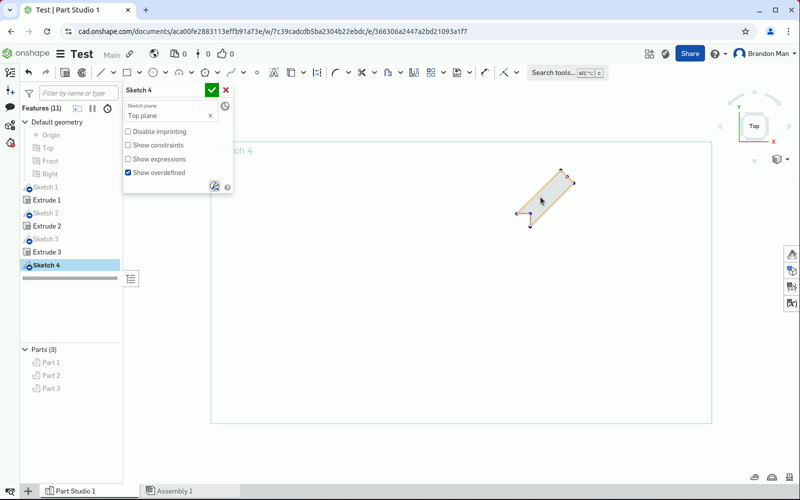
scroll(6)
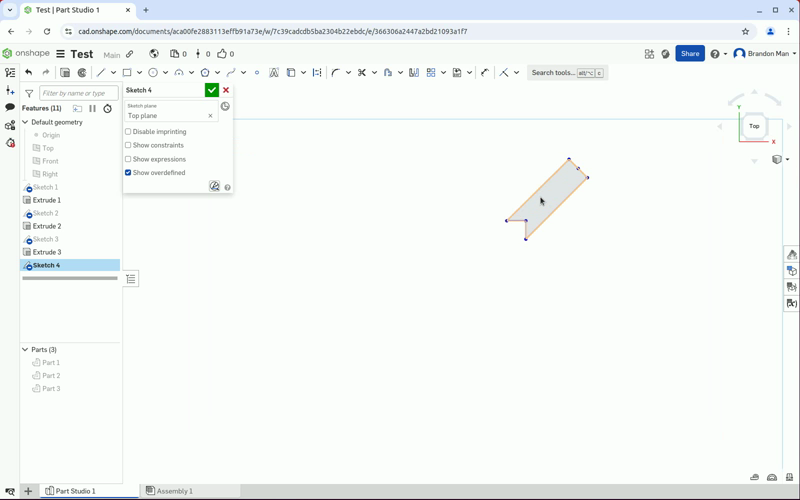
scroll(6)
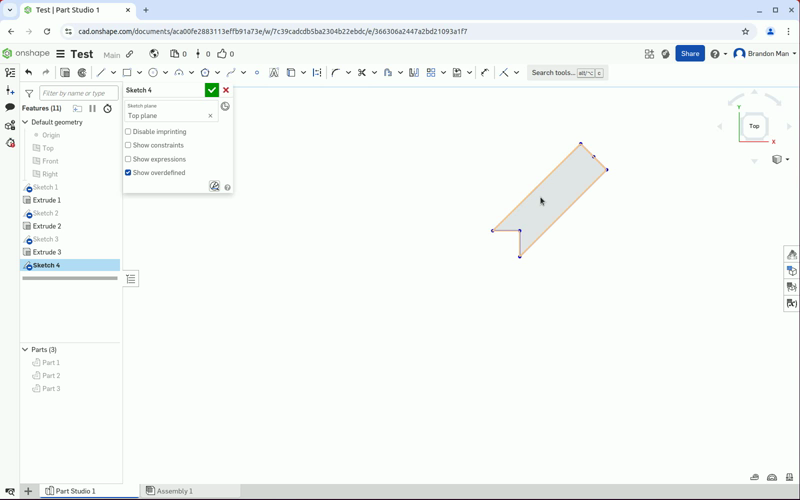
scroll(6)
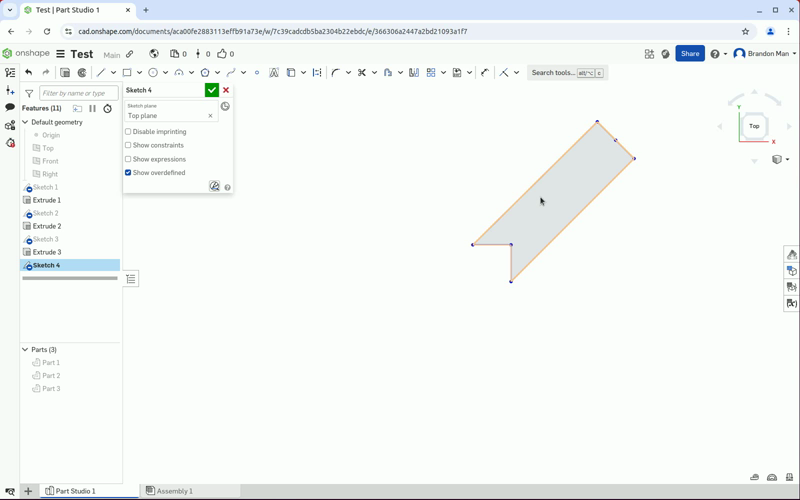
scroll(6)
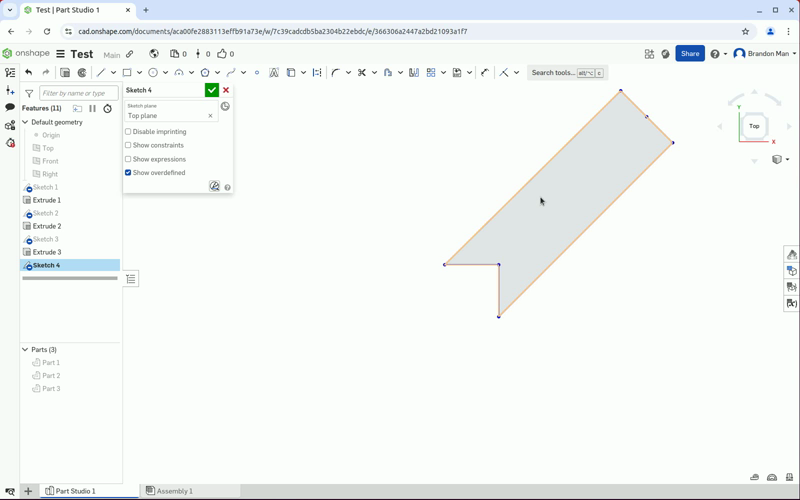
scroll(6)
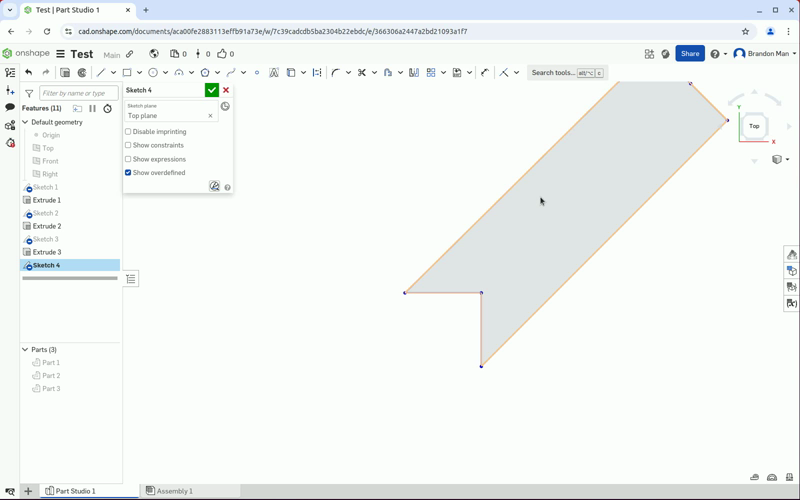
scroll(6)
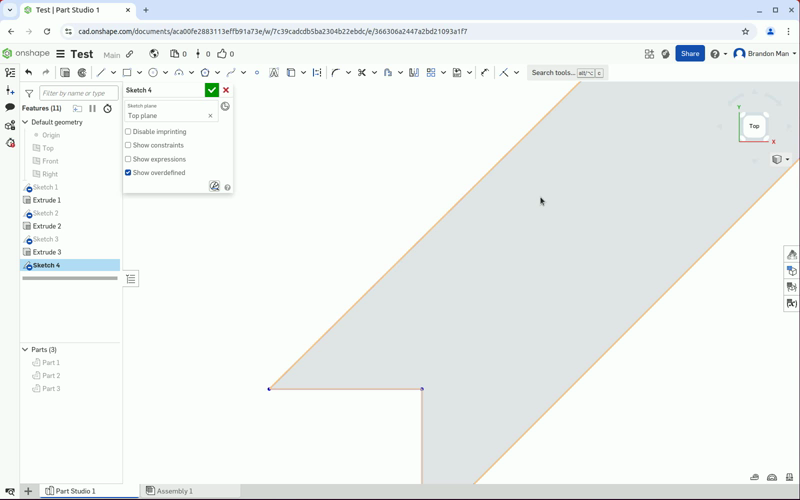
click(540, 196)
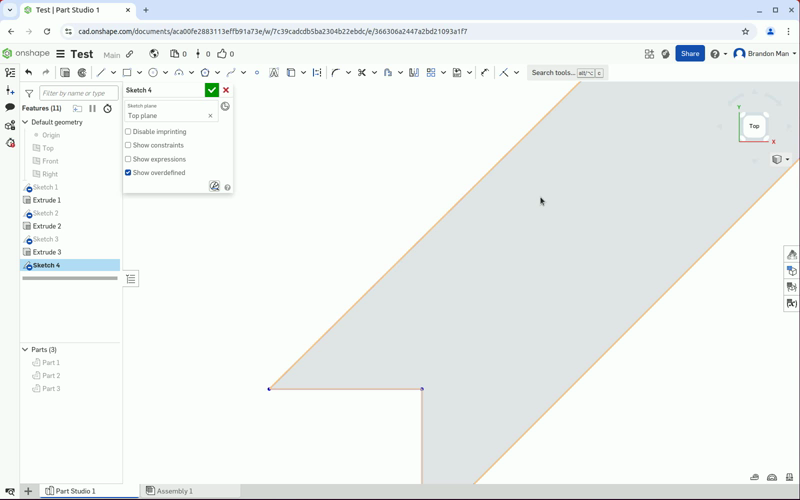
scroll(-6)
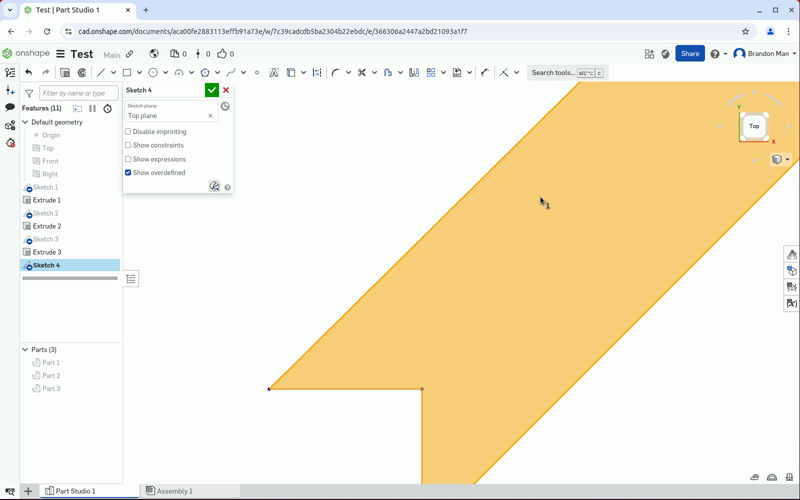
scroll(-6)
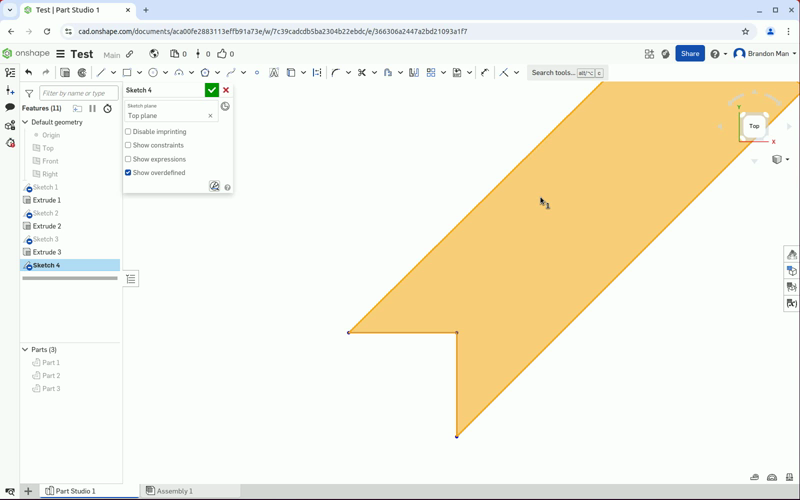
scroll(-6)
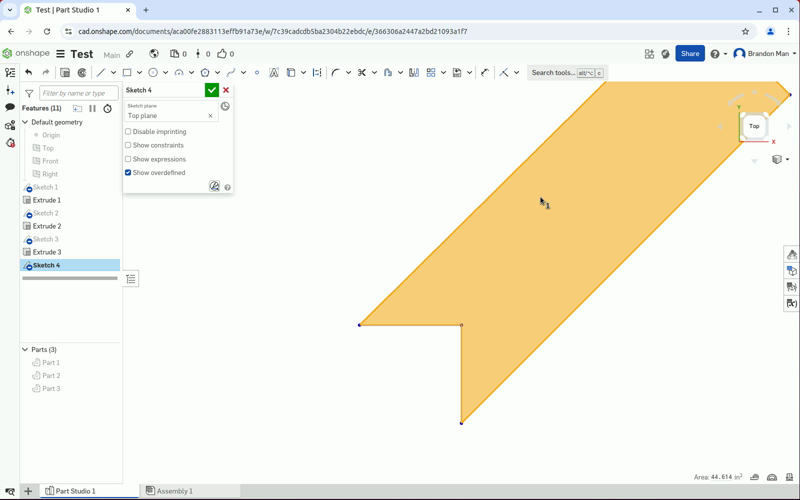
scroll(-6)
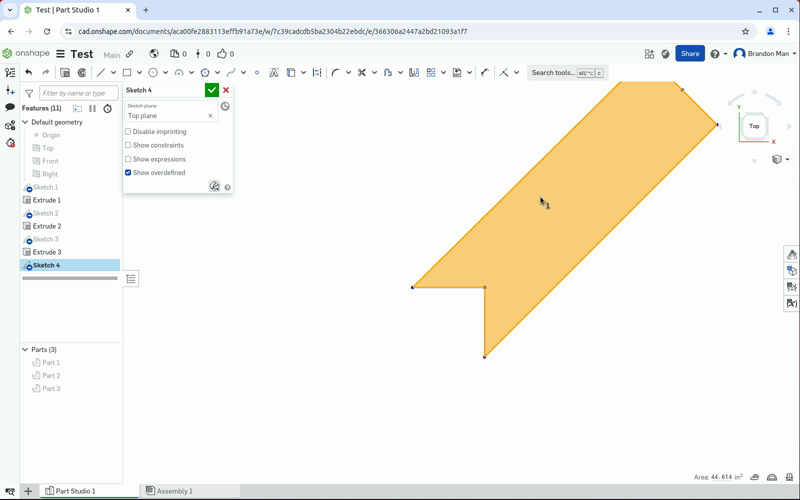
scroll(-6)
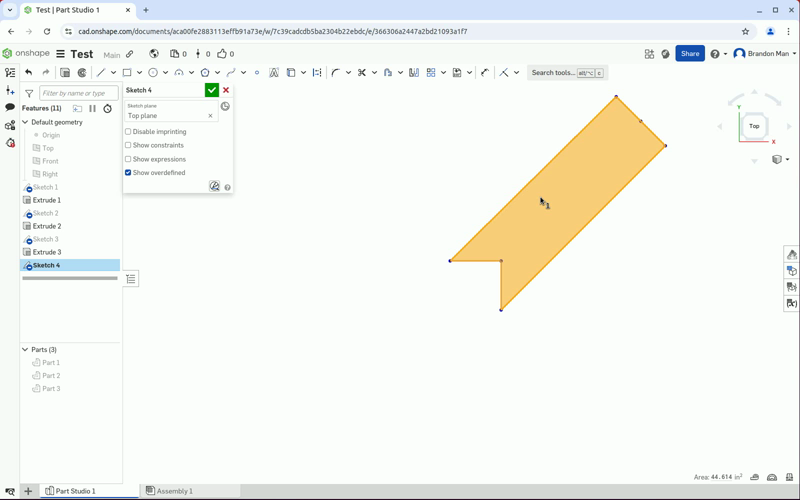
scroll(-6)
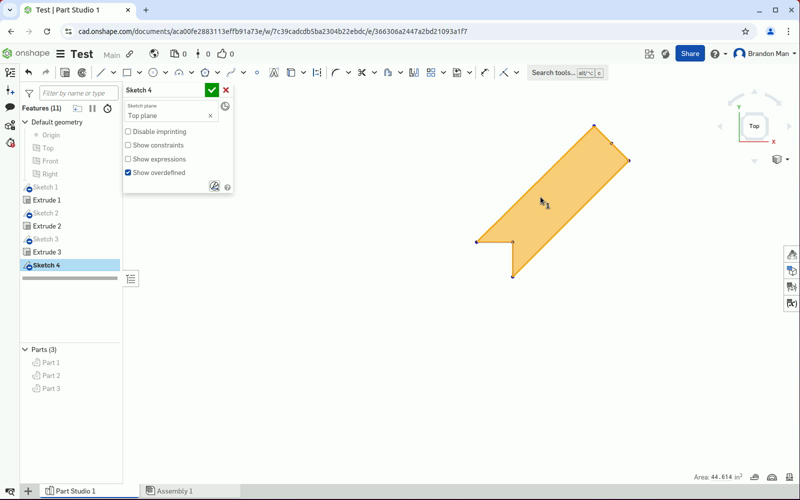
scroll(-6)
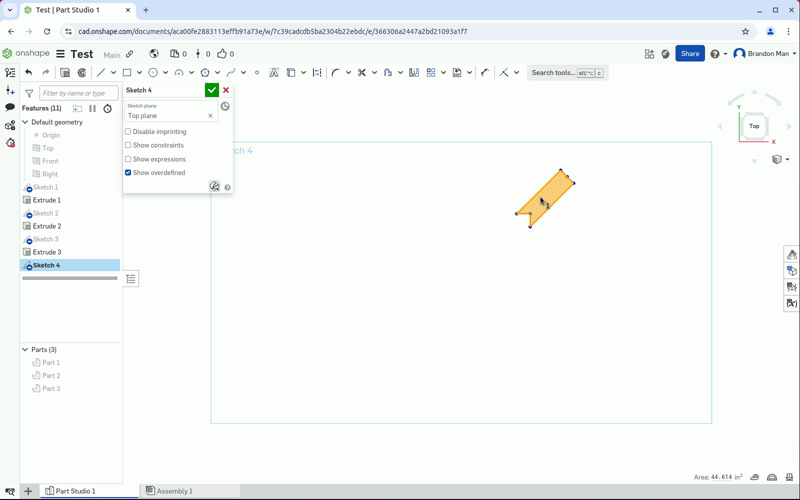
mouse_move(73, 352)
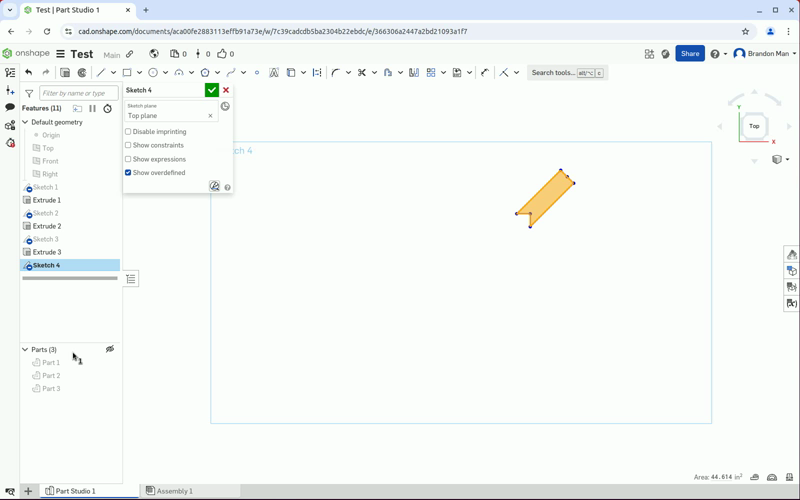
key(shift+y)
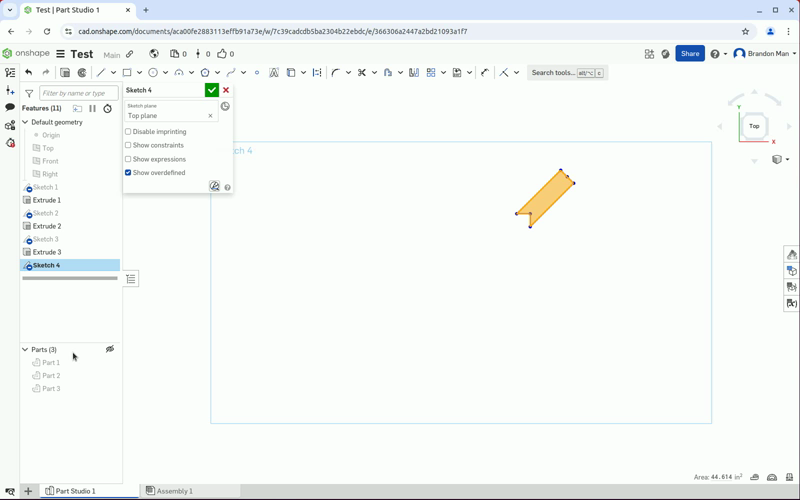
key(shift+e)
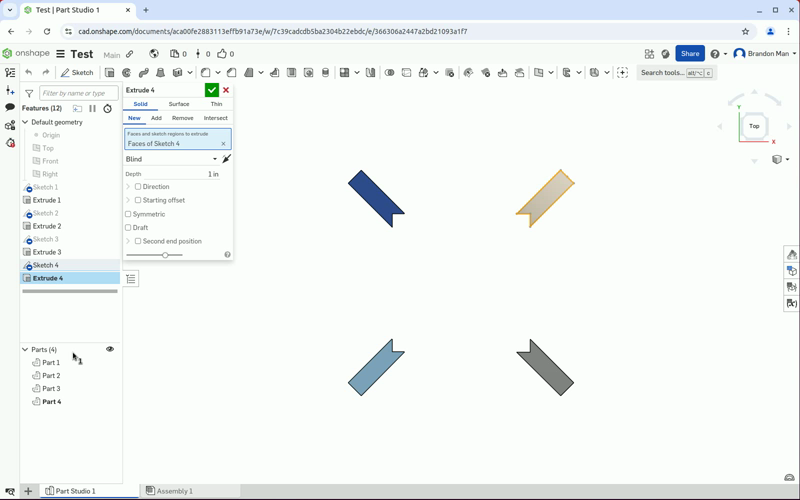
mouse_move(143, 106)
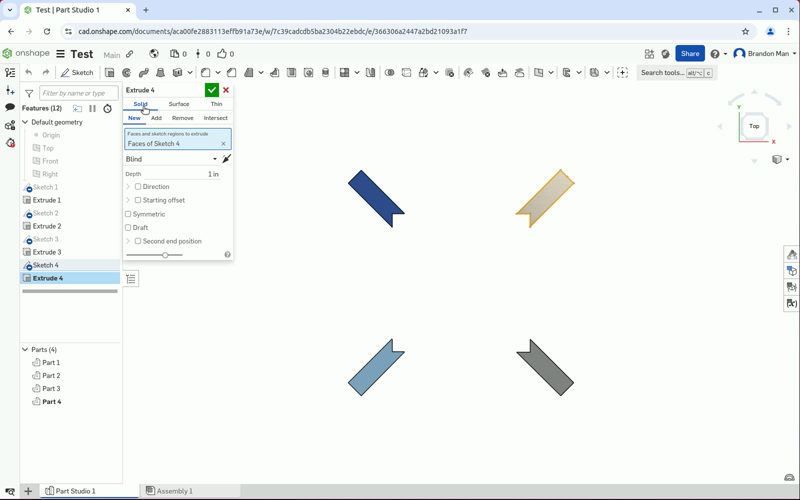
click(143, 106)
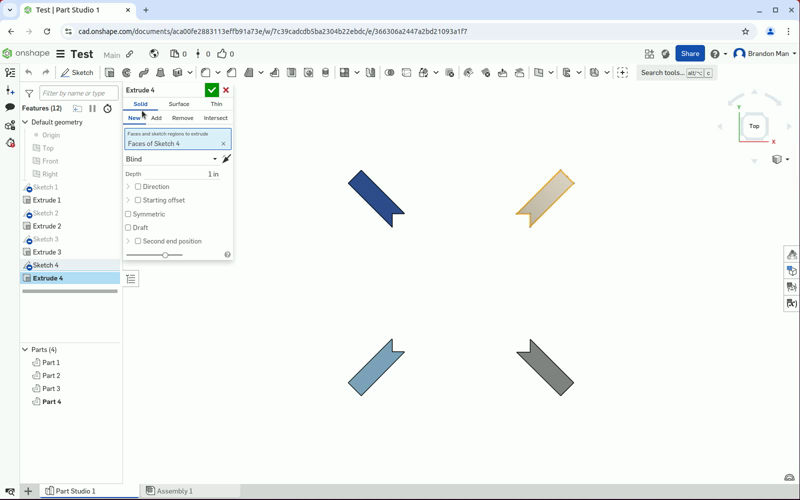
mouse_move(137, 120)
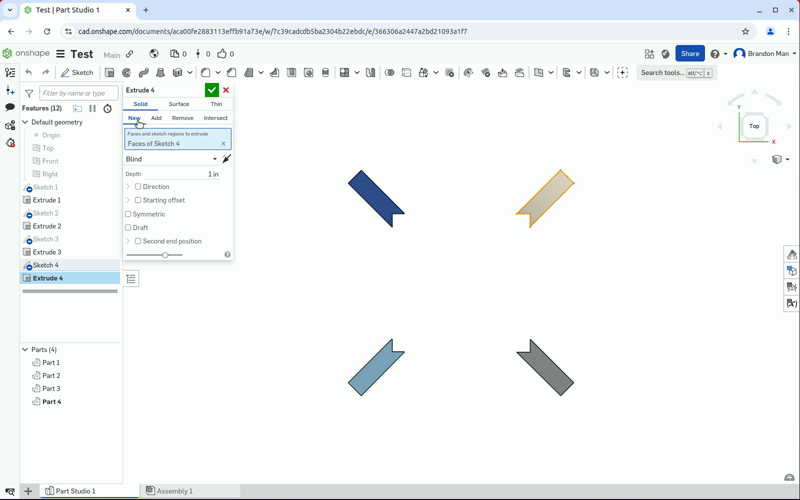
click(137, 120)
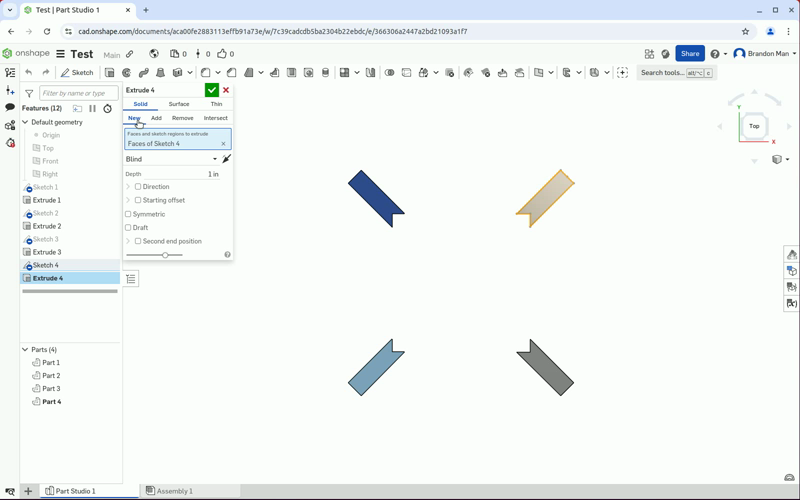
key(tab, 4)
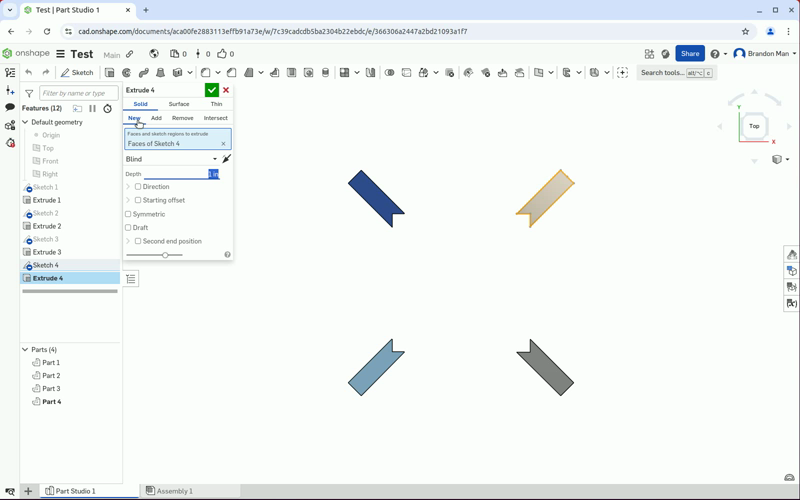
text(1.204)
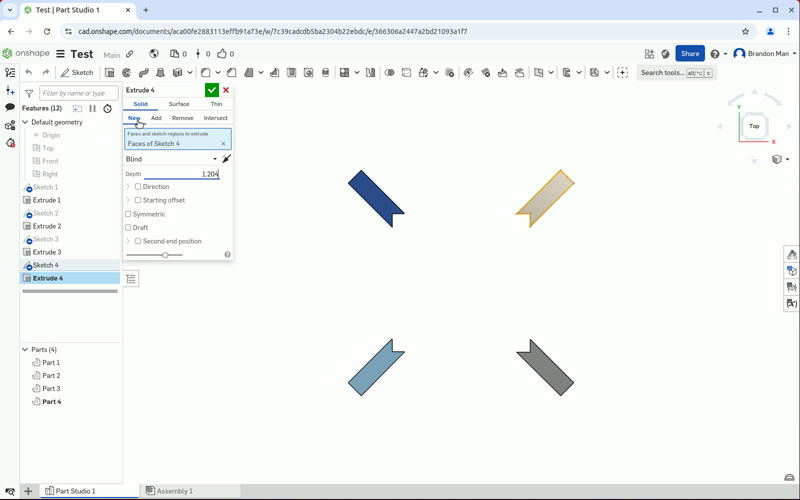
key(enter)
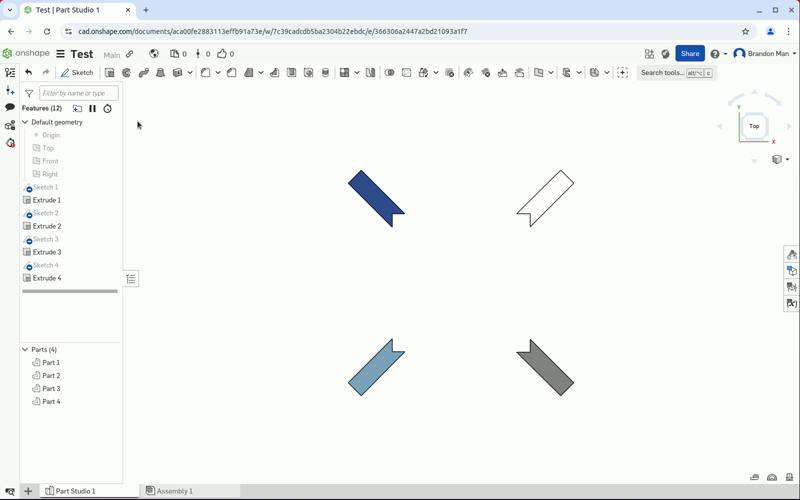
key(shift+h)
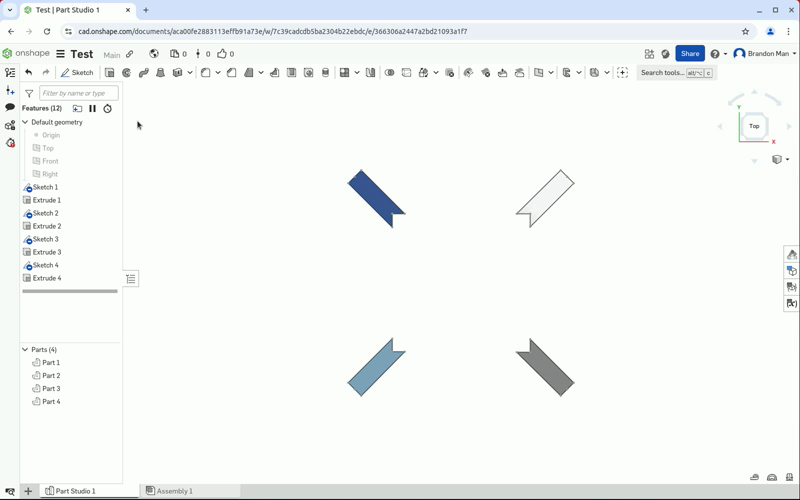
key(shift+h)
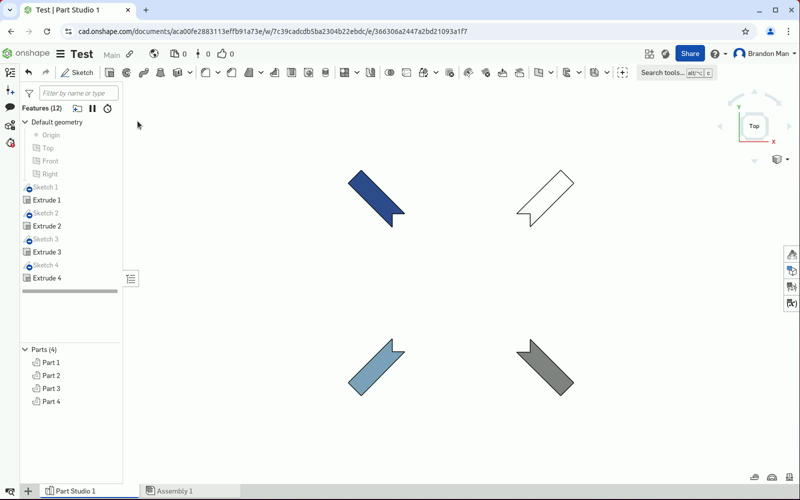
mouse_move(73, 189)
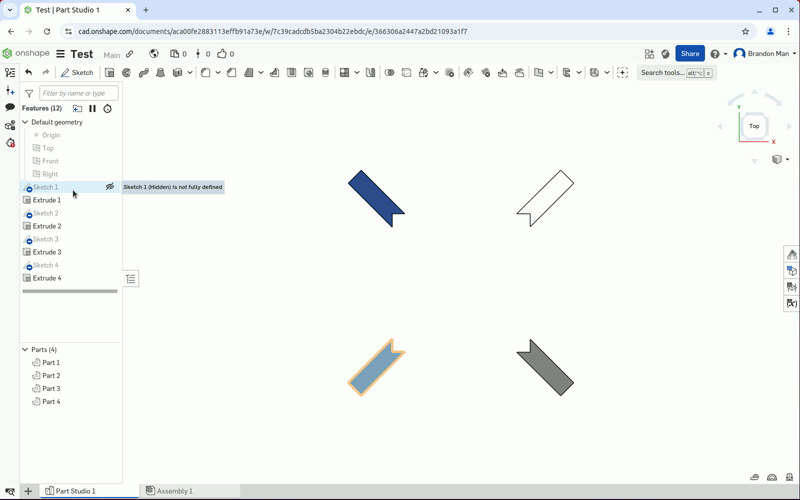
click(73, 189)
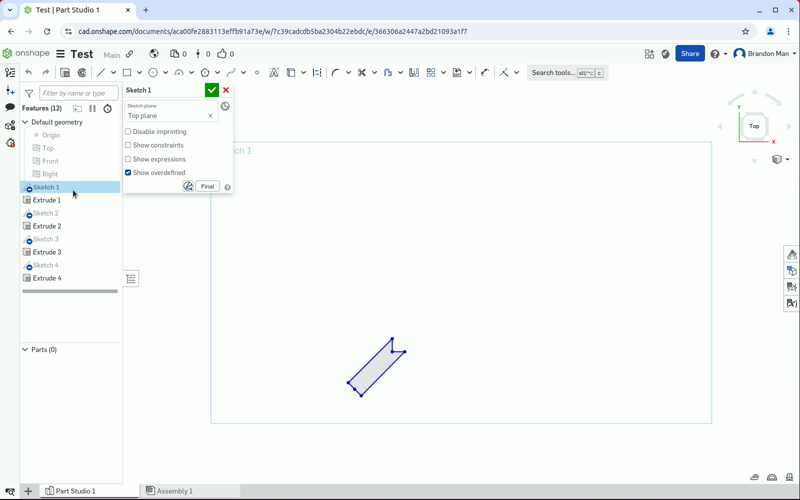
mouse_move(229, 92)
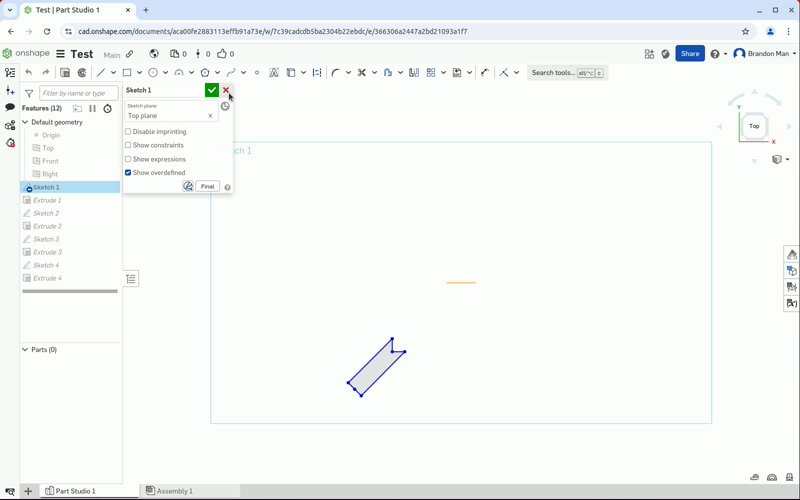
click(229, 92)
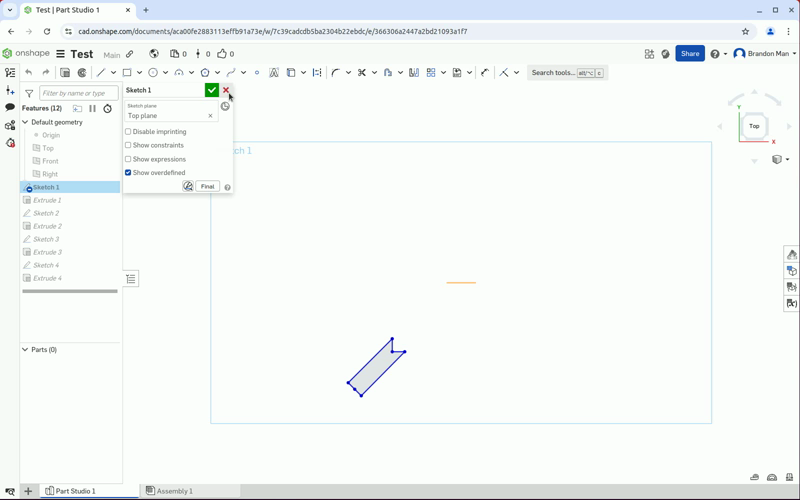
key(shift+s)
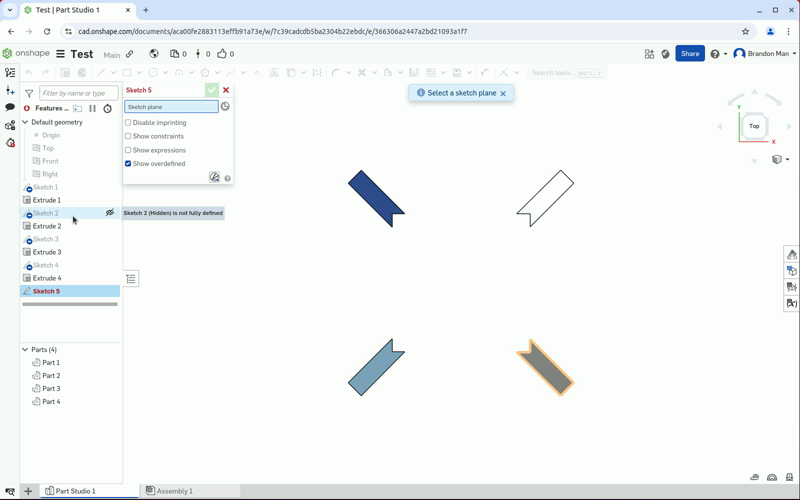
scroll(3)
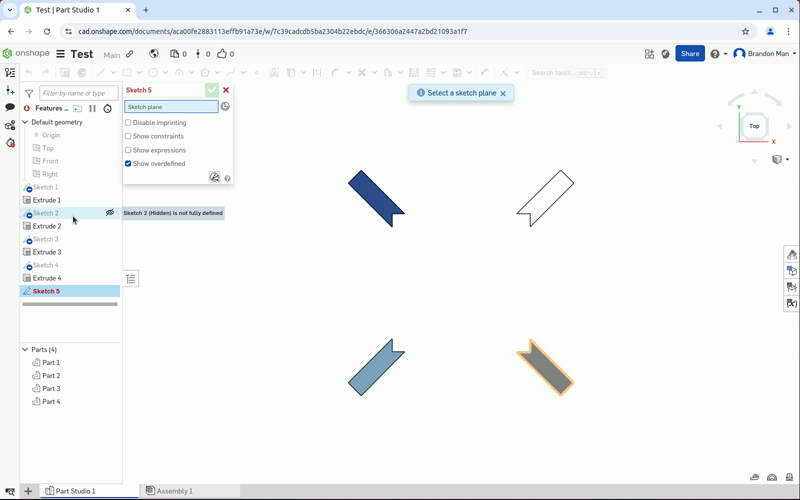
mouse_move(73, 150)
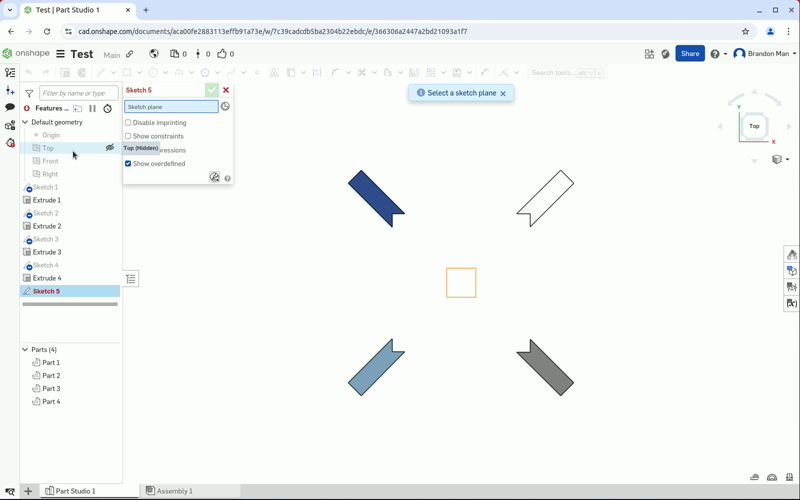
click(73, 150)
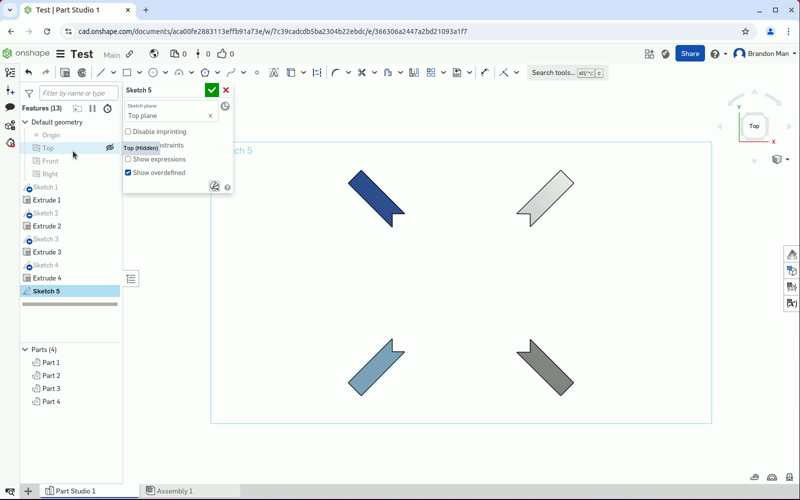
mouse_move(73, 352)
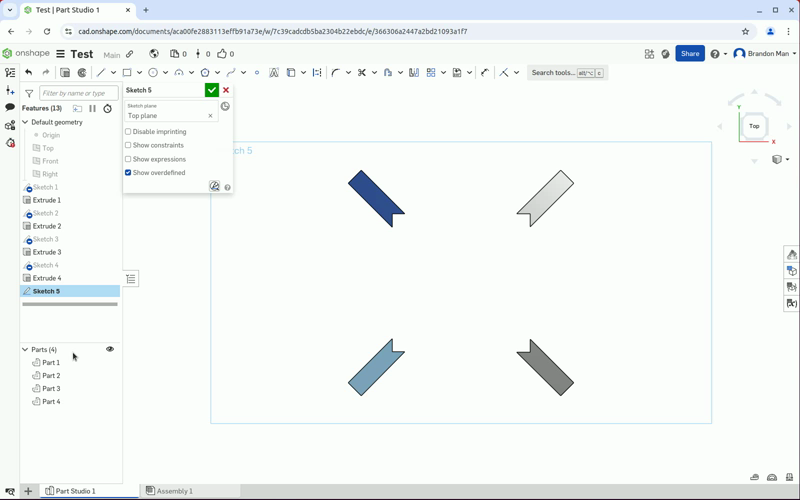
key(y)
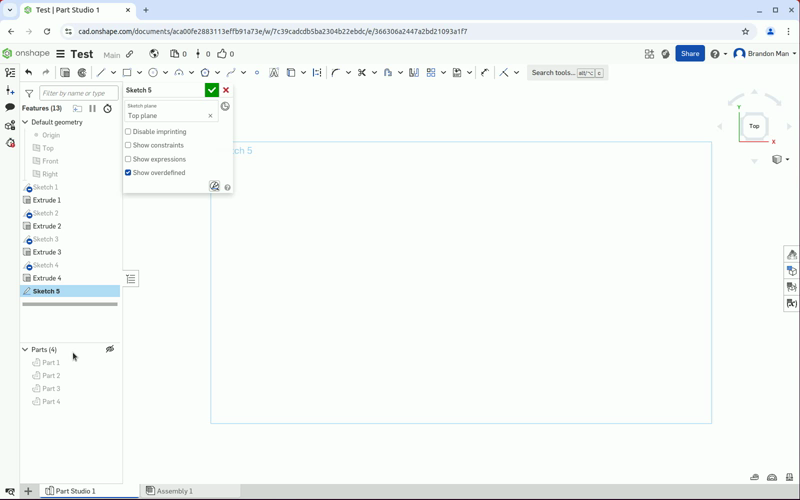
key(l)
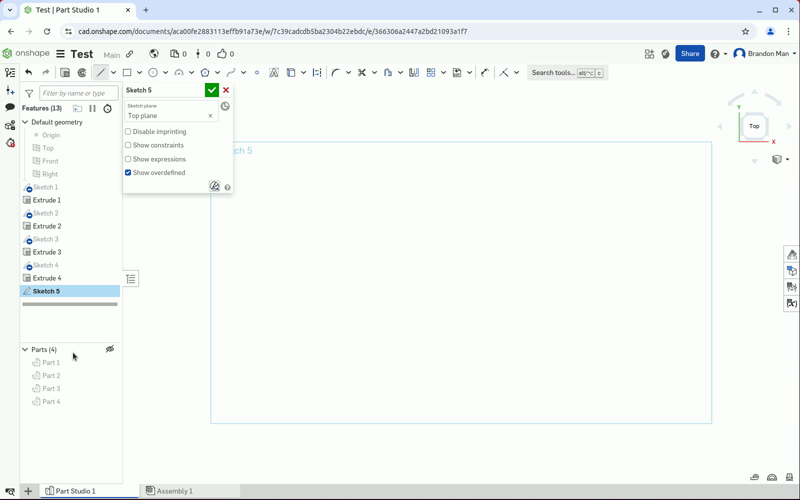
key_down(shift)
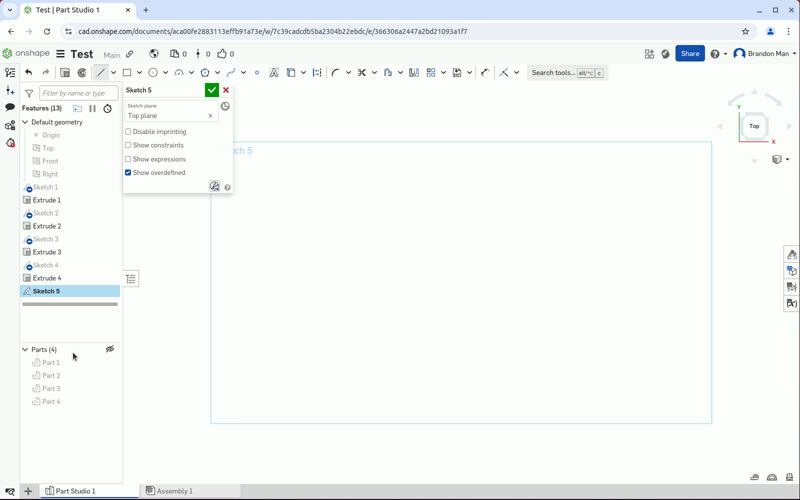
mouse_move(391, 352)
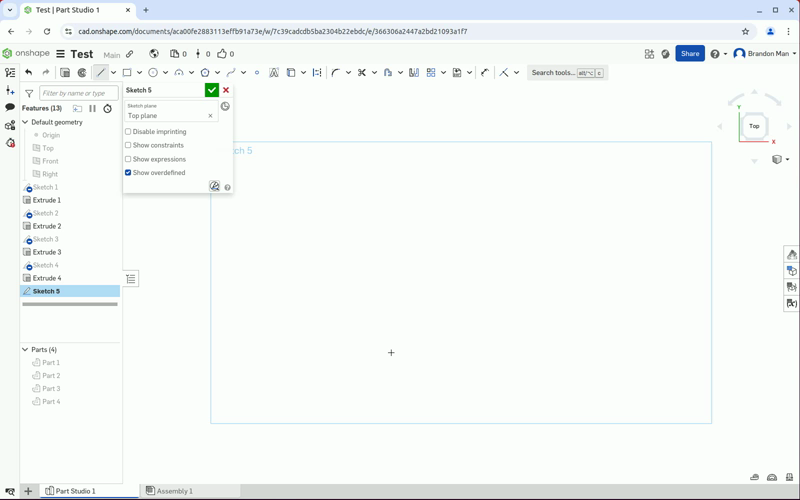
click(391, 352)
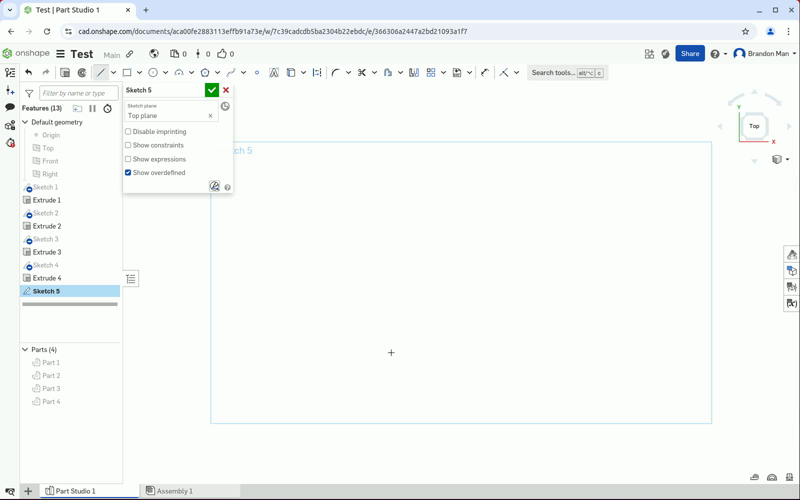
key_up(shift)
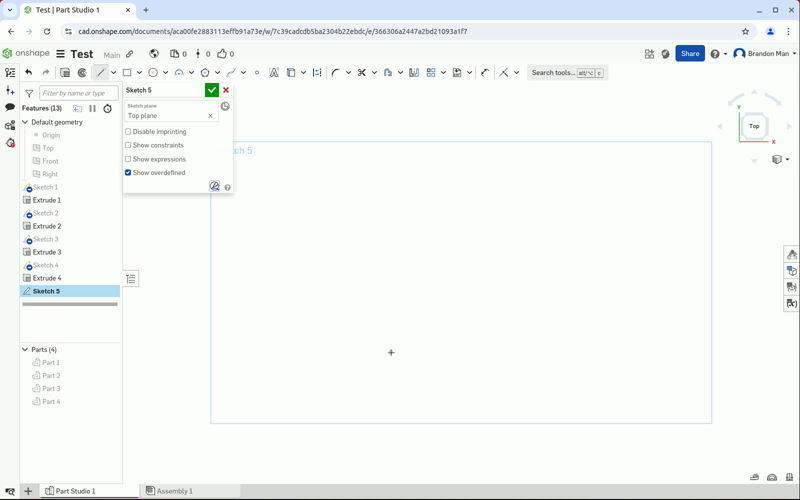
key_down(shift)
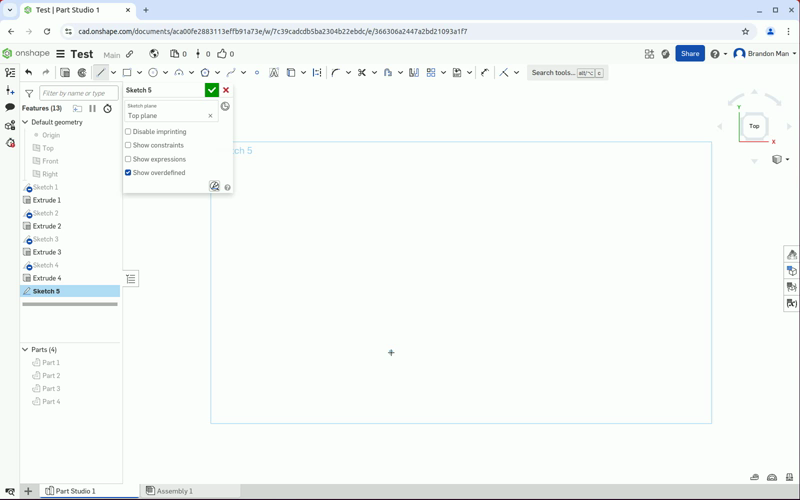
mouse_move(421, 352)
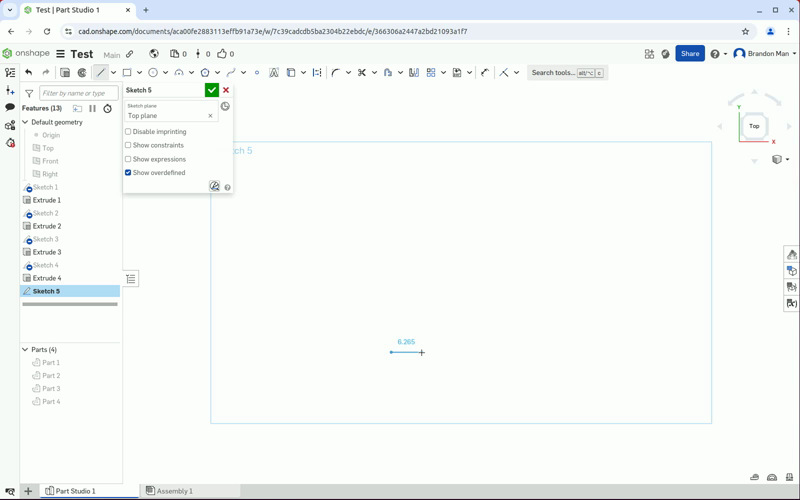
mouse_move(404, 352)
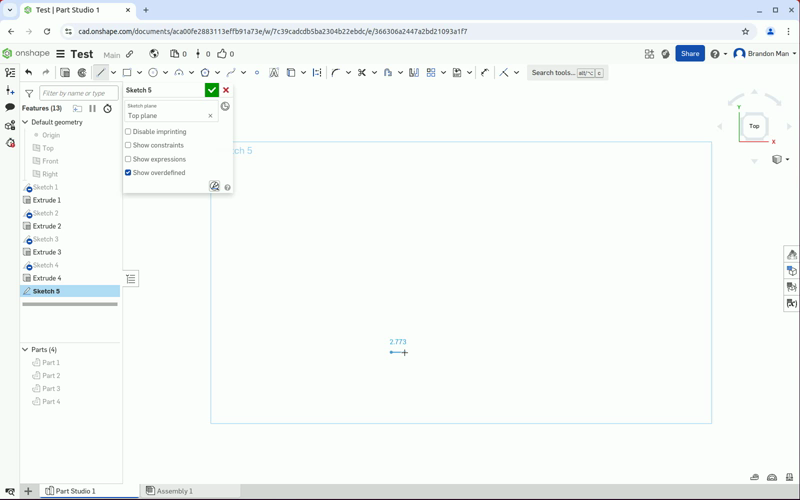
click(404, 352)
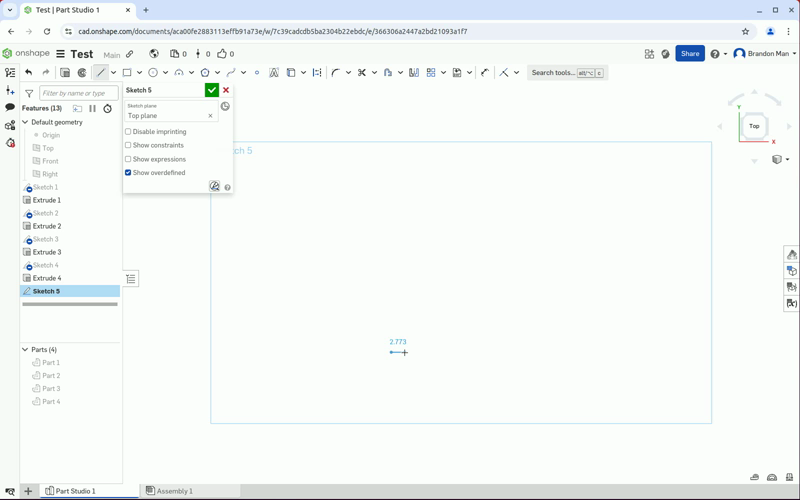
key_up(shift)
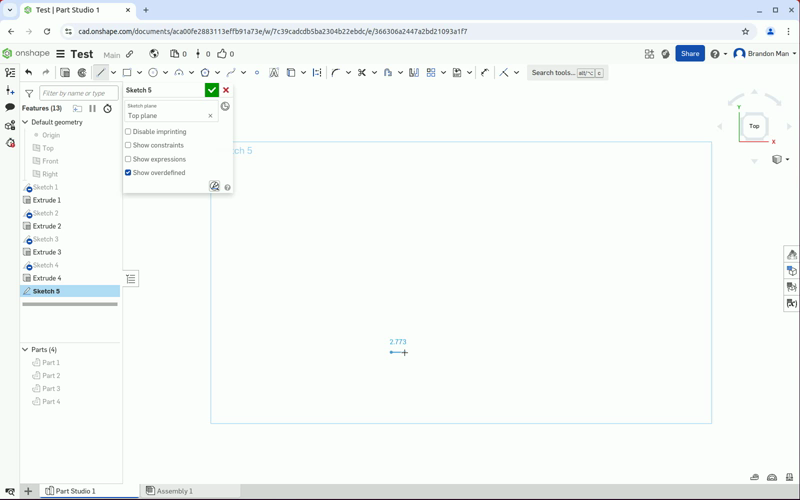
key_down(shift)
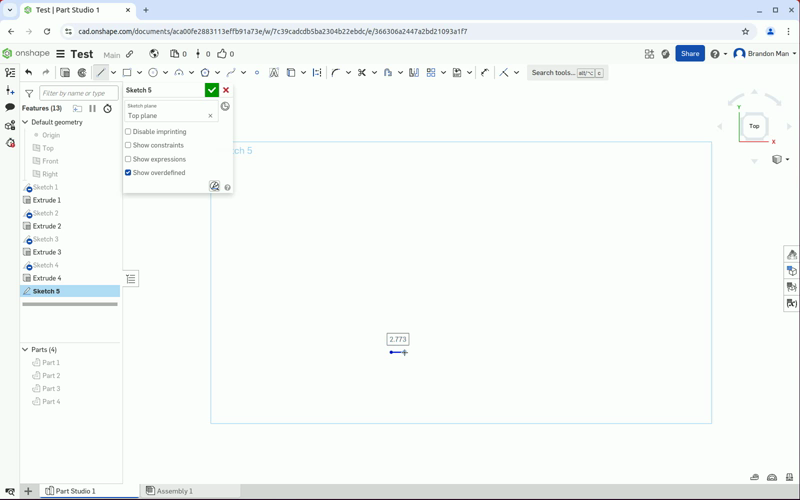
mouse_move(516, 352)
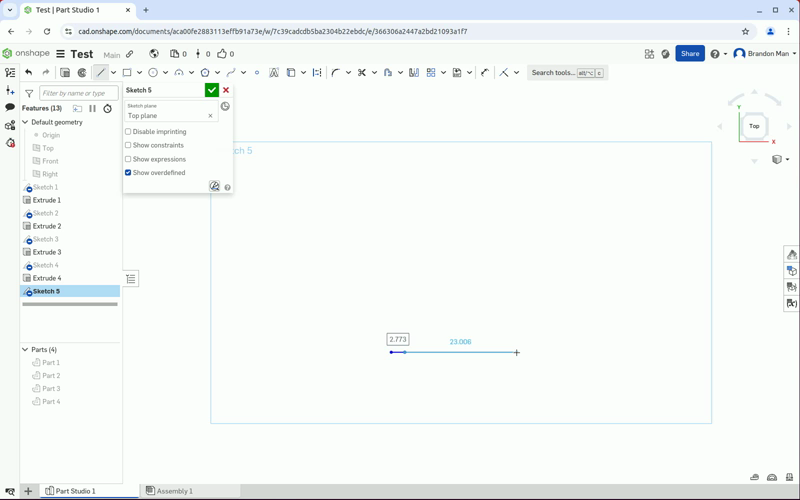
click(516, 352)
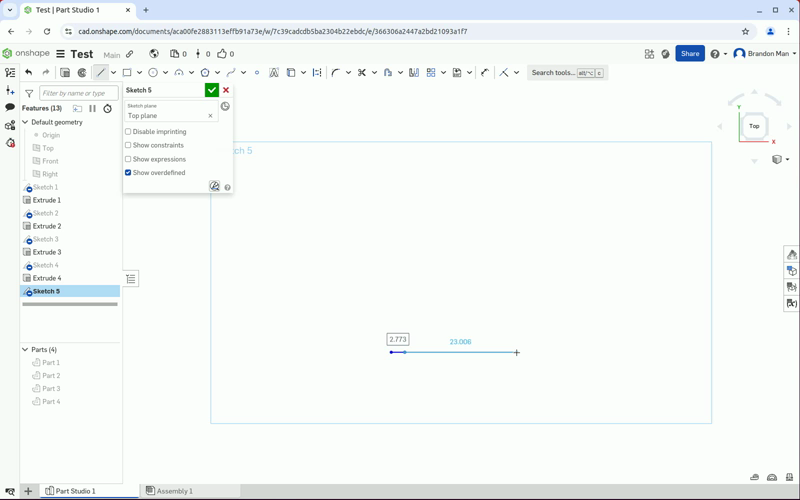
key_up(shift)
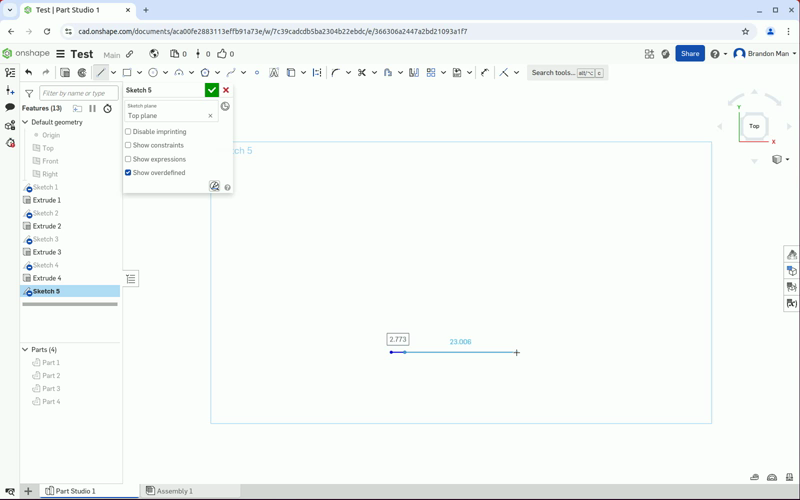
key_down(shift)
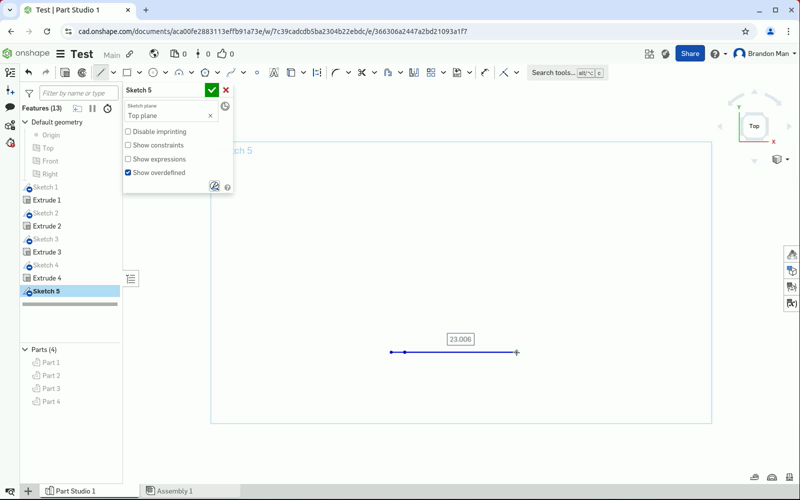
mouse_move(546, 352)
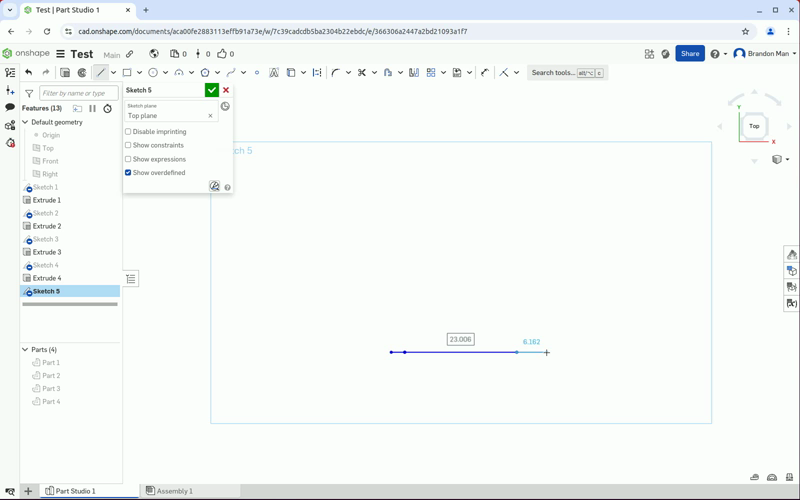
mouse_move(529, 352)
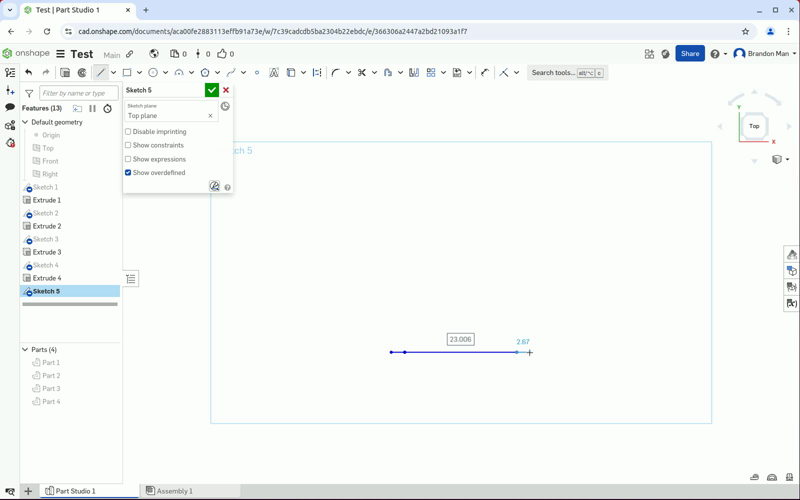
click(529, 352)
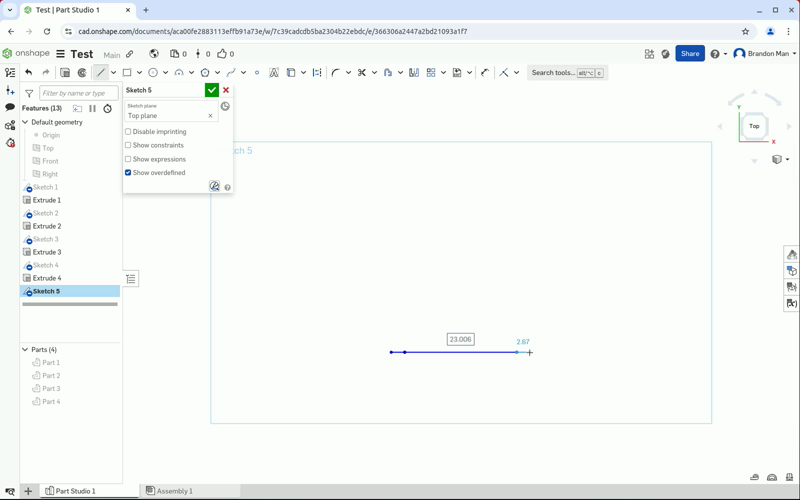
key_up(shift)
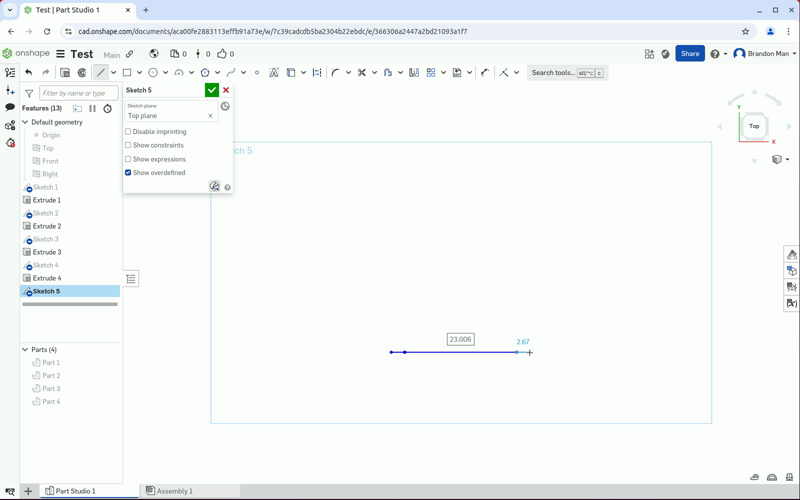
key_down(shift)
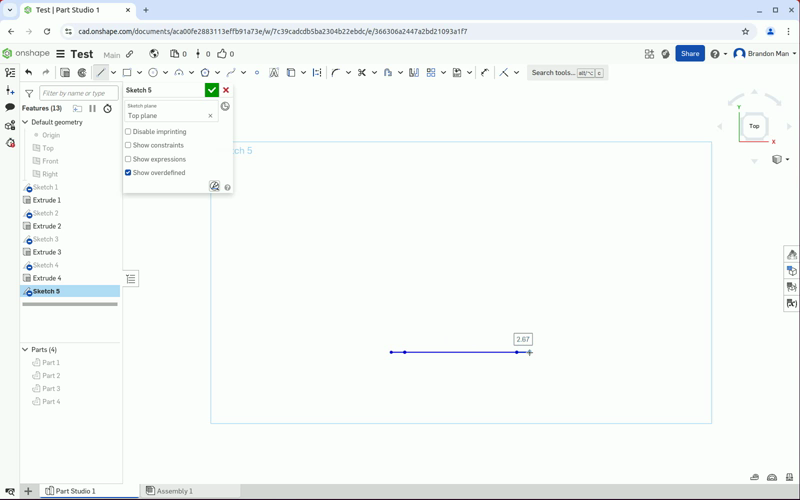
mouse_move(559, 352)
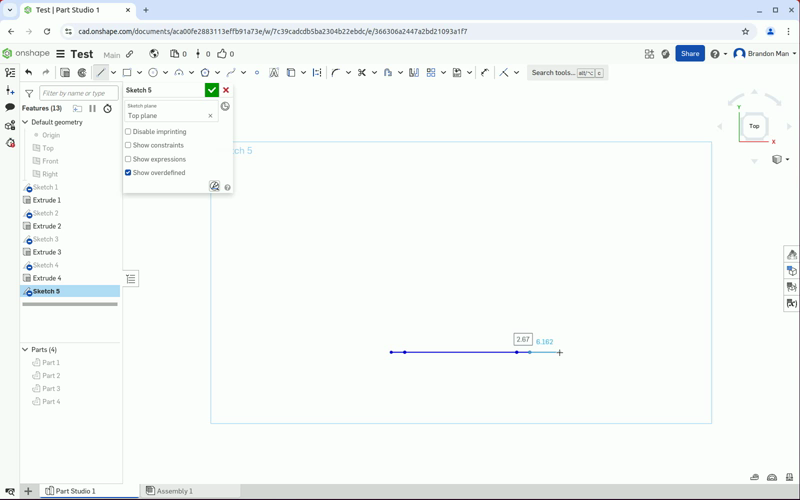
mouse_move(529, 339)
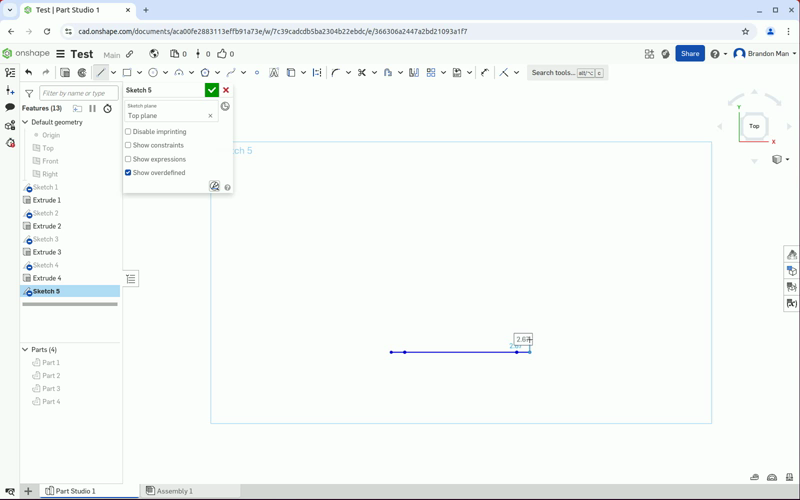
click(529, 339)
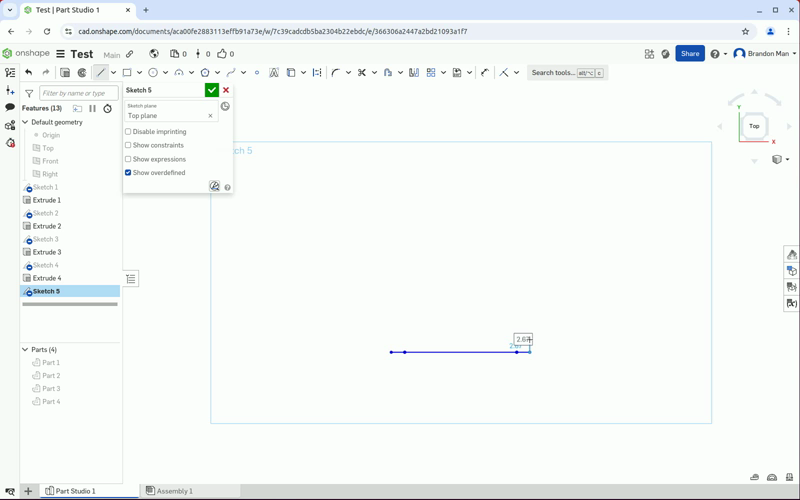
key_up(shift)
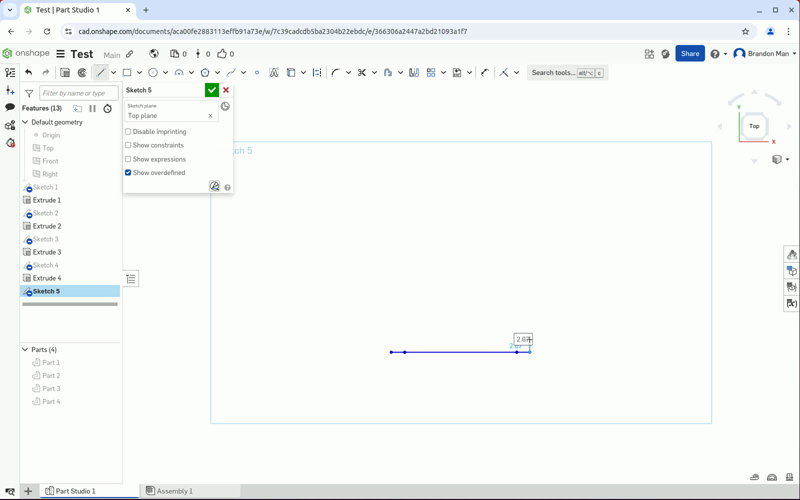
key_down(shift)
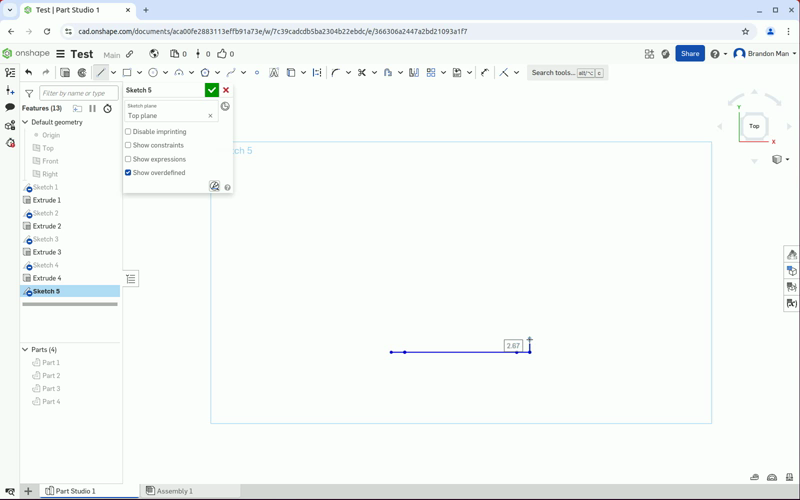
mouse_move(529, 227)
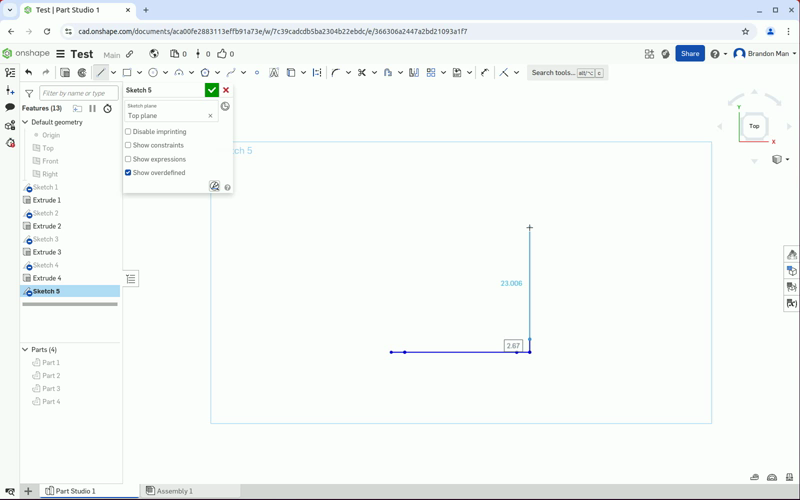
click(529, 227)
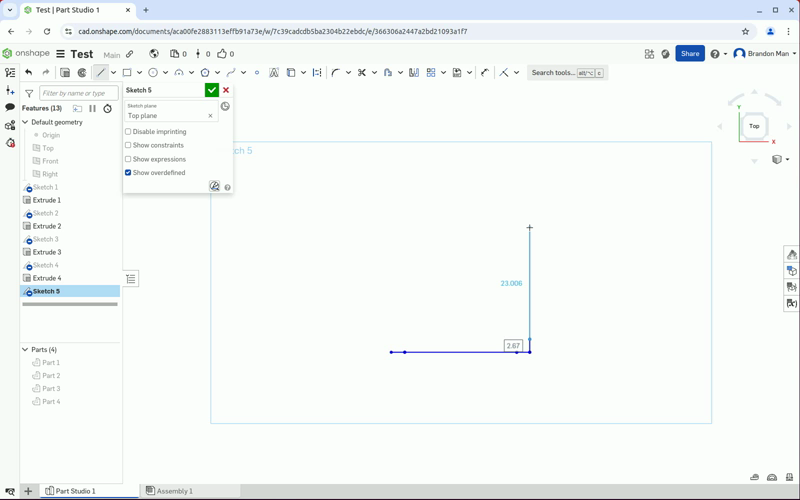
key_up(shift)
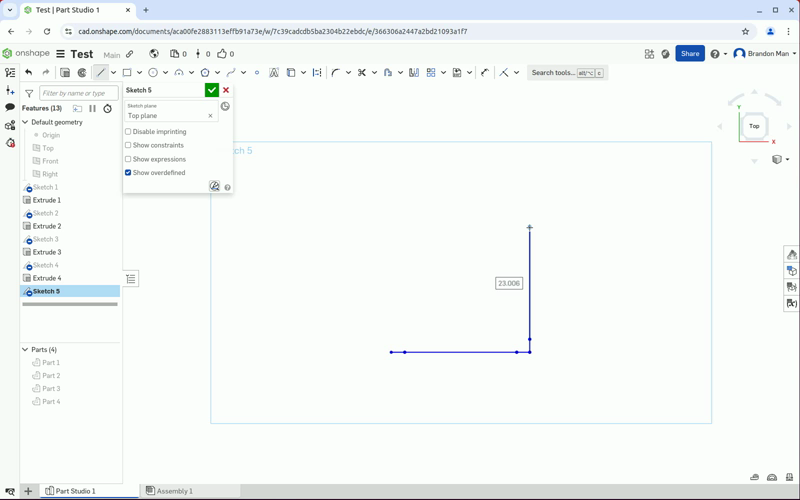
key_down(shift)
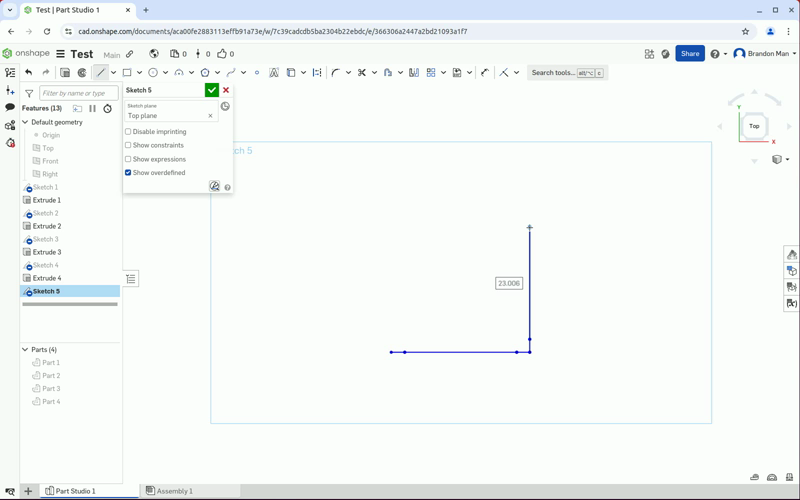
mouse_move(559, 227)
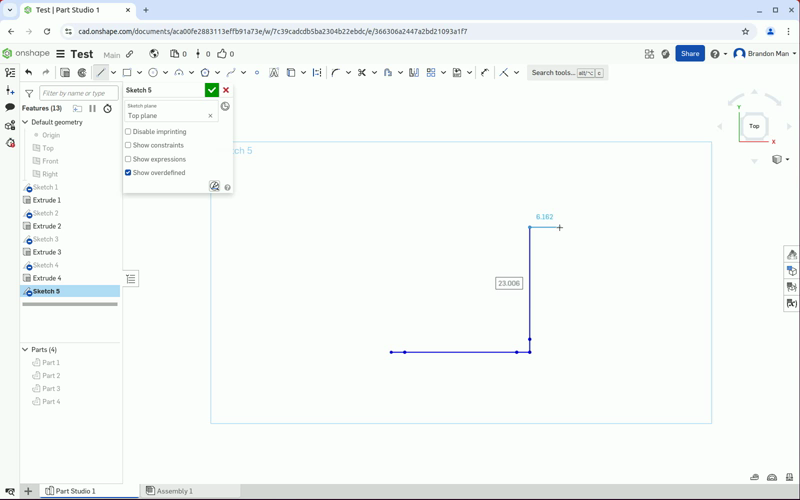
mouse_move(529, 213)
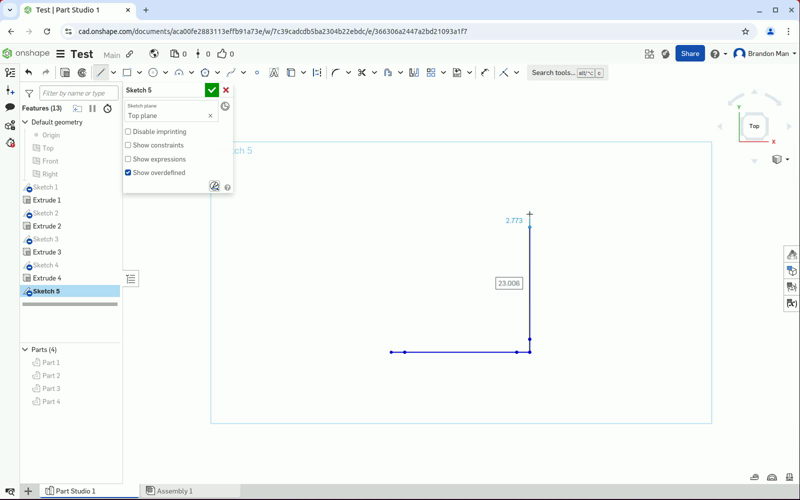
click(529, 213)
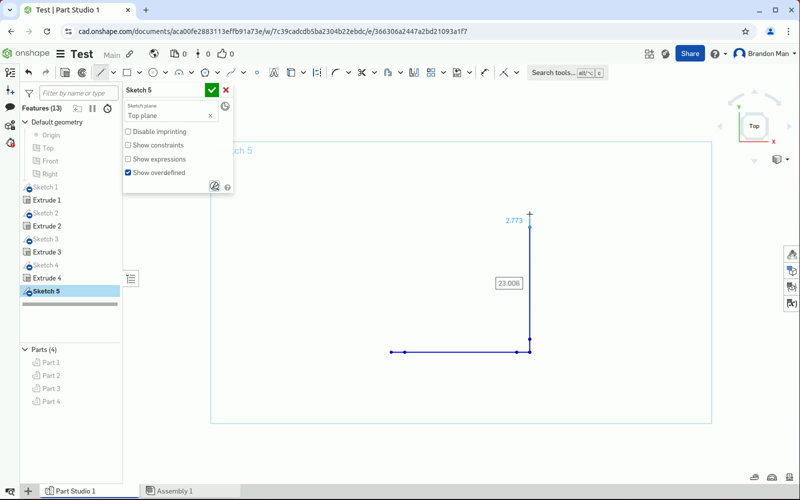
key_up(shift)
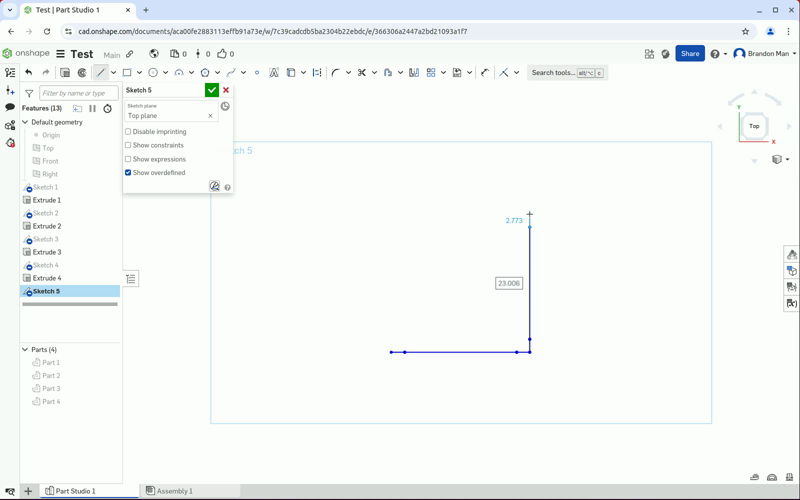
key_down(shift)
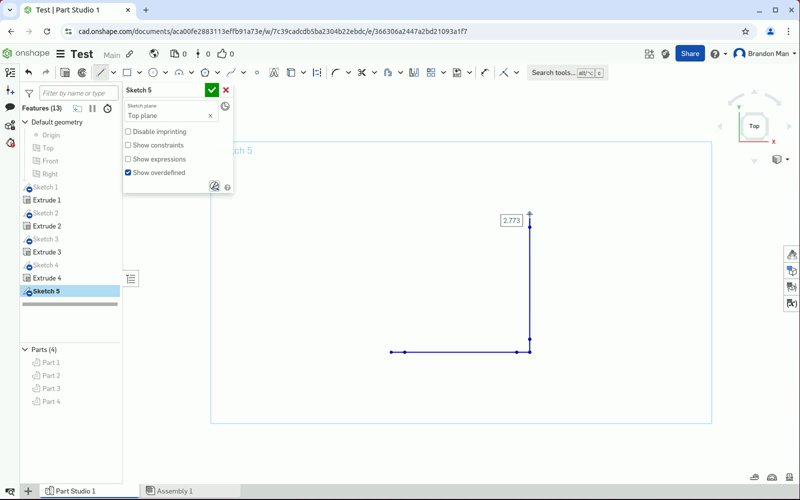
mouse_move(559, 213)
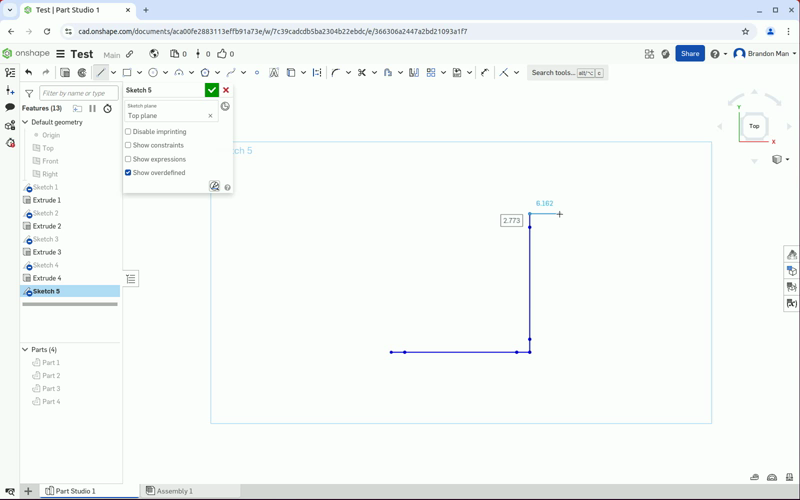
mouse_move(516, 213)
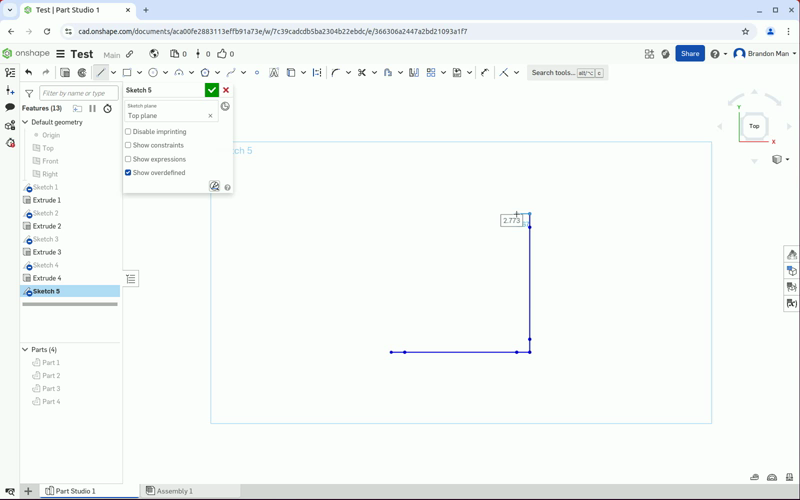
click(516, 213)
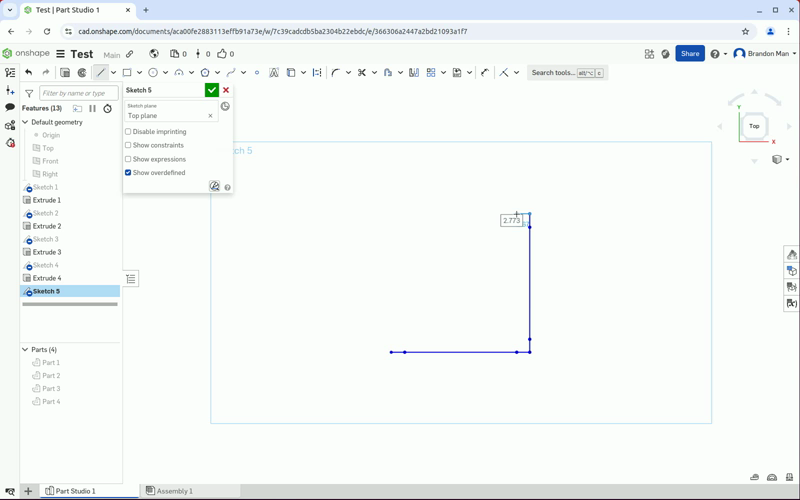
key_up(shift)
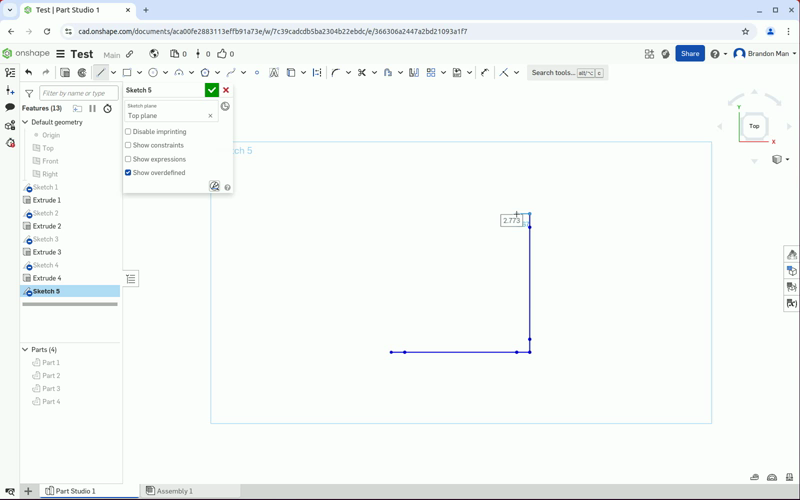
key_down(shift)
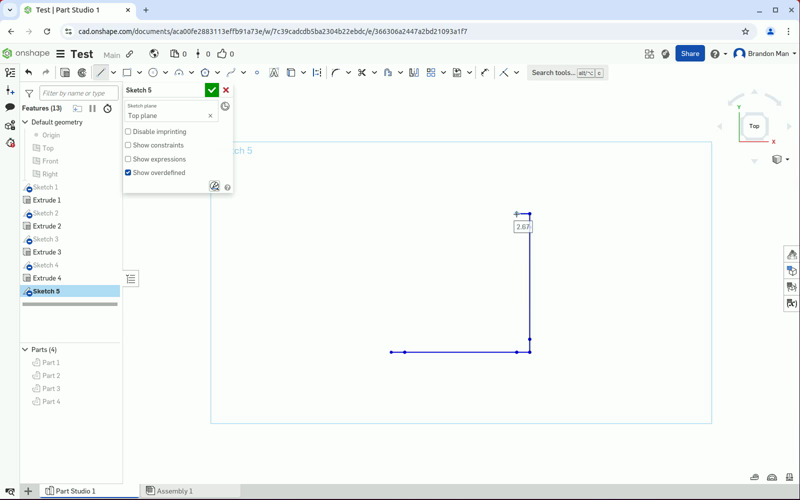
mouse_move(404, 213)
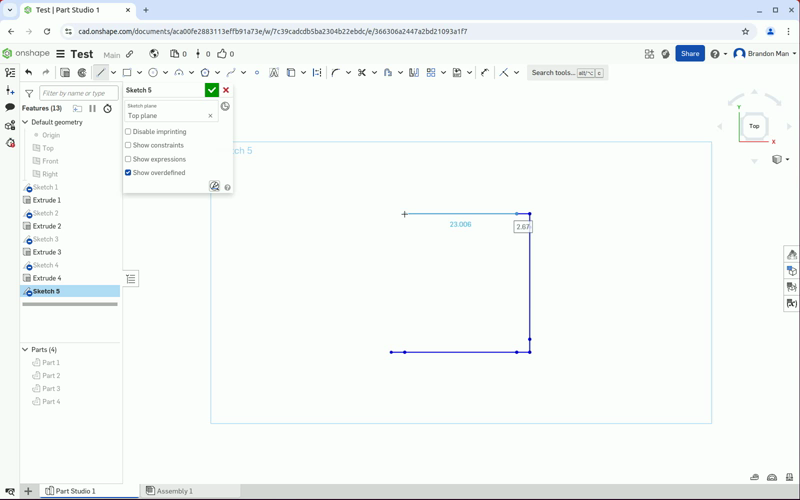
click(404, 213)
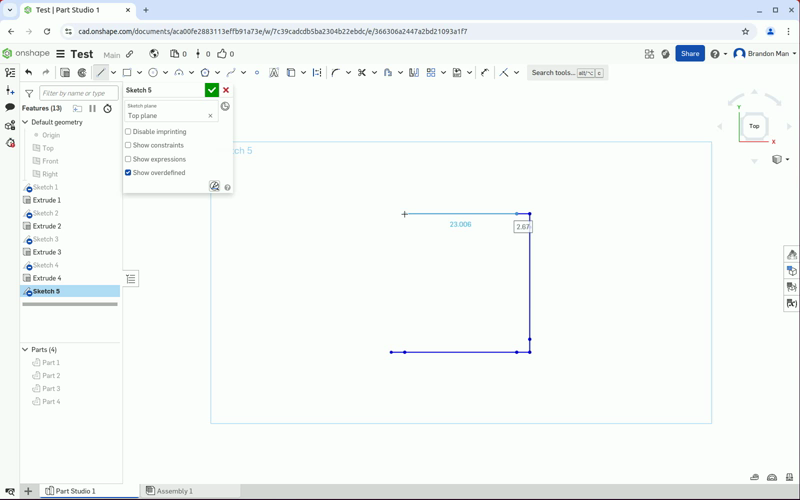
key_up(shift)
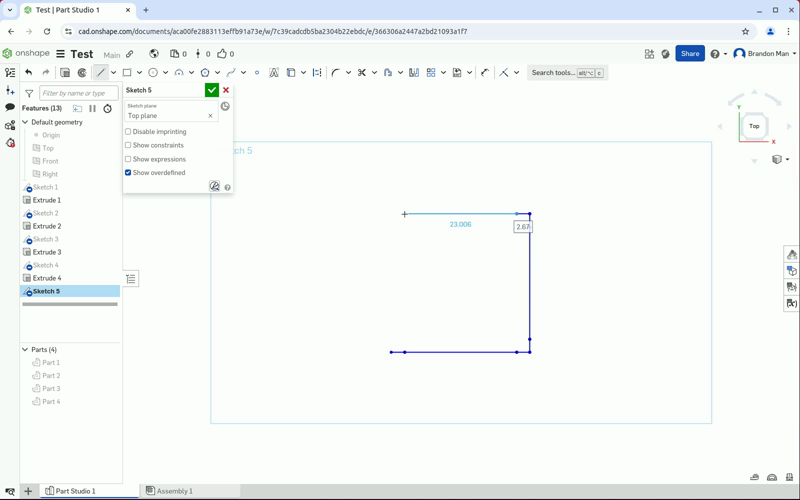
key_down(shift)
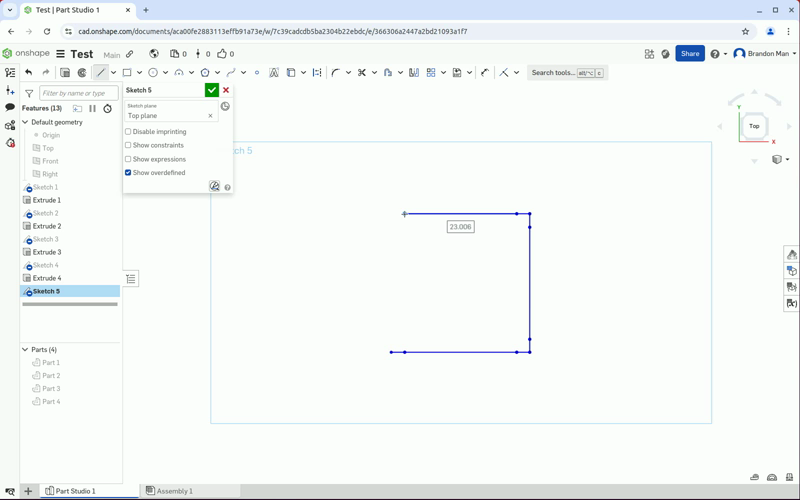
mouse_move(434, 213)
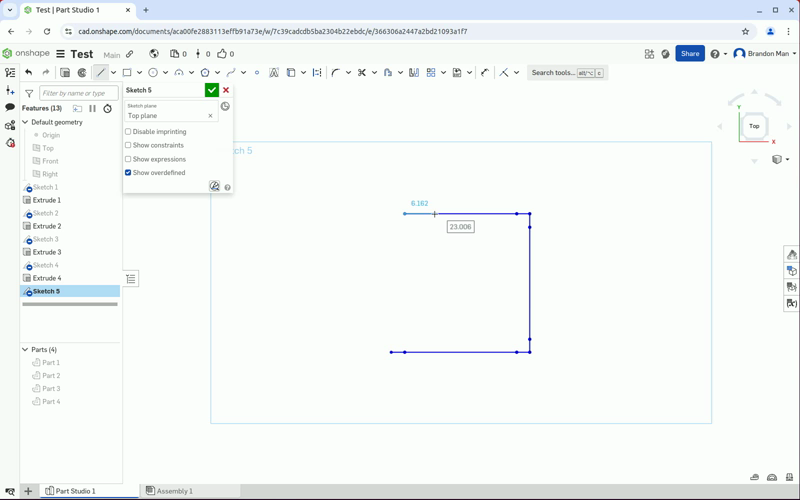
mouse_move(391, 213)
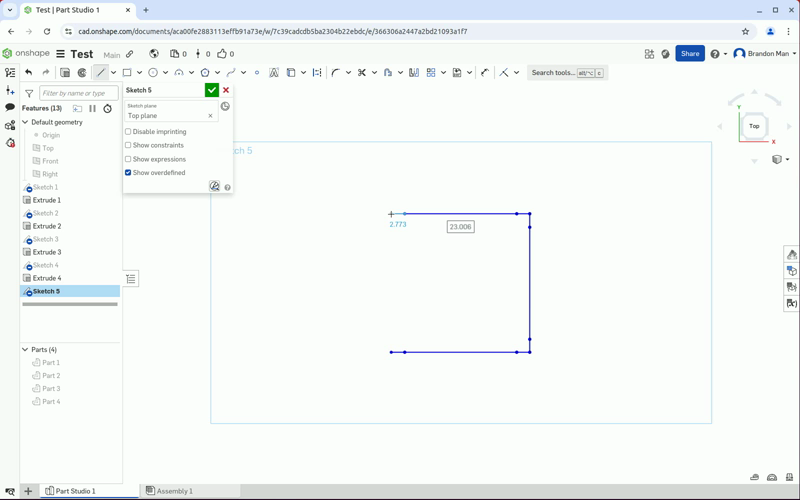
click(391, 213)
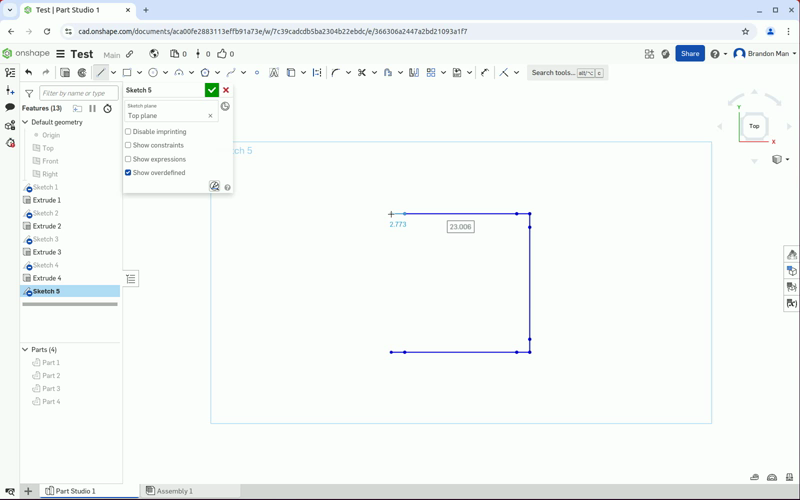
key_up(shift)
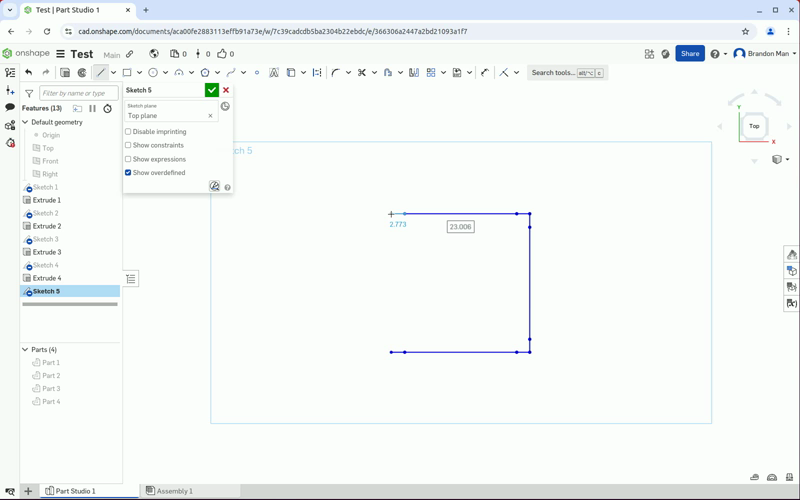
key_down(shift)
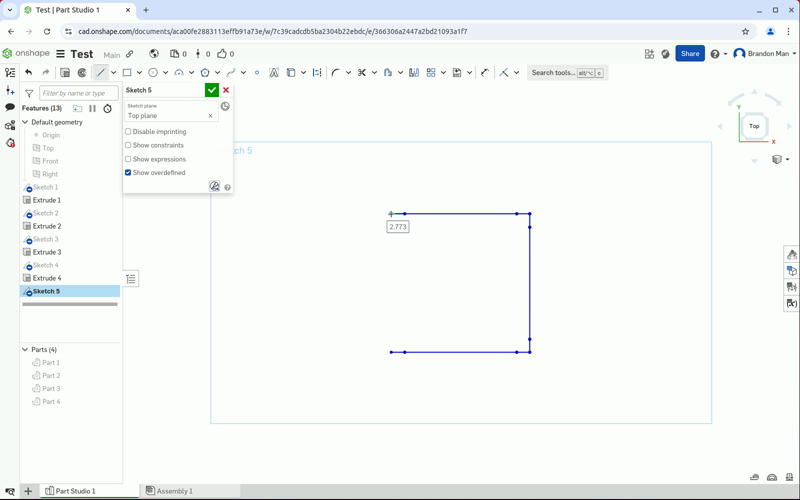
mouse_move(421, 213)
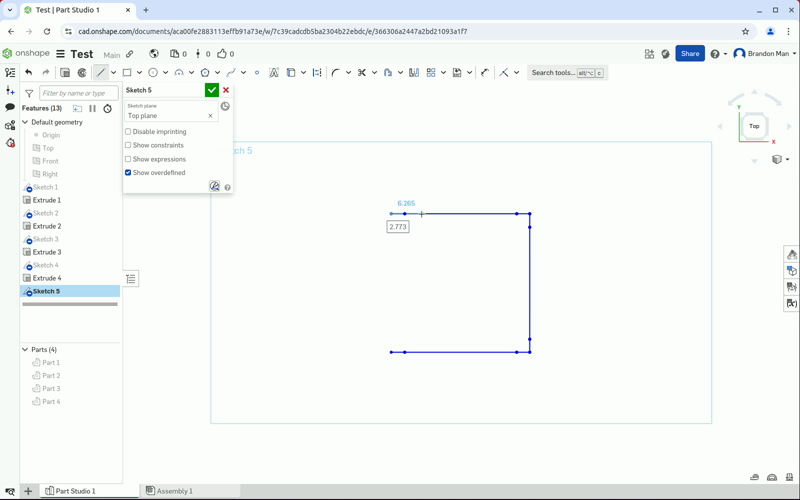
mouse_move(391, 227)
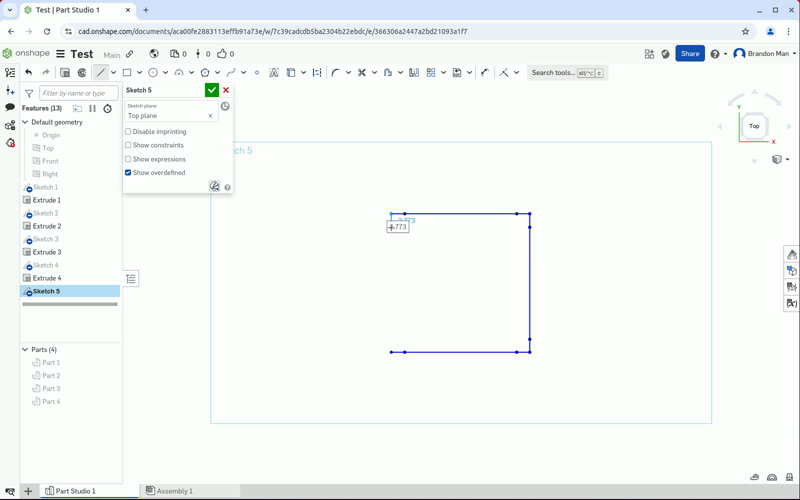
click(391, 227)
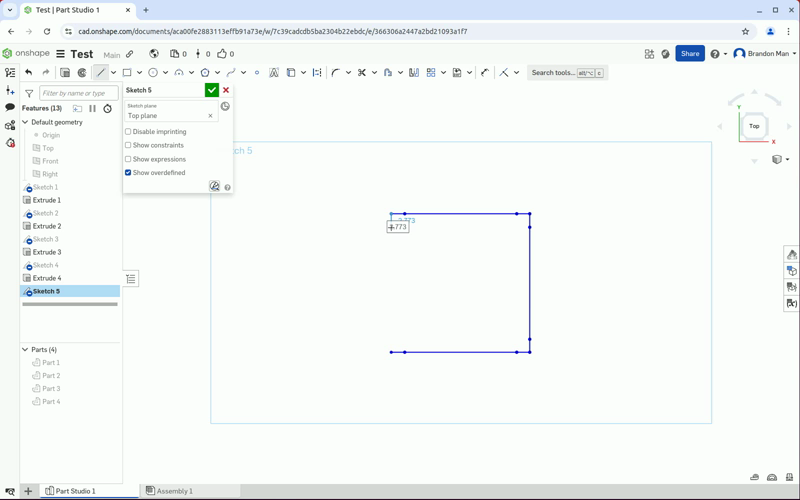
key_up(shift)
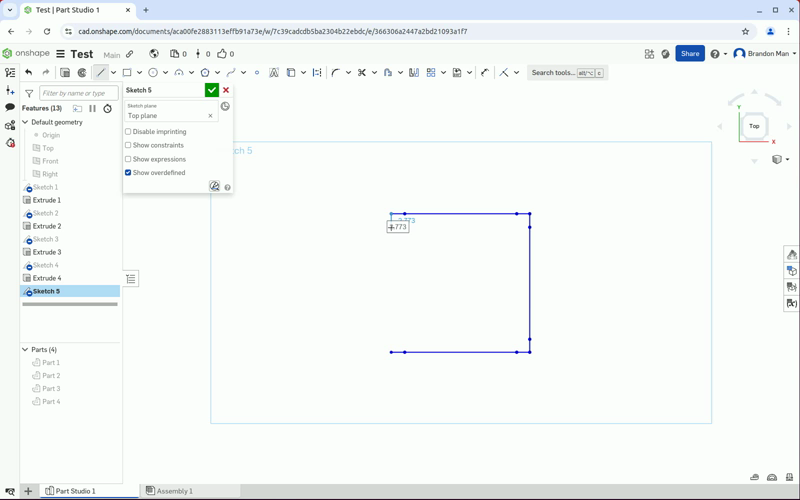
key_down(shift)
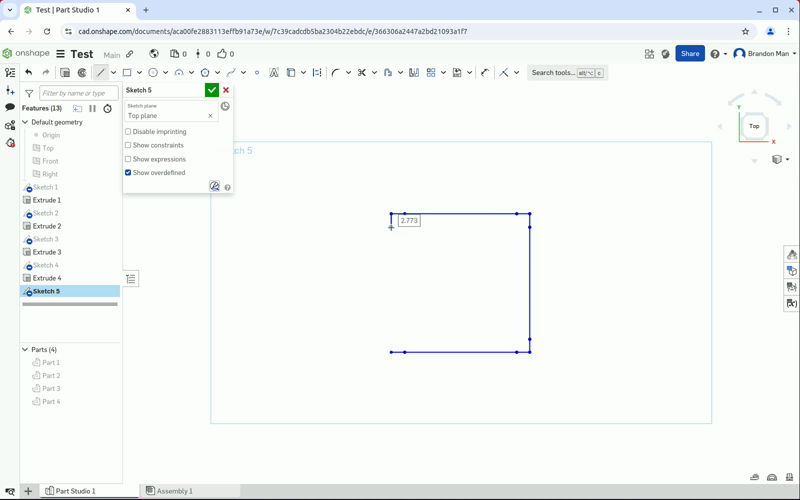
mouse_move(391, 339)
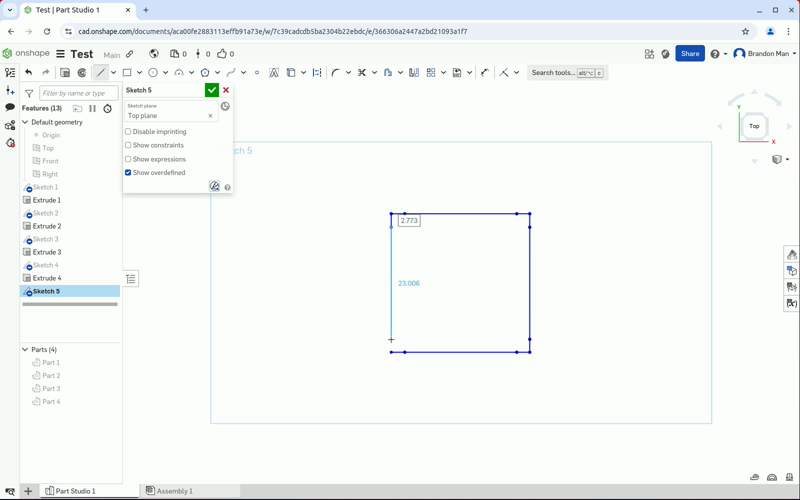
click(391, 339)
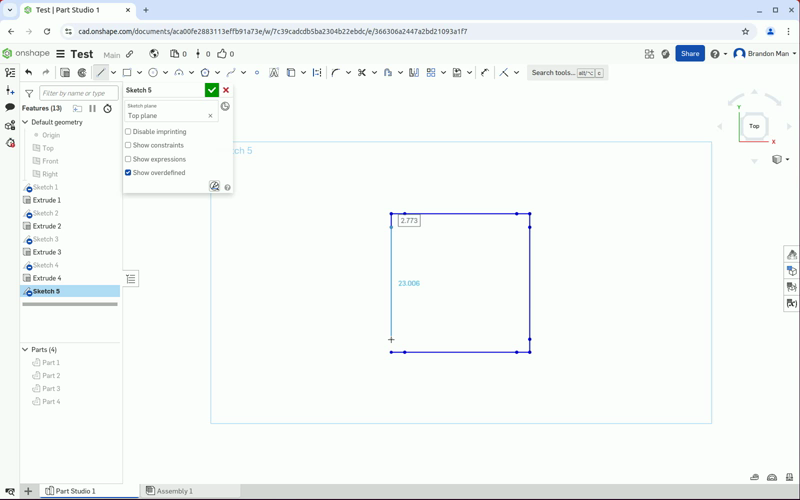
key_up(shift)
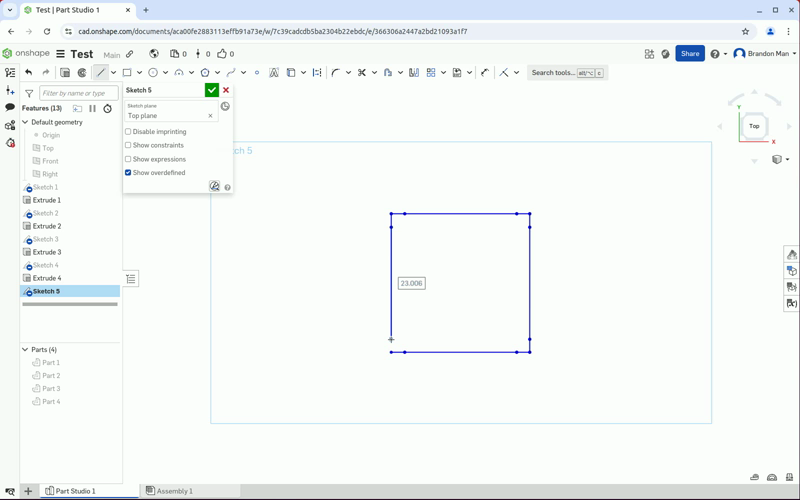
mouse_move(421, 339)
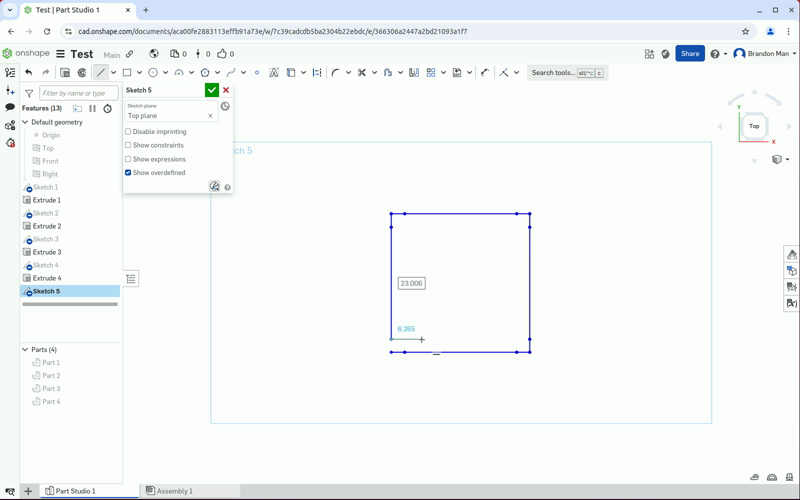
key_down(shift)
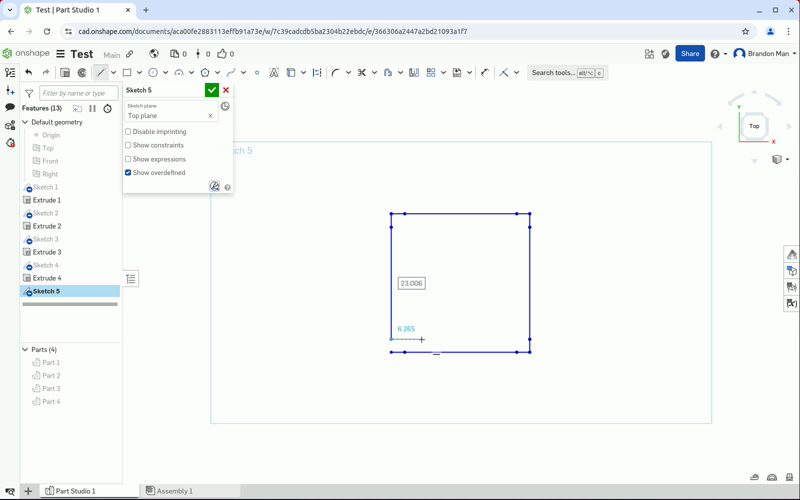
mouse_move(391, 352)
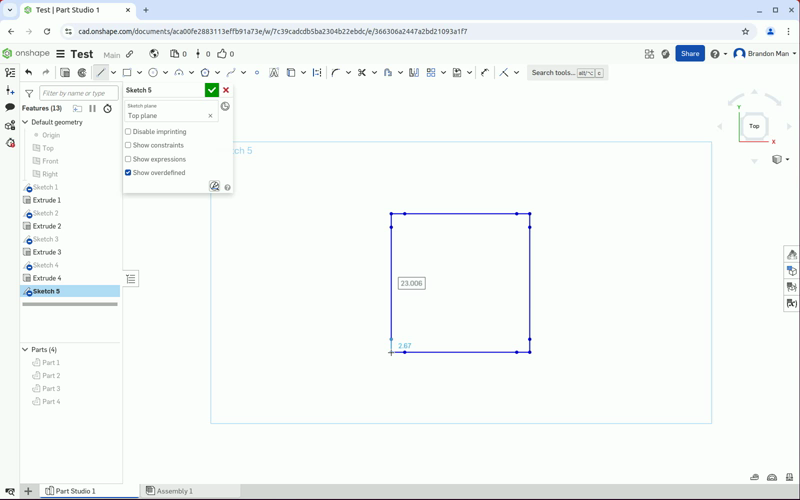
key_up(shift)
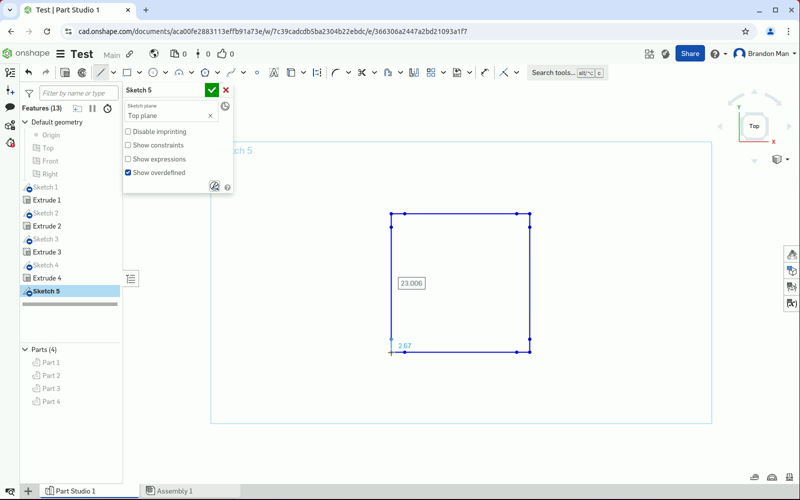
click(391, 352)
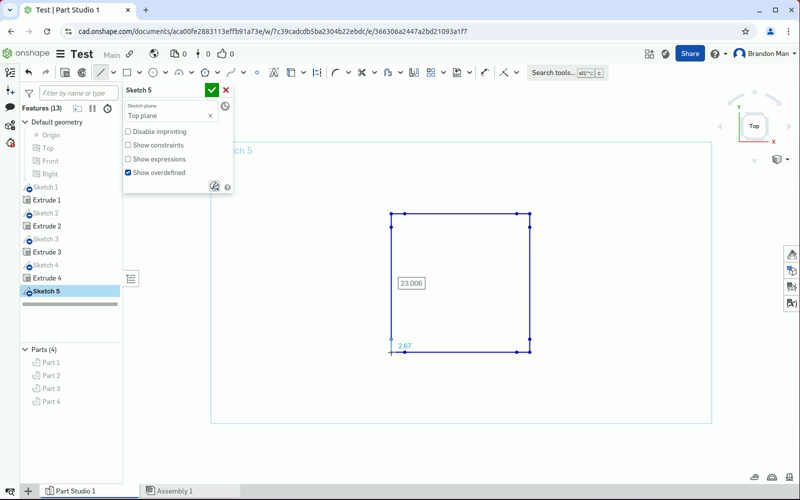
key(esc)
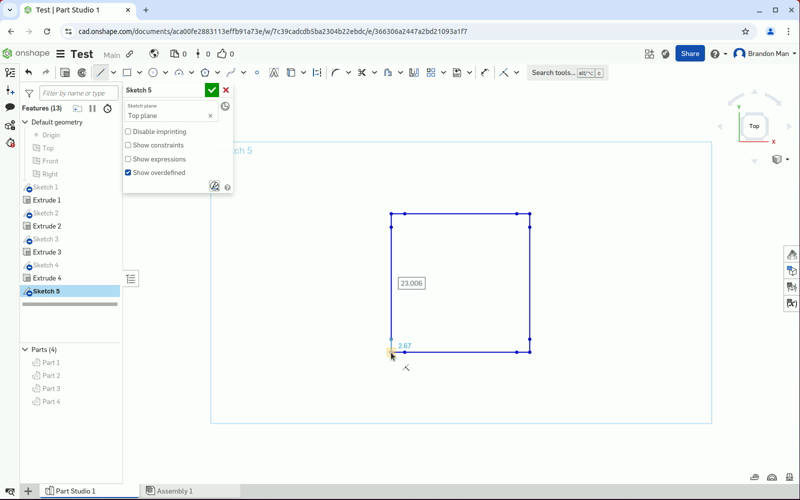
mouse_move(435, 338)
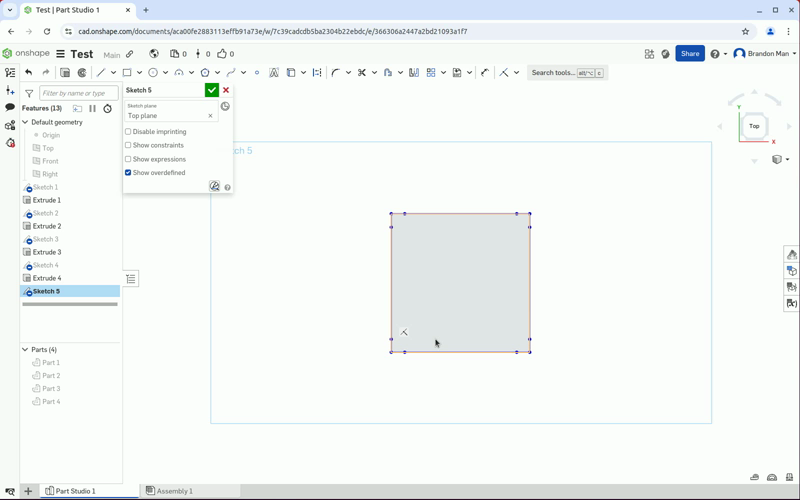
click(435, 338)
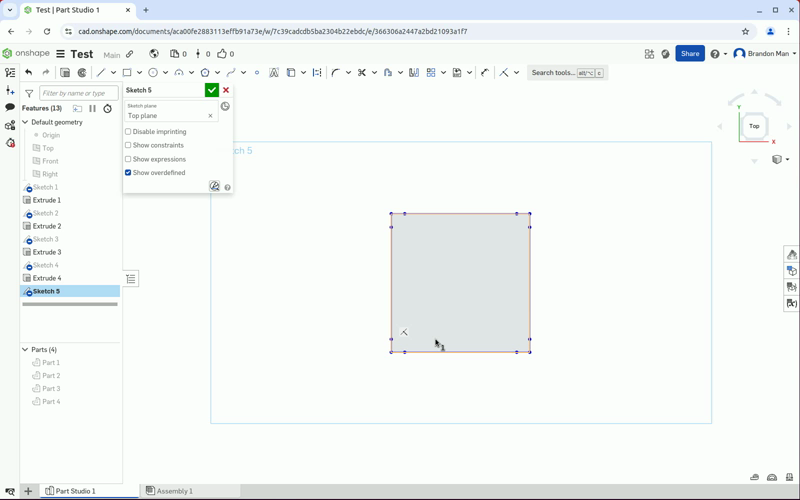
mouse_move(73, 352)
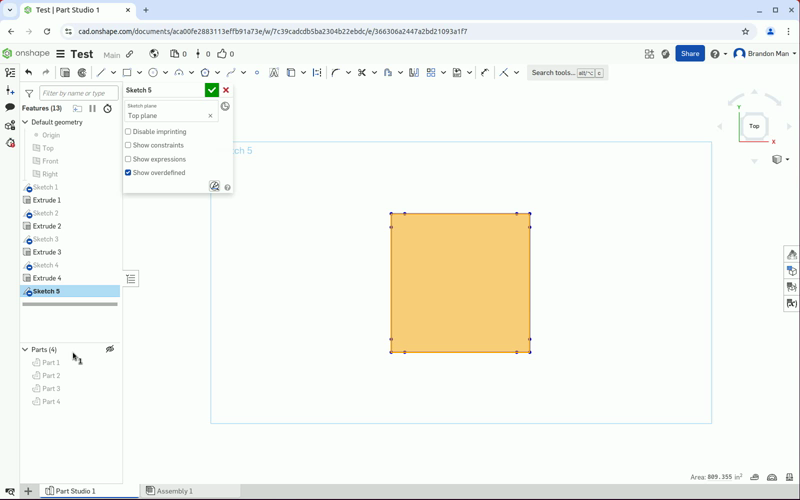
key(shift+y)
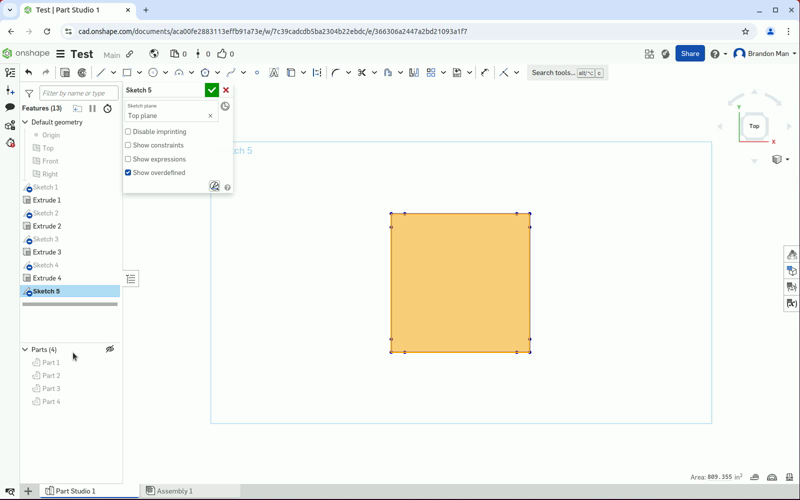
key(shift+e)
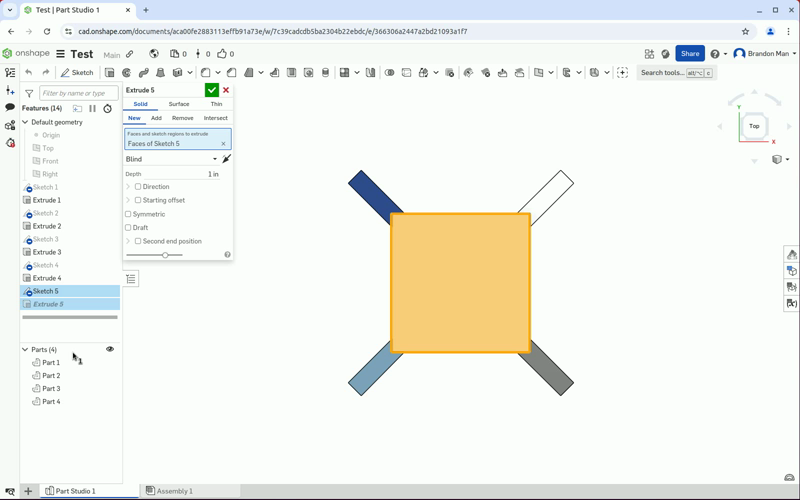
mouse_move(143, 106)
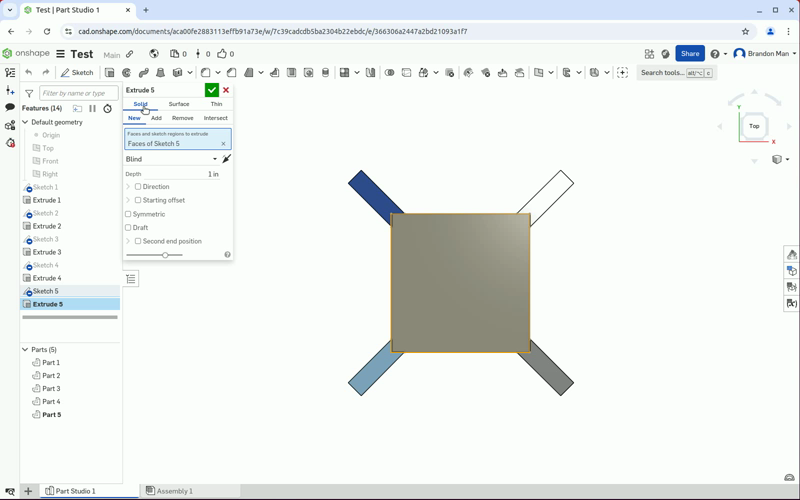
click(143, 106)
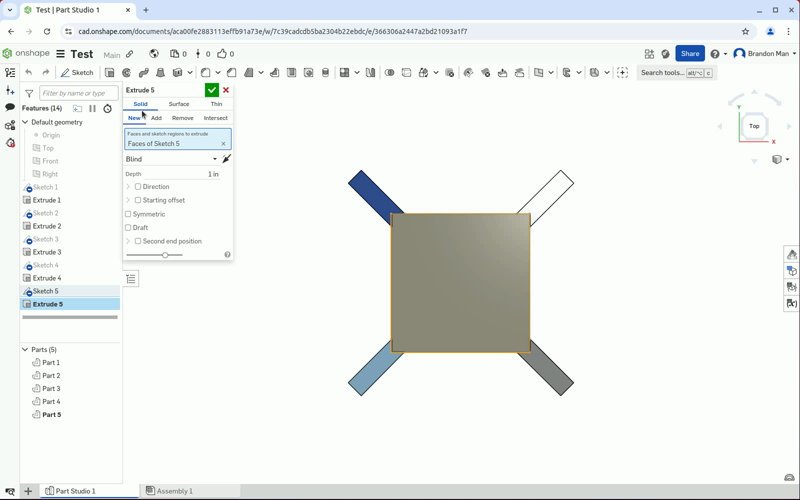
mouse_move(137, 120)
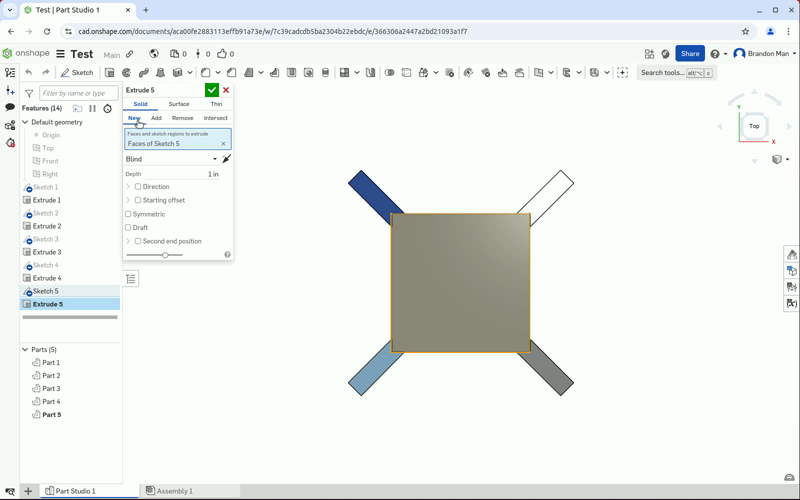
click(137, 120)
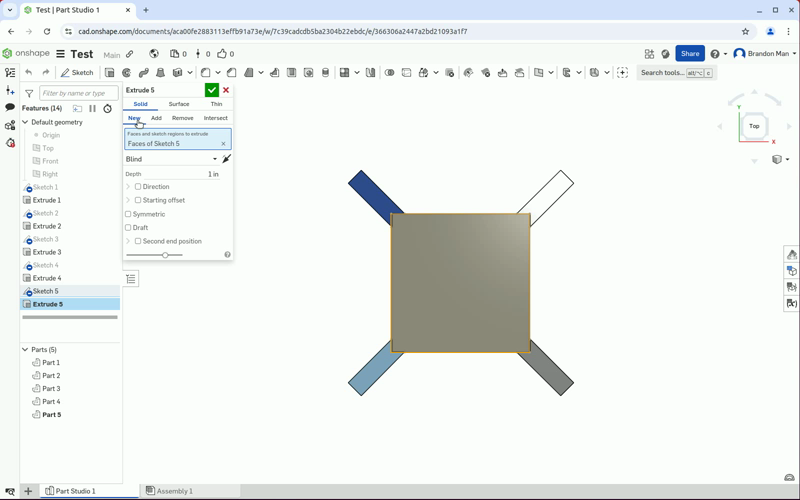
key(tab, 4)
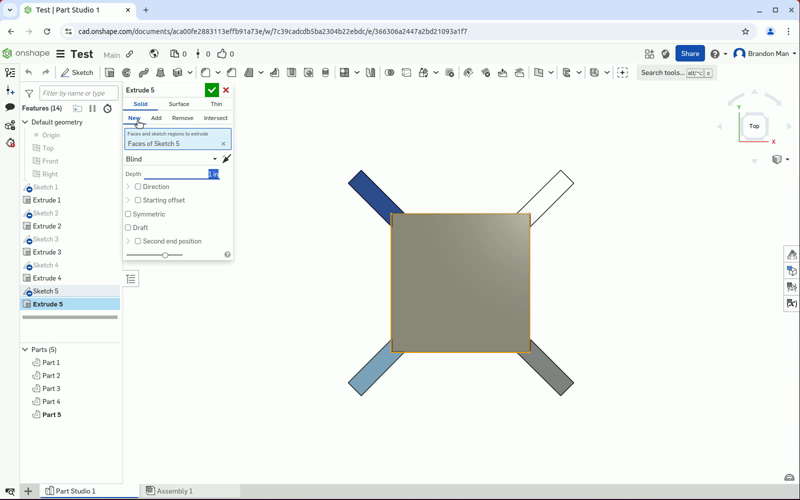
text(1.204)
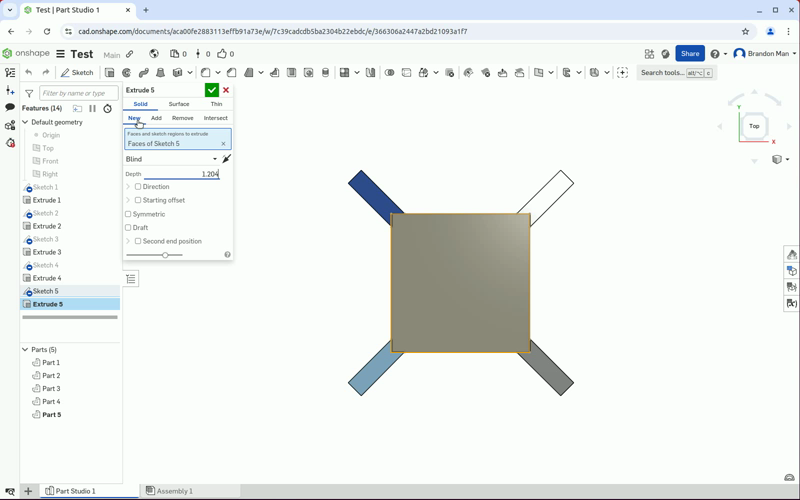
key(enter)
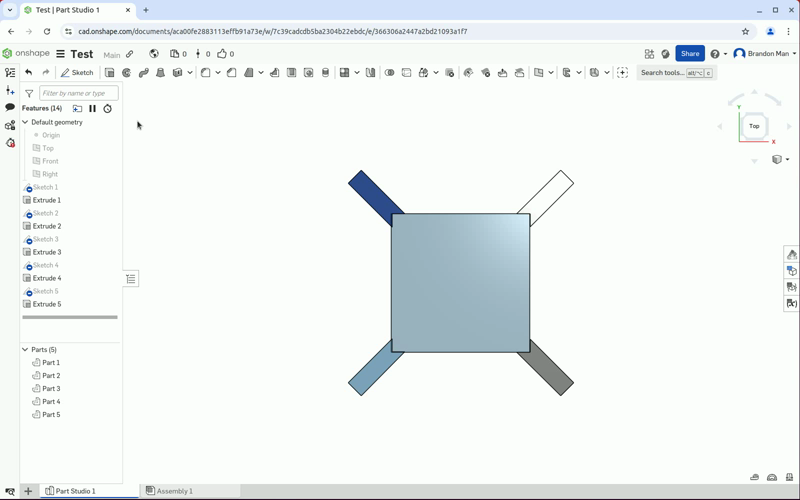
key(shift+h)
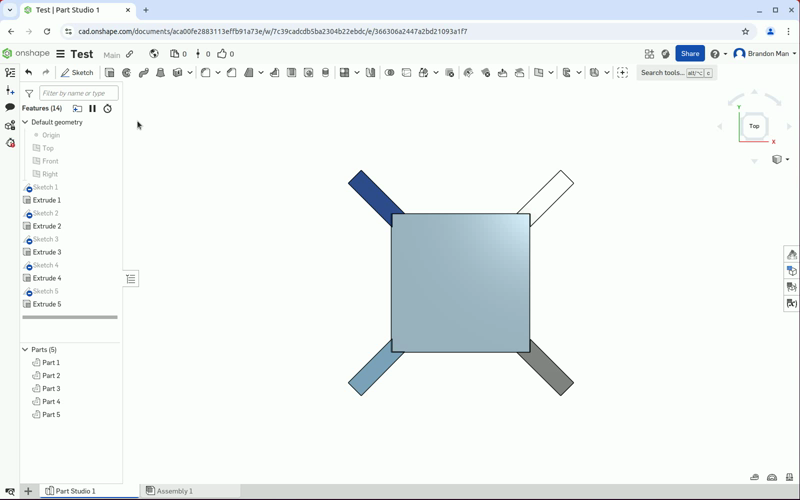
key(shift+h)
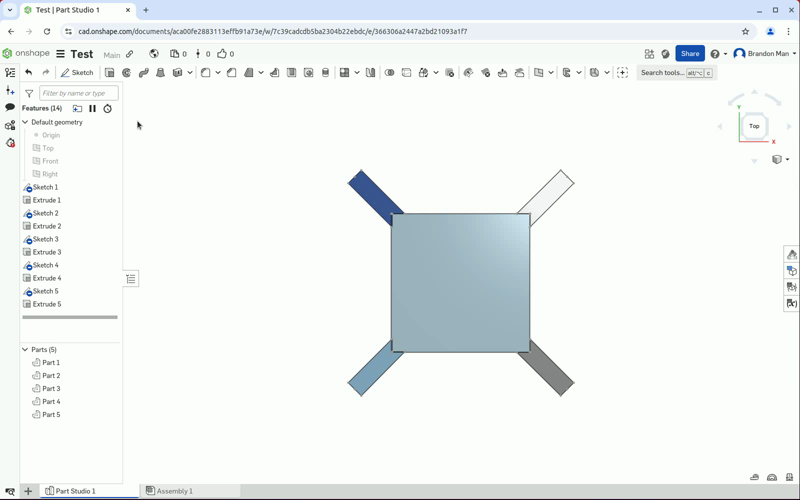
key(shift+7)
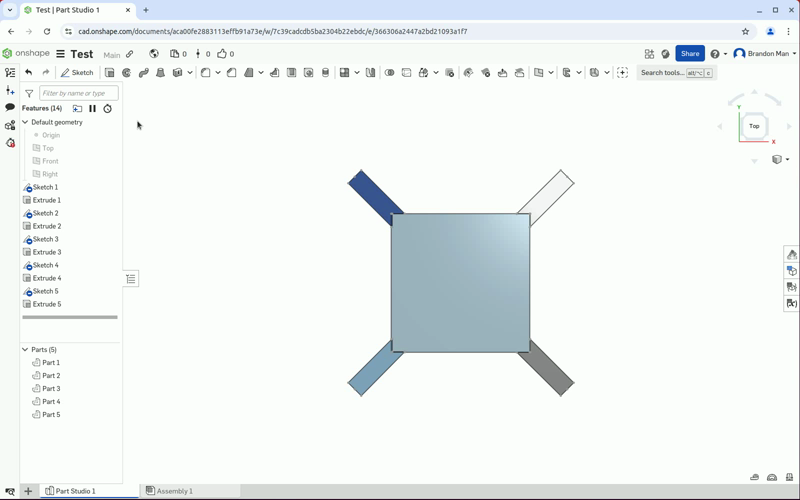
key(up, 3)
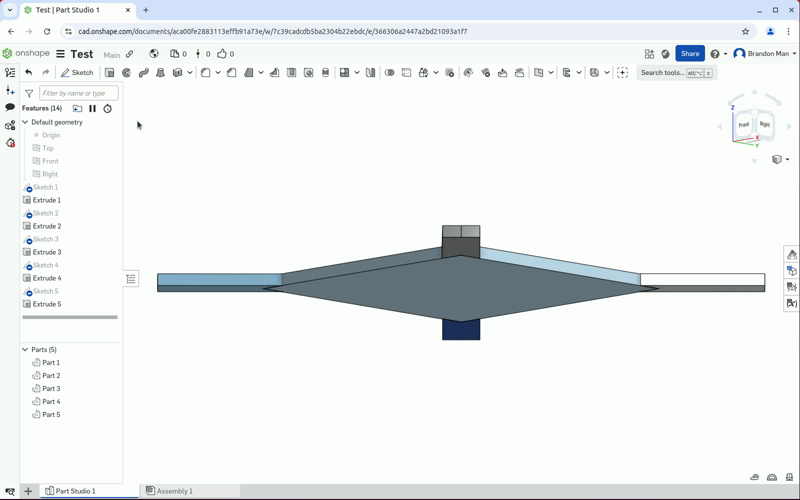
key(left, 3)
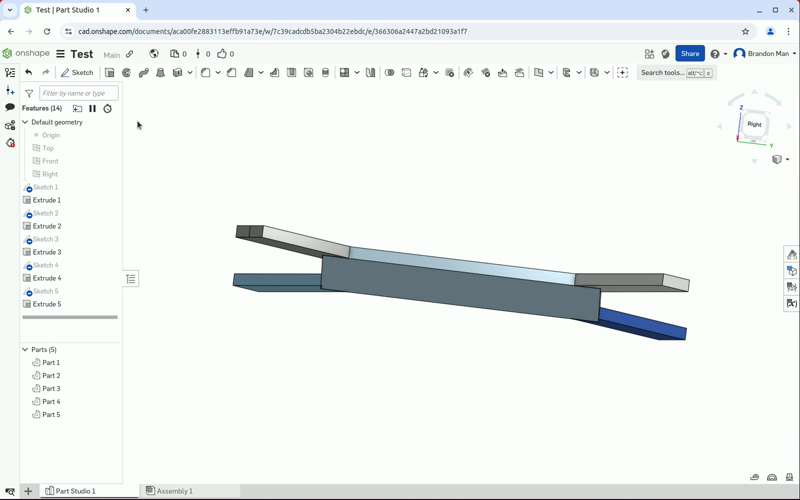
key(right, 3)
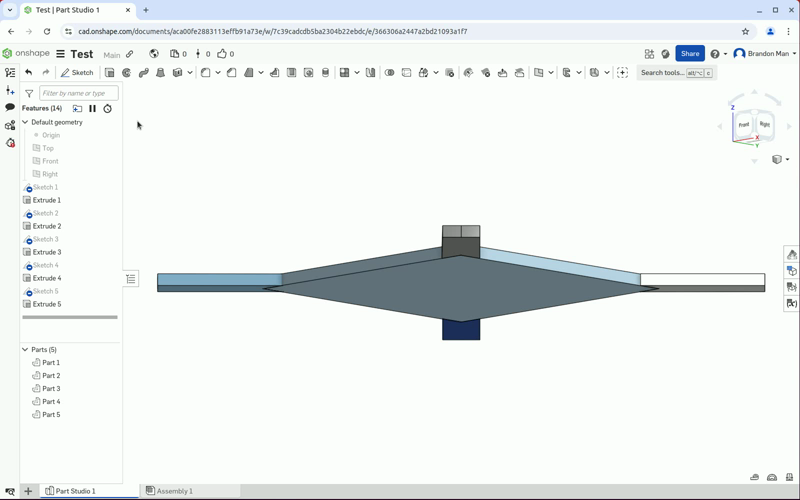
key(down, 3)
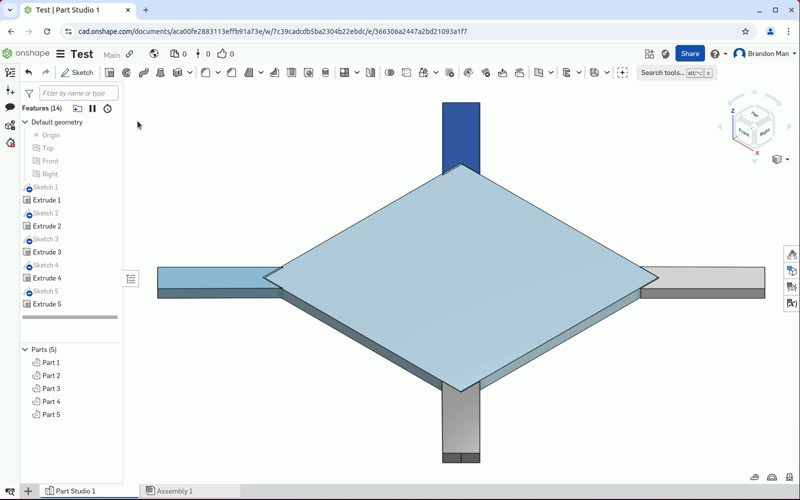
mouse_move(73, 189)
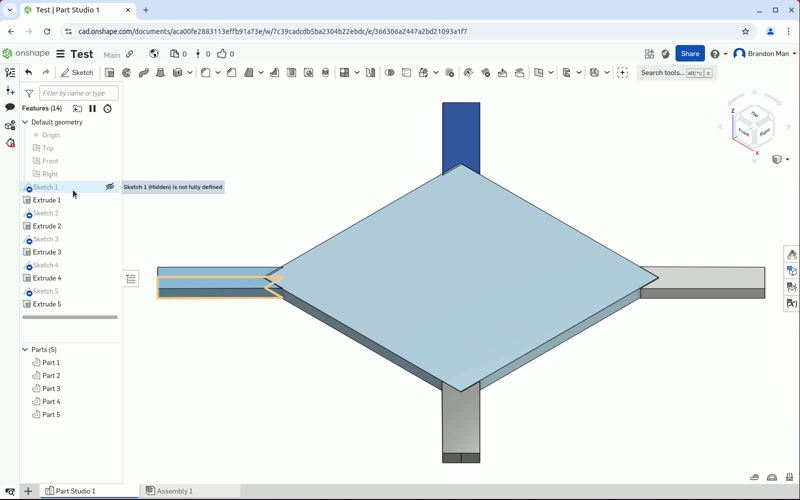
click(73, 189)